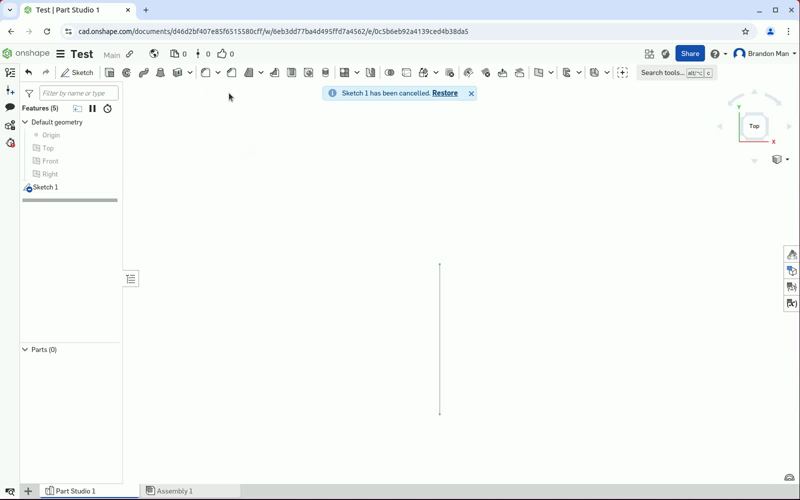
key(shift+h)
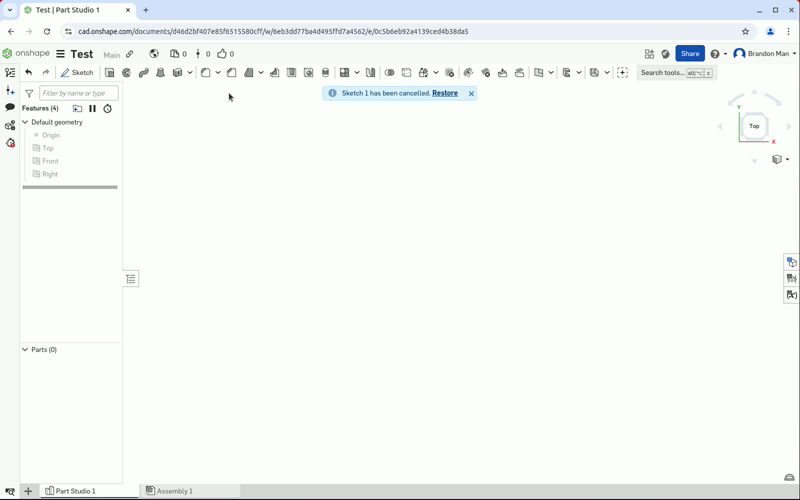
mouse_move(73, 352)
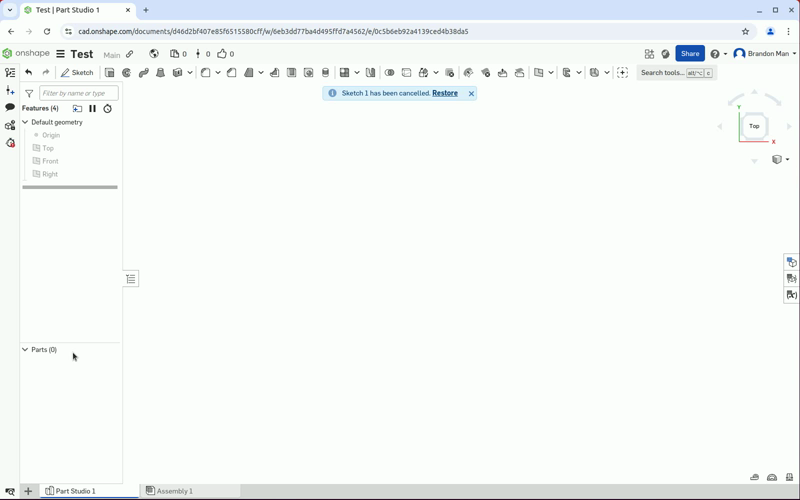
key(y)
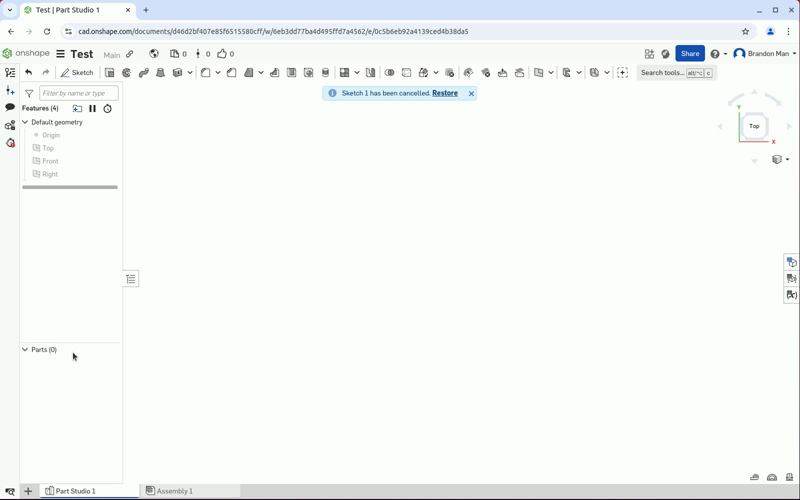
key(shift+p)
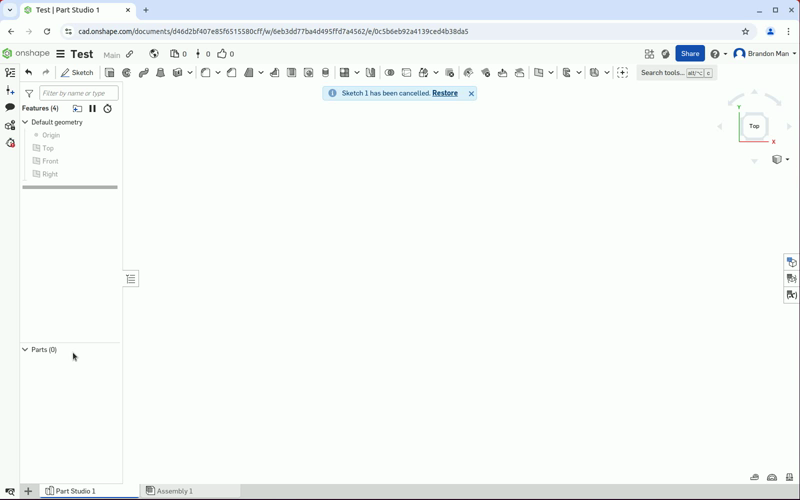
key(space)
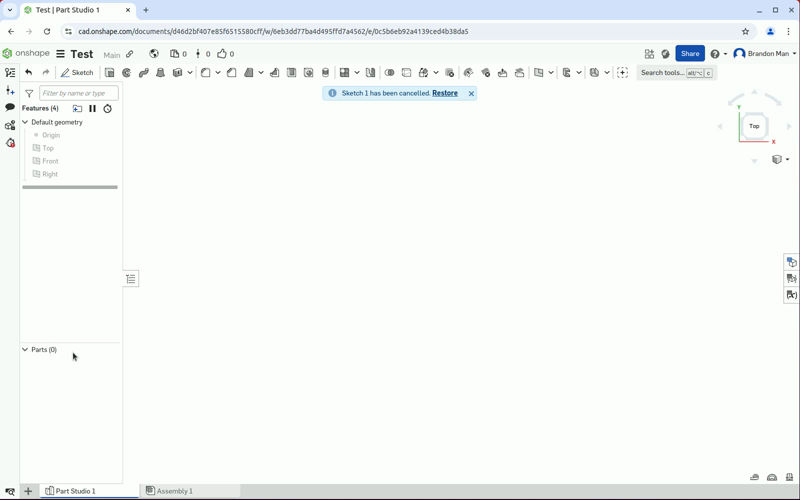
key_down(shift)
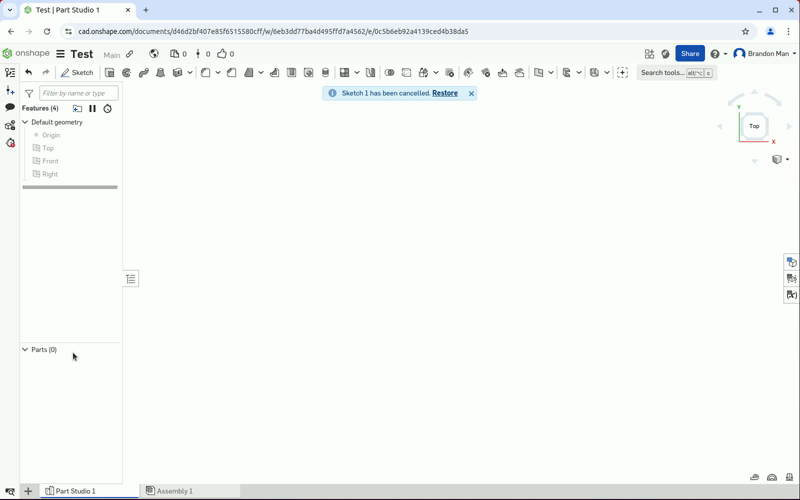
key(up)
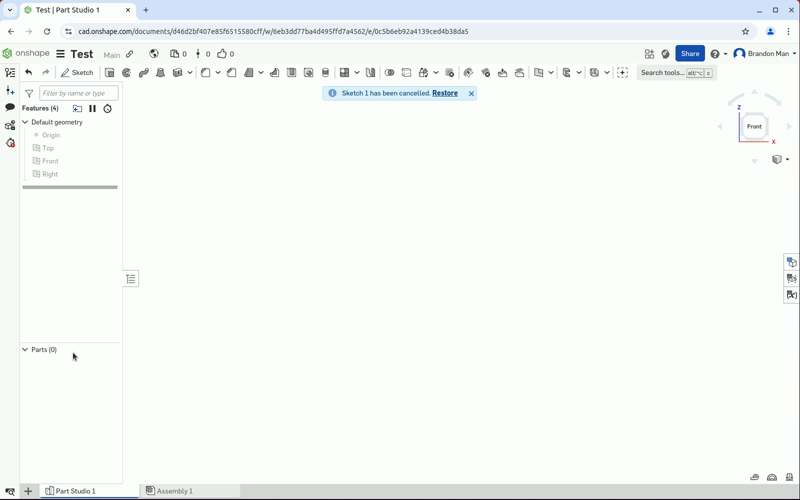
key_up(shift)
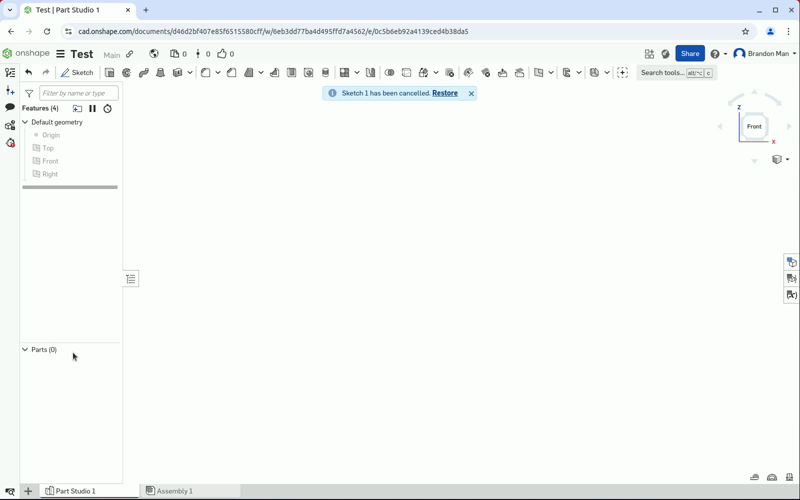
mouse_move(73, 352)
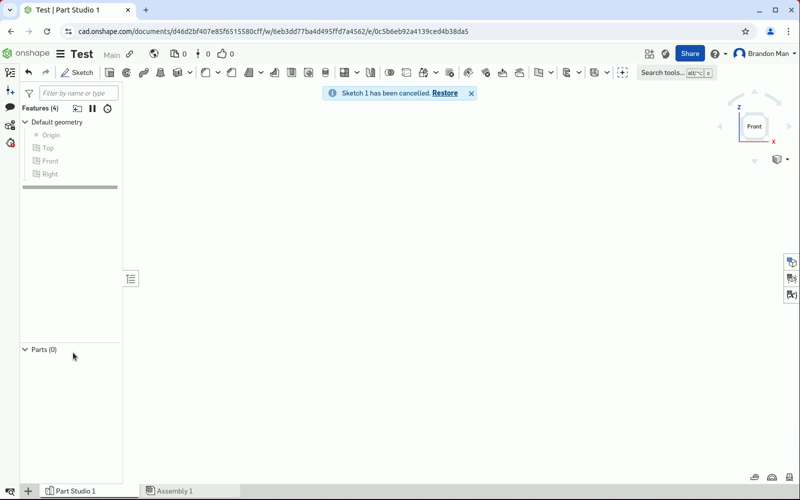
key(shift+y)
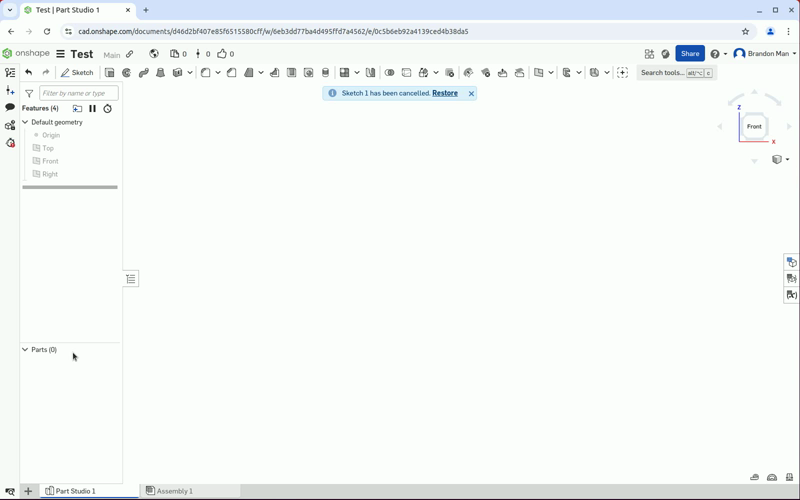
key(shift+s)
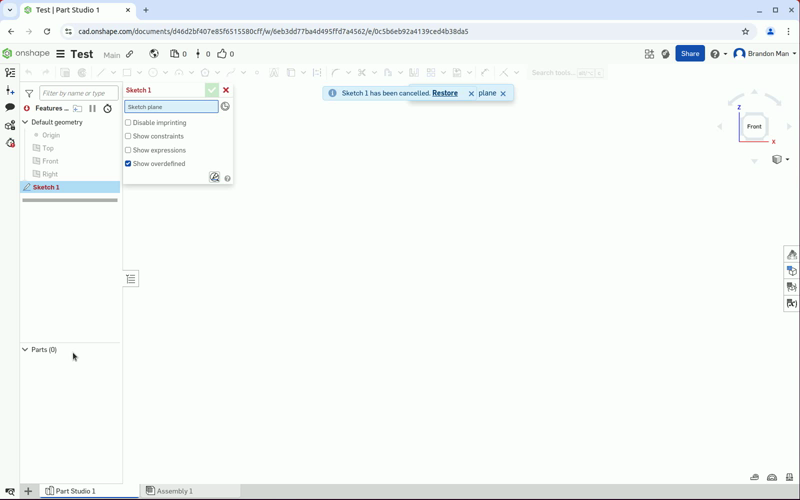
mouse_move(73, 163)
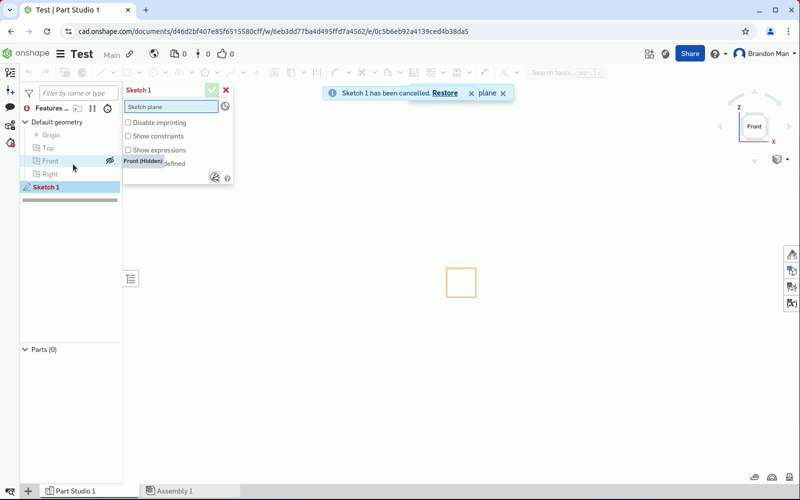
click(73, 163)
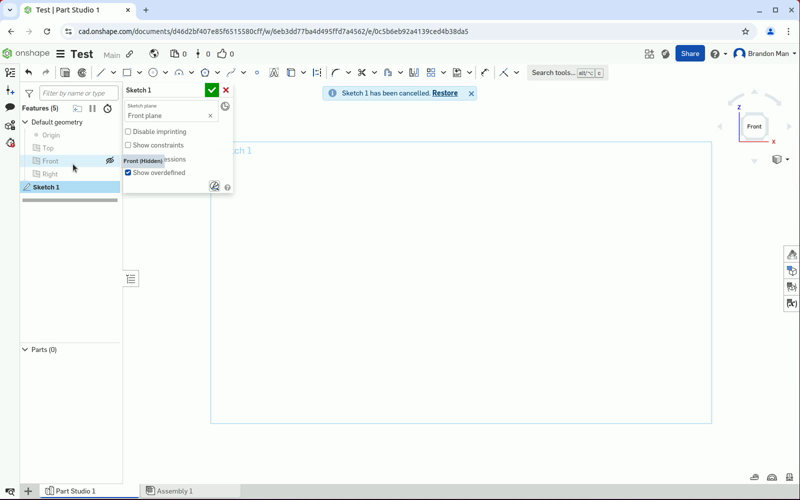
mouse_move(73, 352)
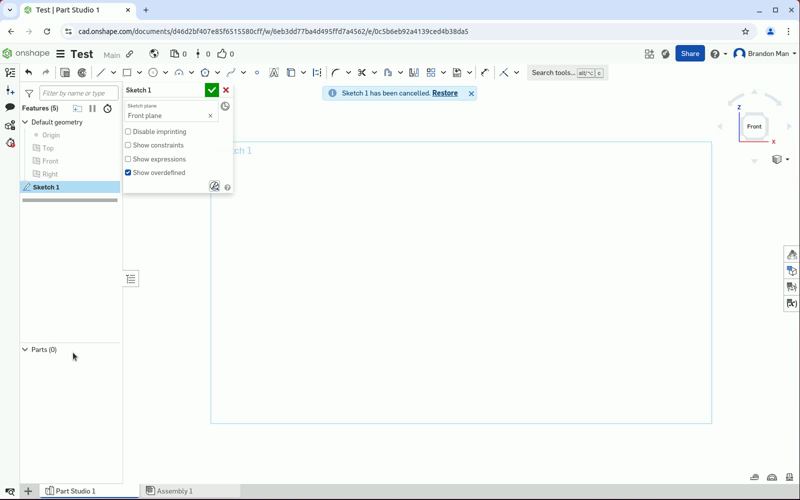
key(y)
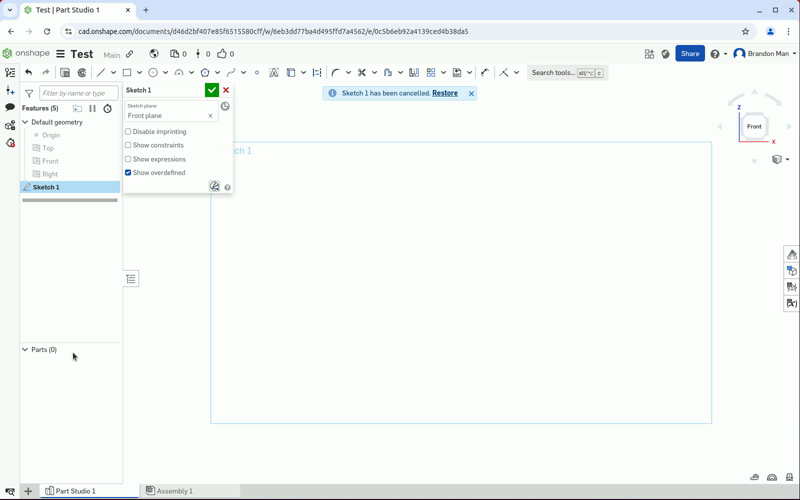
key(l)
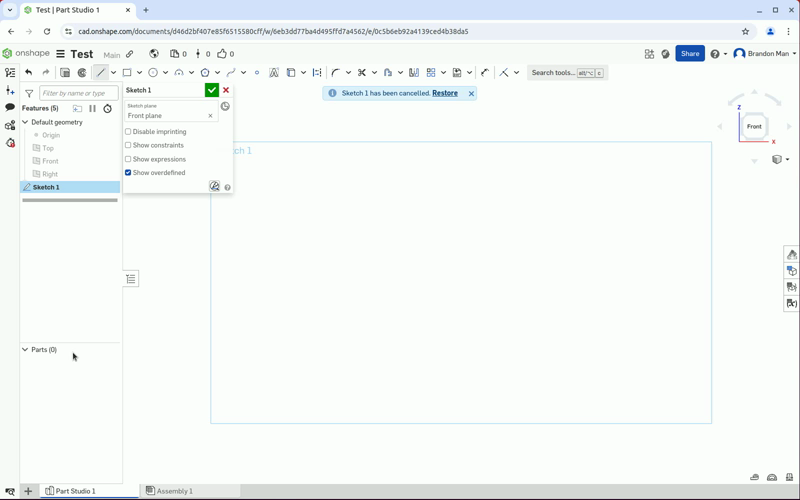
key_down(shift)
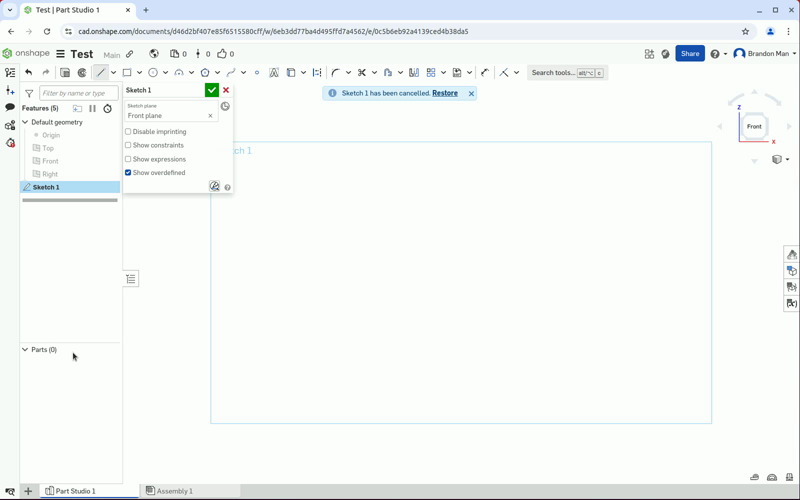
mouse_move(397, 261)
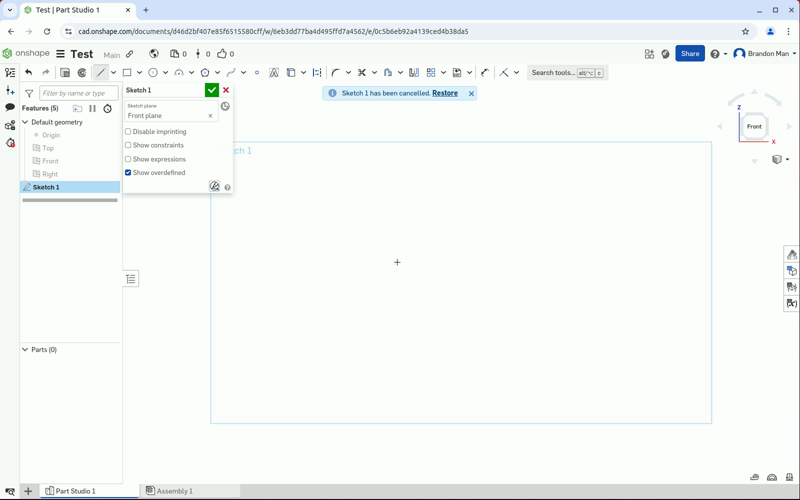
click(397, 261)
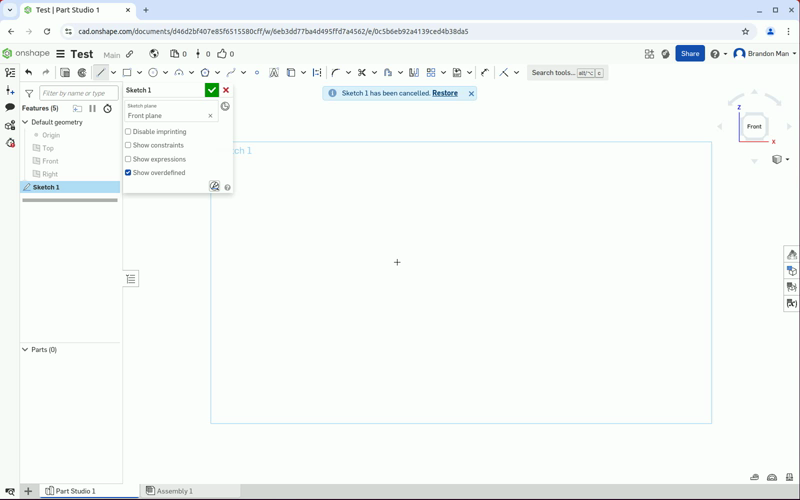
key_up(shift)
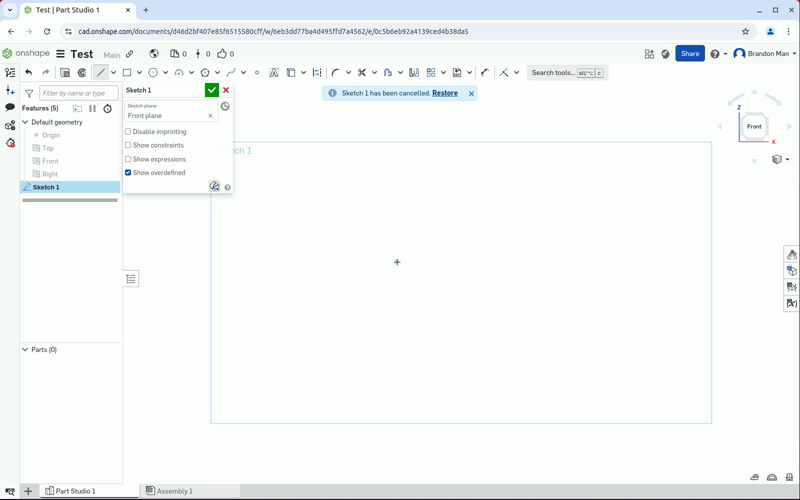
key_down(shift)
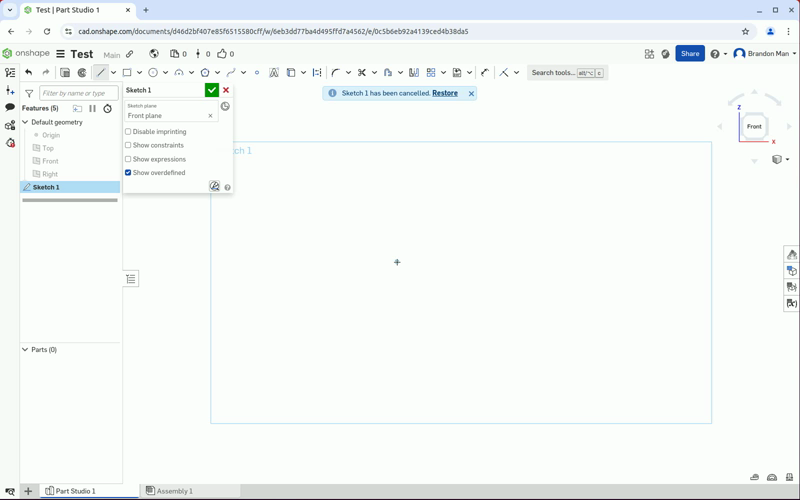
mouse_move(427, 261)
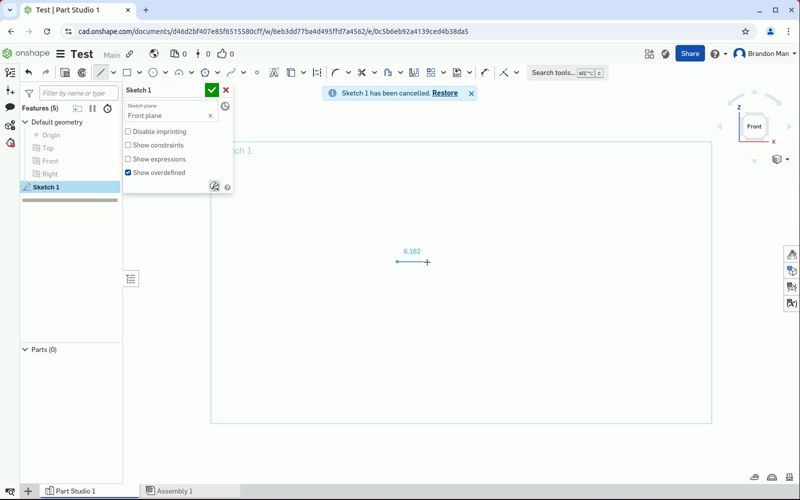
mouse_move(412, 261)
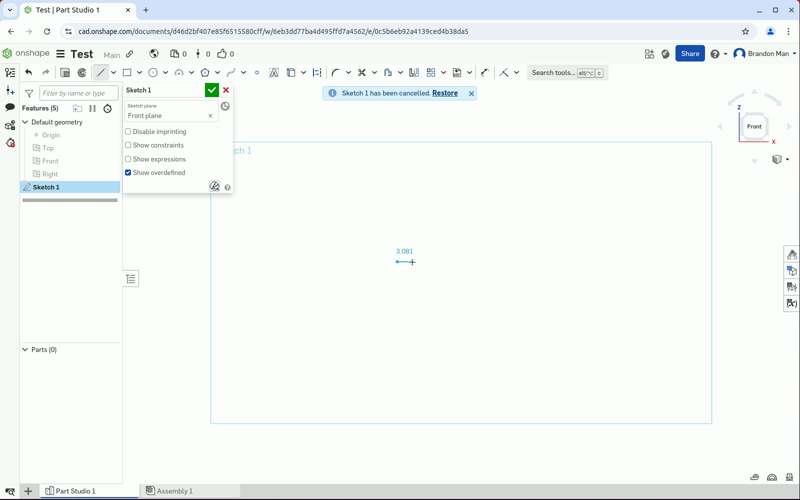
click(412, 261)
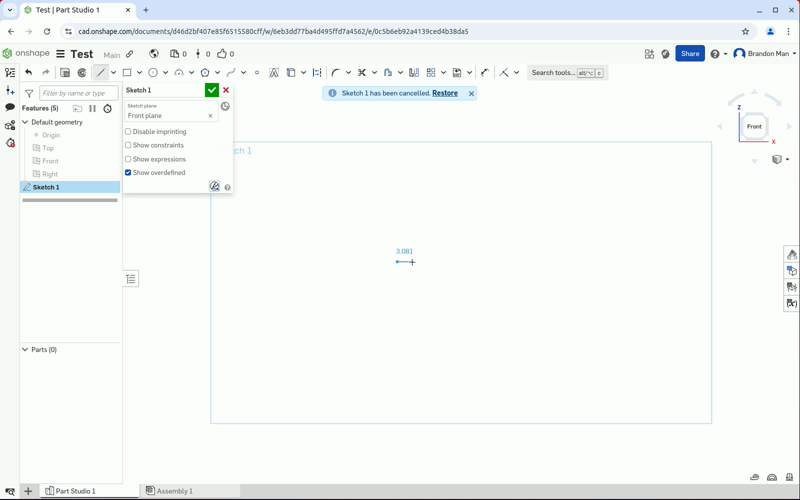
key_up(shift)
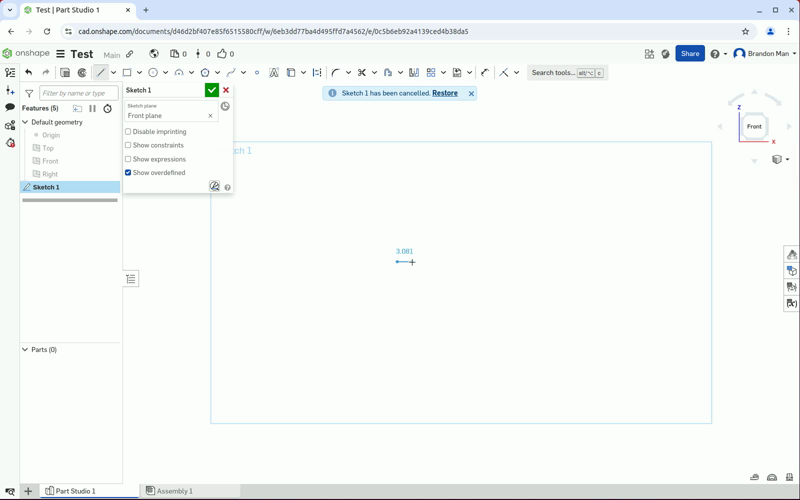
key_down(shift)
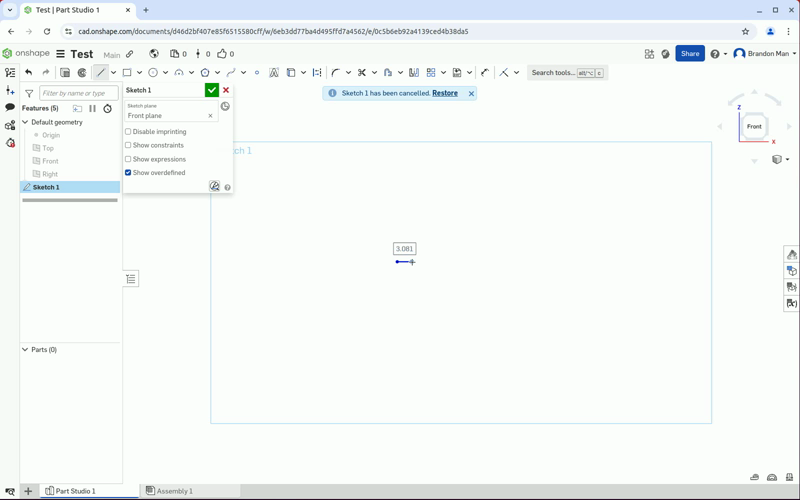
mouse_move(442, 261)
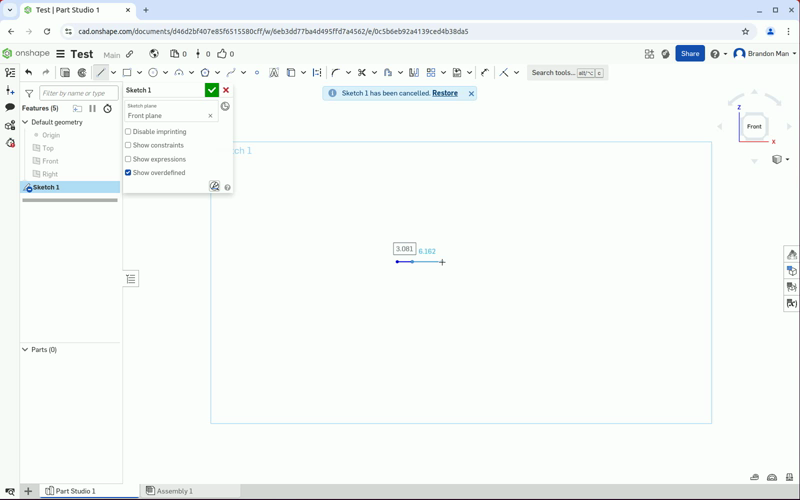
mouse_move(412, 246)
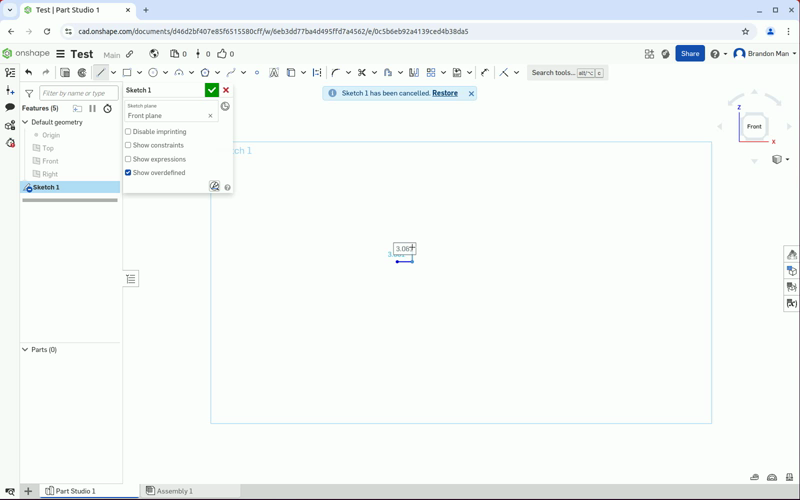
click(412, 246)
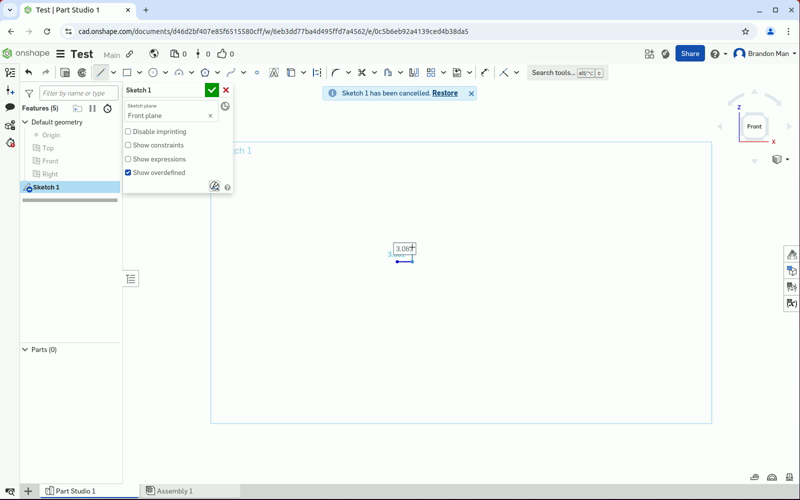
key_up(shift)
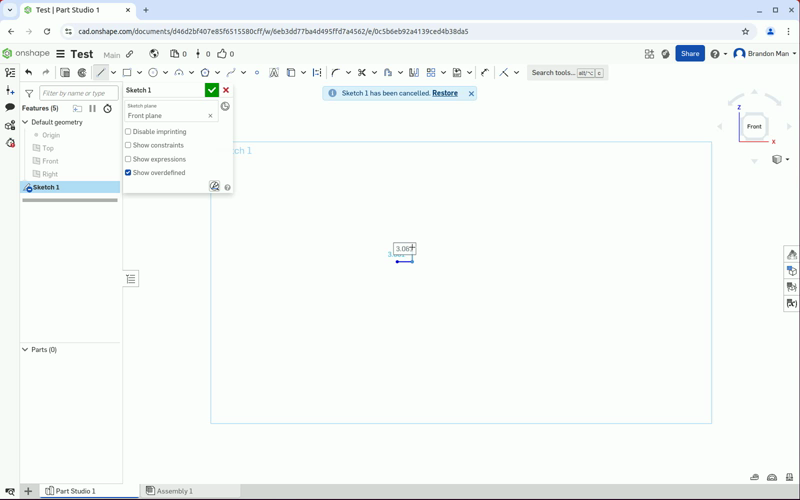
key_down(shift)
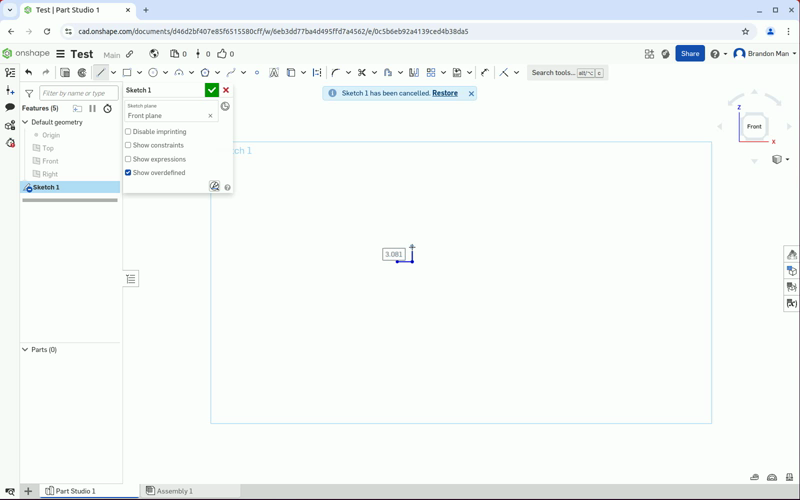
mouse_move(442, 246)
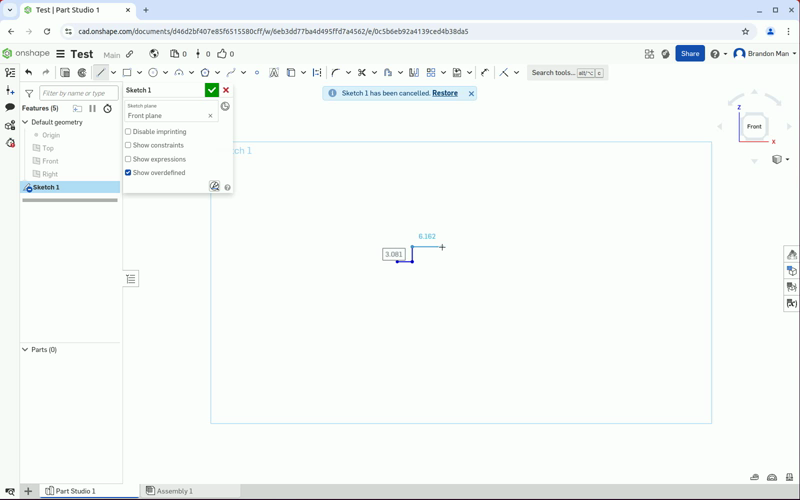
mouse_move(397, 246)
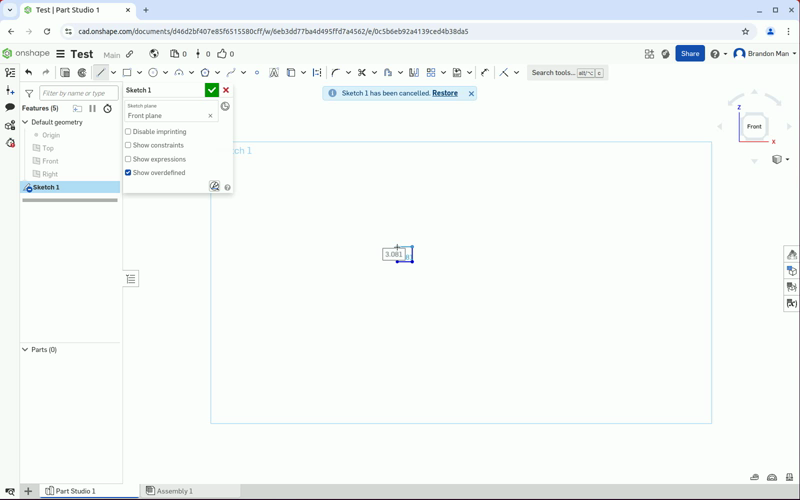
click(397, 246)
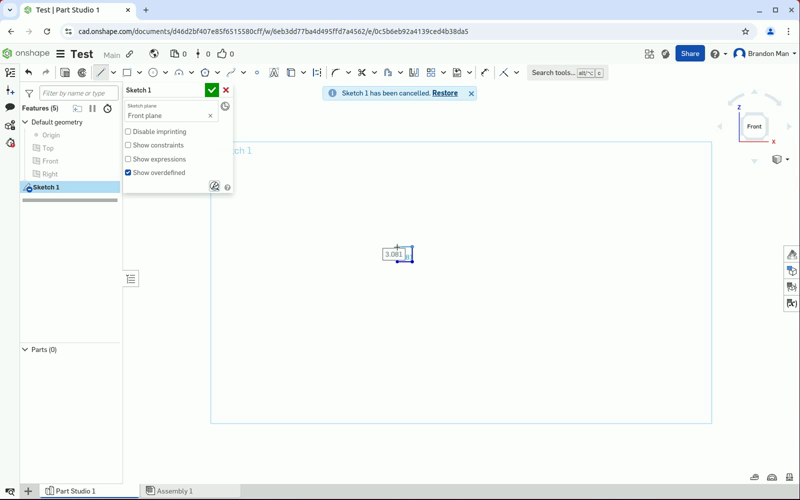
key_up(shift)
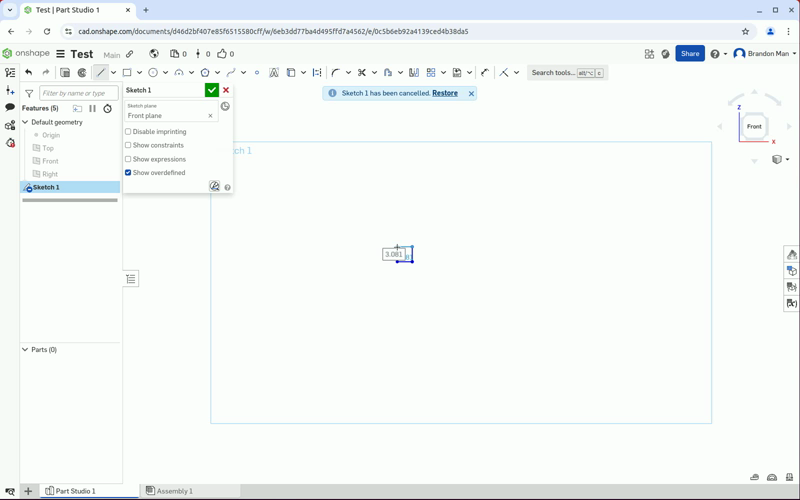
mouse_move(427, 246)
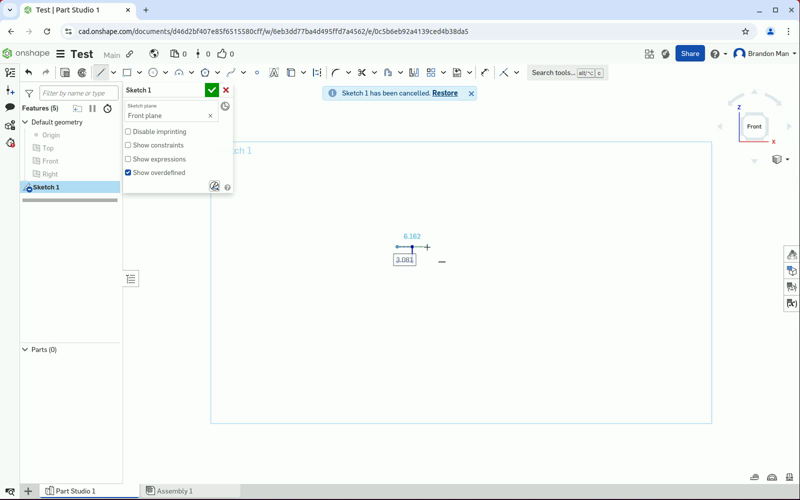
key_down(shift)
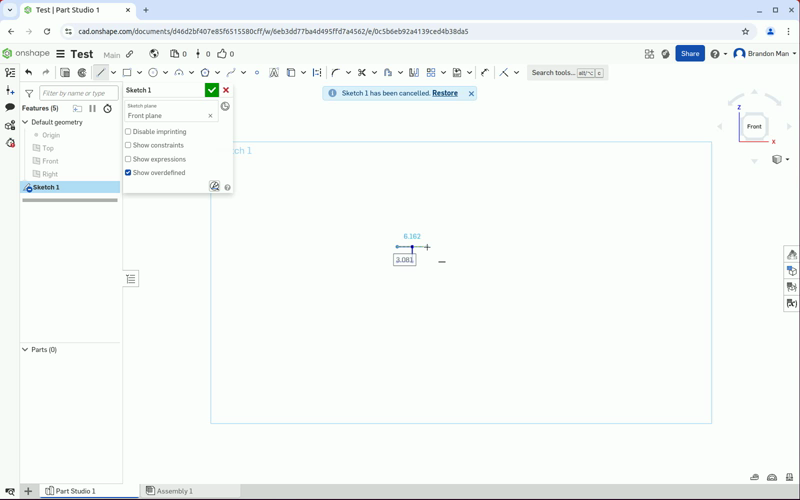
mouse_move(397, 261)
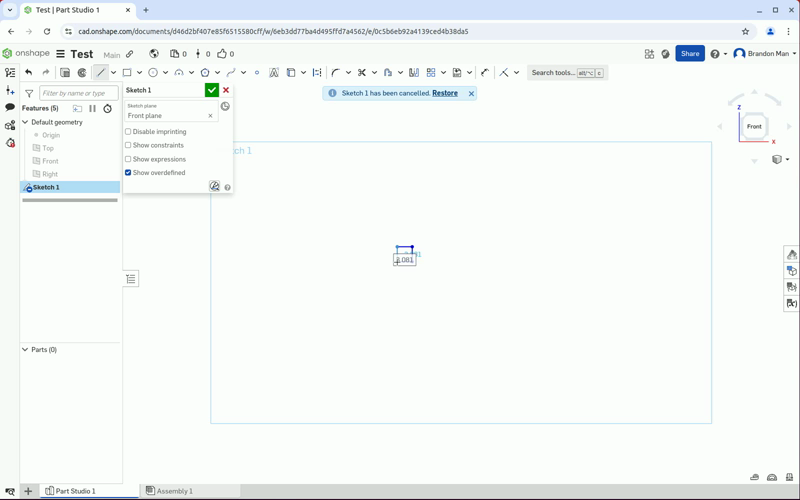
key_up(shift)
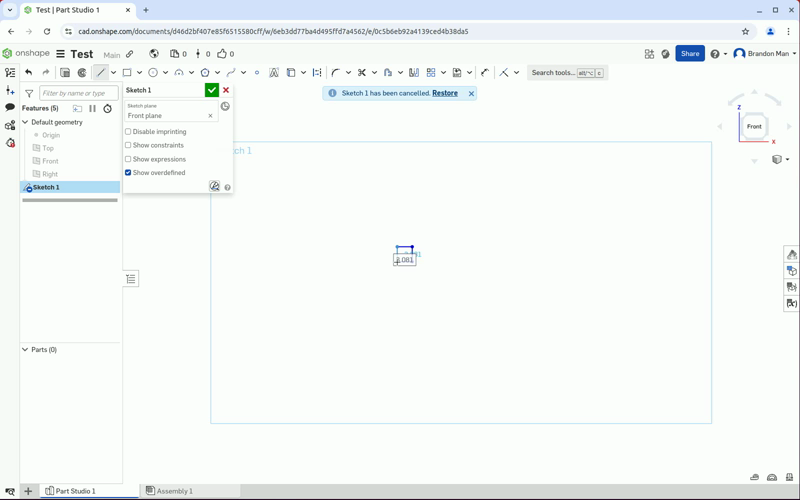
click(397, 261)
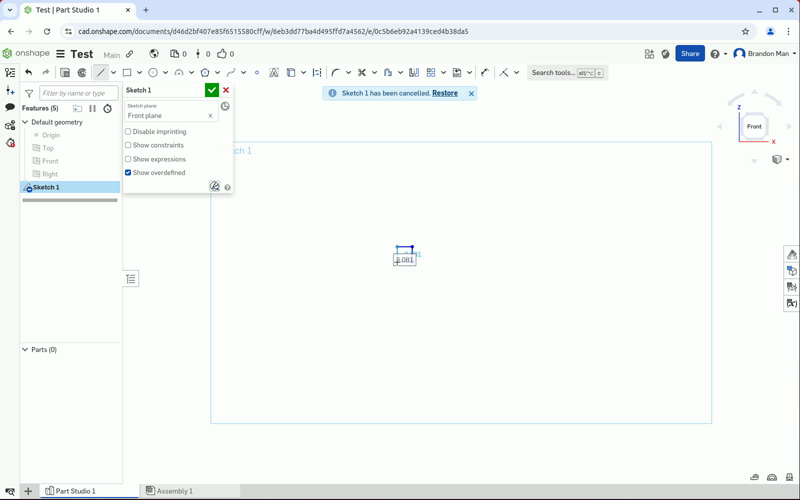
key(esc)
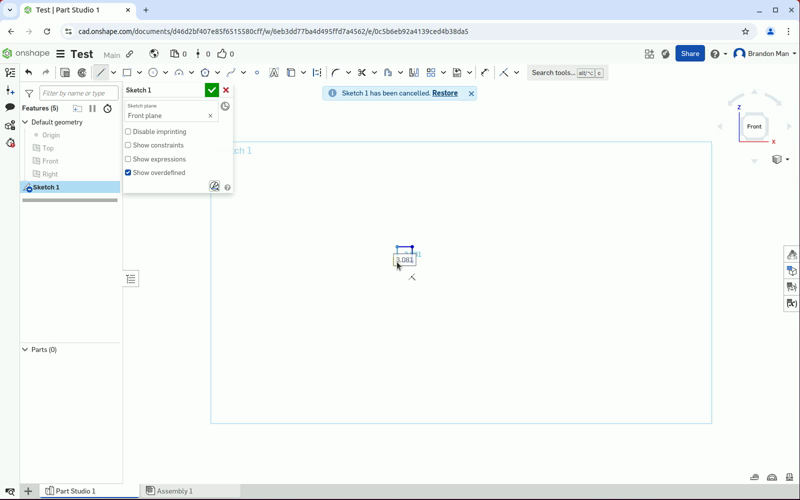
mouse_move(407, 251)
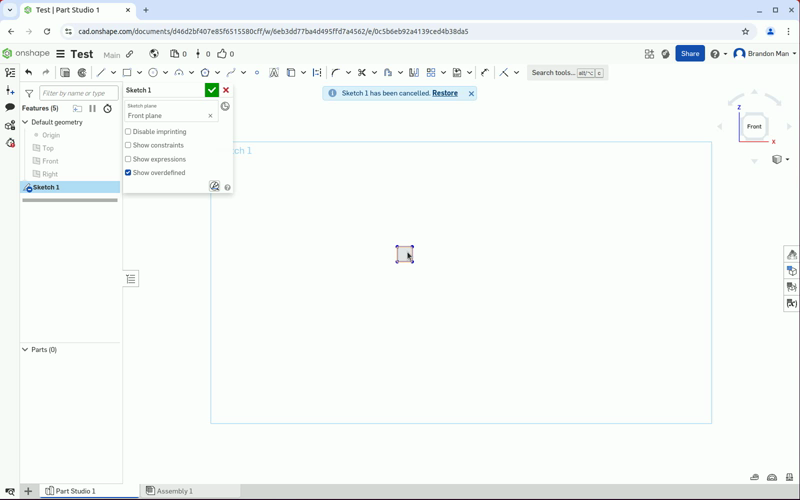
scroll(6)
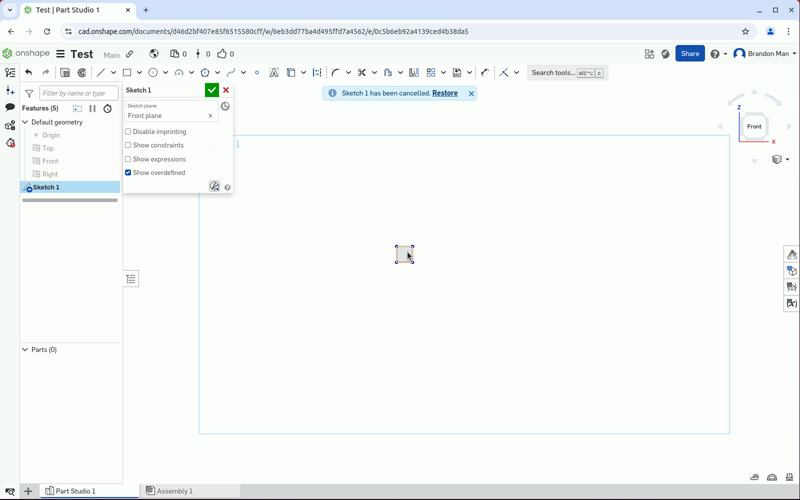
scroll(6)
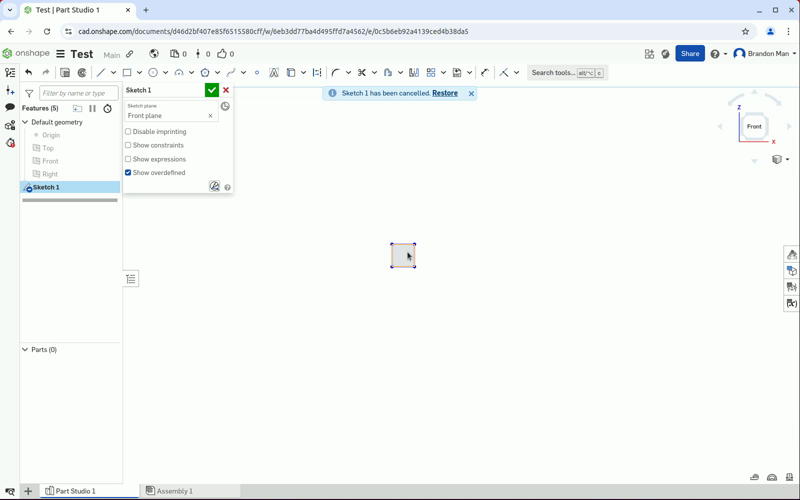
scroll(6)
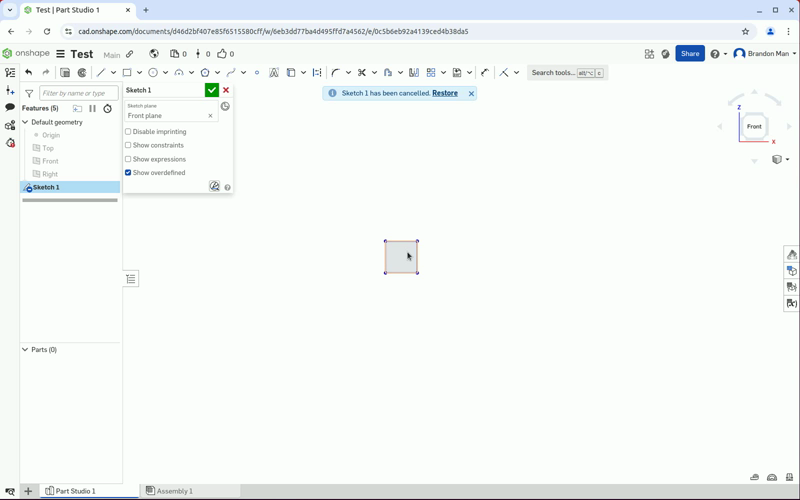
scroll(6)
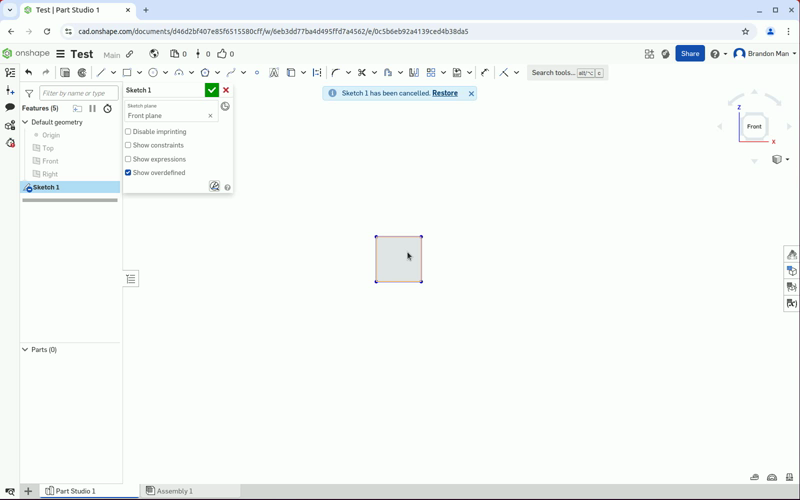
scroll(6)
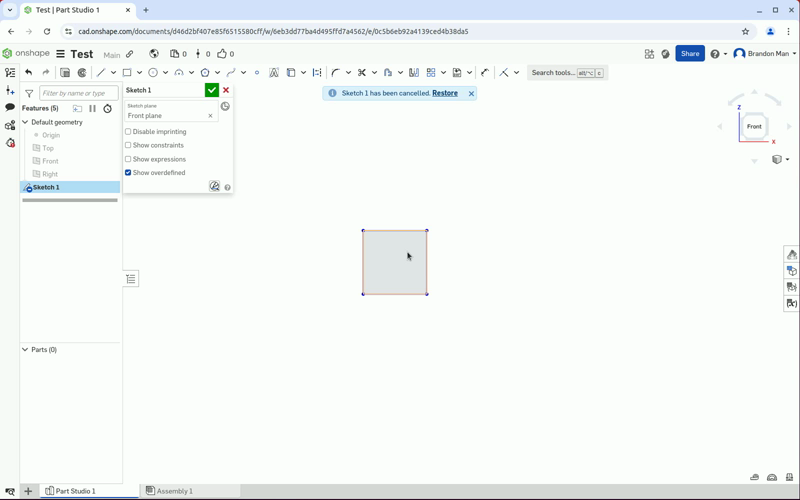
scroll(6)
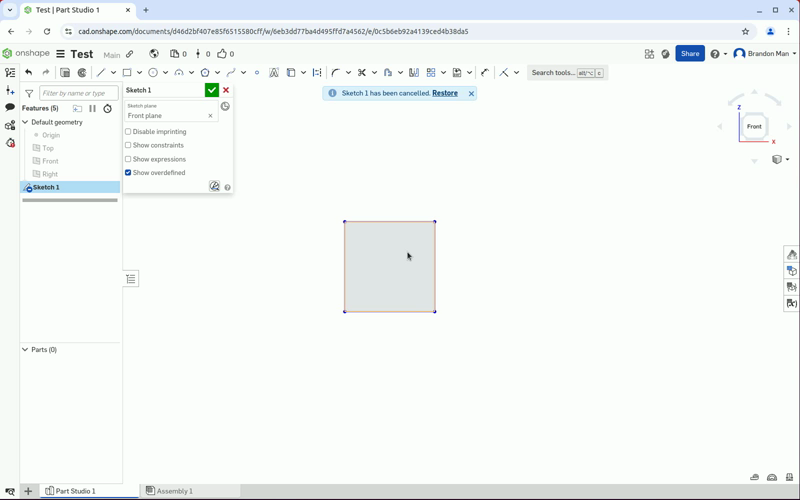
scroll(6)
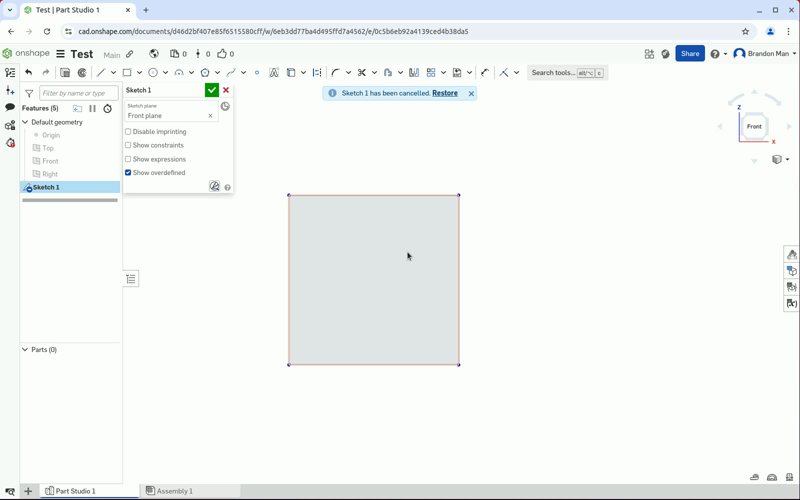
click(407, 251)
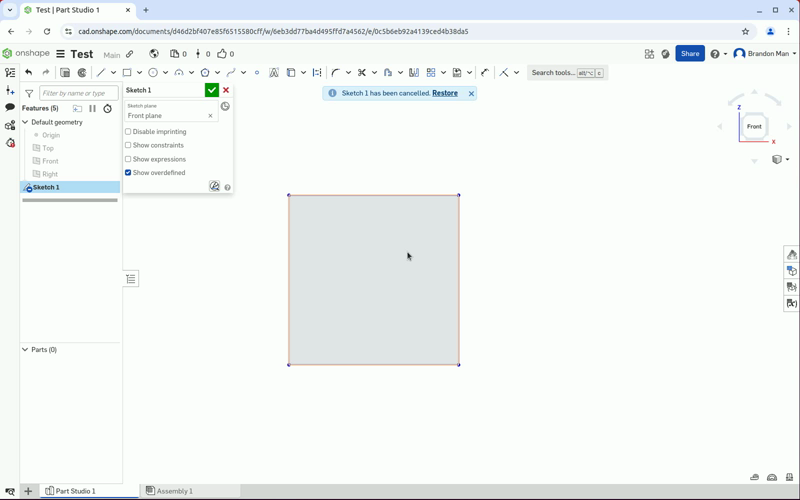
scroll(-6)
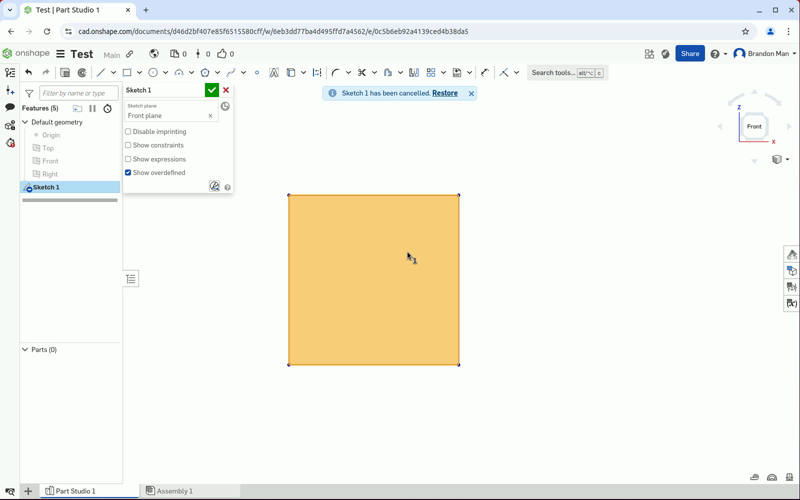
scroll(-6)
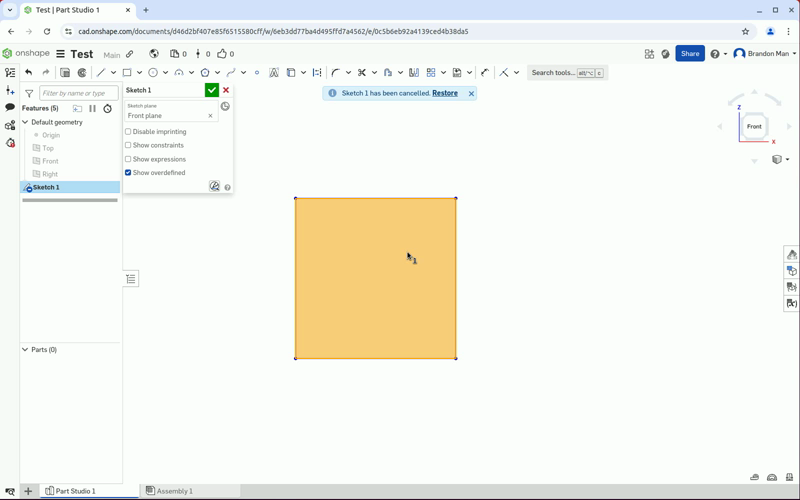
scroll(-6)
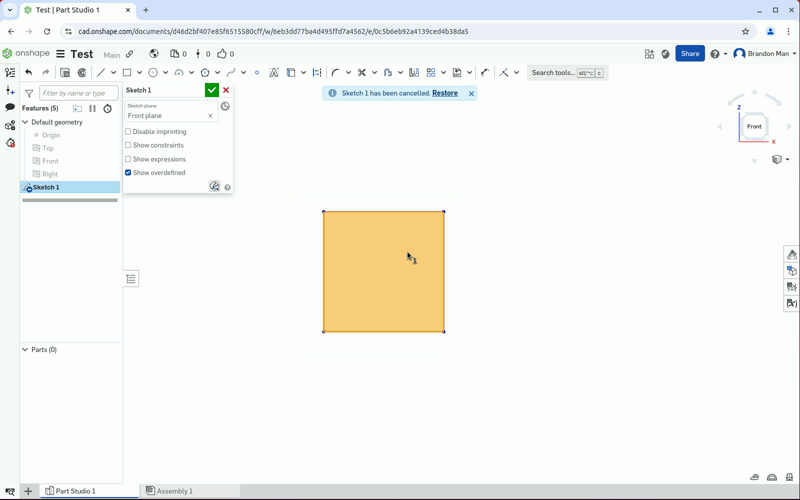
scroll(-6)
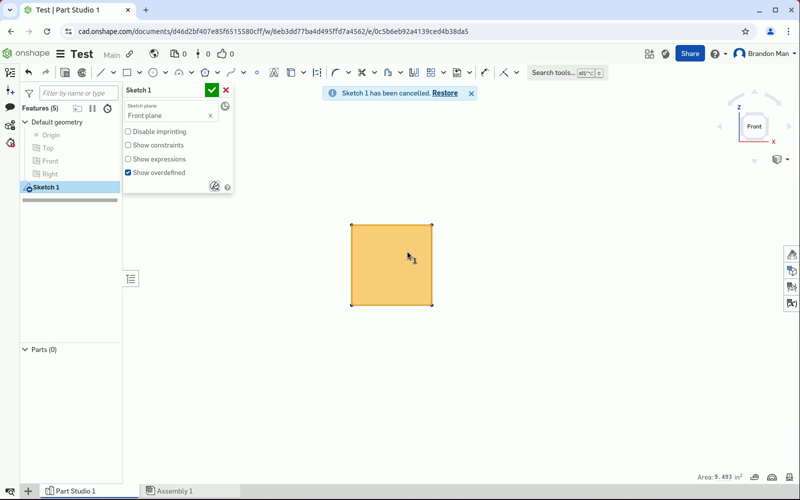
scroll(-6)
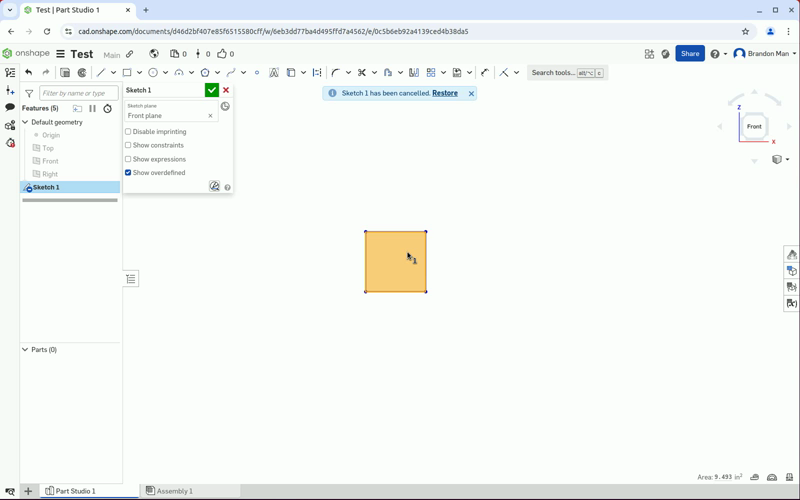
scroll(-6)
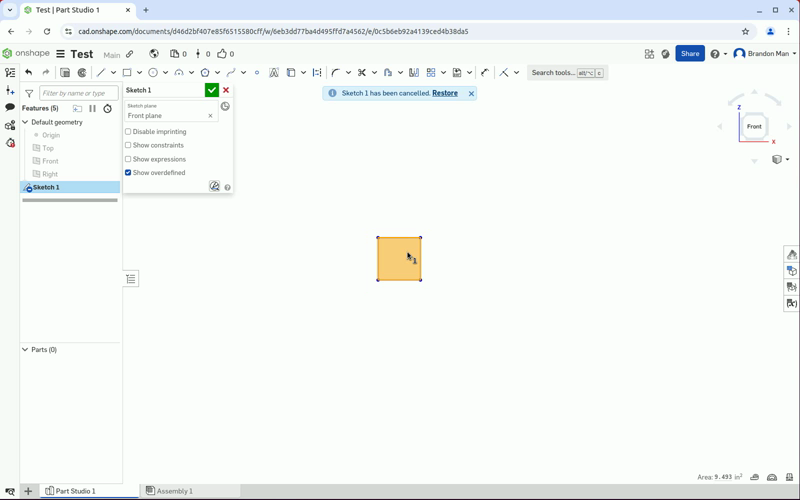
scroll(-6)
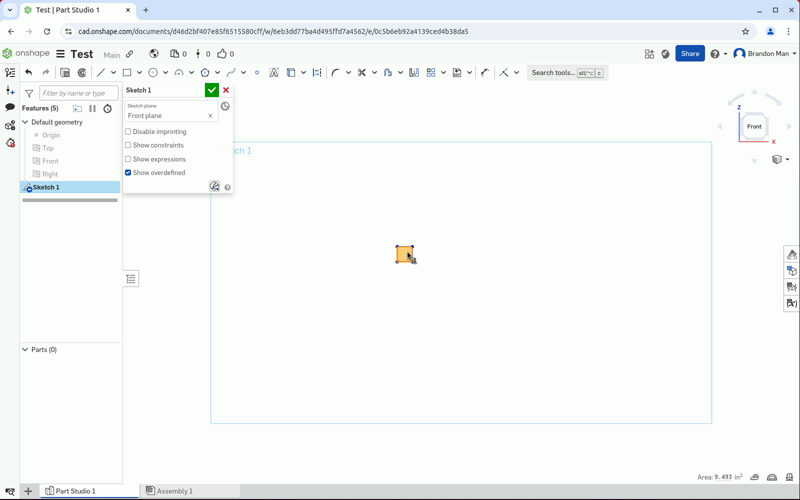
mouse_move(73, 352)
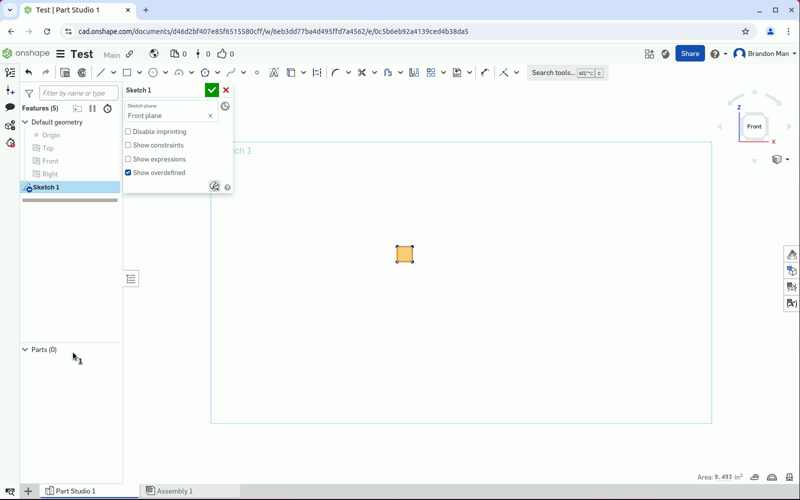
key(shift+y)
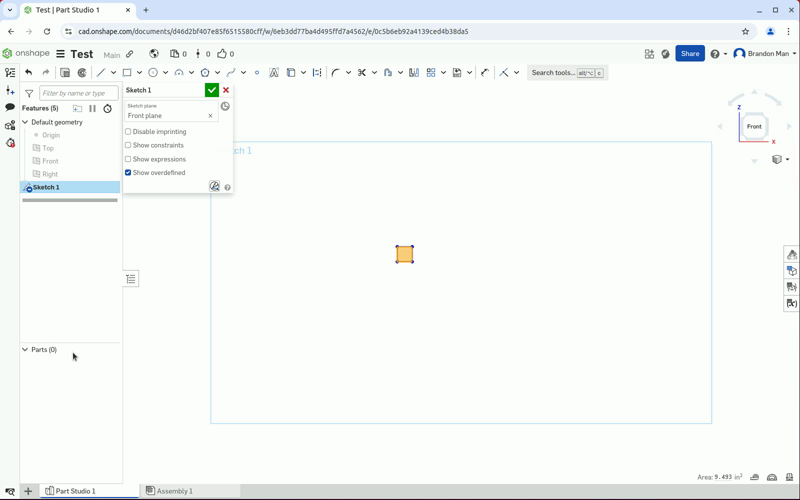
key(shift+e)
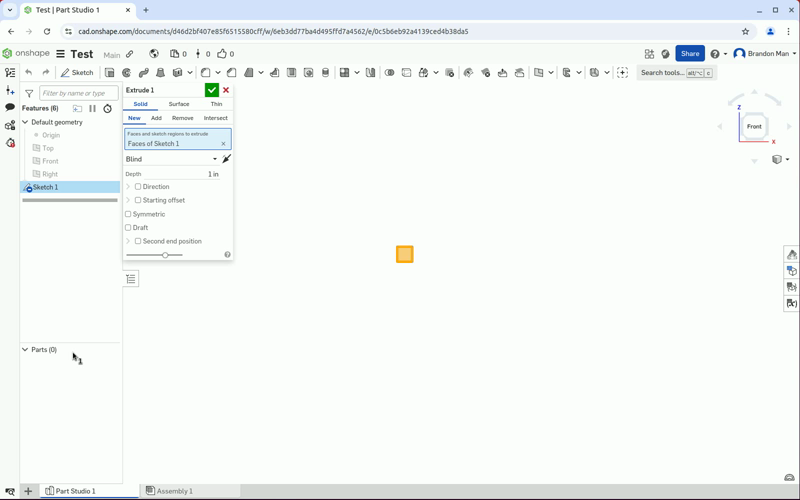
mouse_move(143, 106)
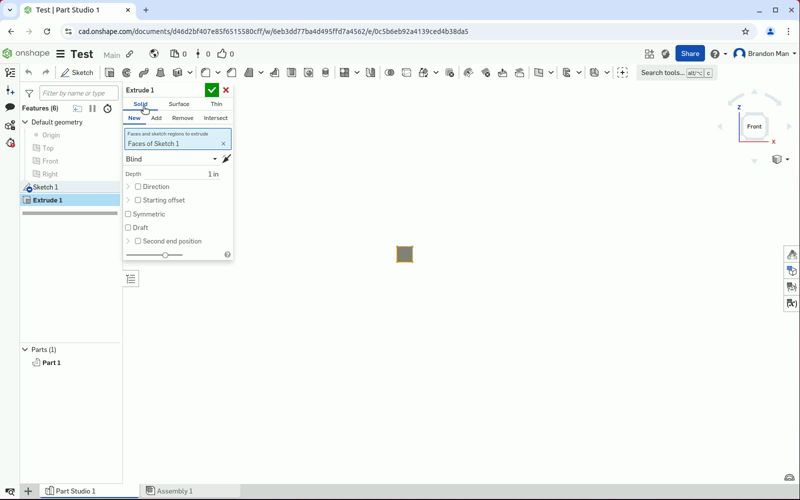
click(143, 106)
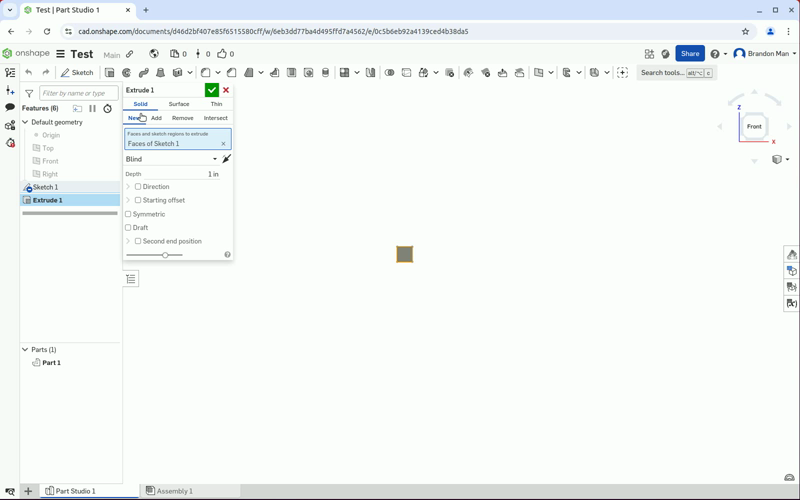
mouse_move(137, 120)
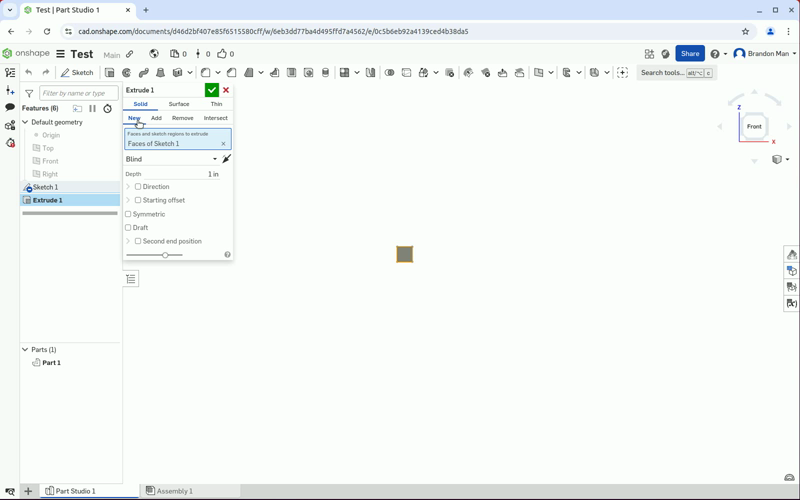
click(137, 120)
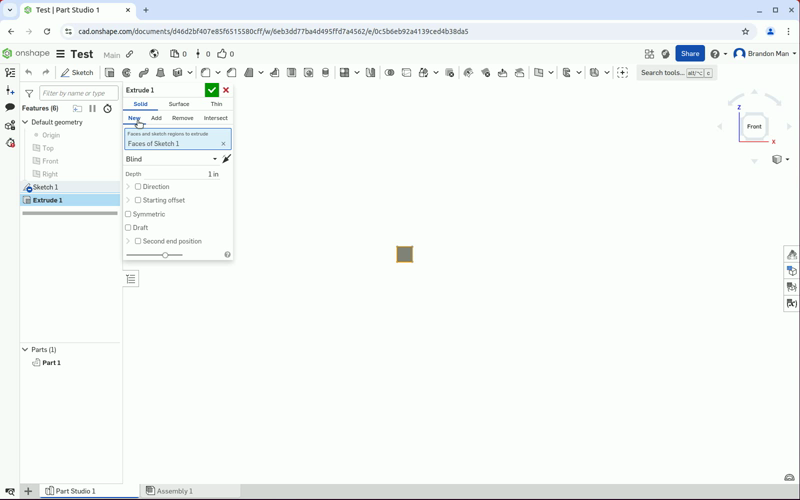
key(tab, 4)
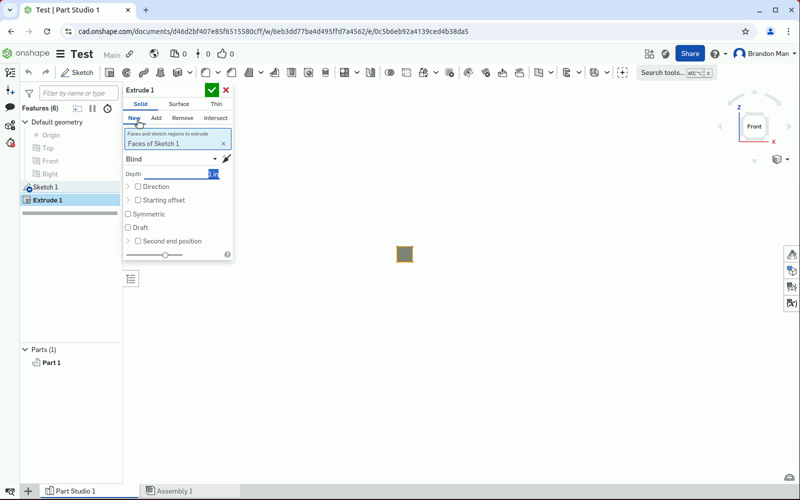
text(5.777)
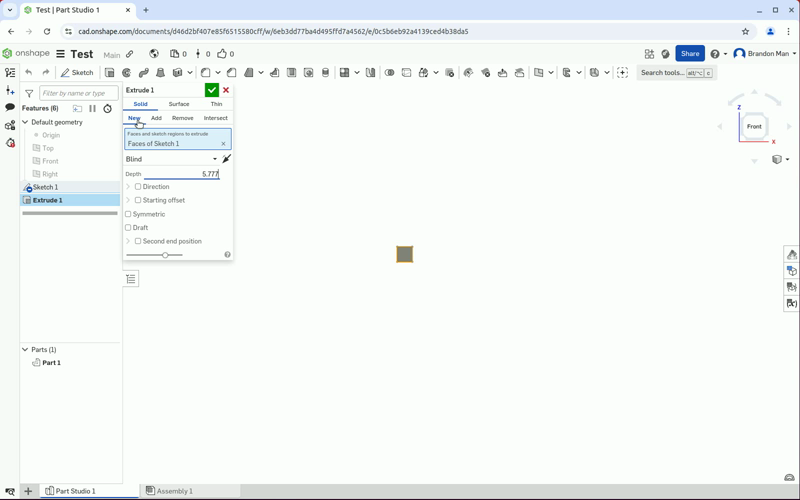
key(enter)
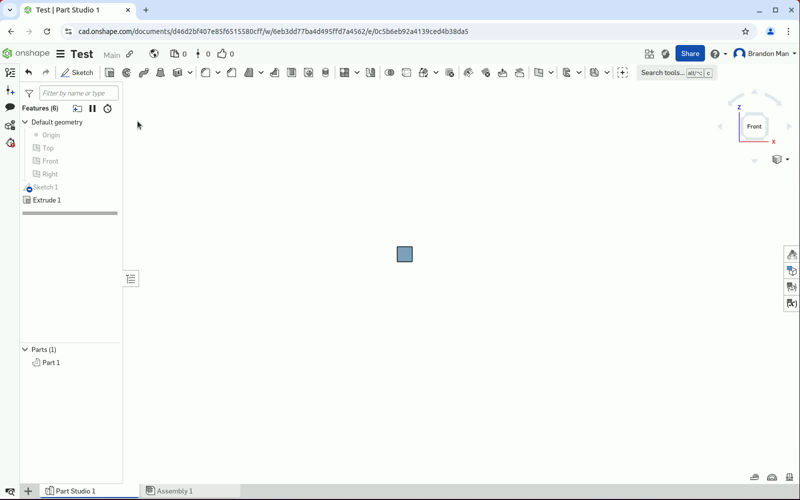
key(shift+h)
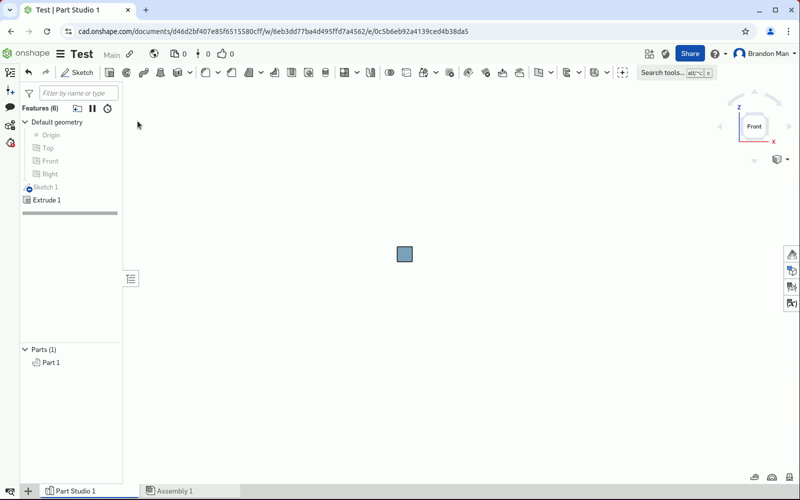
key(shift+h)
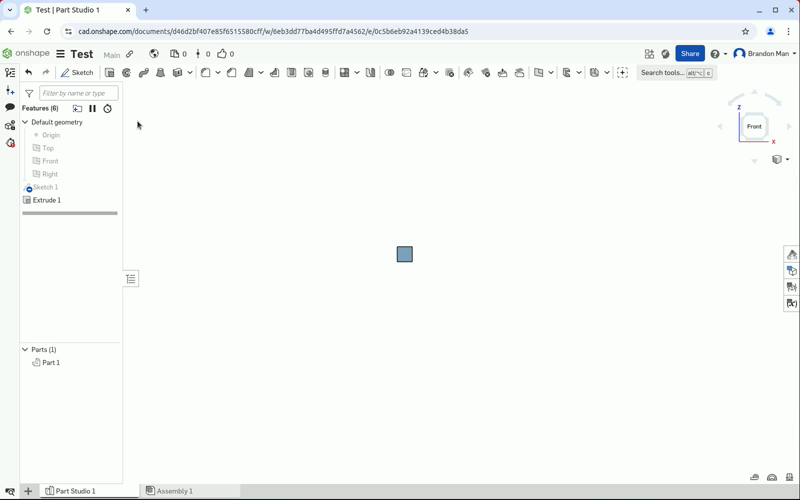
mouse_move(73, 189)
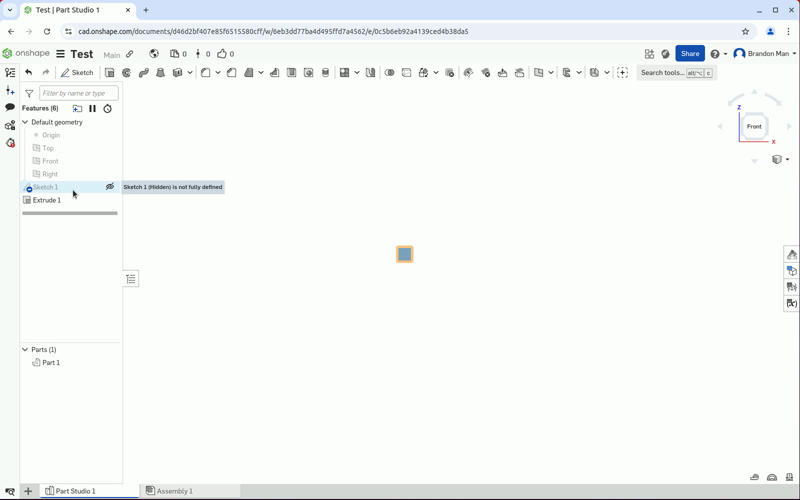
click(73, 189)
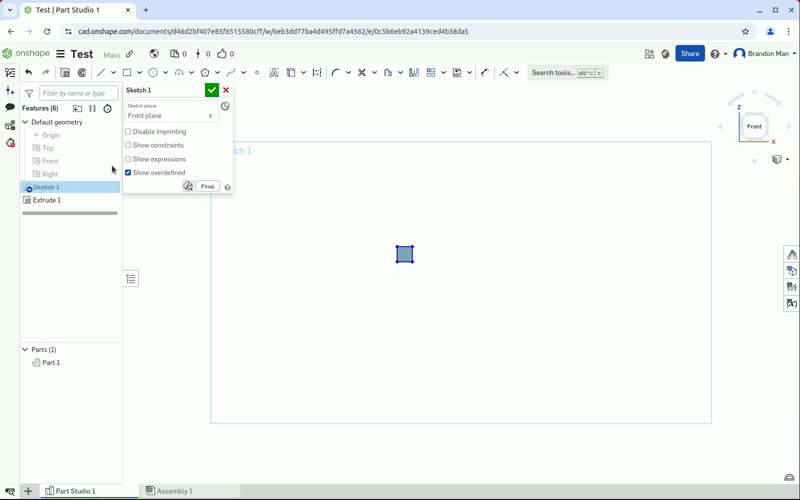
mouse_move(229, 92)
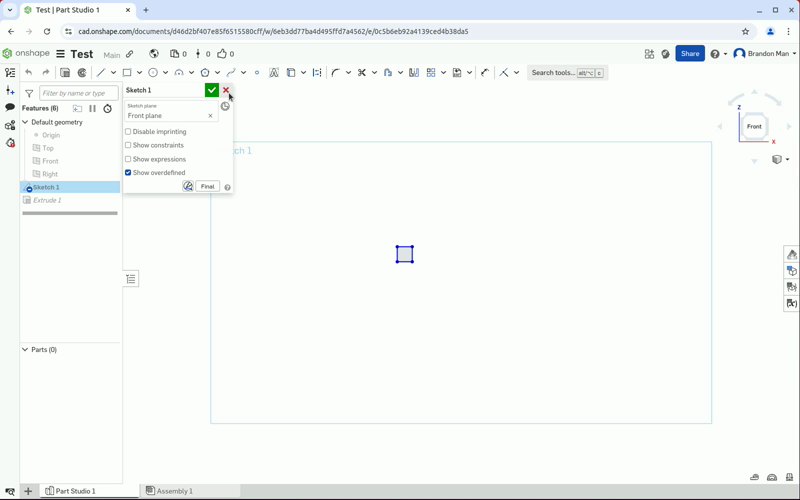
click(229, 92)
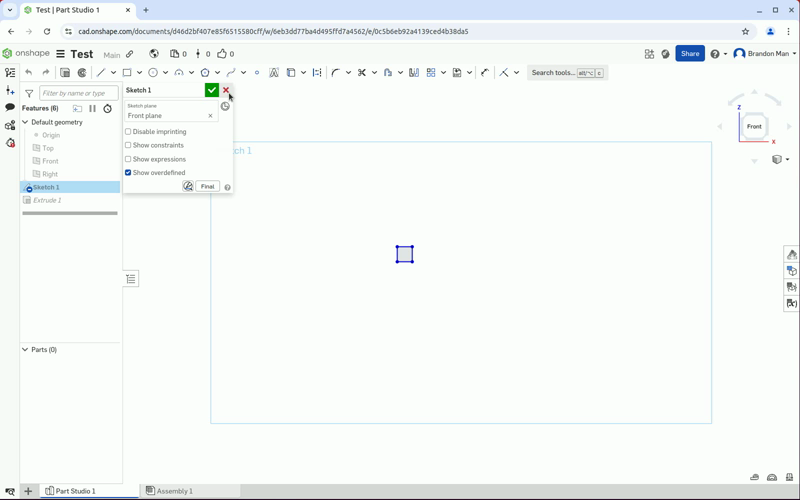
key(shift+s)
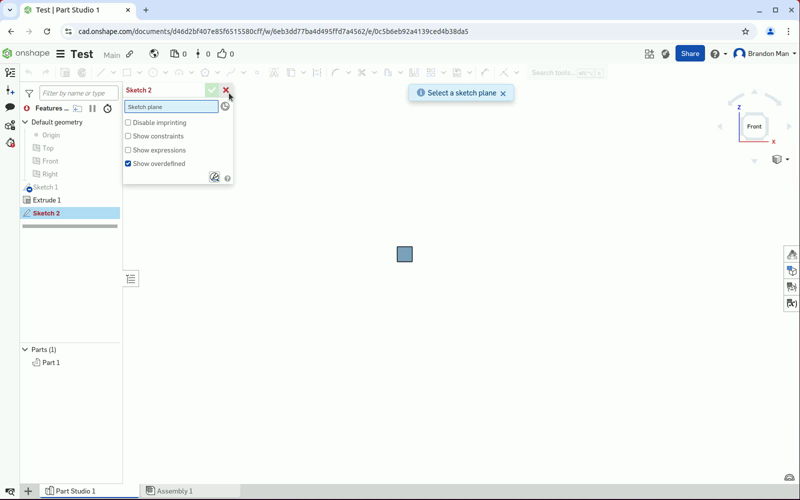
mouse_move(73, 163)
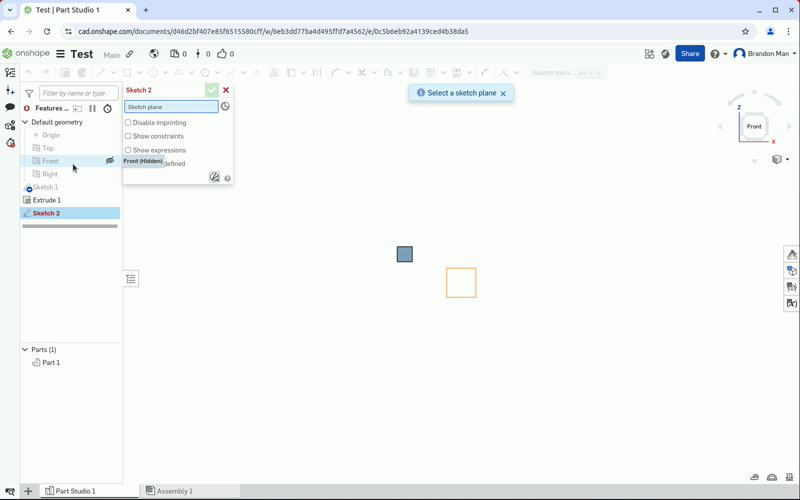
click(73, 163)
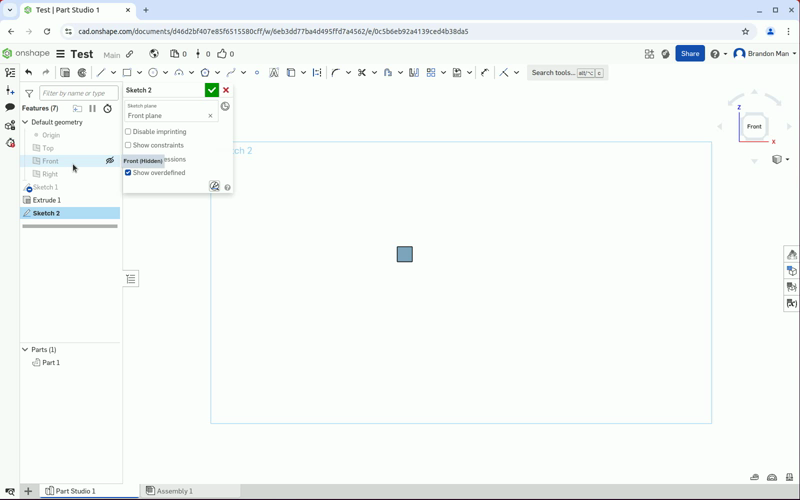
mouse_move(73, 352)
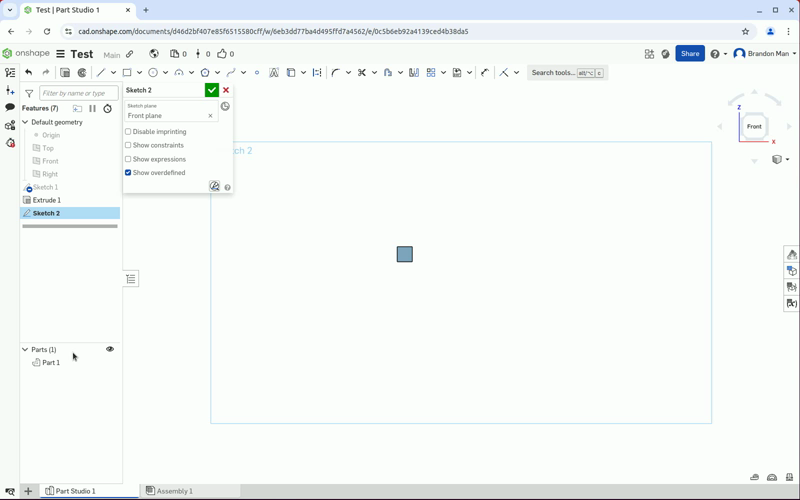
key(y)
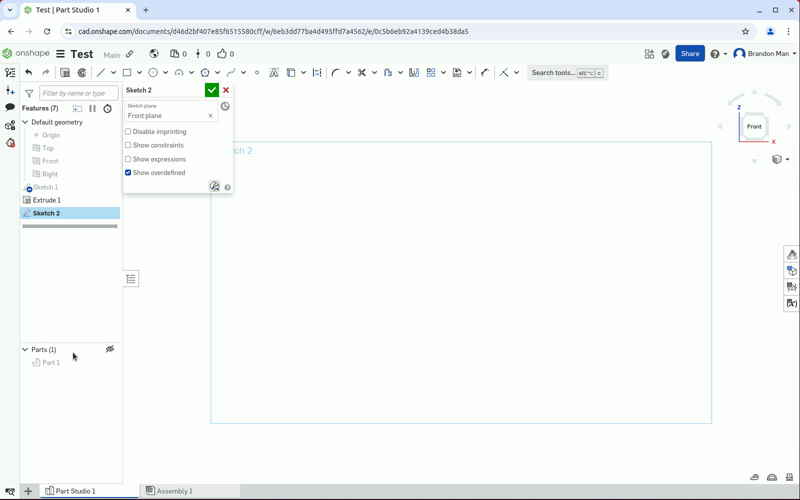
key(l)
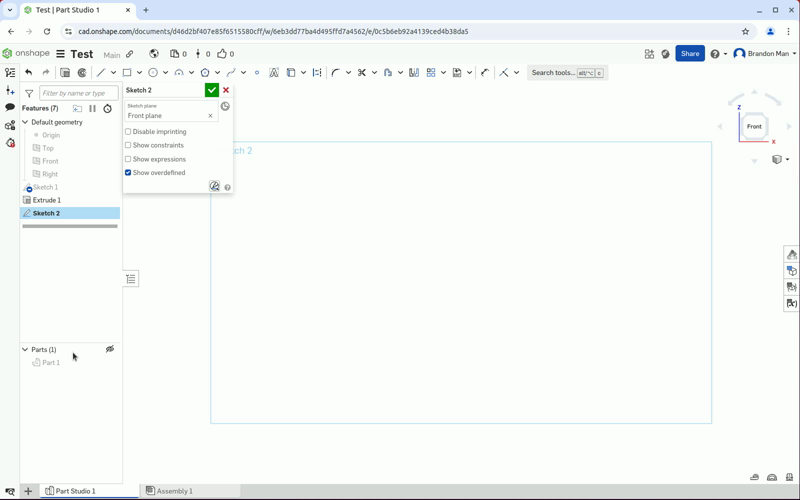
key_down(shift)
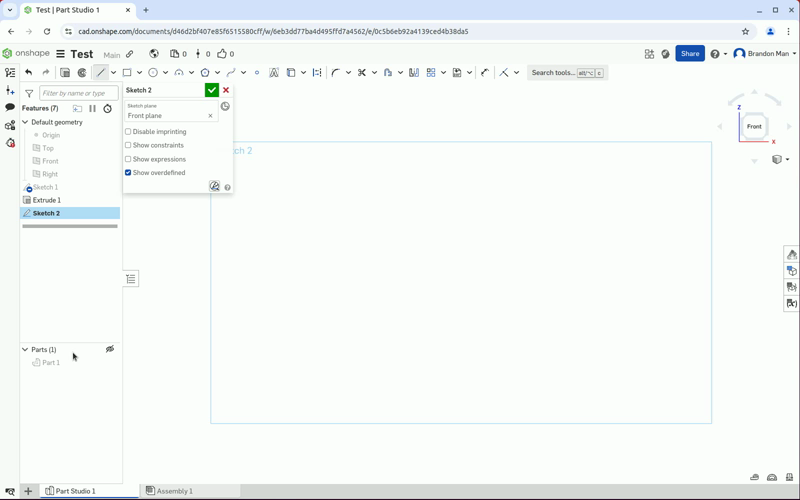
mouse_move(397, 318)
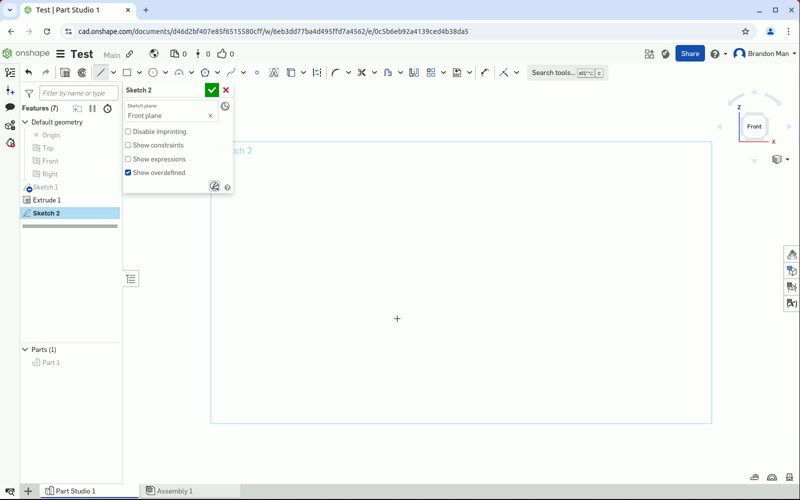
click(397, 318)
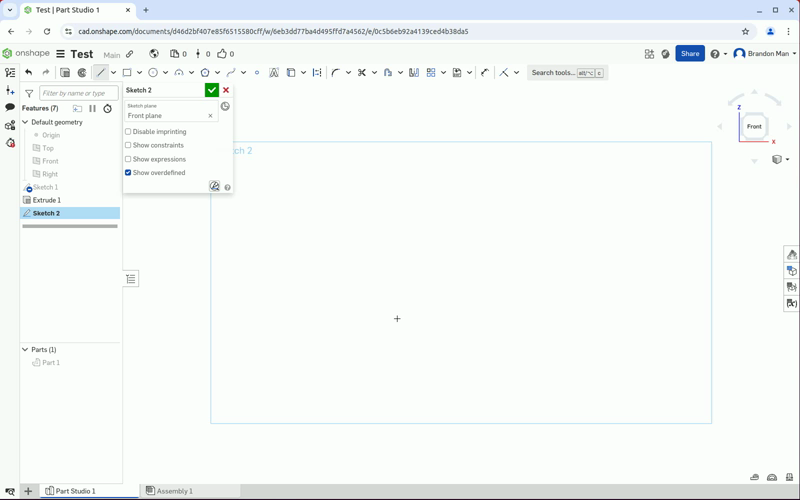
key_up(shift)
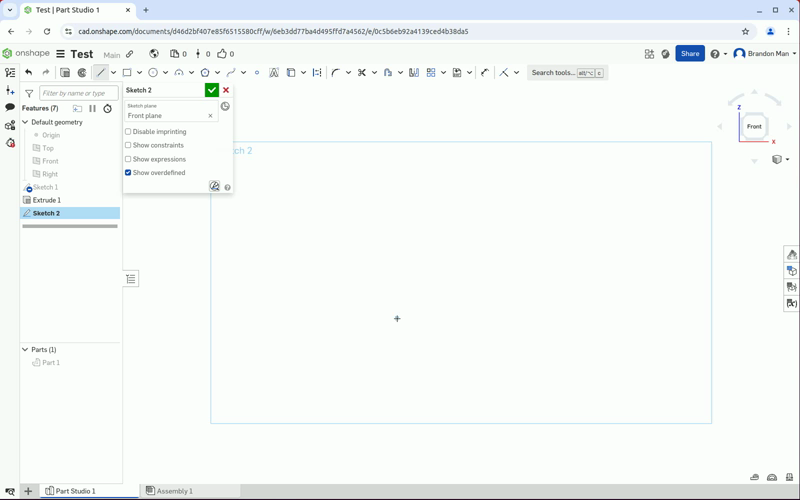
key_down(shift)
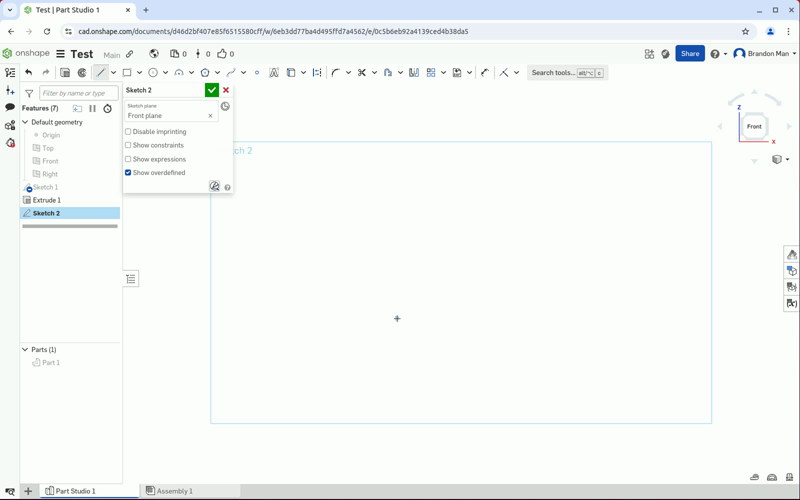
mouse_move(427, 318)
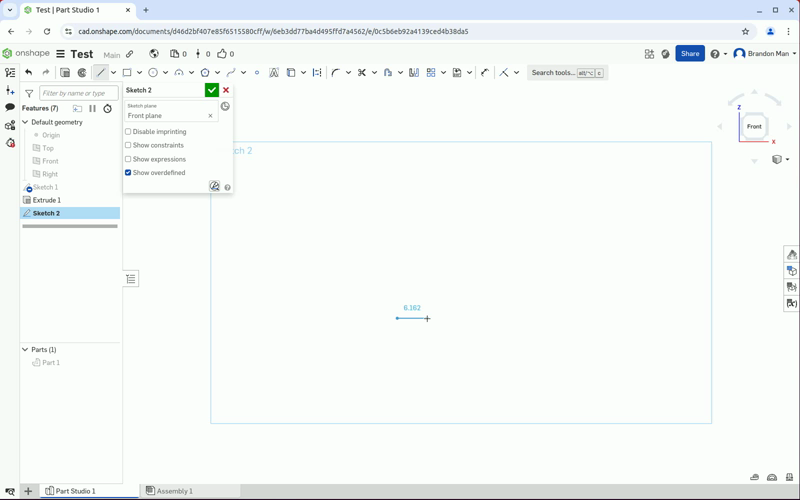
mouse_move(412, 318)
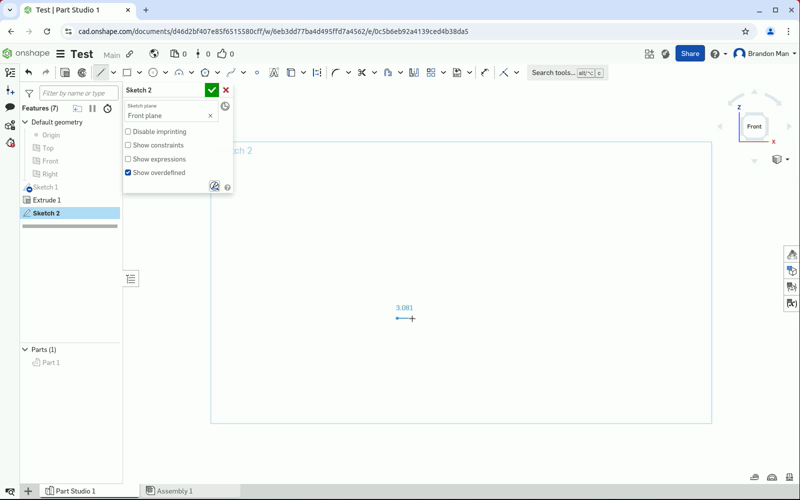
click(412, 318)
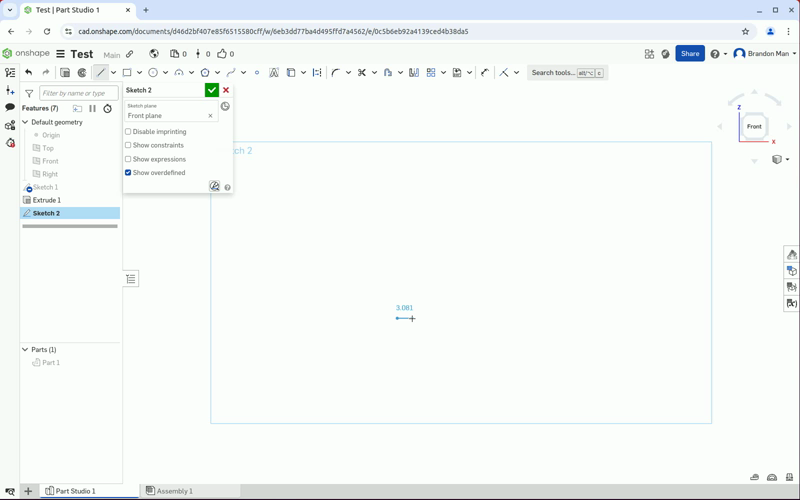
key_up(shift)
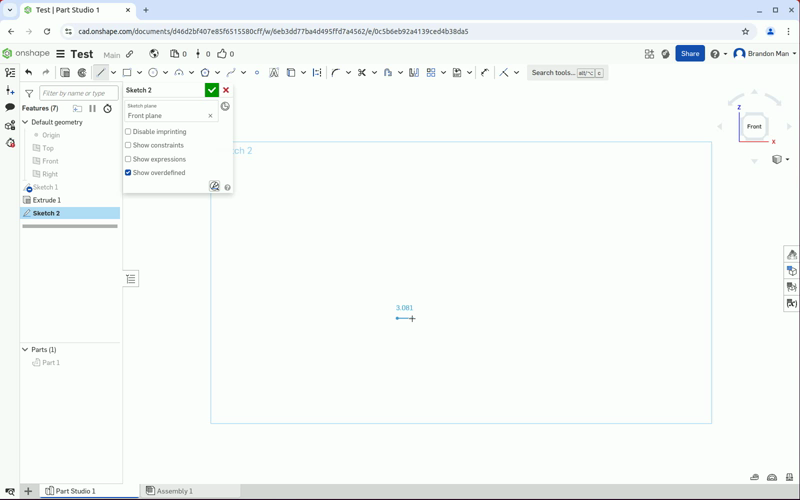
key_down(shift)
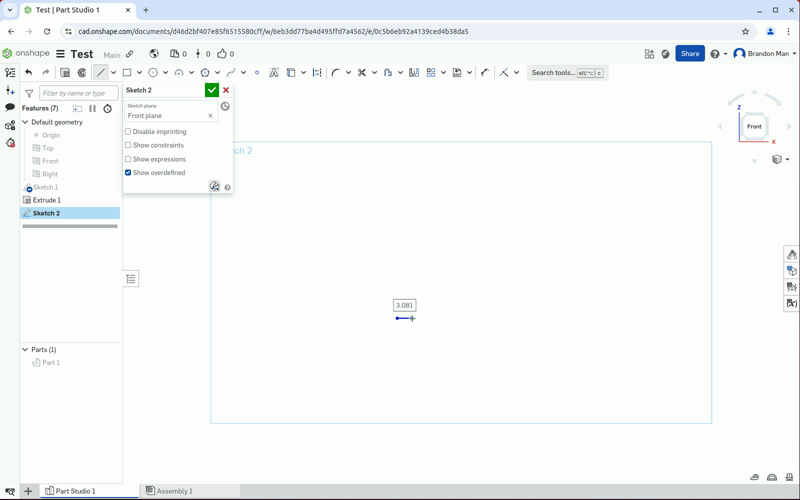
mouse_move(442, 318)
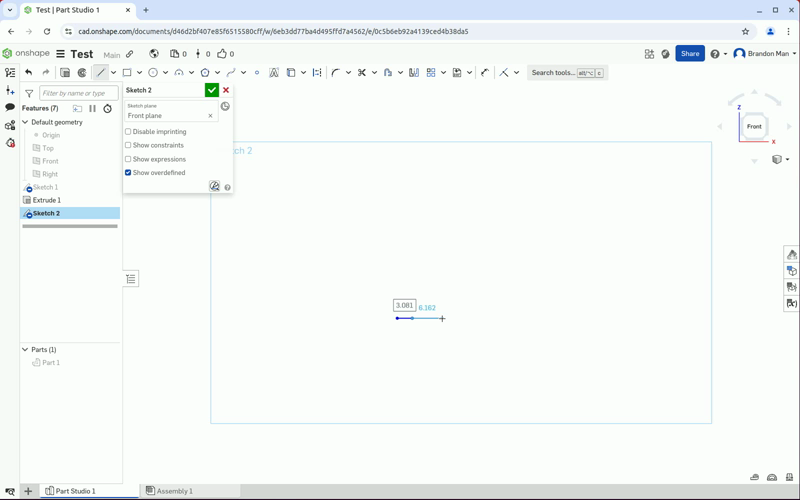
mouse_move(412, 303)
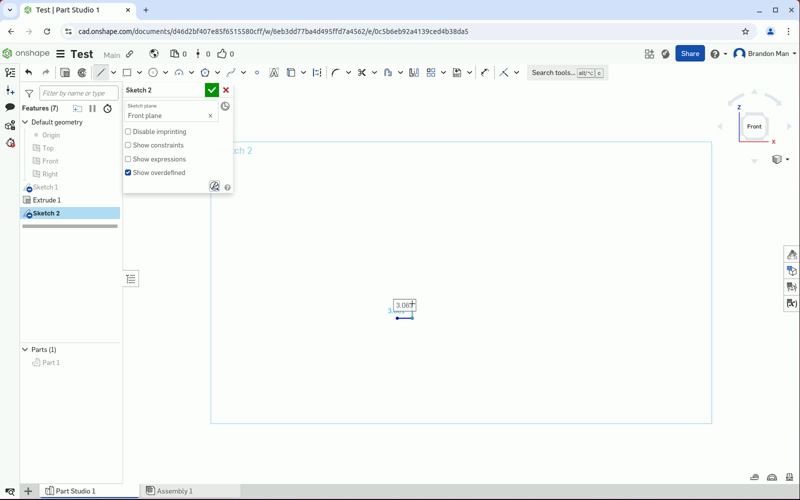
click(412, 303)
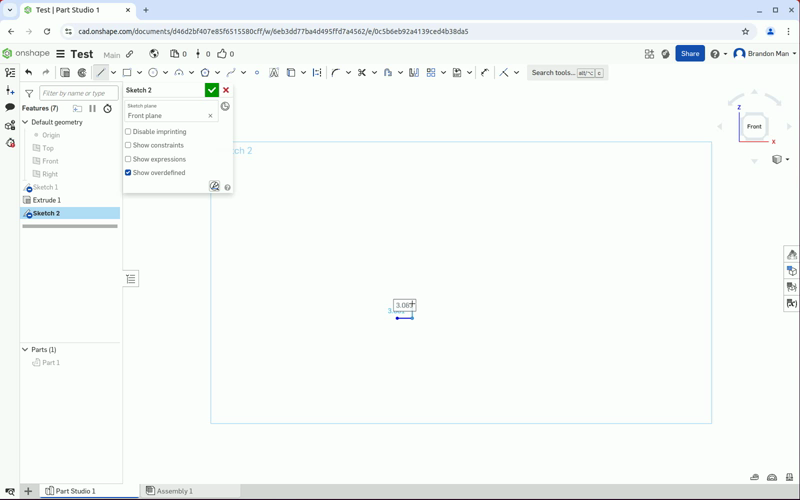
key_up(shift)
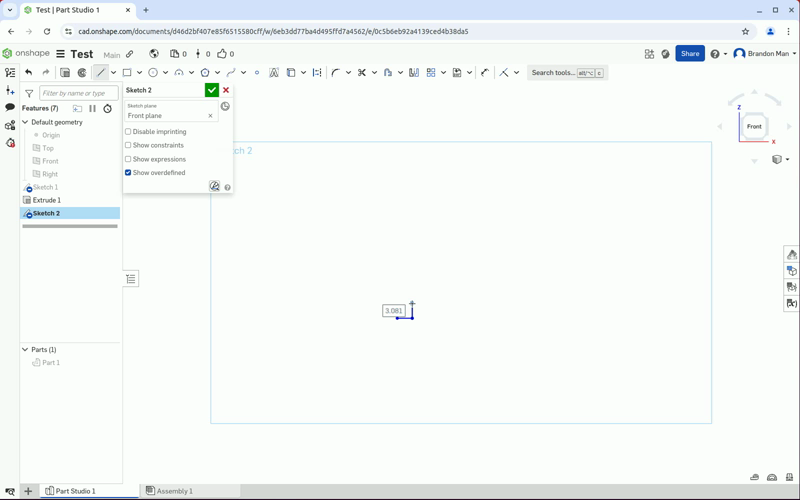
key_down(shift)
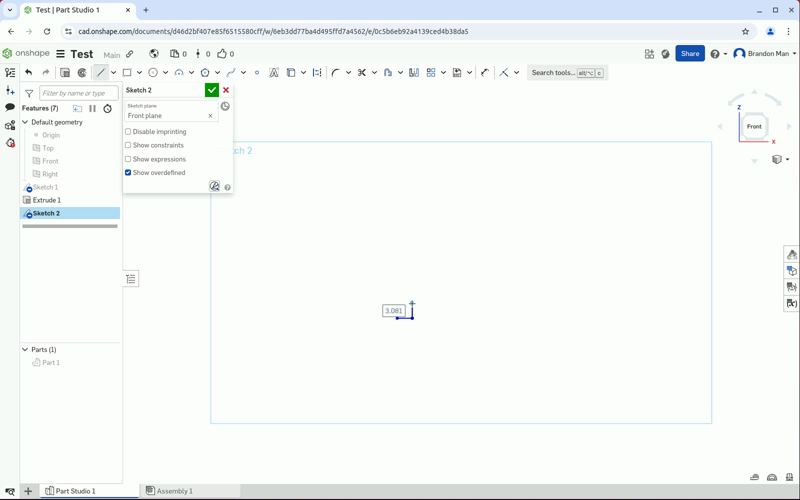
mouse_move(442, 303)
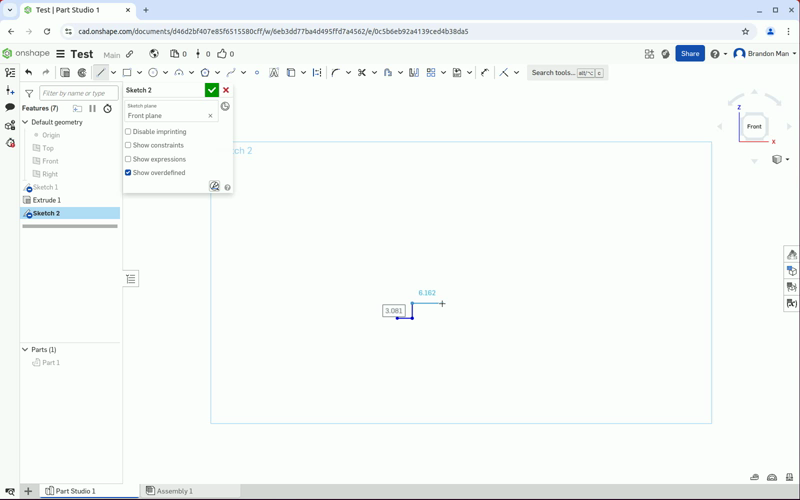
mouse_move(397, 303)
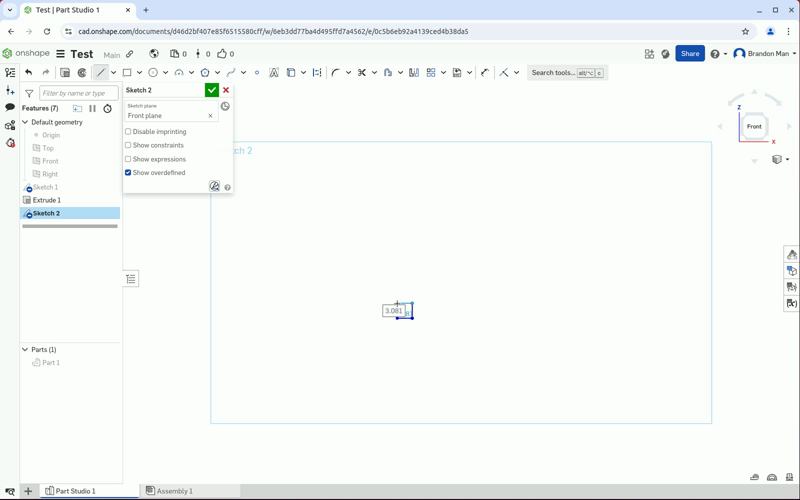
click(397, 303)
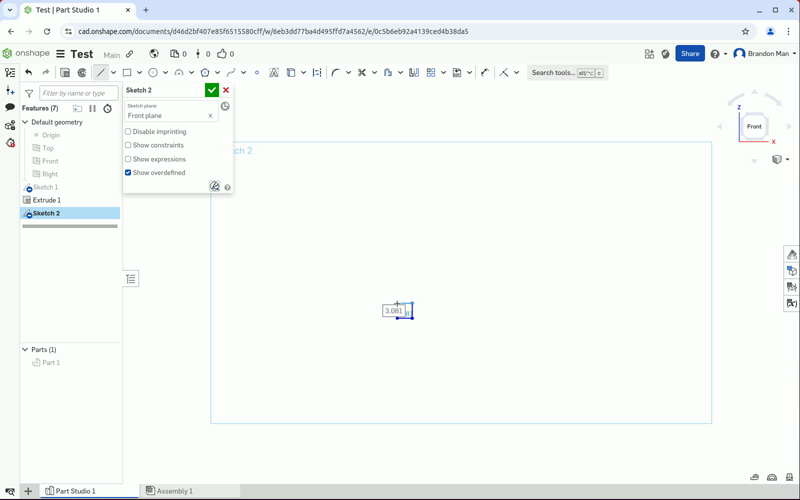
key_up(shift)
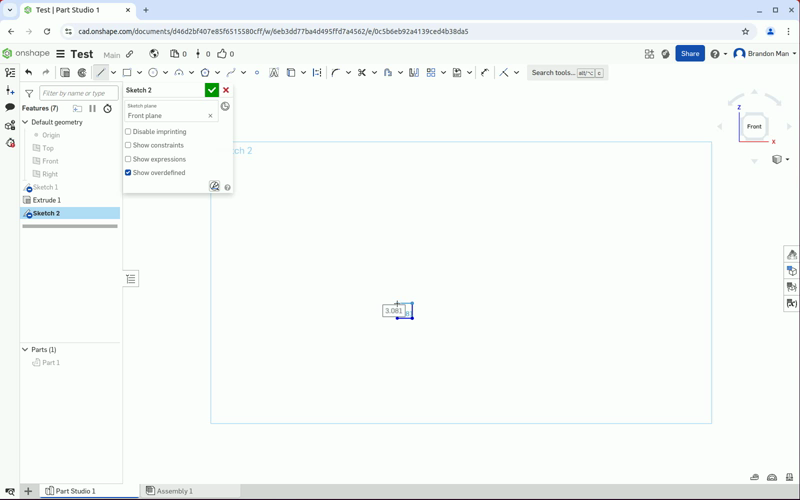
mouse_move(427, 303)
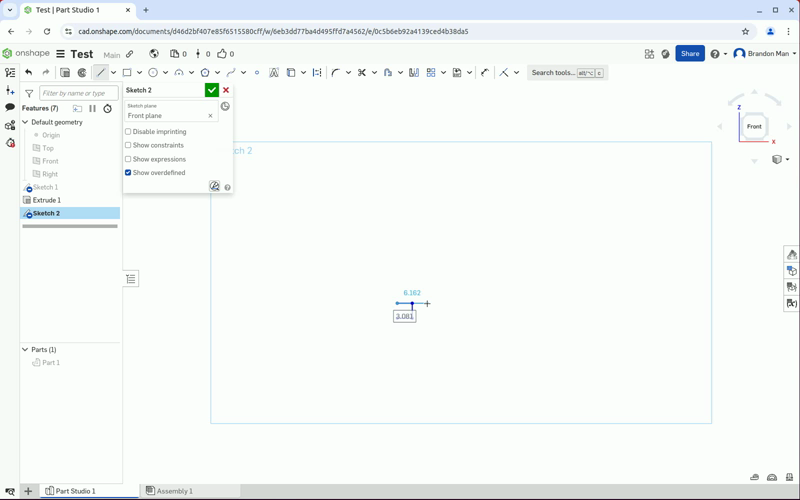
key_down(shift)
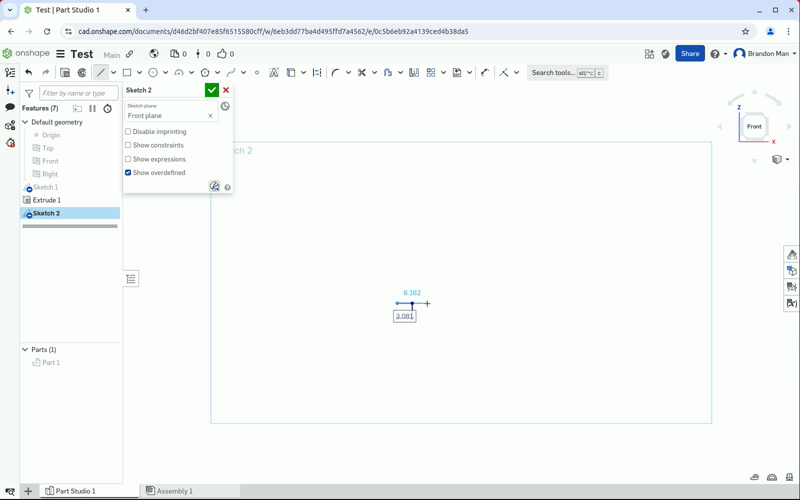
mouse_move(397, 318)
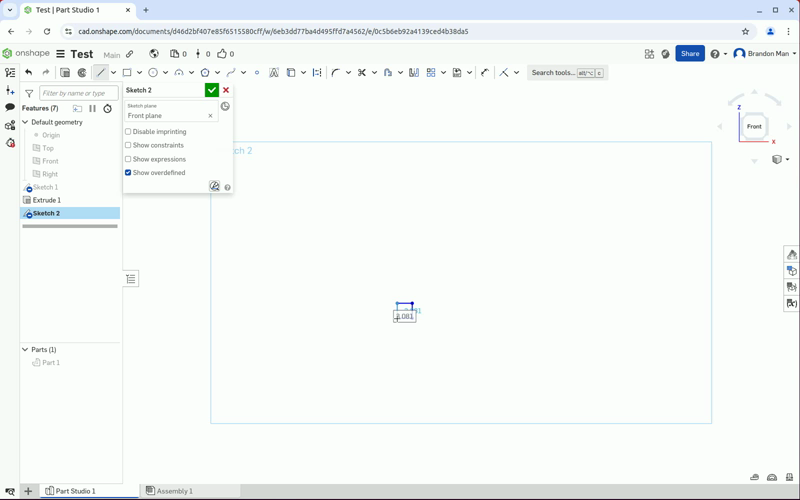
key_up(shift)
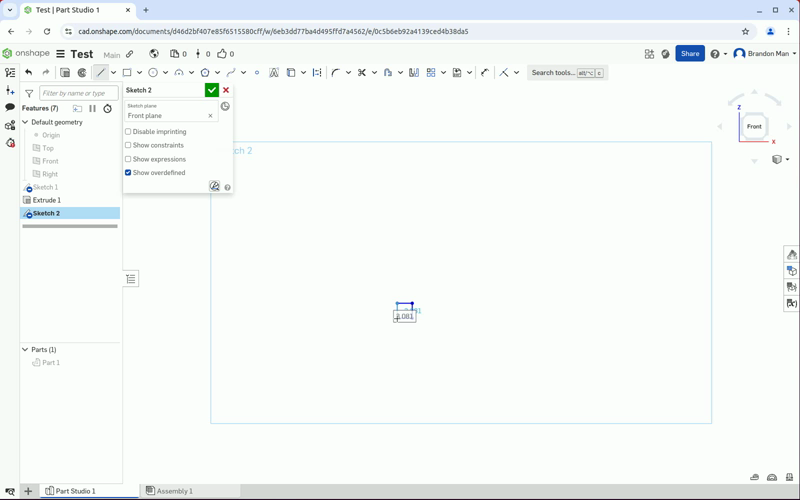
click(397, 318)
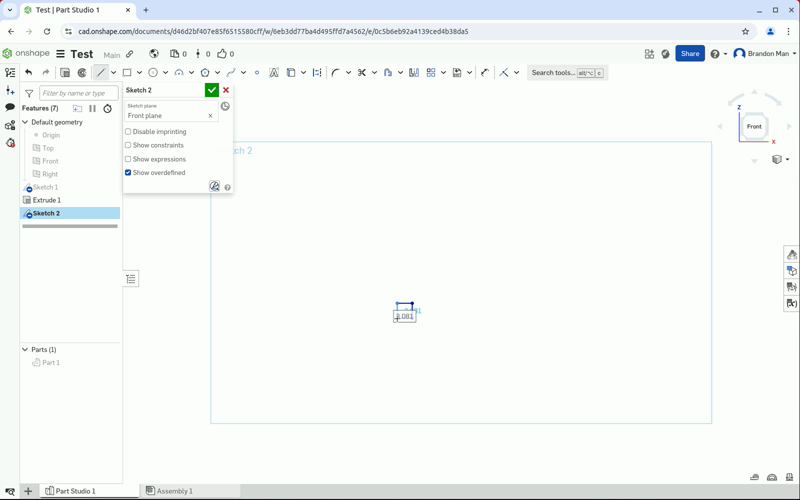
key(esc)
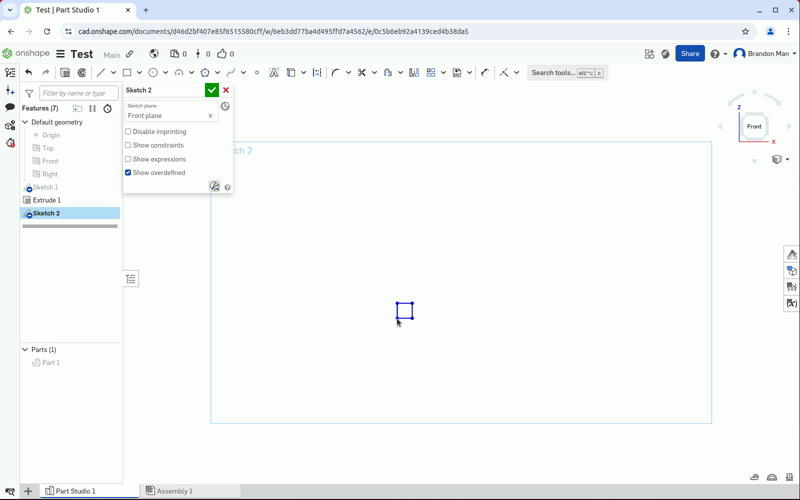
mouse_move(410, 314)
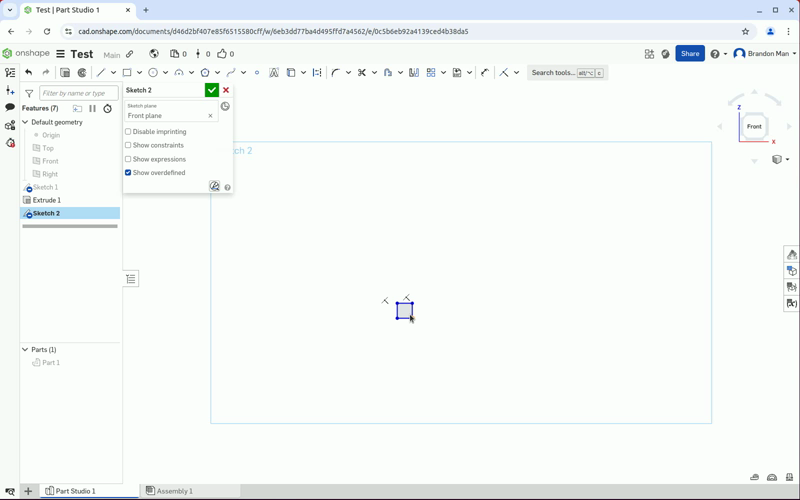
scroll(6)
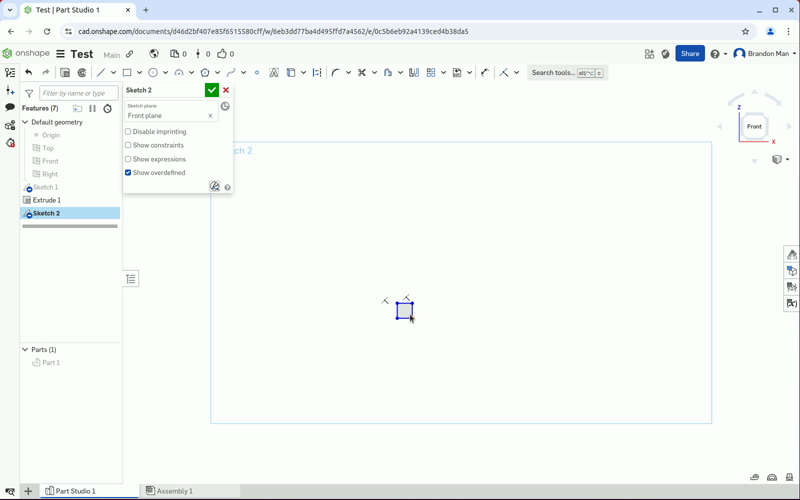
scroll(6)
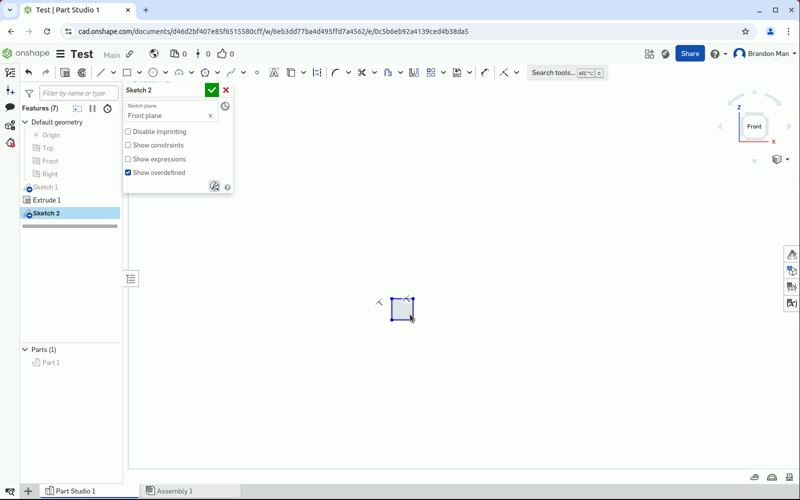
scroll(6)
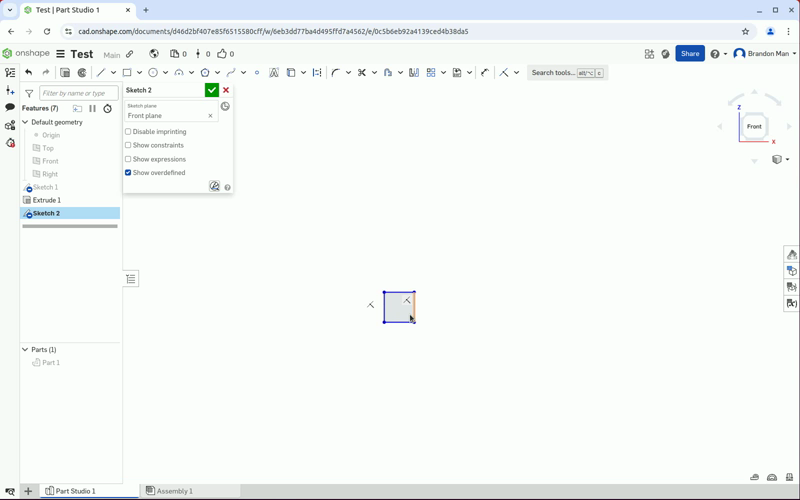
scroll(6)
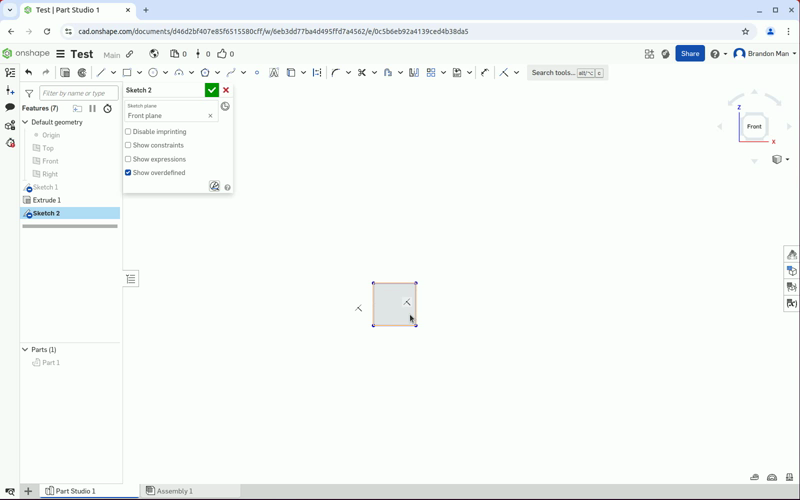
scroll(6)
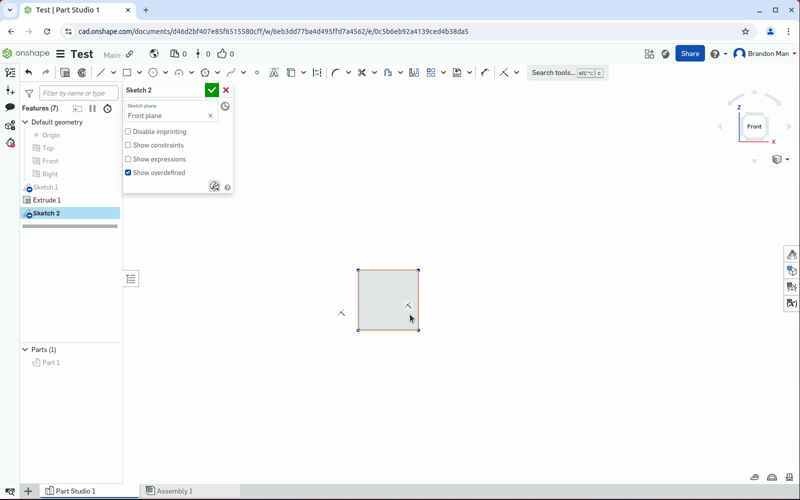
scroll(6)
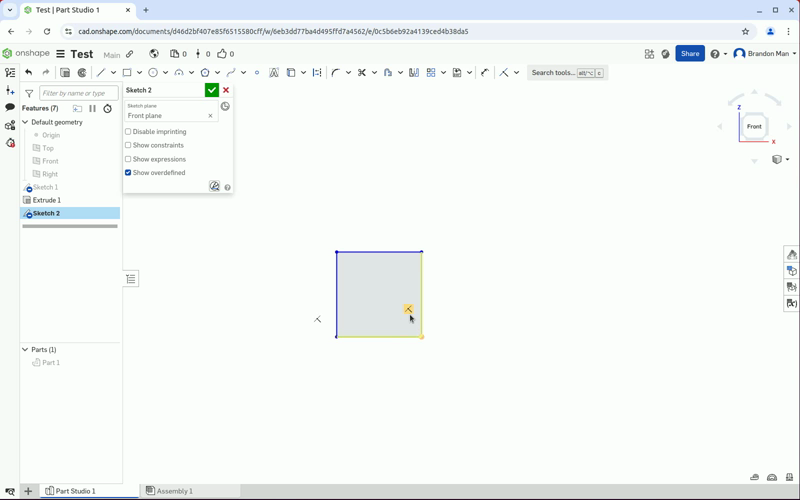
scroll(6)
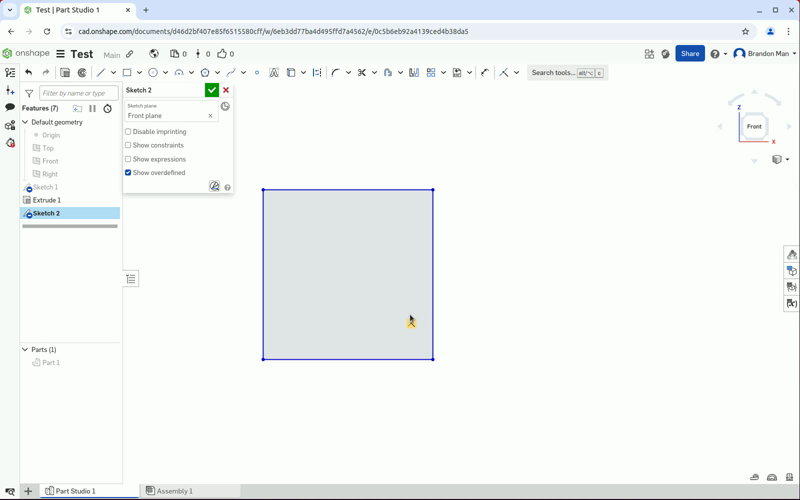
click(410, 314)
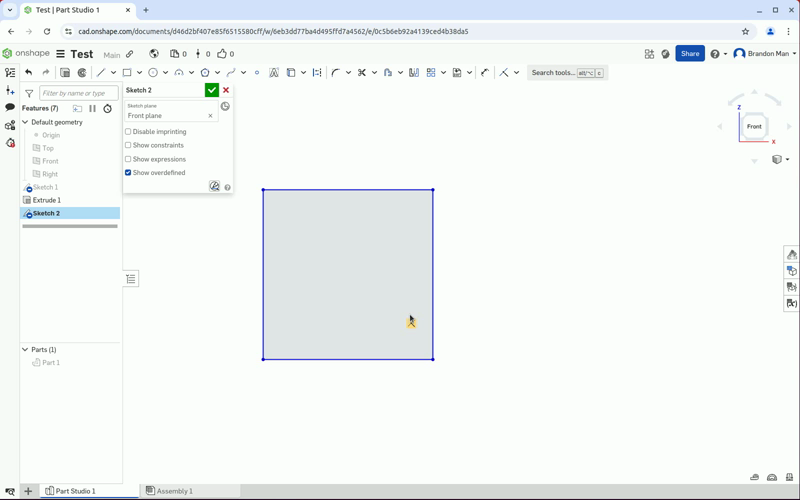
scroll(-6)
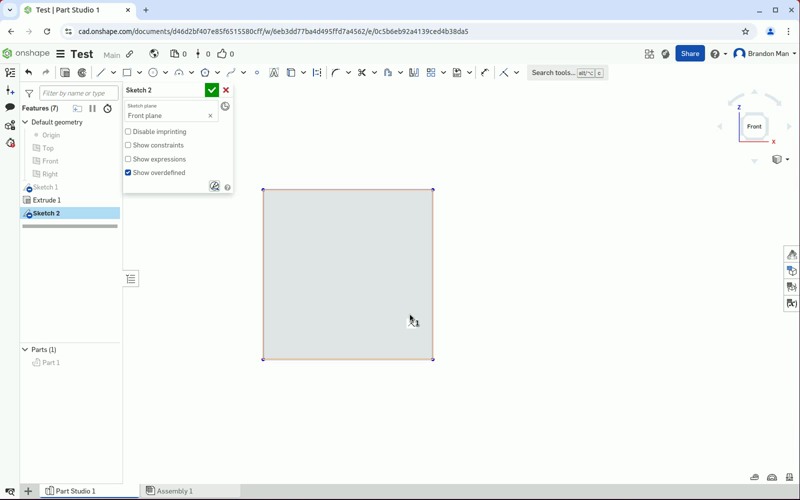
scroll(-6)
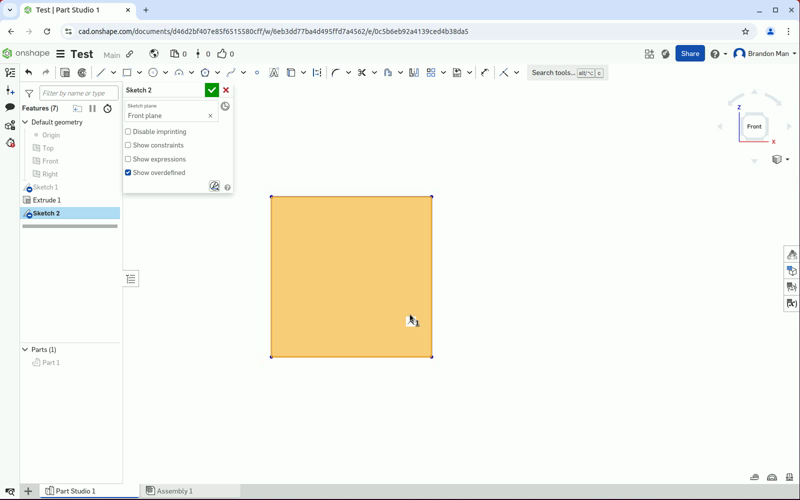
scroll(-6)
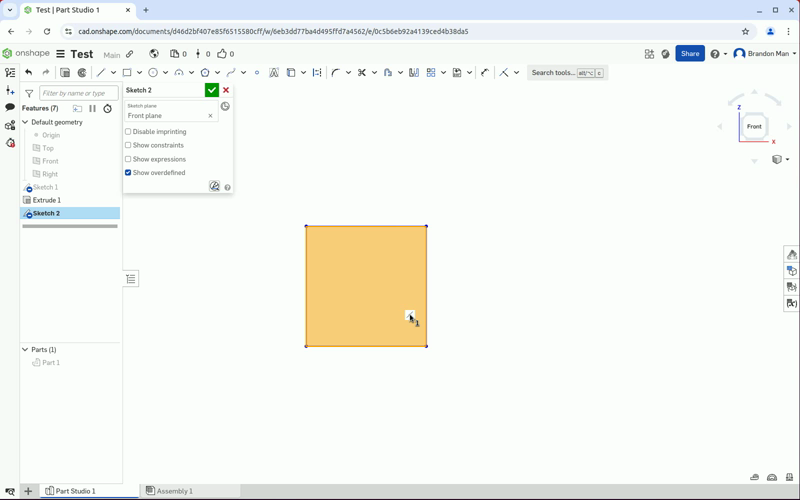
scroll(-6)
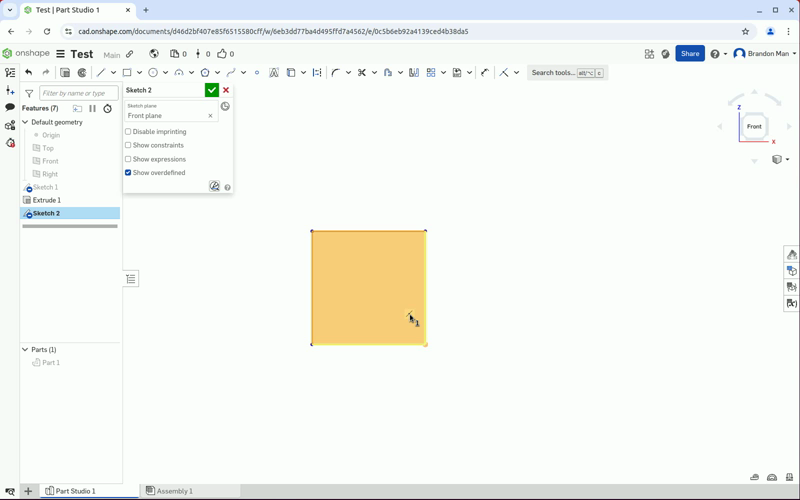
scroll(-6)
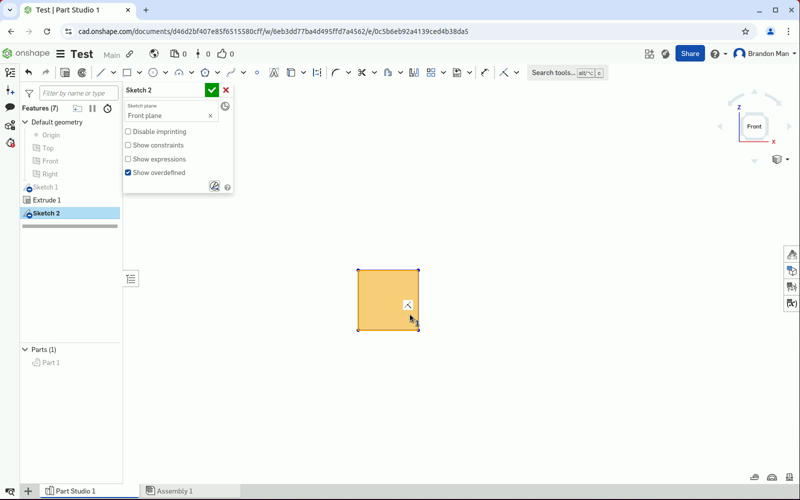
scroll(-6)
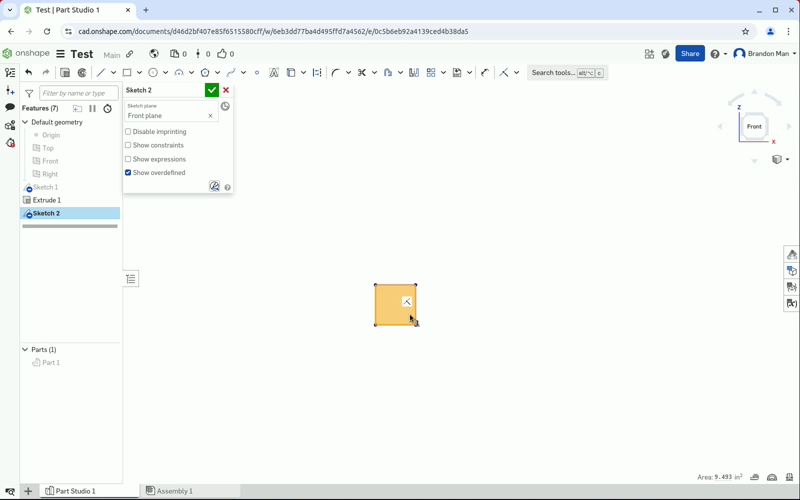
scroll(-6)
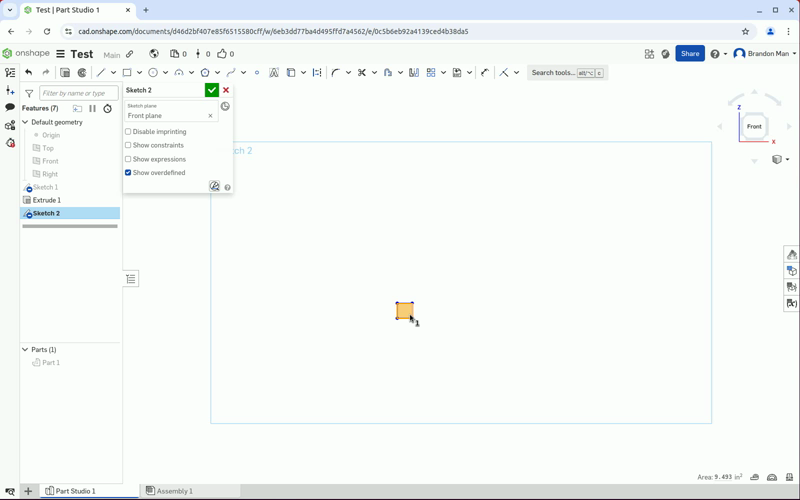
mouse_move(73, 352)
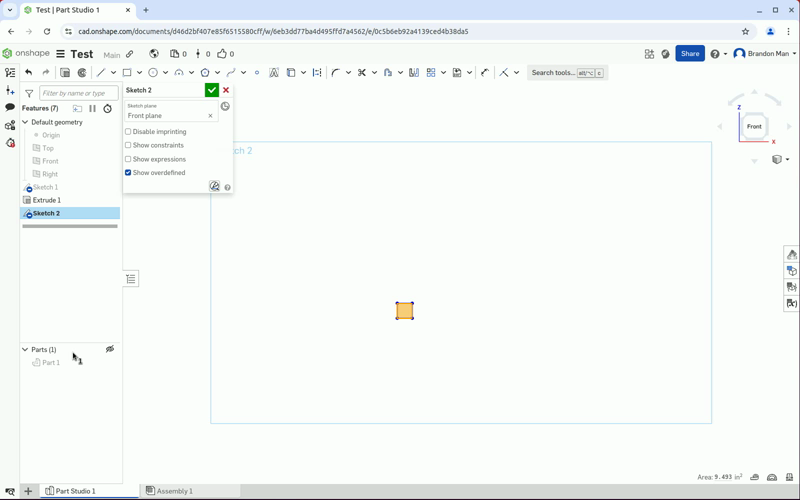
key(shift+y)
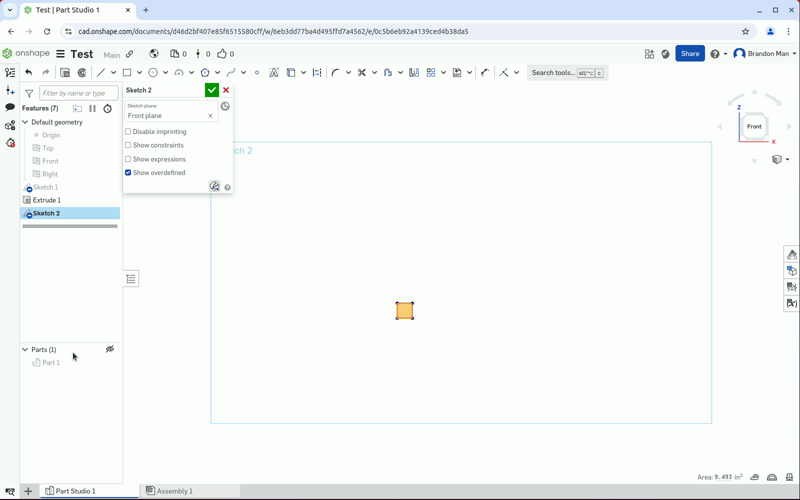
key(shift+e)
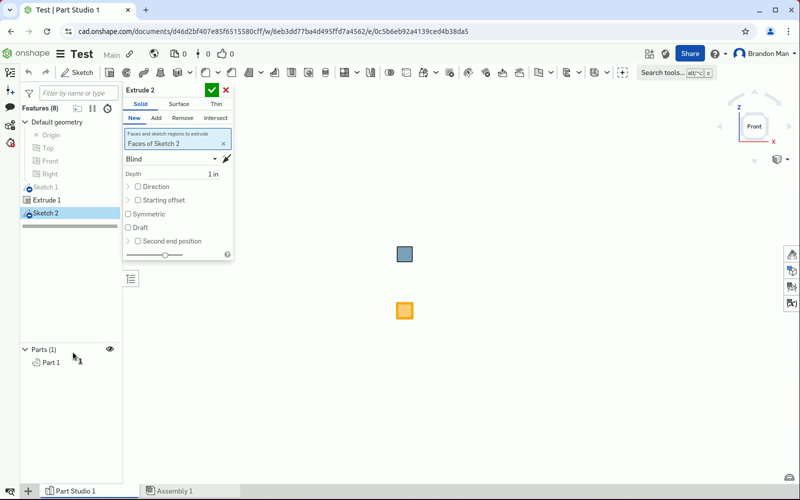
mouse_move(143, 106)
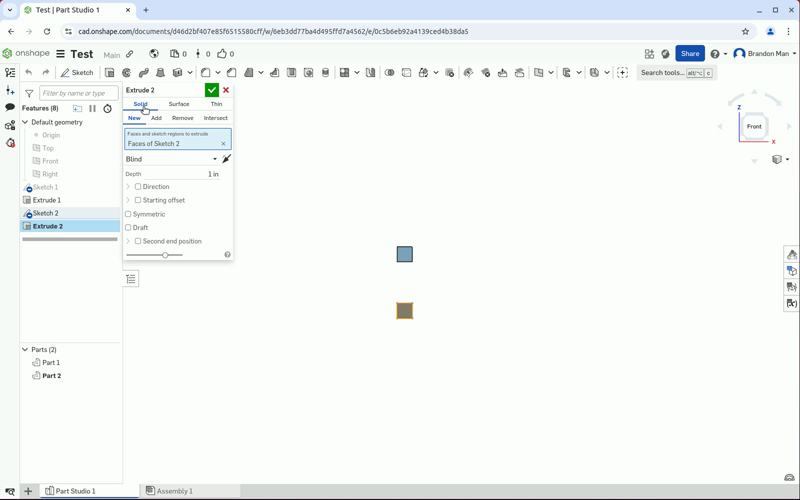
click(143, 106)
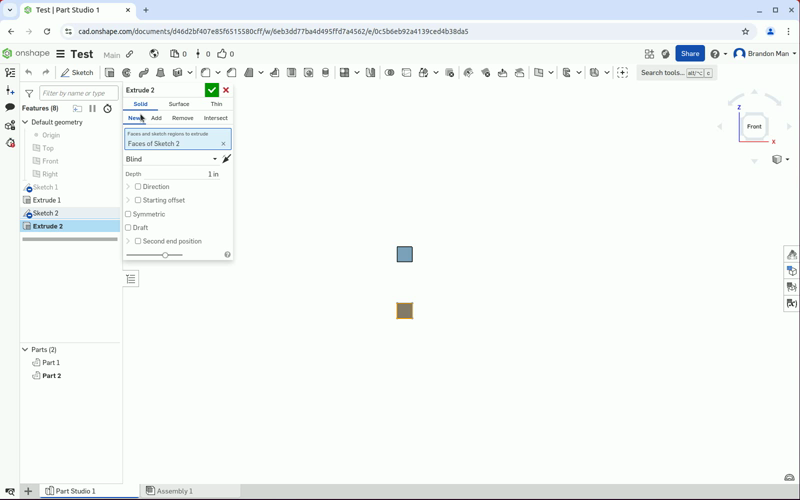
mouse_move(137, 120)
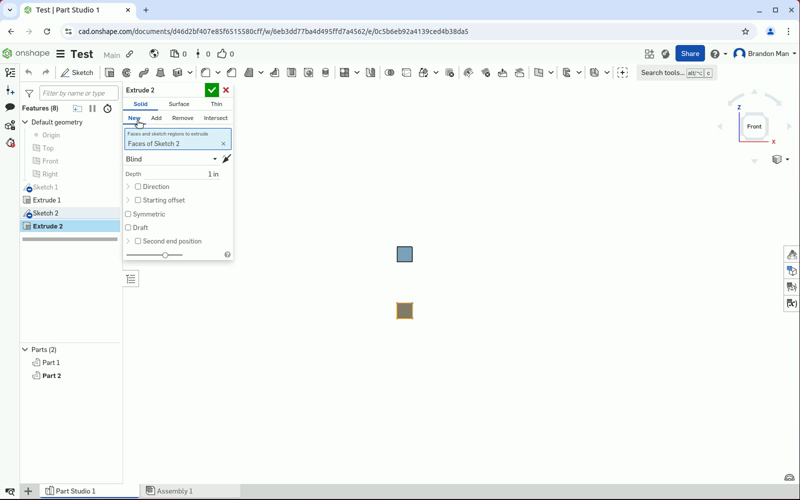
click(137, 120)
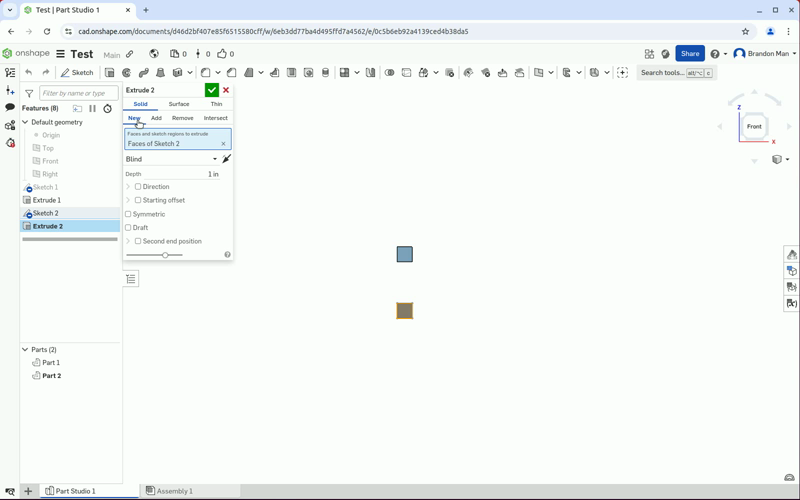
key(tab, 4)
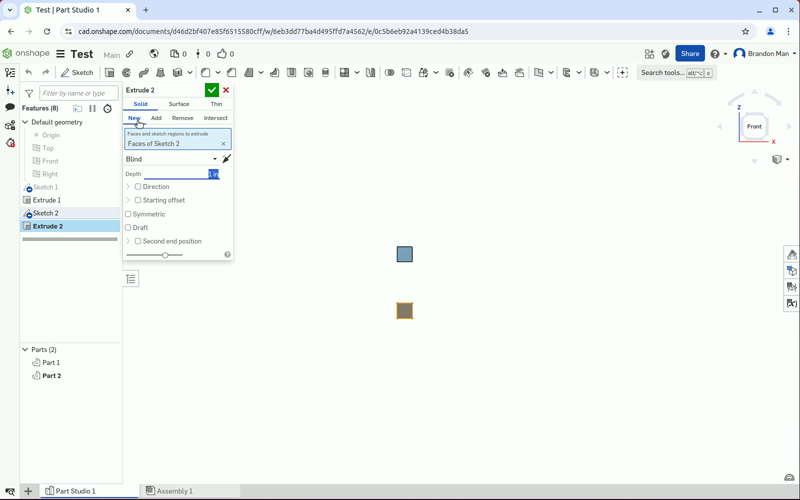
text(5.777)
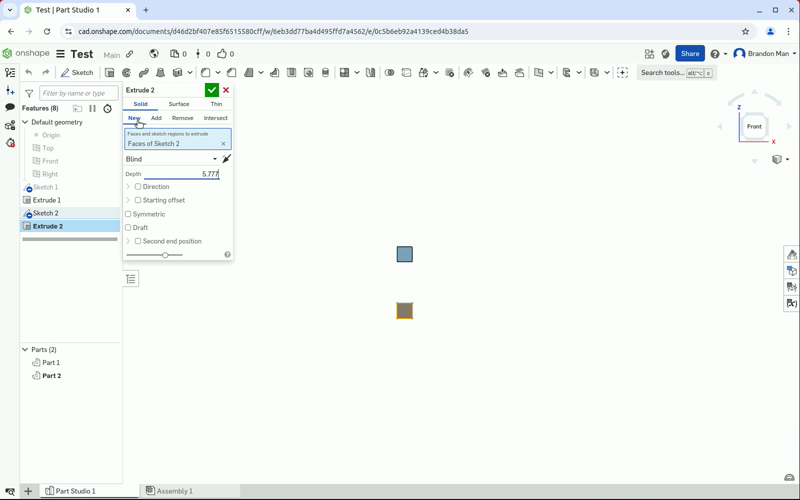
key(enter)
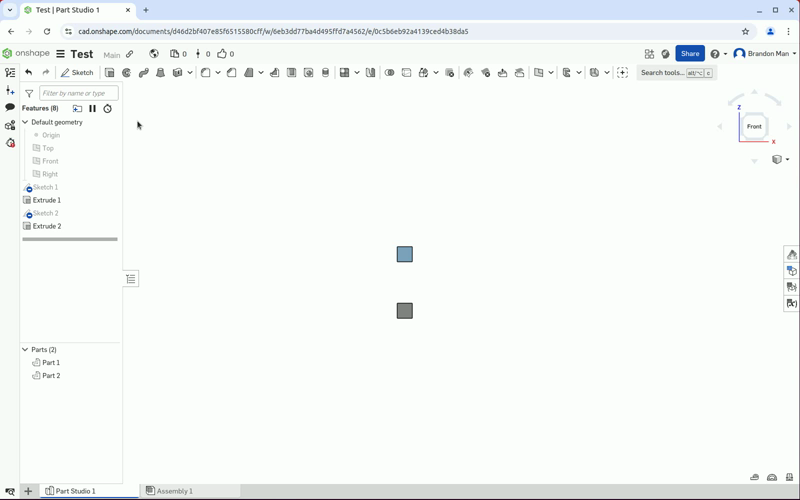
key(shift+h)
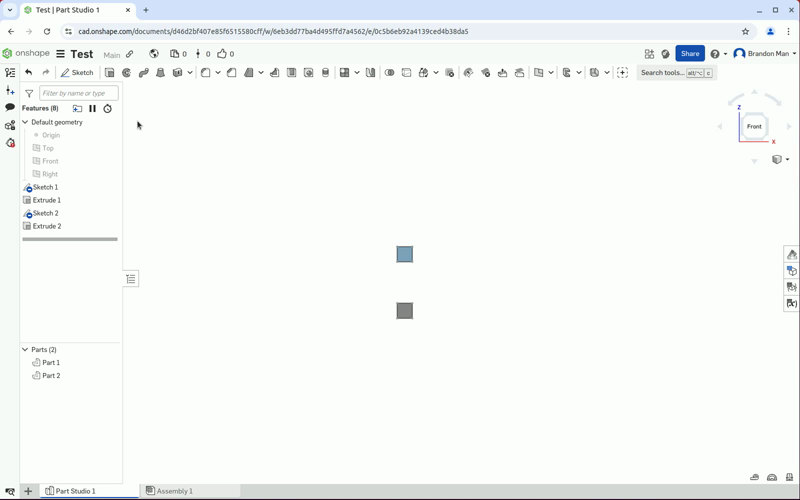
key(shift+h)
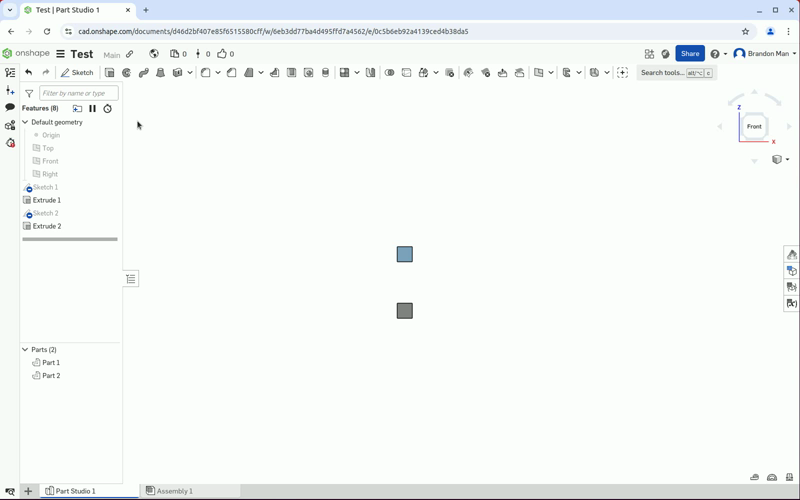
mouse_move(73, 189)
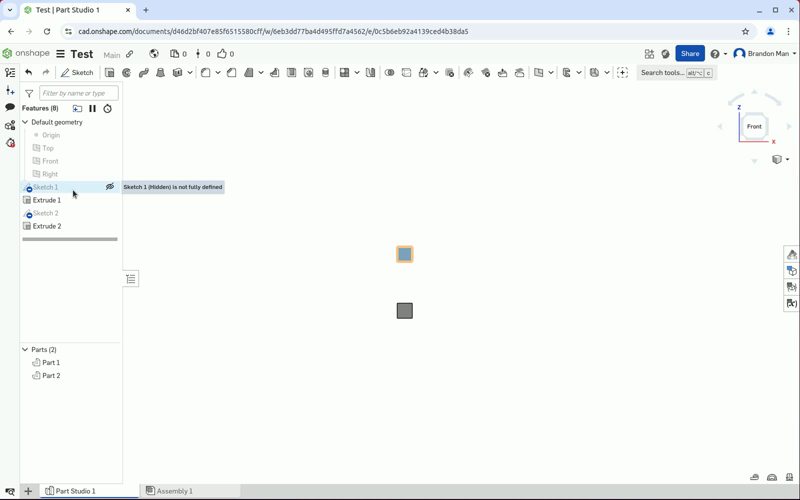
click(73, 189)
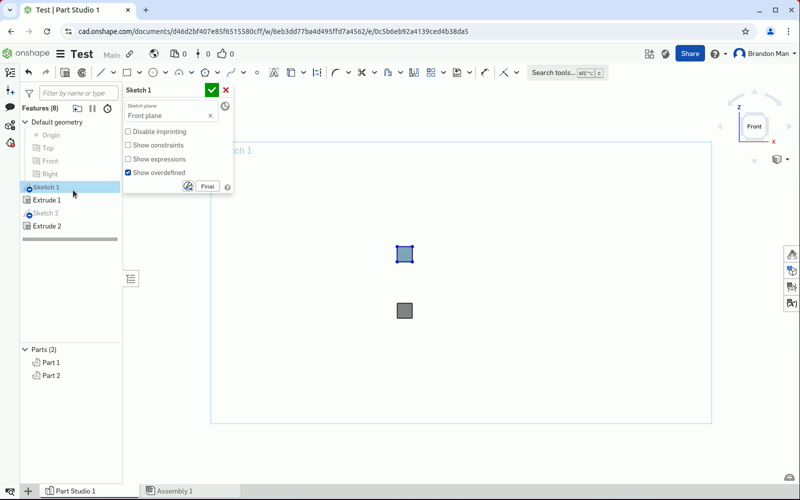
mouse_move(229, 92)
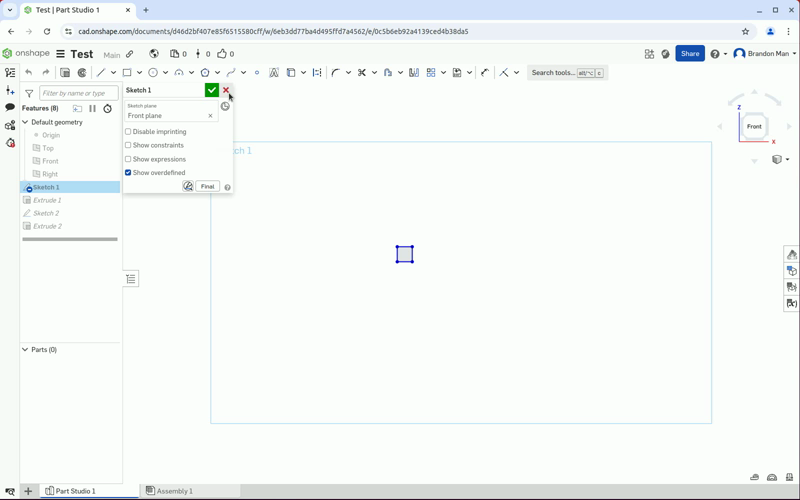
click(229, 92)
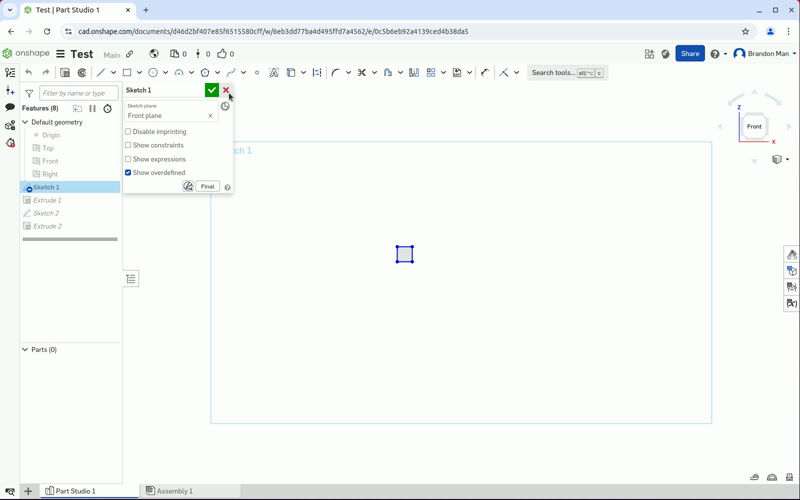
key(shift+s)
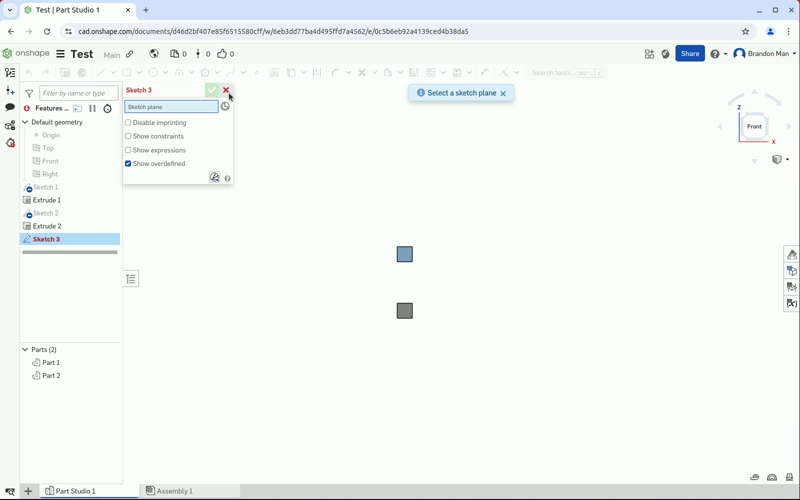
mouse_move(73, 163)
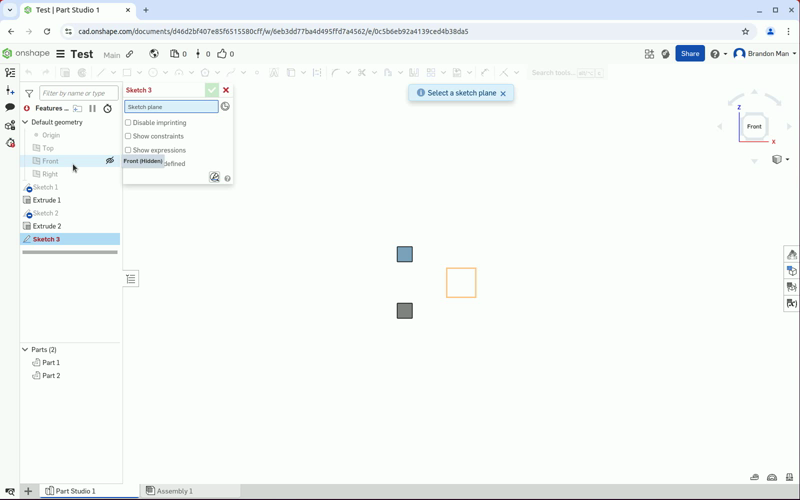
click(73, 163)
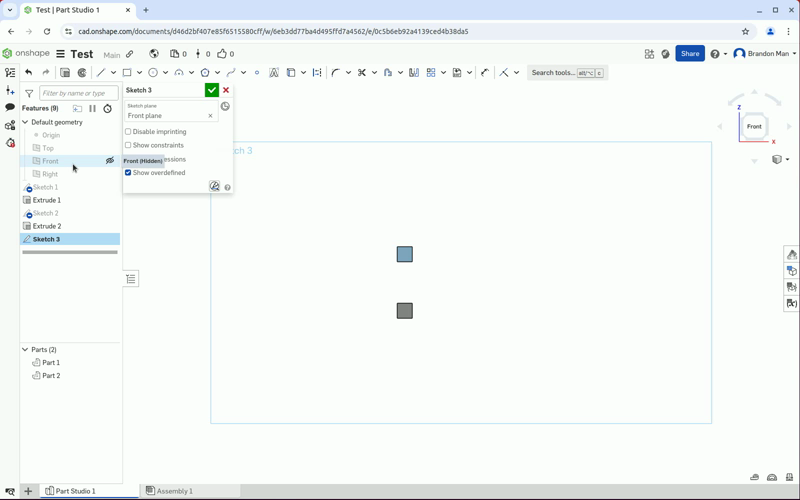
mouse_move(73, 352)
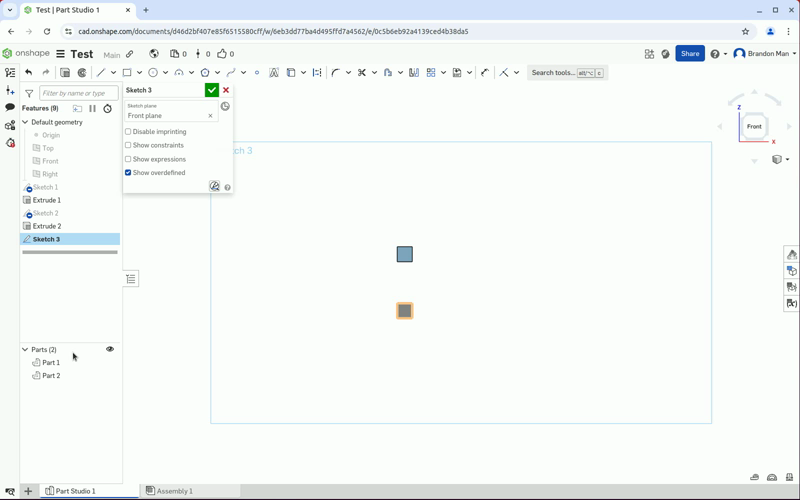
key(y)
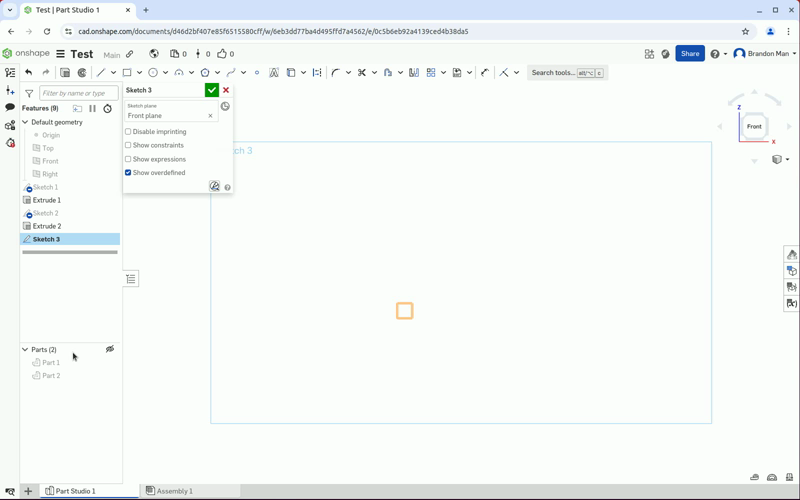
key(l)
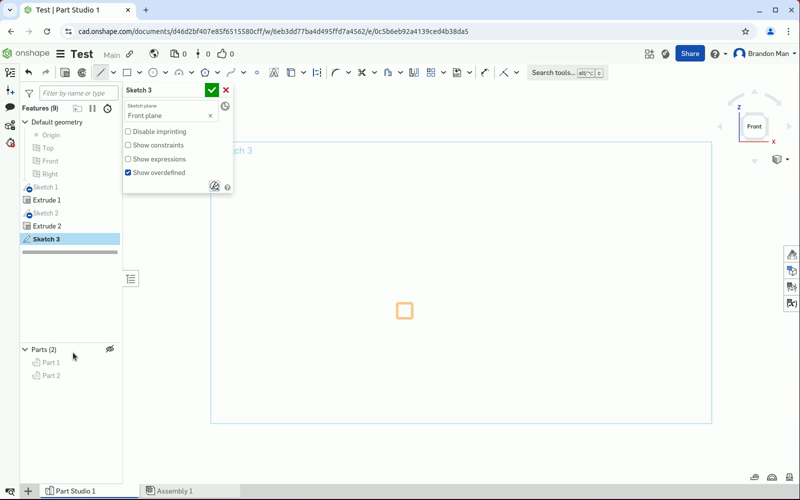
key_down(shift)
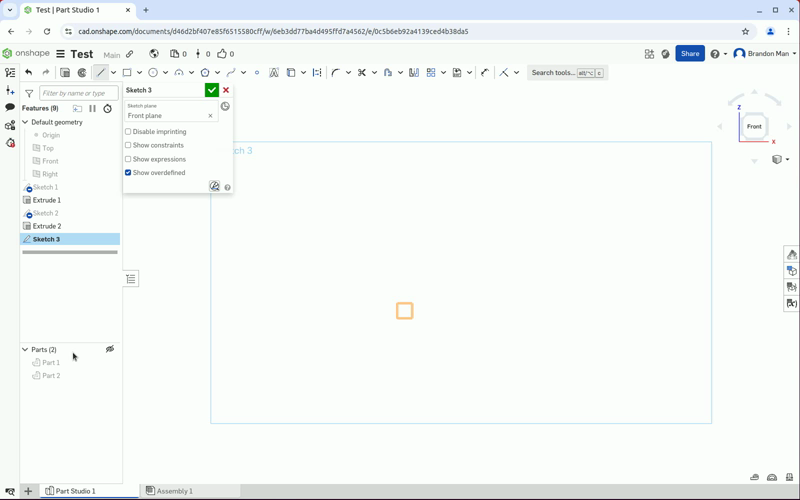
mouse_move(510, 318)
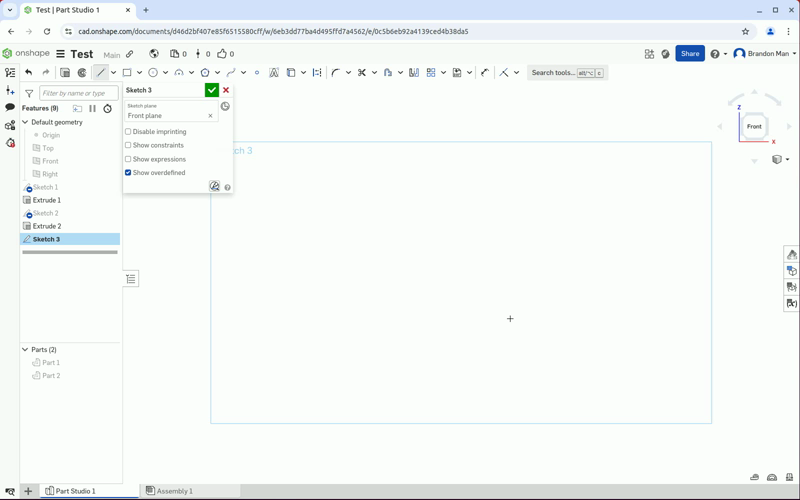
click(510, 318)
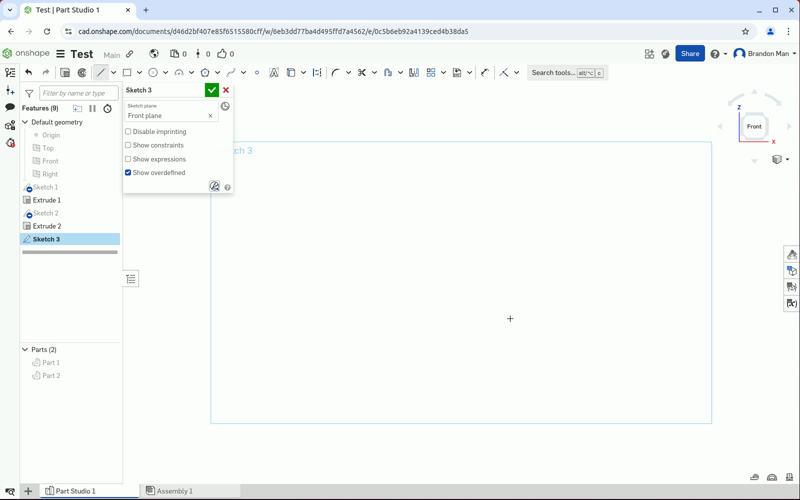
key_up(shift)
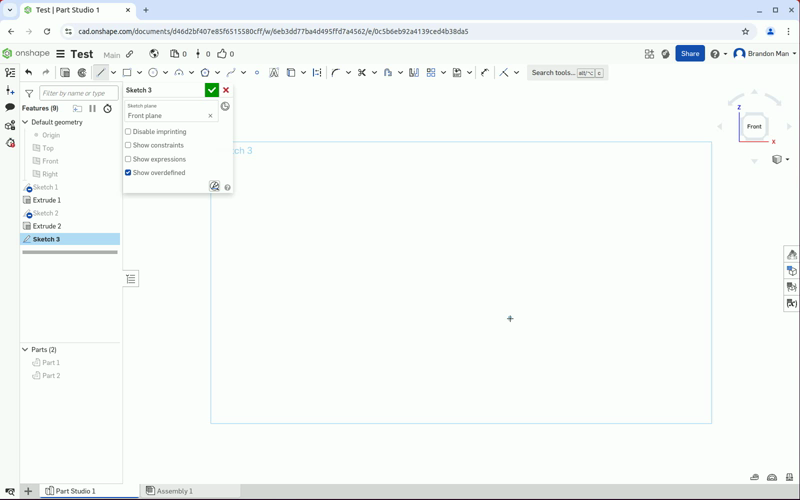
key_down(shift)
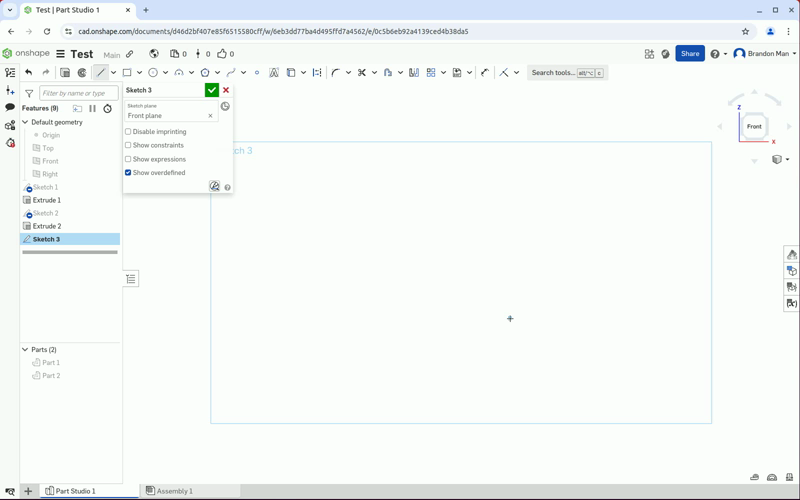
mouse_move(540, 318)
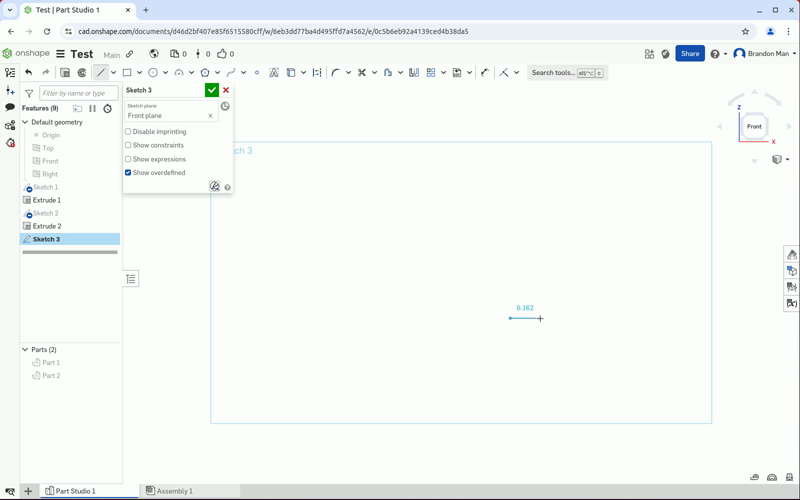
mouse_move(525, 318)
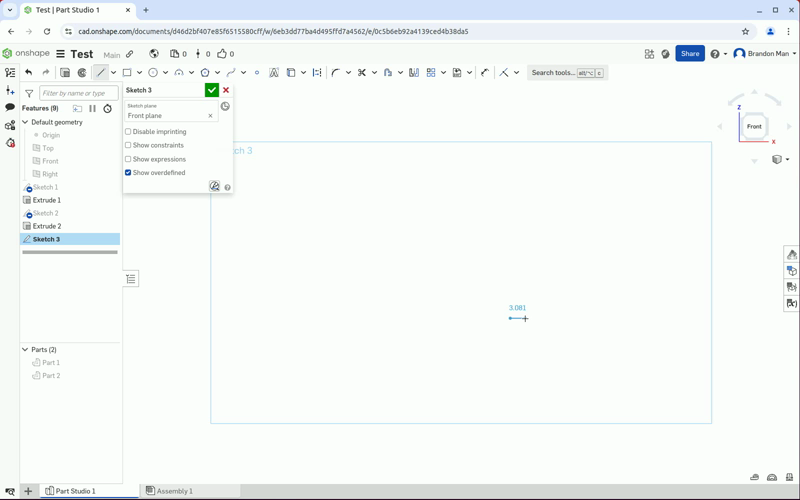
click(525, 318)
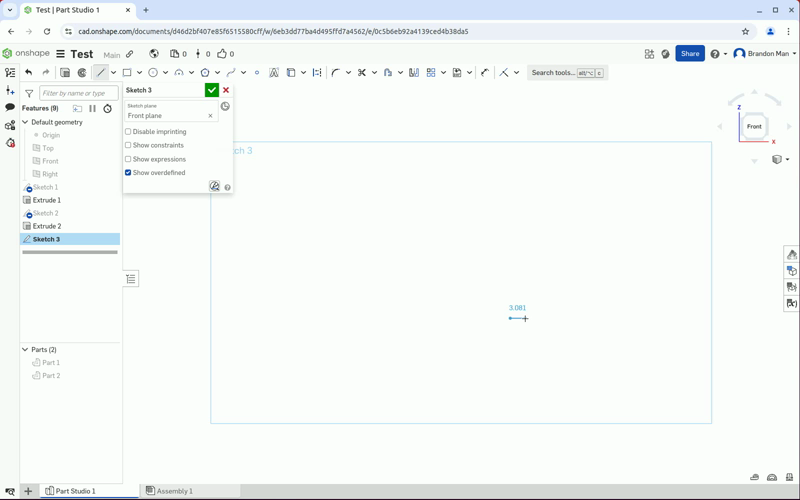
key_up(shift)
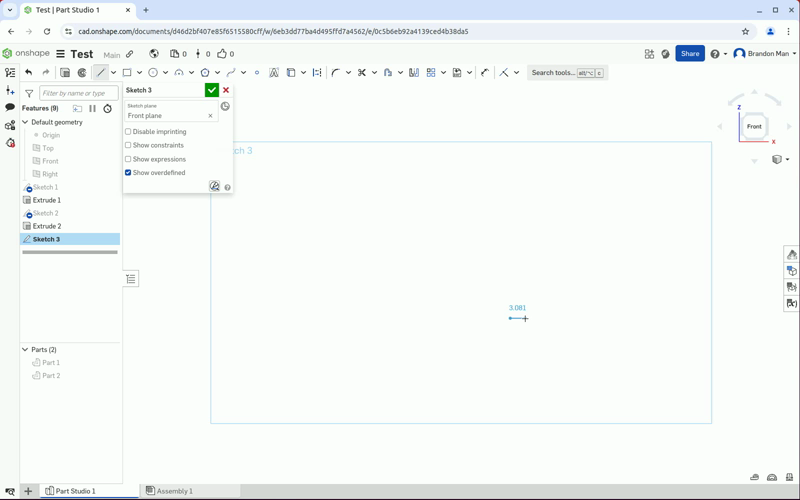
key_down(shift)
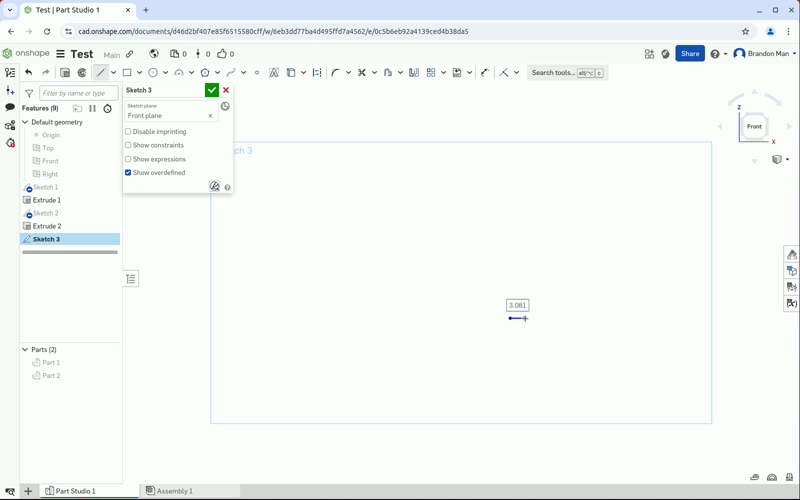
mouse_move(555, 318)
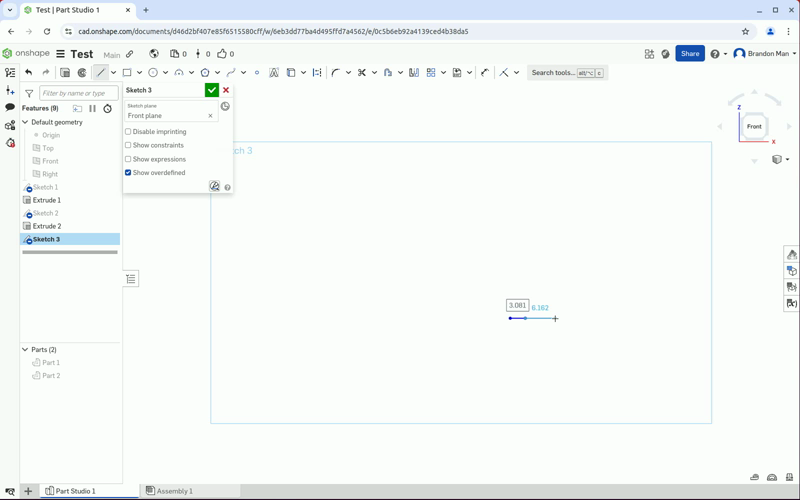
mouse_move(525, 303)
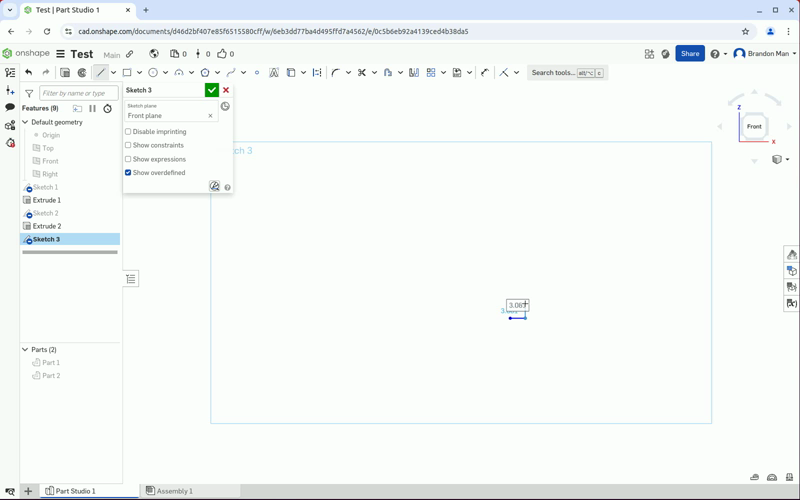
click(525, 303)
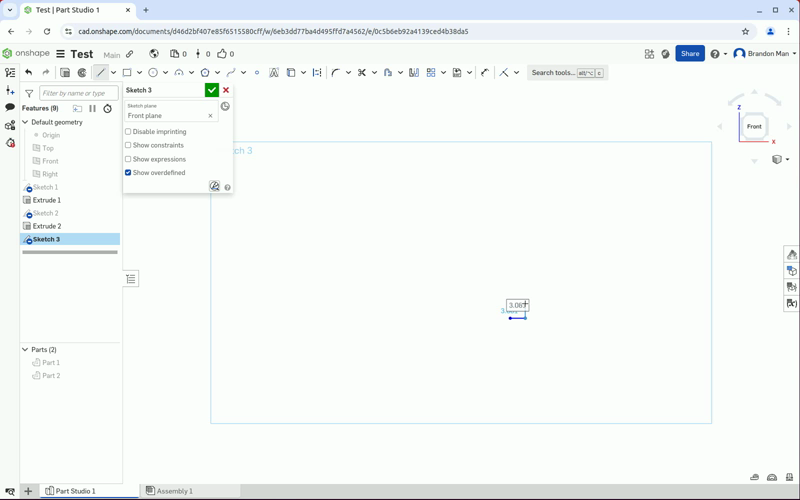
key_up(shift)
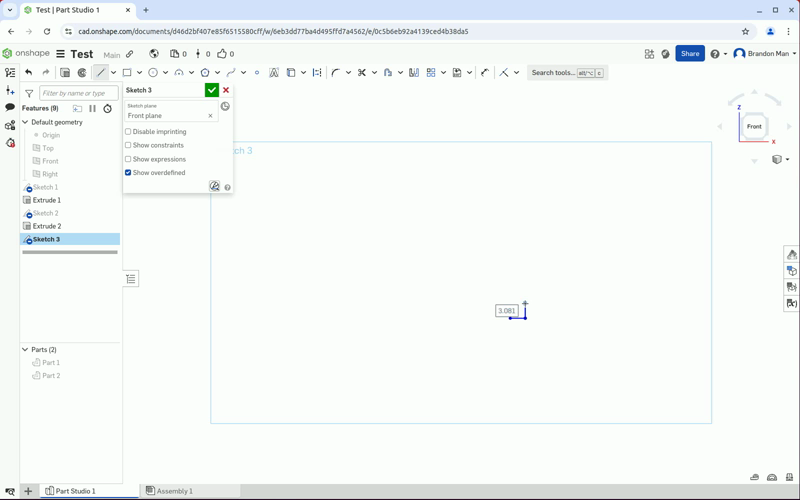
key_down(shift)
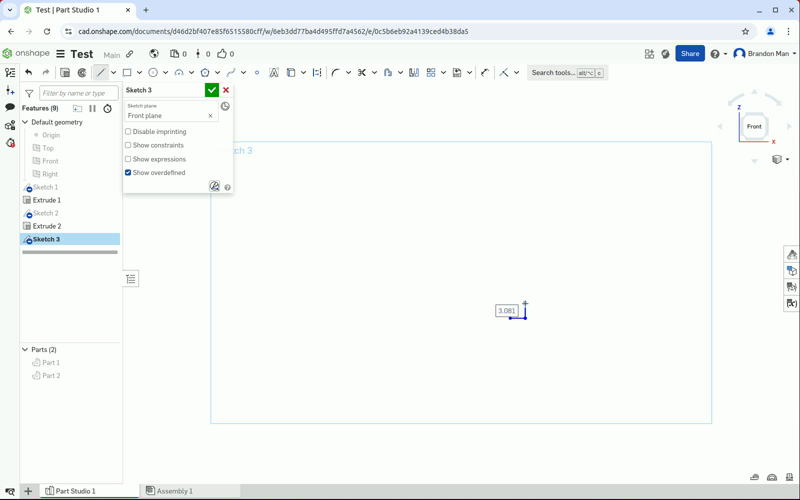
mouse_move(555, 303)
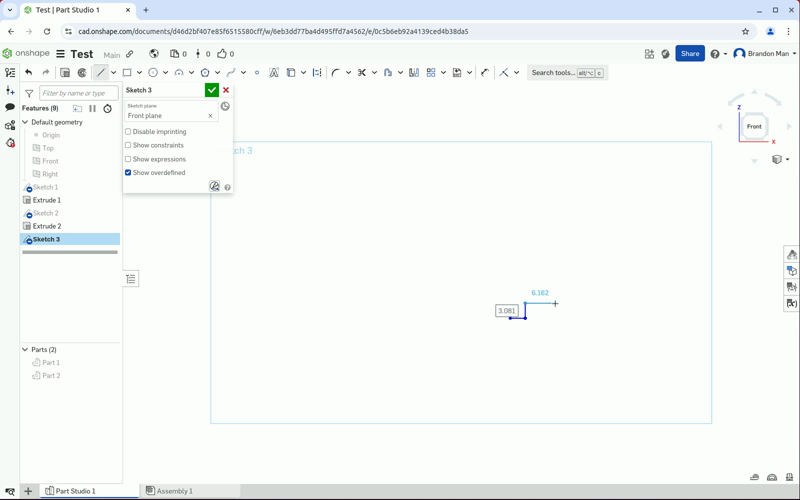
mouse_move(510, 303)
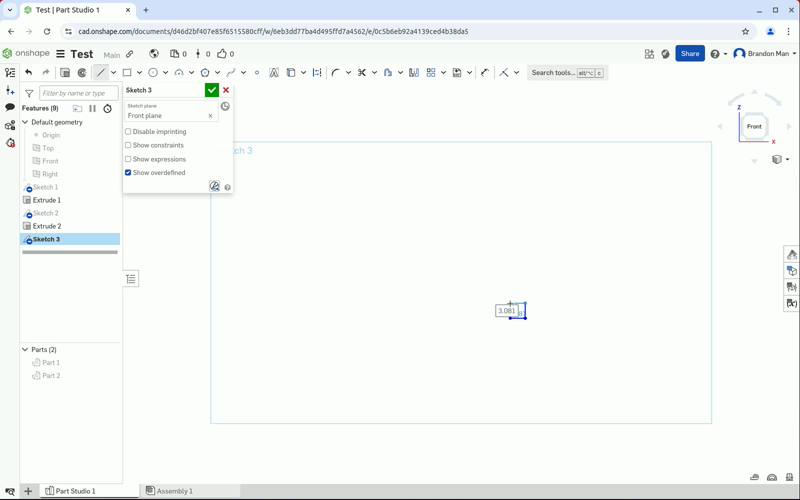
click(510, 303)
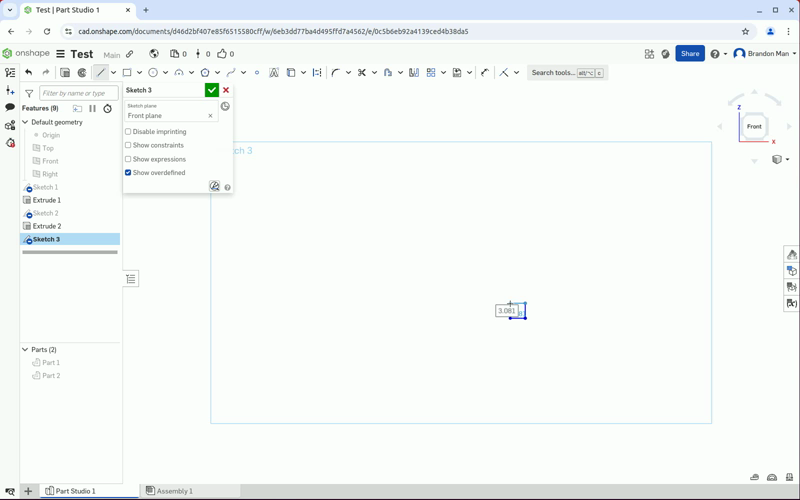
key_up(shift)
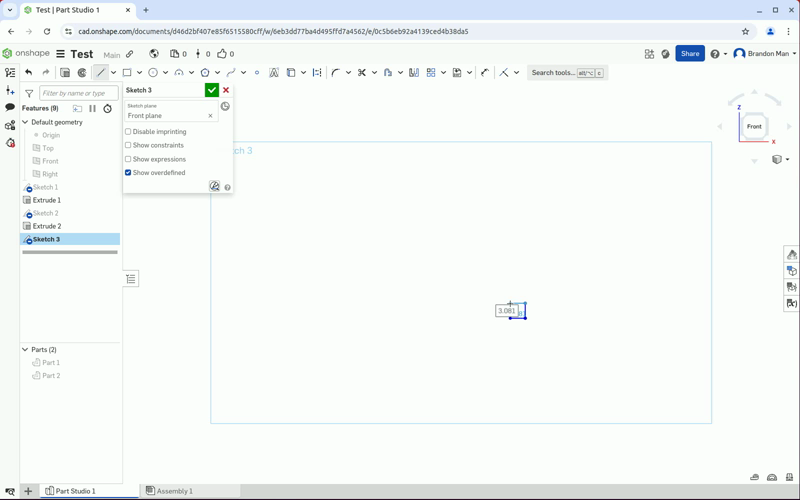
mouse_move(540, 303)
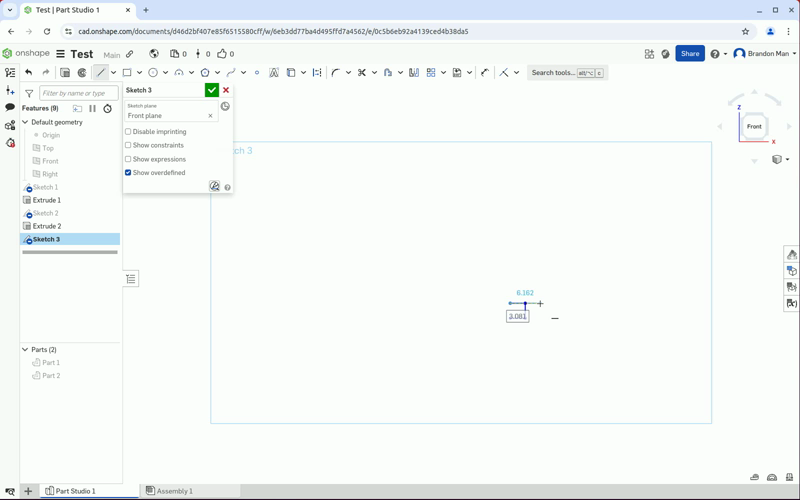
key_down(shift)
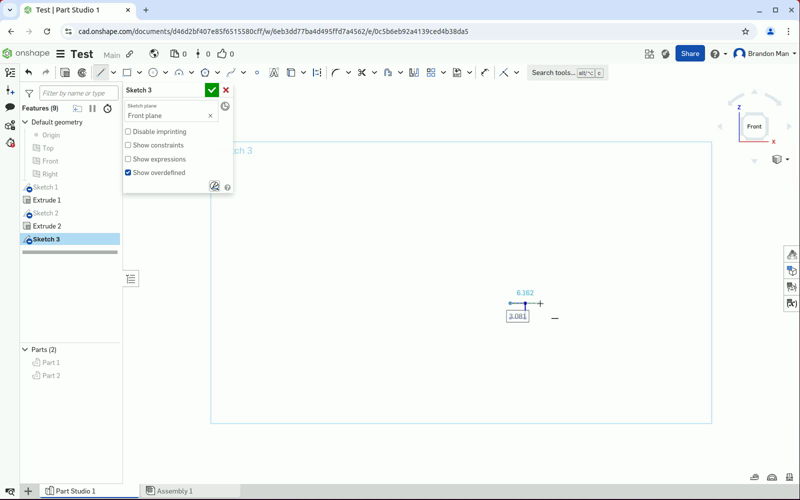
mouse_move(510, 318)
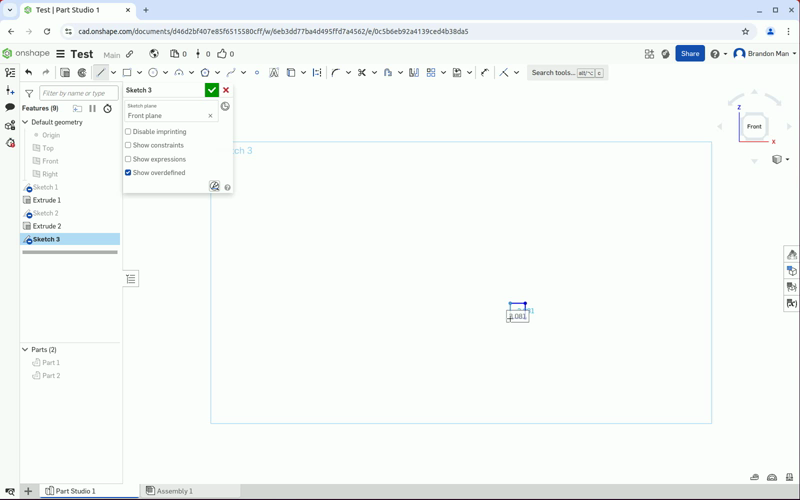
key_up(shift)
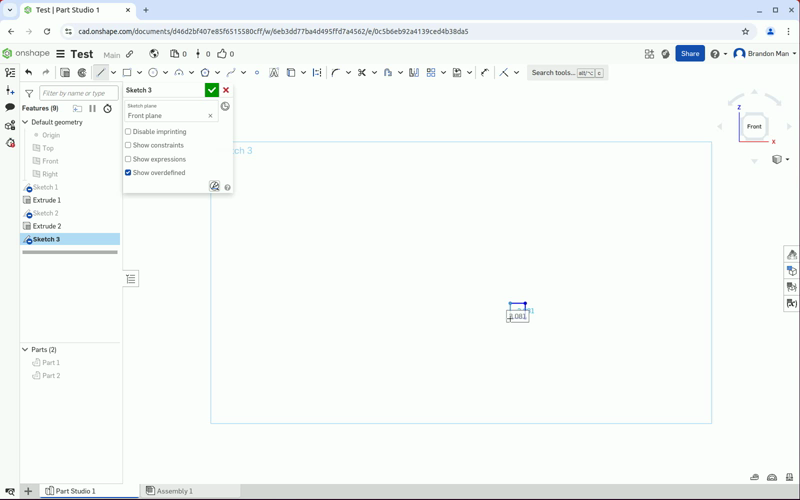
click(510, 318)
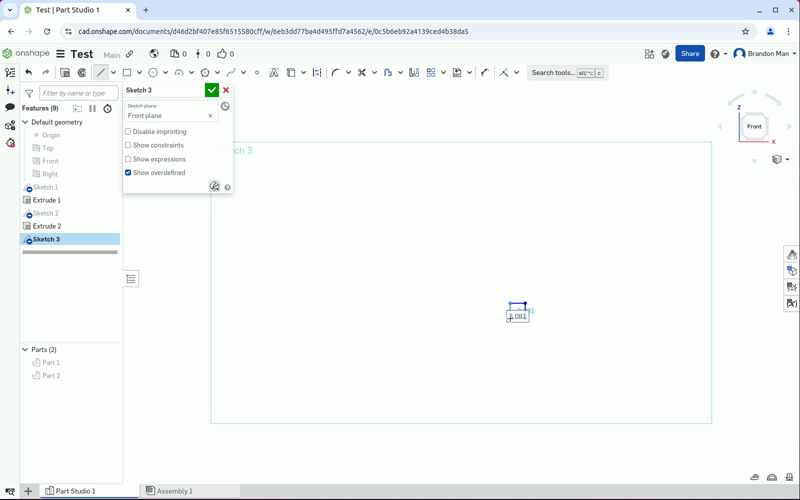
key(esc)
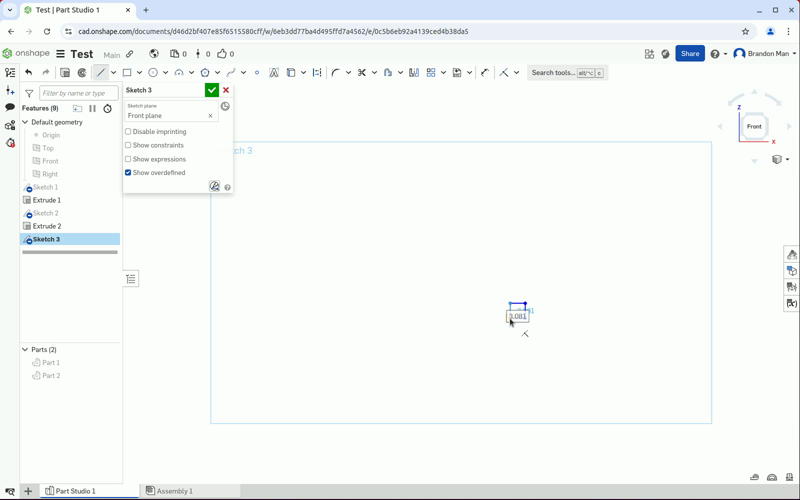
mouse_move(513, 308)
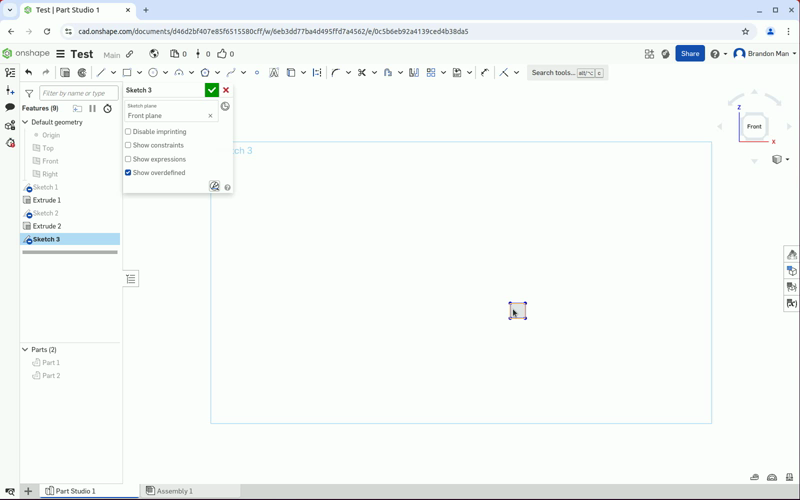
scroll(6)
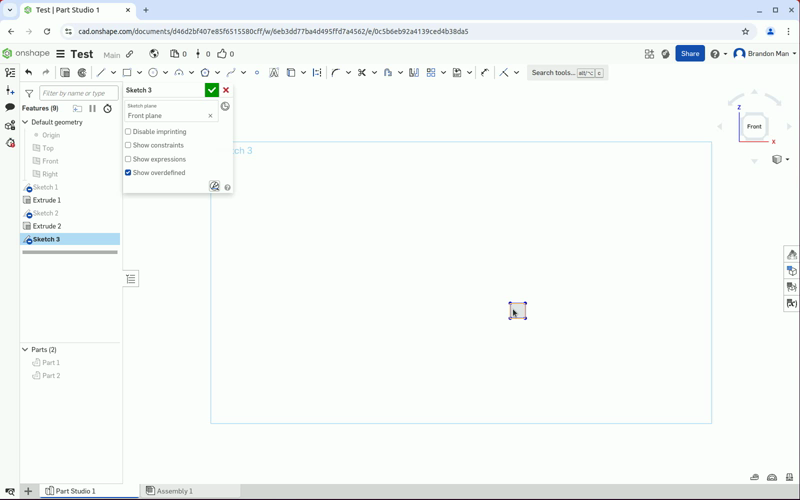
scroll(6)
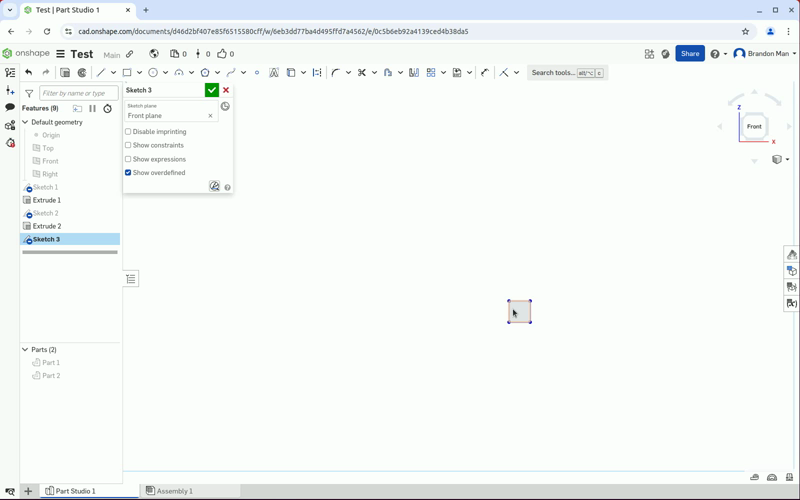
scroll(6)
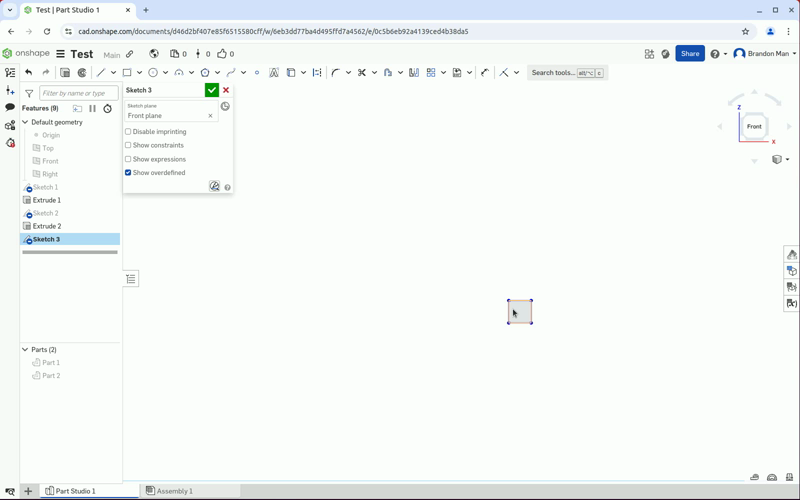
scroll(6)
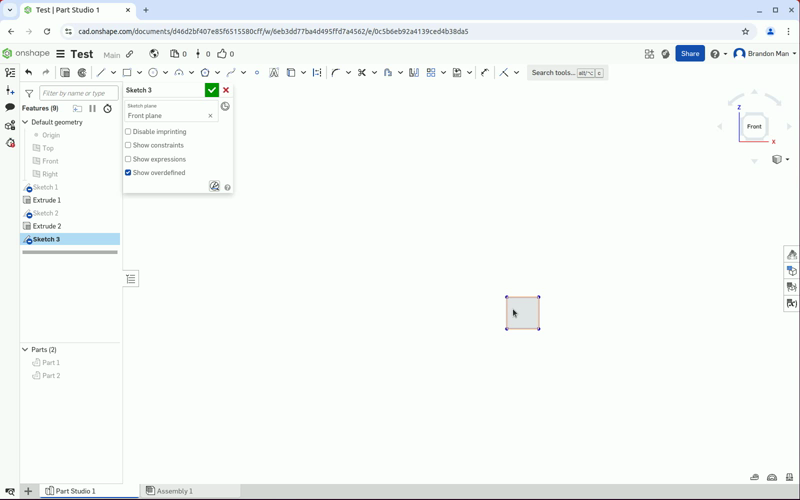
scroll(6)
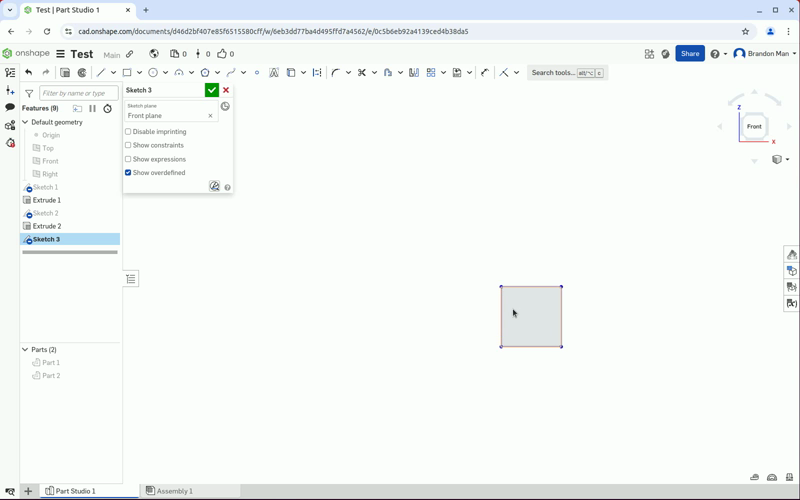
scroll(6)
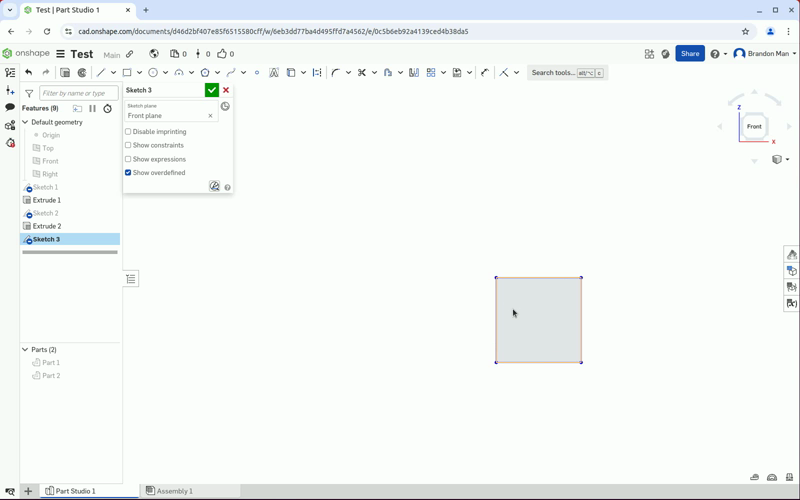
scroll(6)
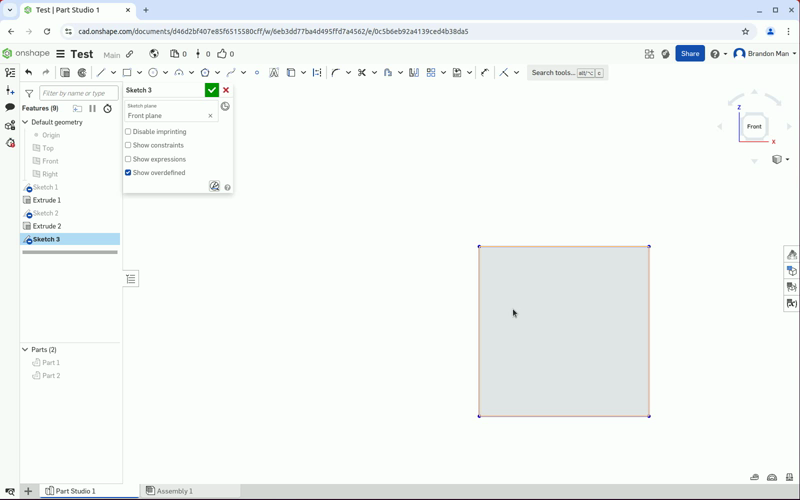
click(513, 308)
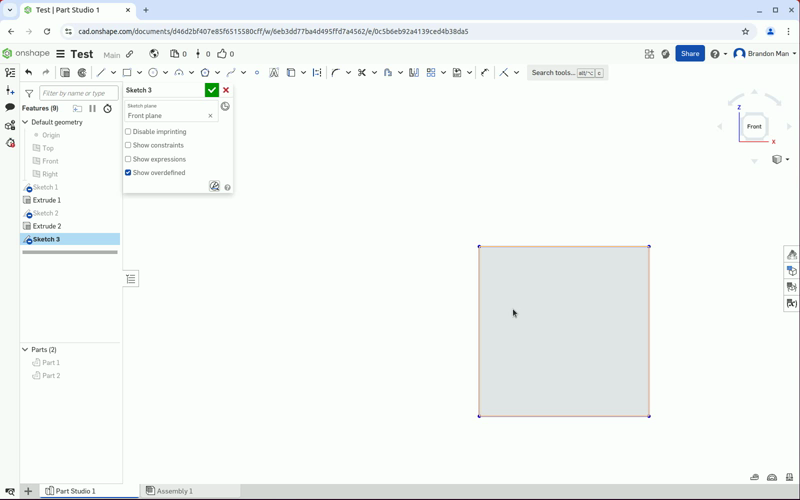
scroll(-6)
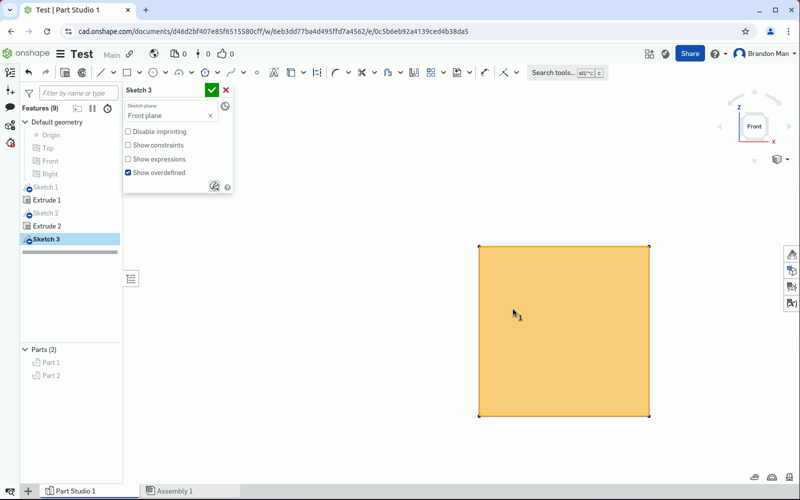
scroll(-6)
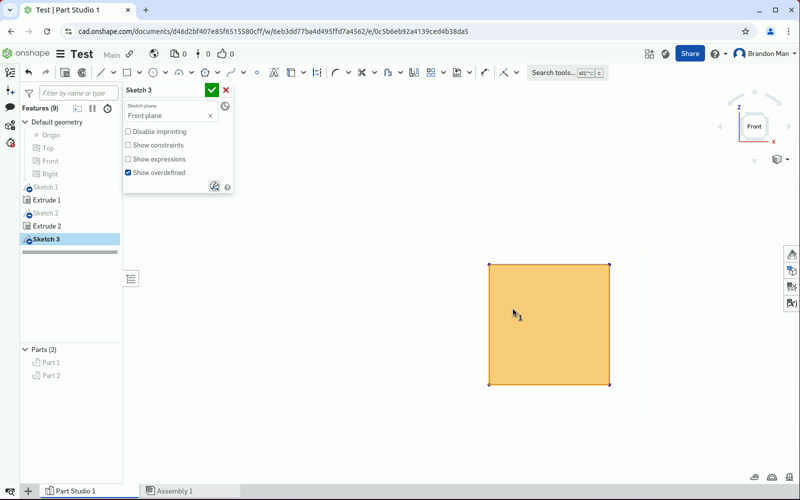
scroll(-6)
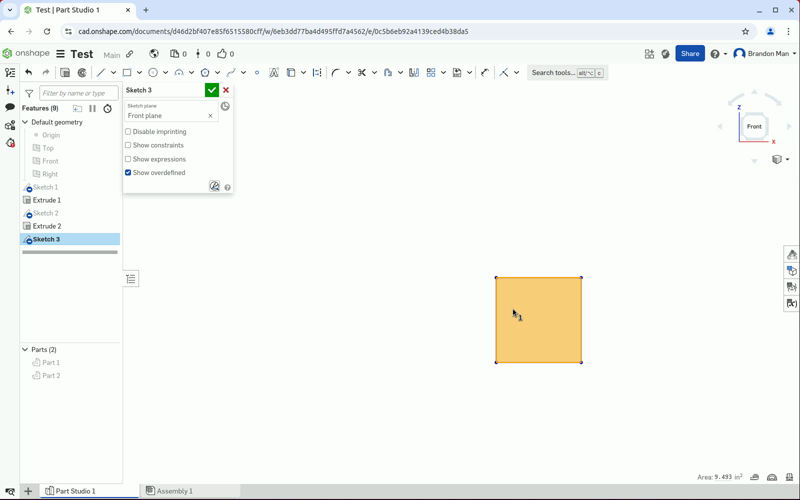
scroll(-6)
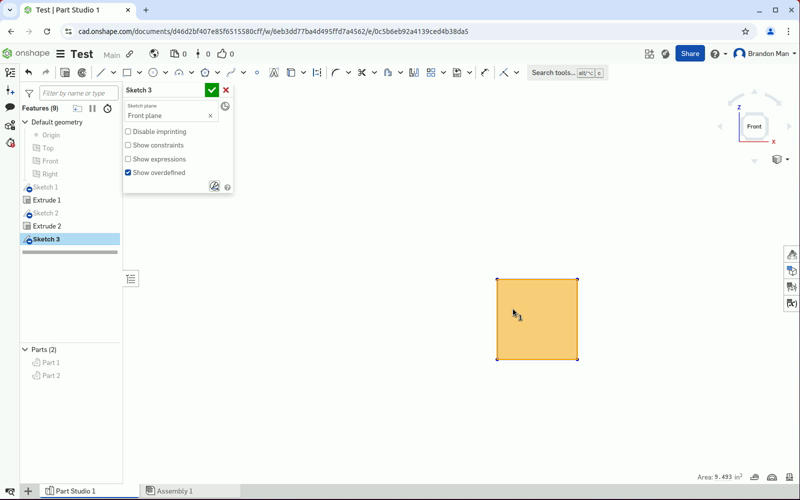
scroll(-6)
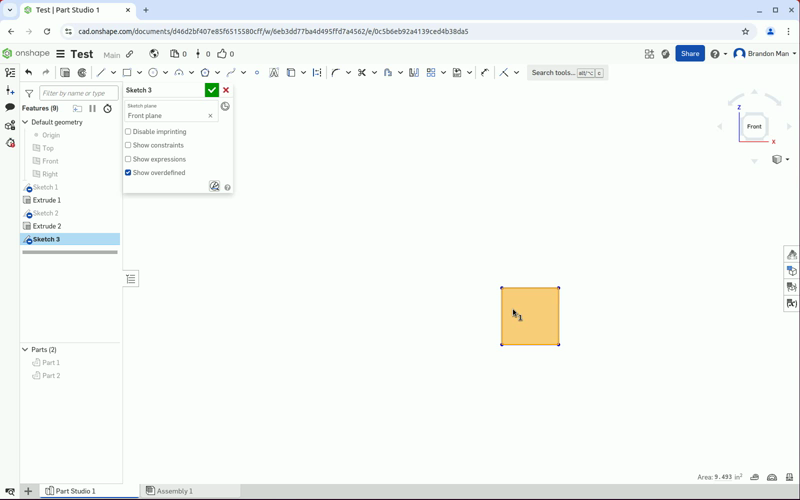
scroll(-6)
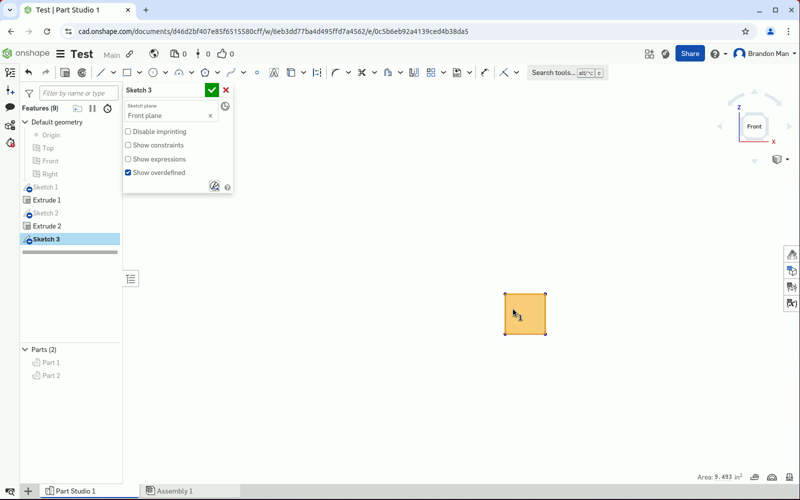
scroll(-6)
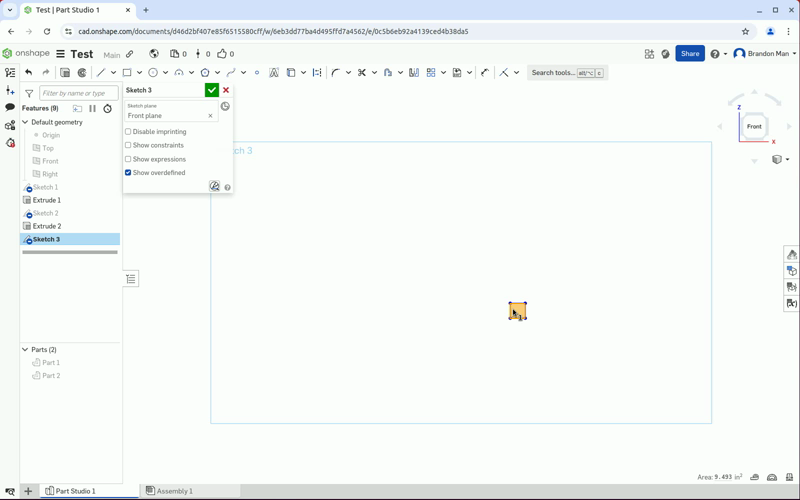
mouse_move(73, 352)
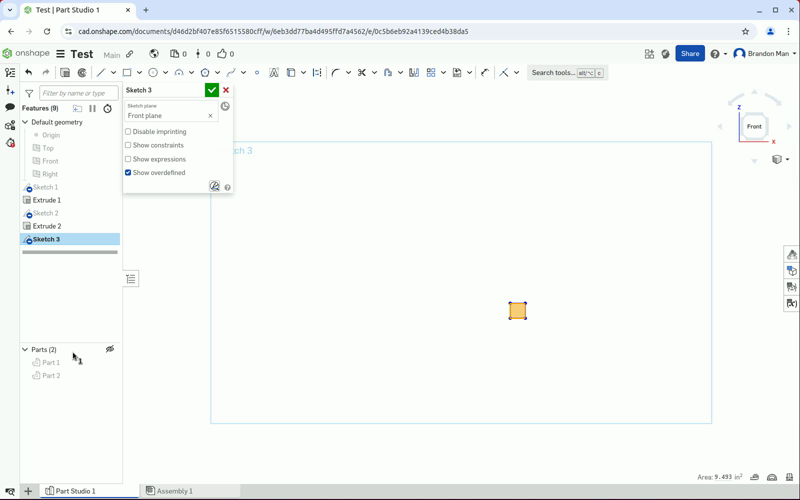
key(shift+y)
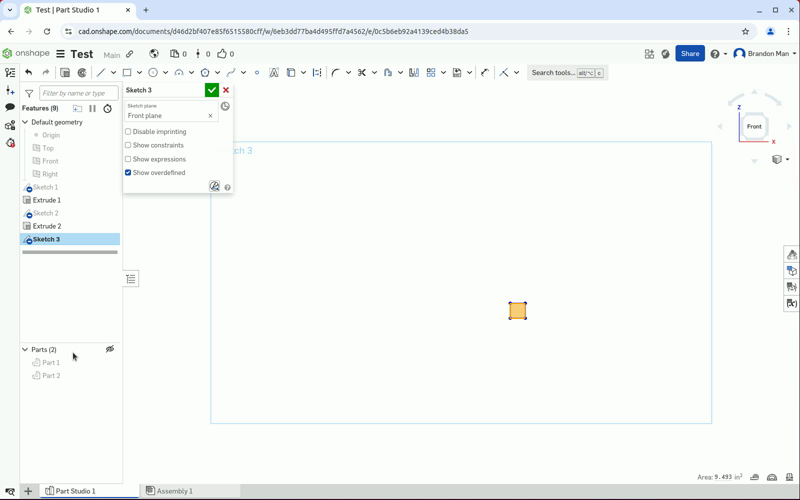
key(shift+e)
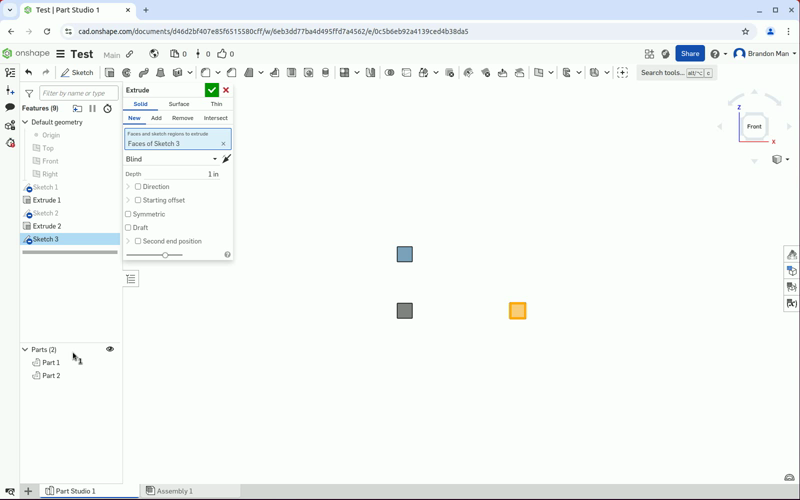
mouse_move(143, 106)
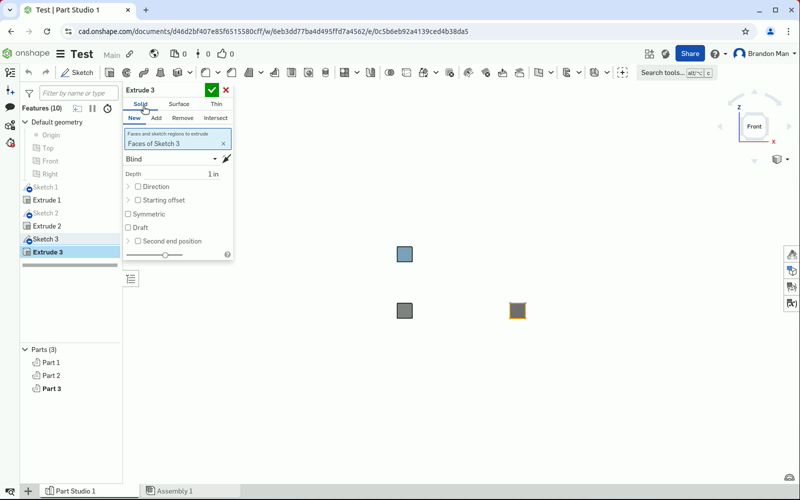
click(143, 106)
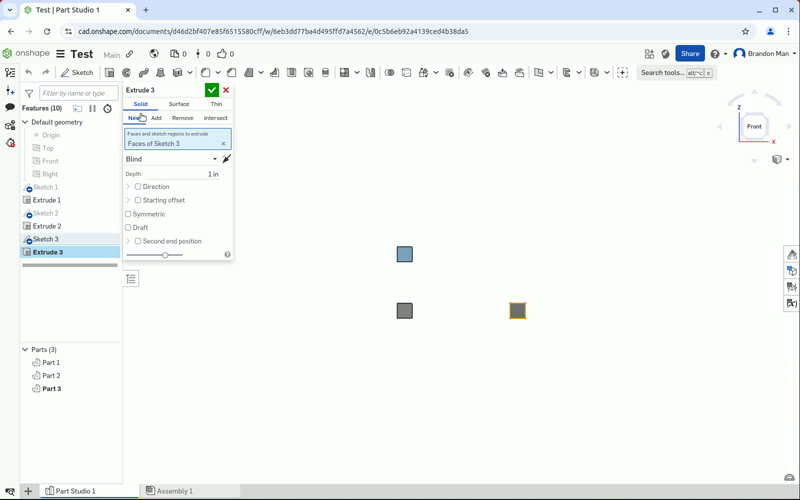
mouse_move(137, 120)
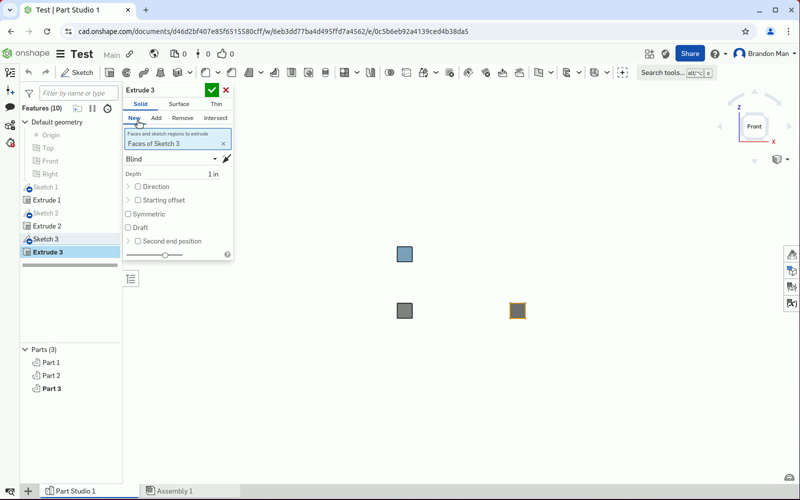
click(137, 120)
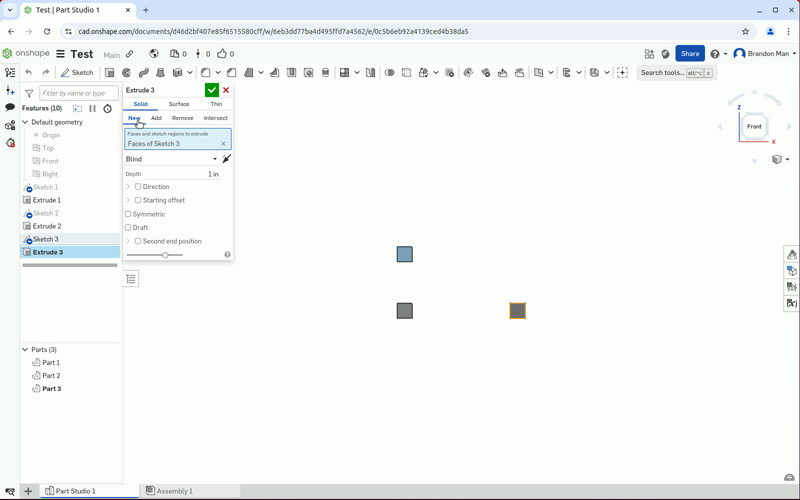
key(tab, 4)
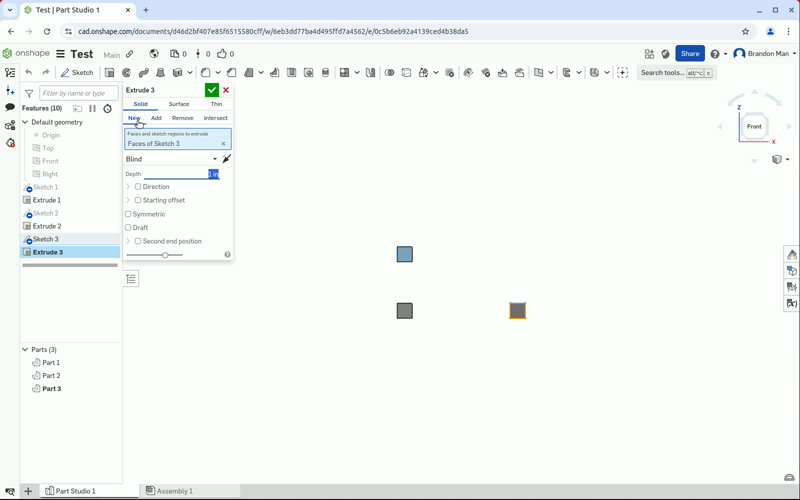
text(5.777)
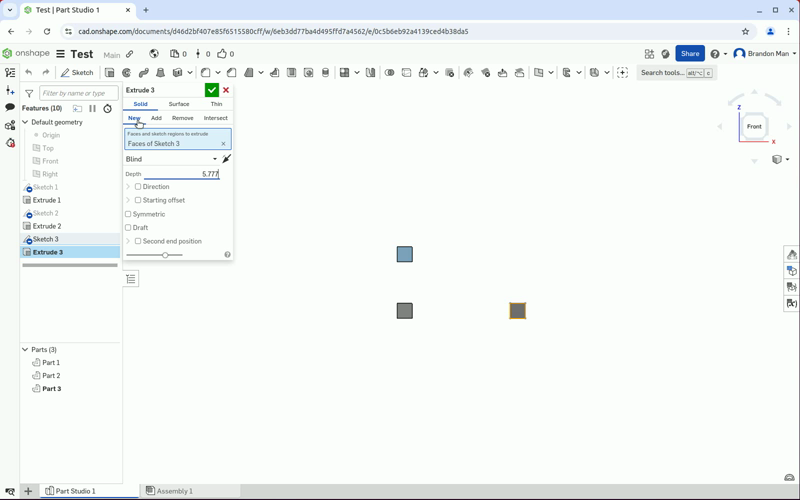
key(enter)
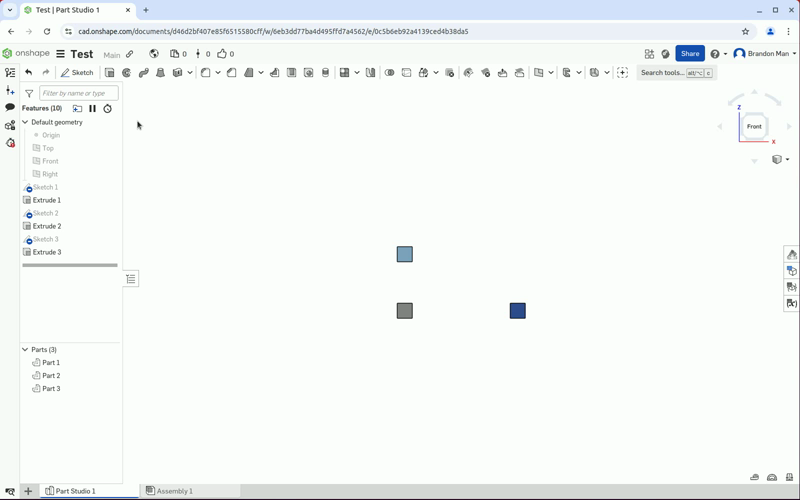
key(shift+h)
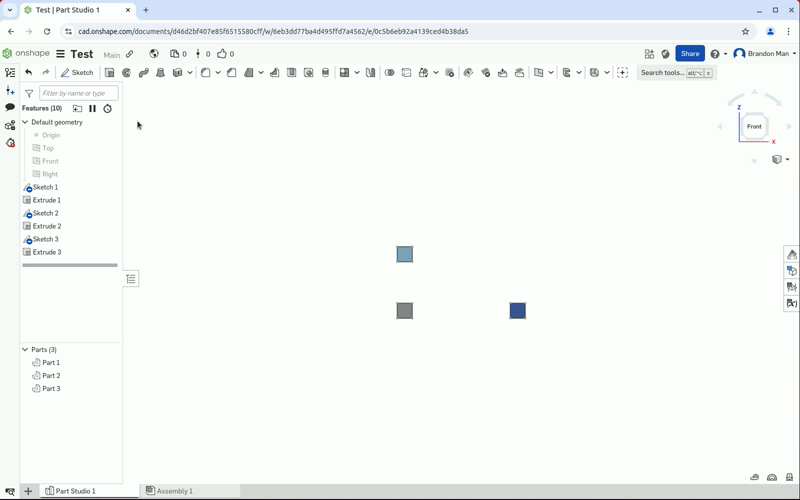
key(shift+h)
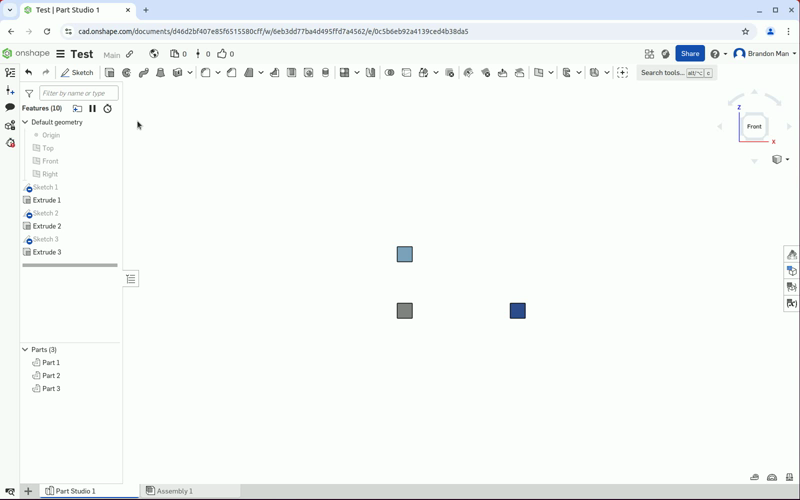
mouse_move(73, 189)
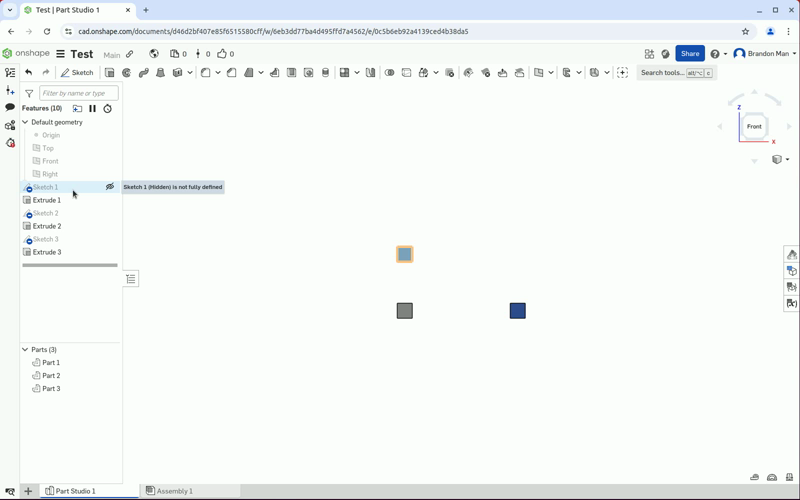
click(73, 189)
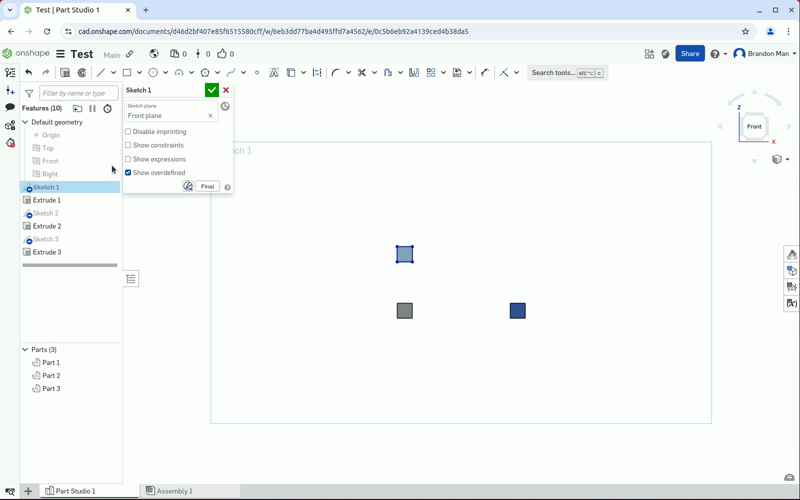
mouse_move(229, 92)
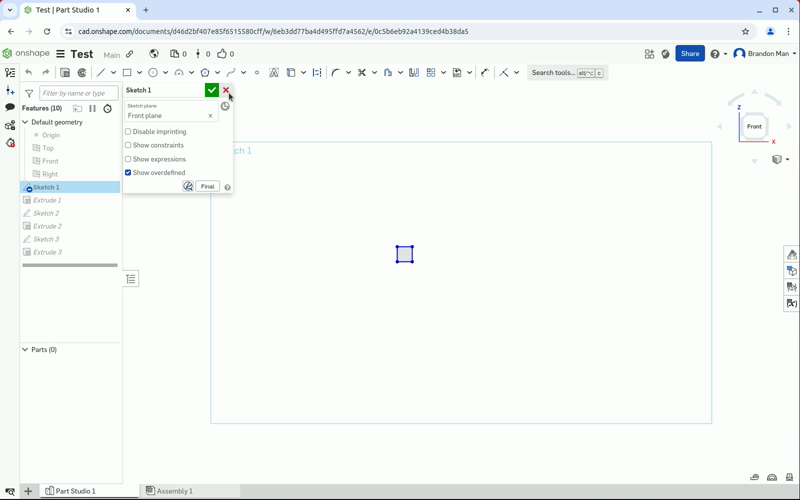
click(229, 92)
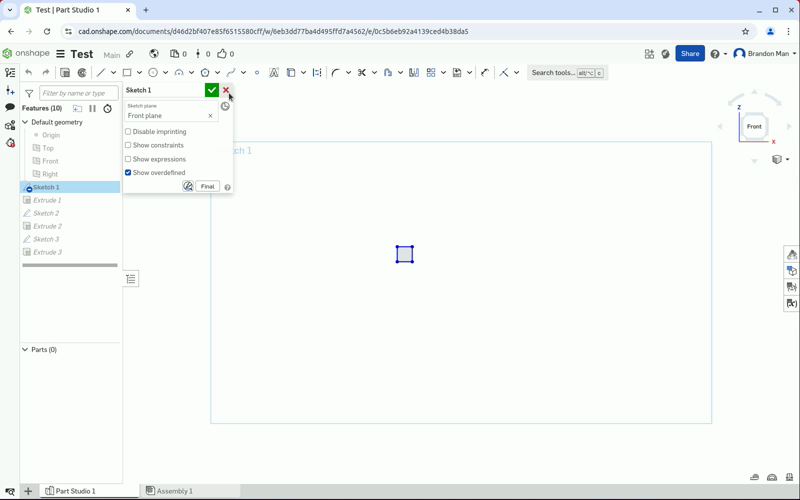
key(shift+s)
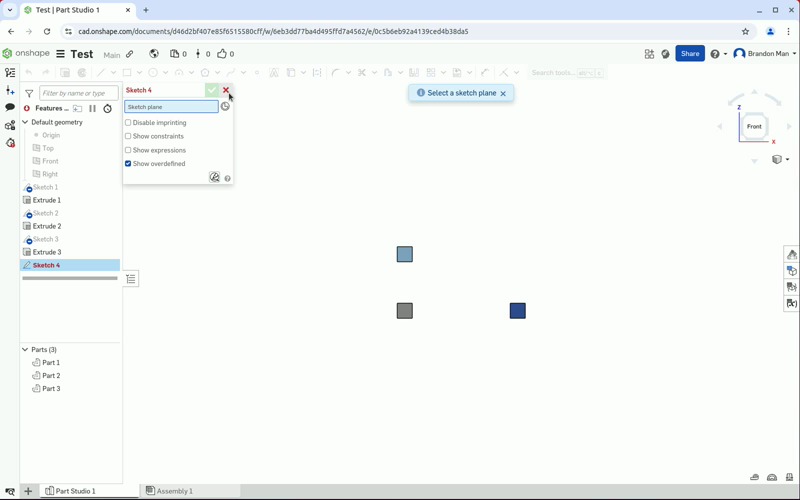
mouse_move(73, 163)
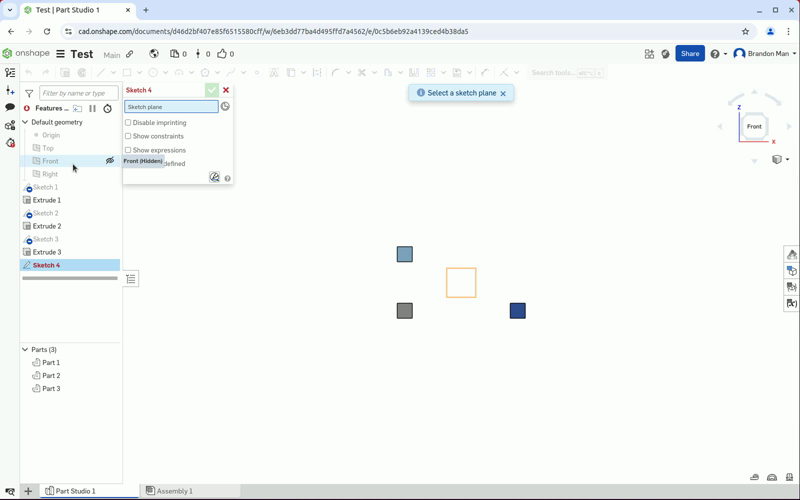
click(73, 163)
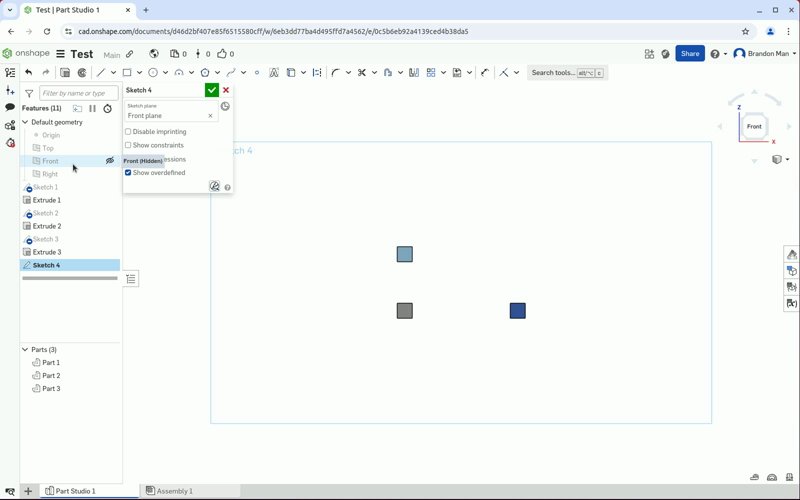
mouse_move(73, 352)
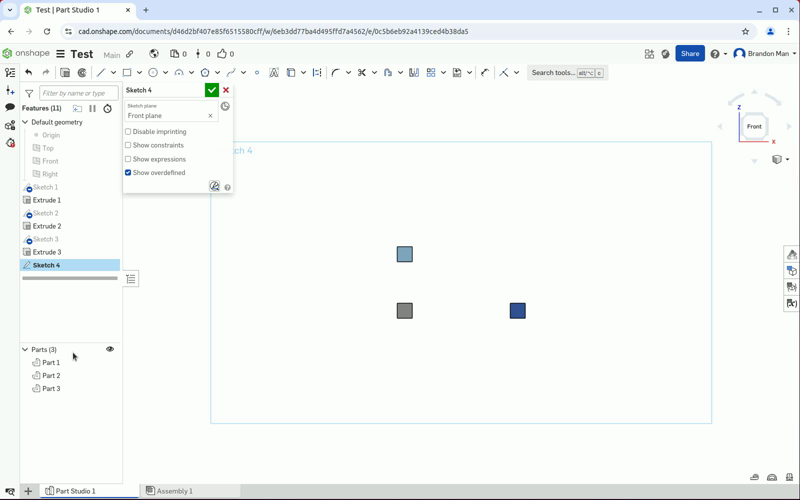
key(y)
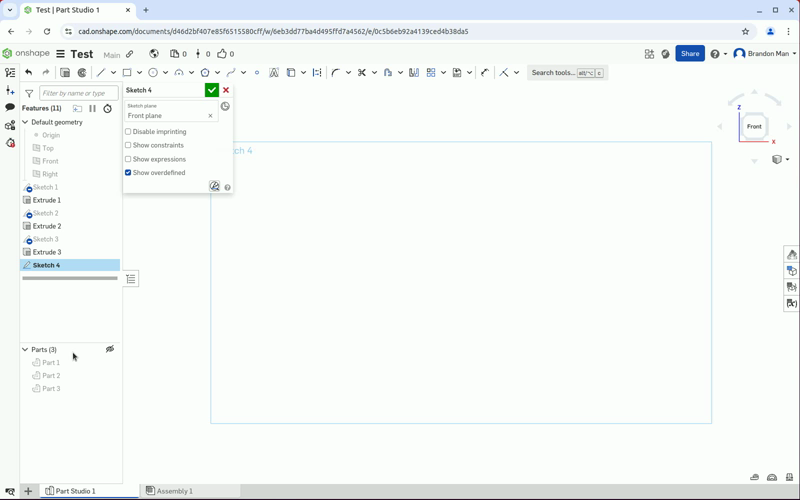
key(l)
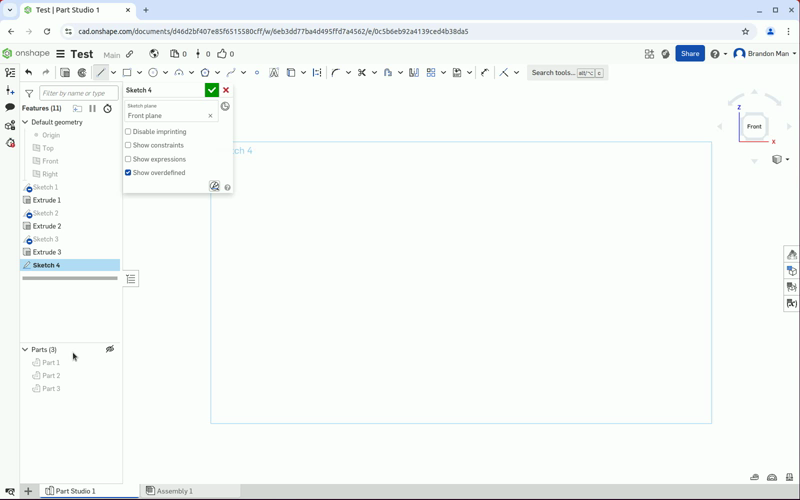
key_down(shift)
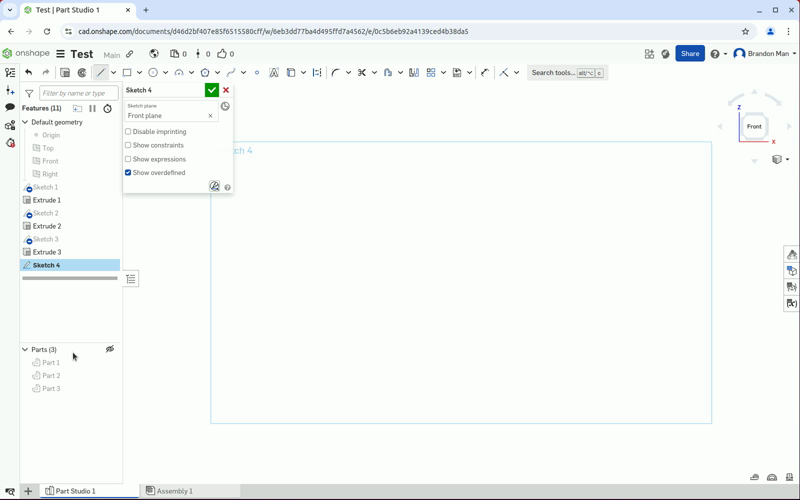
mouse_move(510, 261)
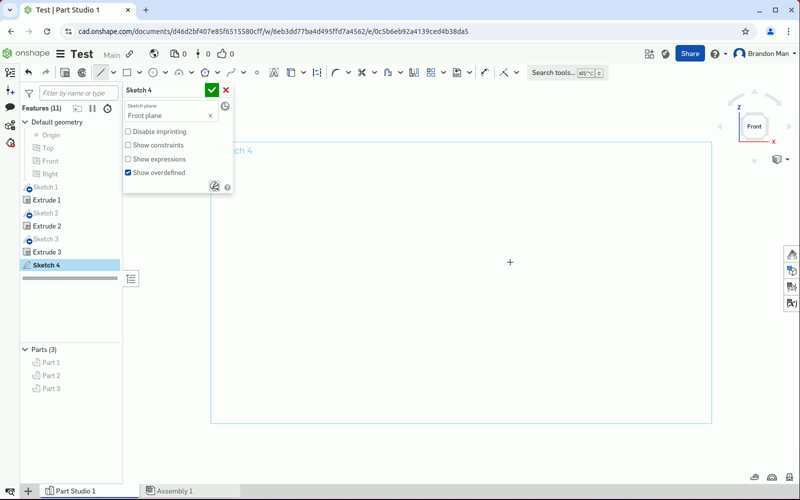
click(510, 261)
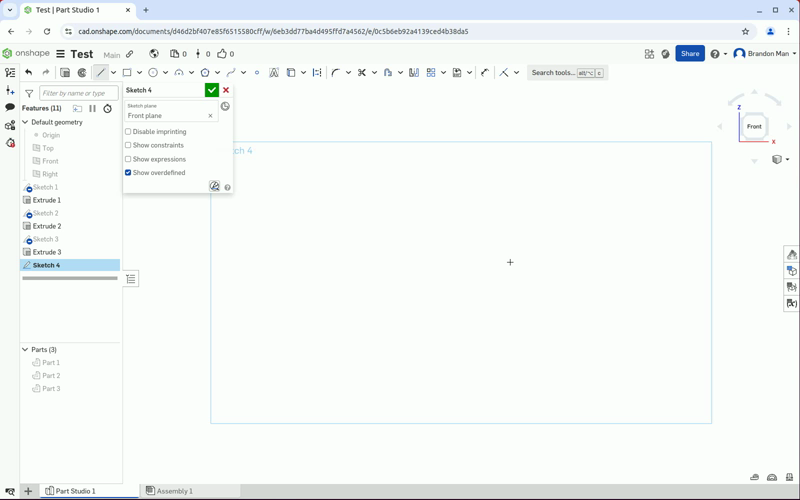
key_up(shift)
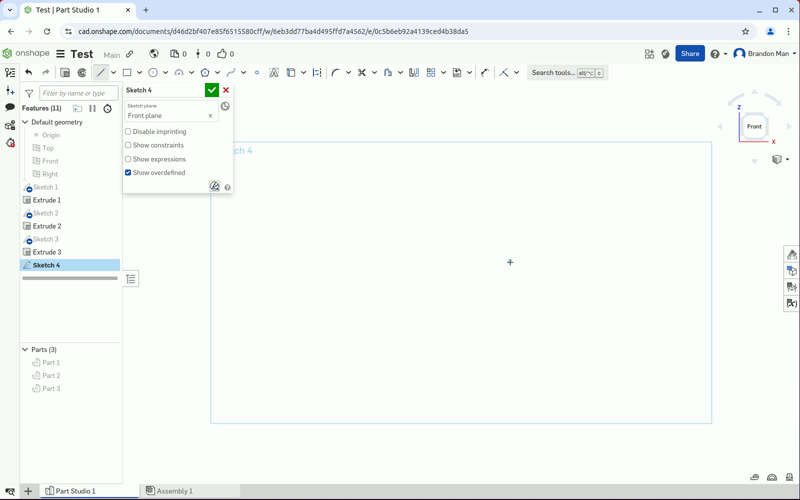
key_down(shift)
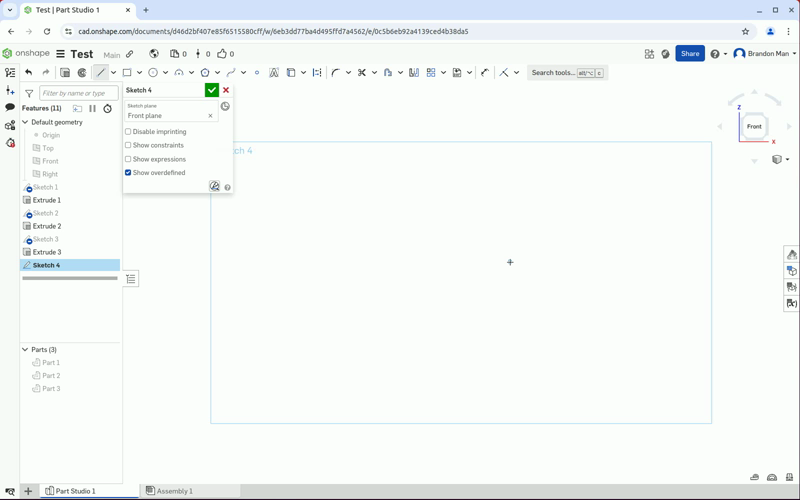
mouse_move(540, 261)
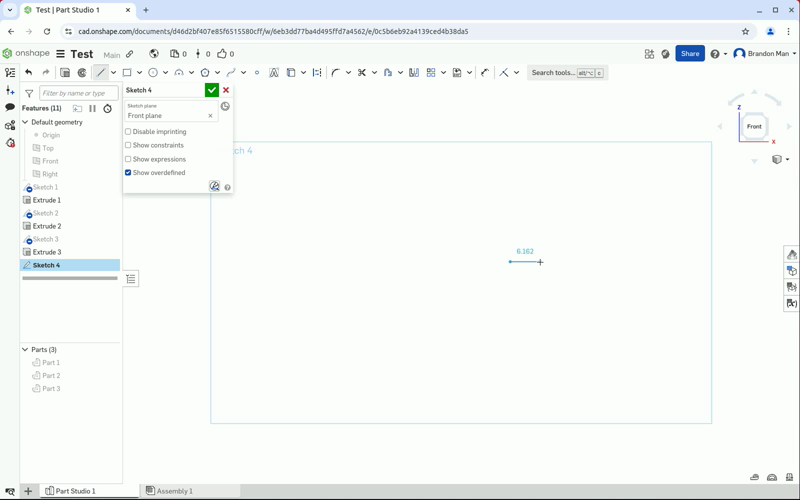
mouse_move(525, 261)
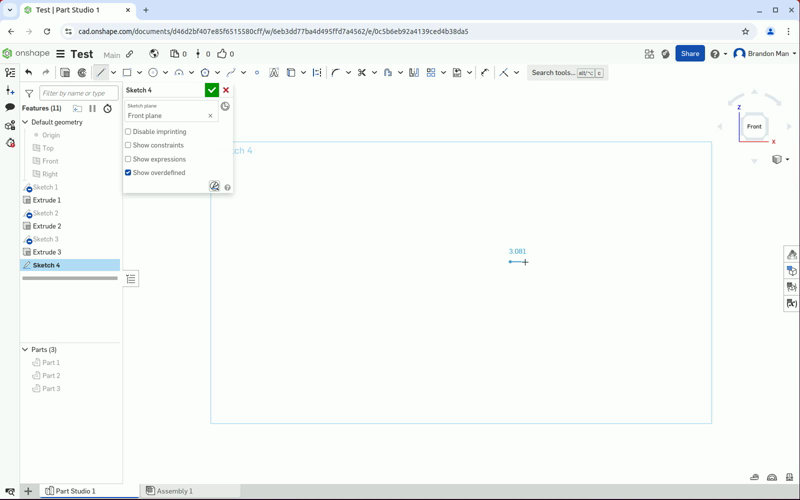
click(525, 261)
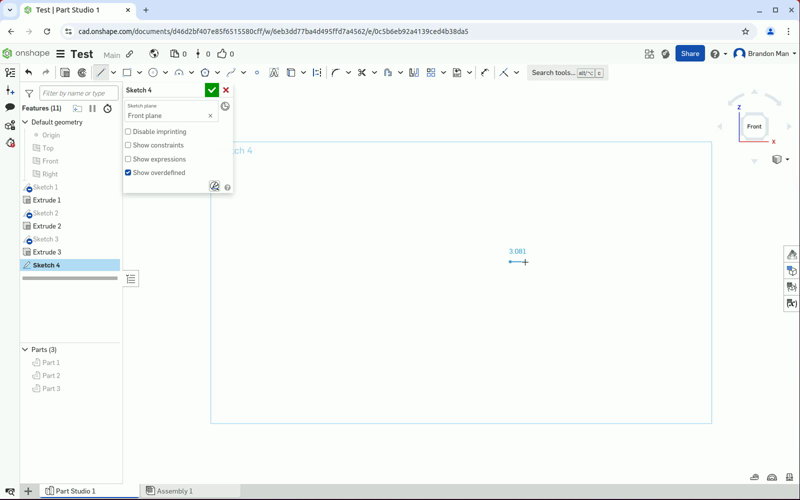
key_up(shift)
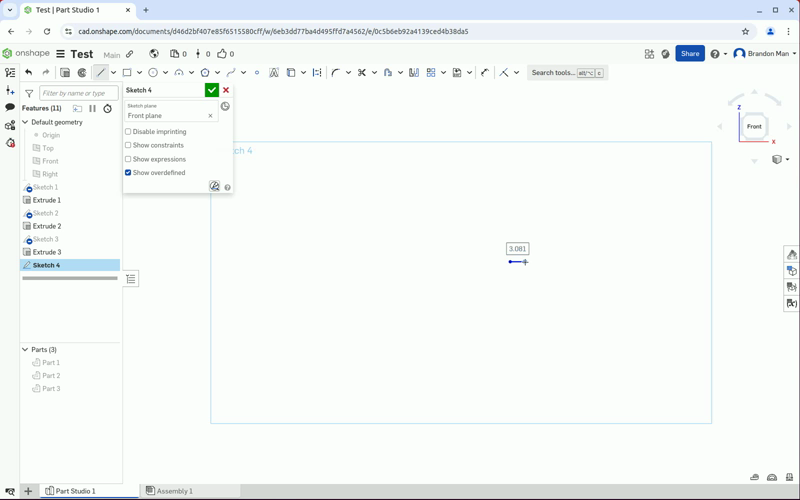
key_down(shift)
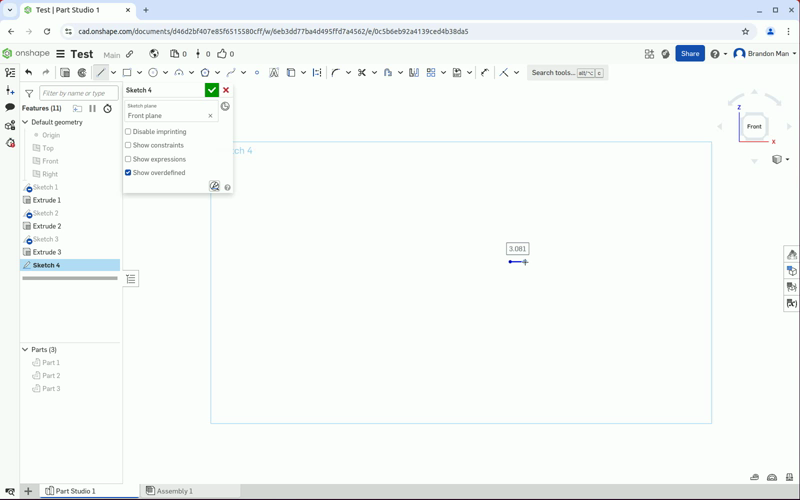
mouse_move(555, 261)
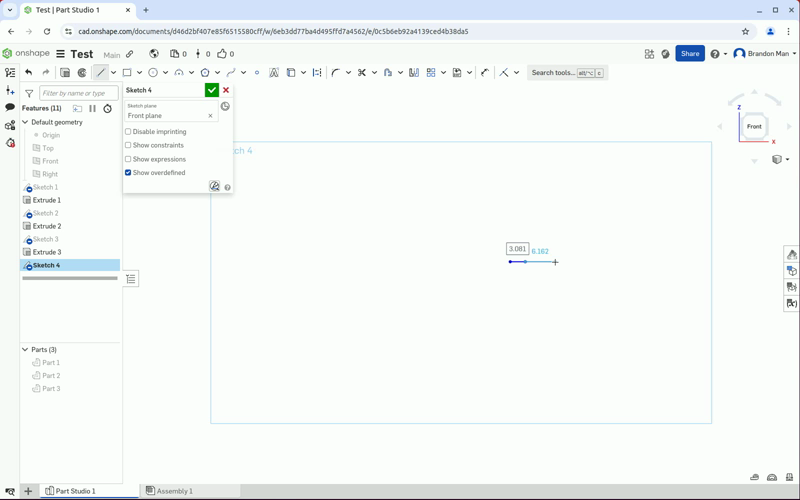
mouse_move(525, 246)
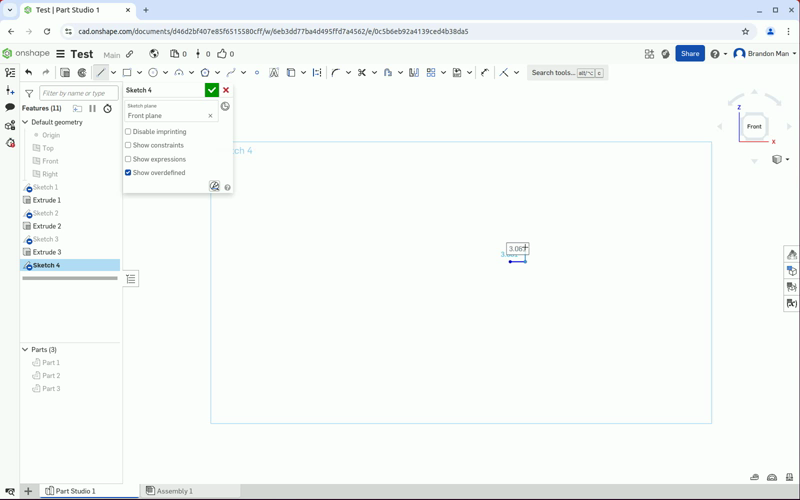
click(525, 246)
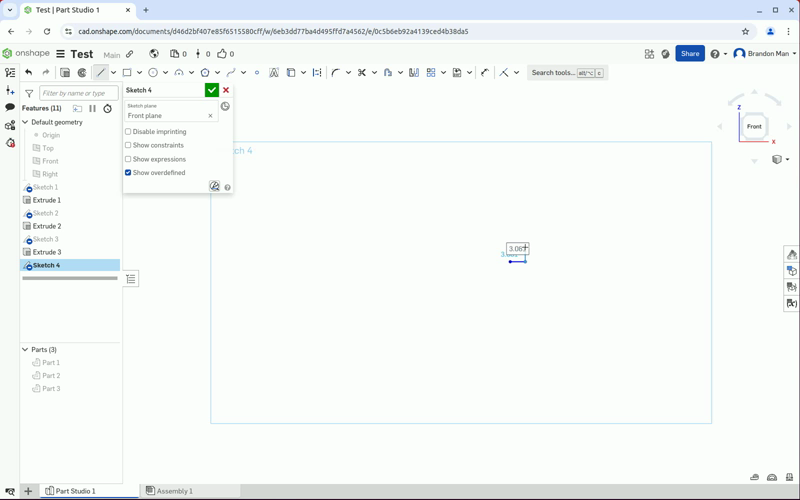
key_up(shift)
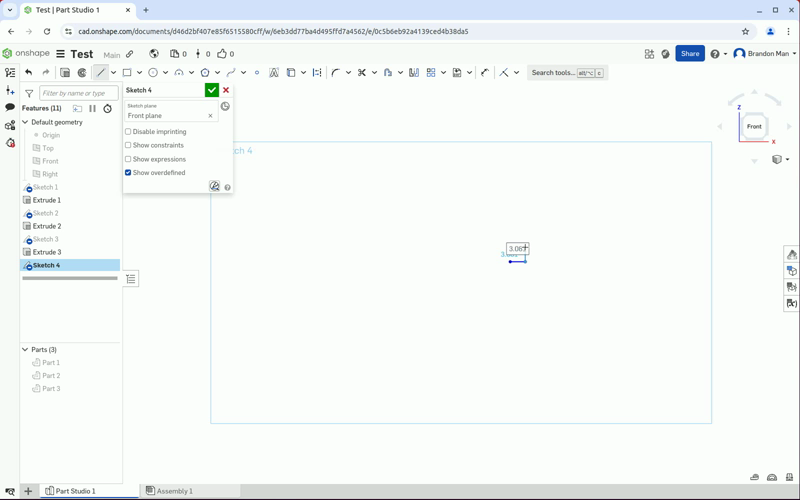
key_down(shift)
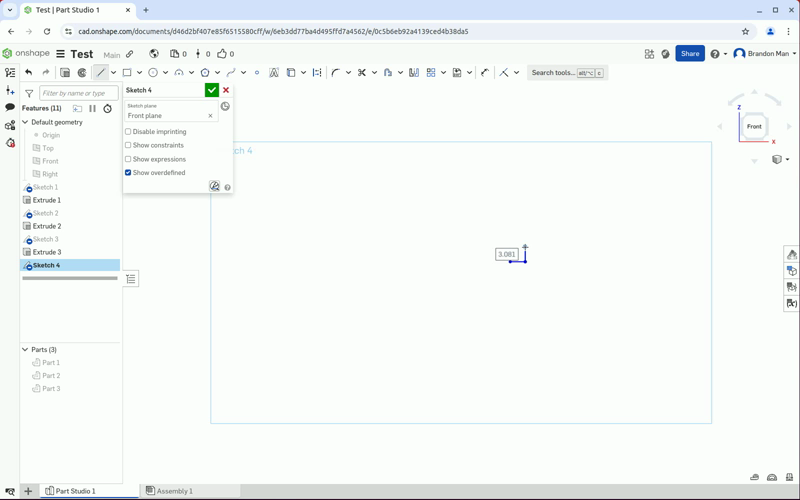
mouse_move(555, 246)
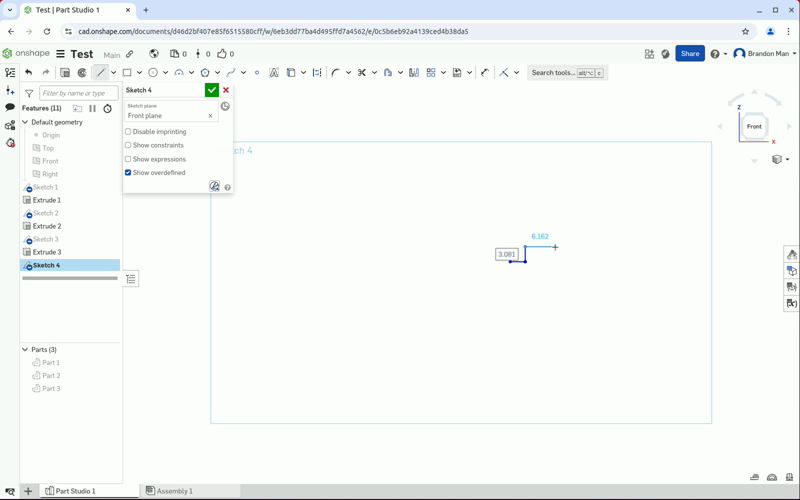
mouse_move(510, 246)
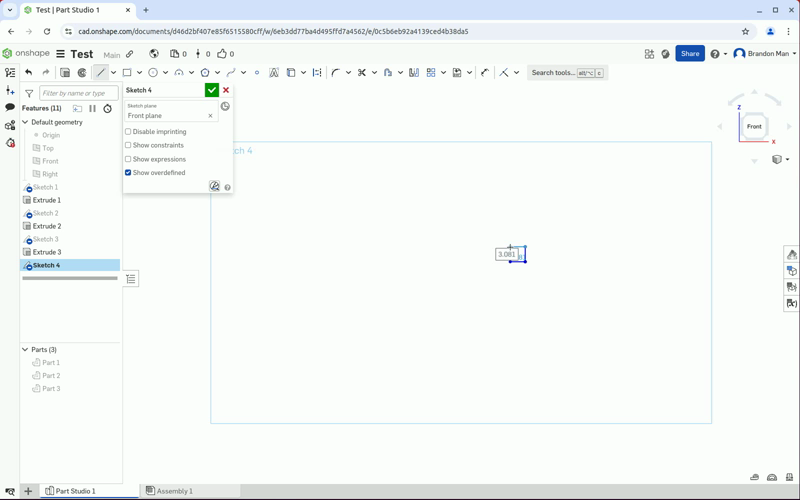
click(510, 246)
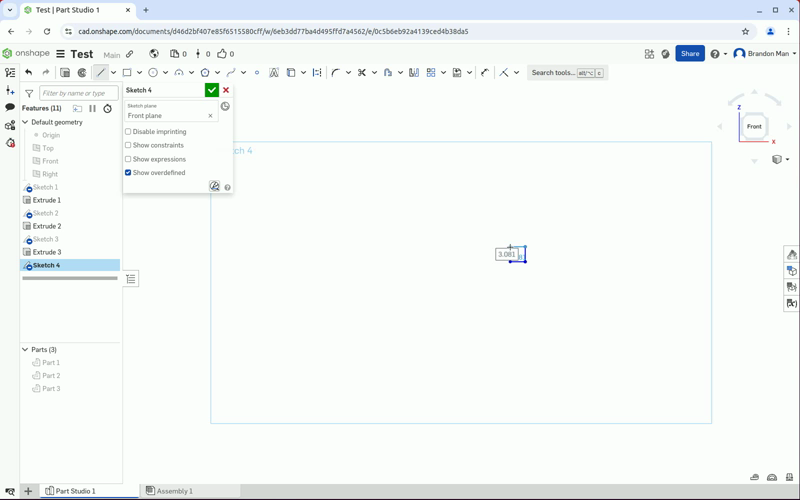
key_up(shift)
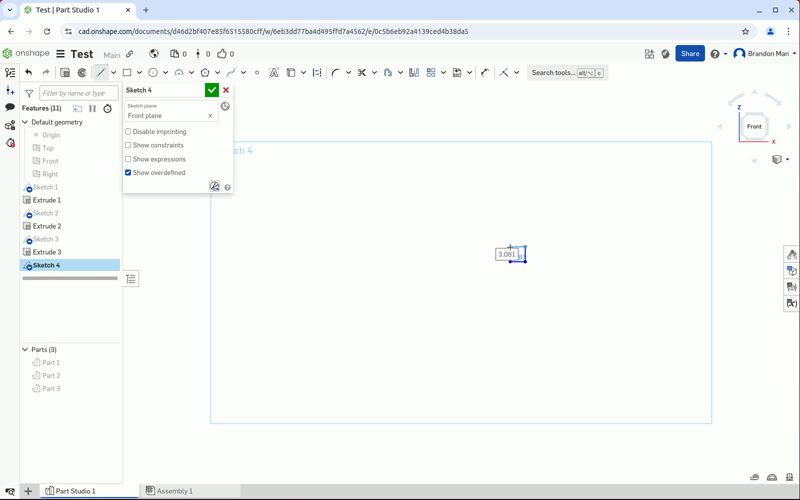
mouse_move(540, 246)
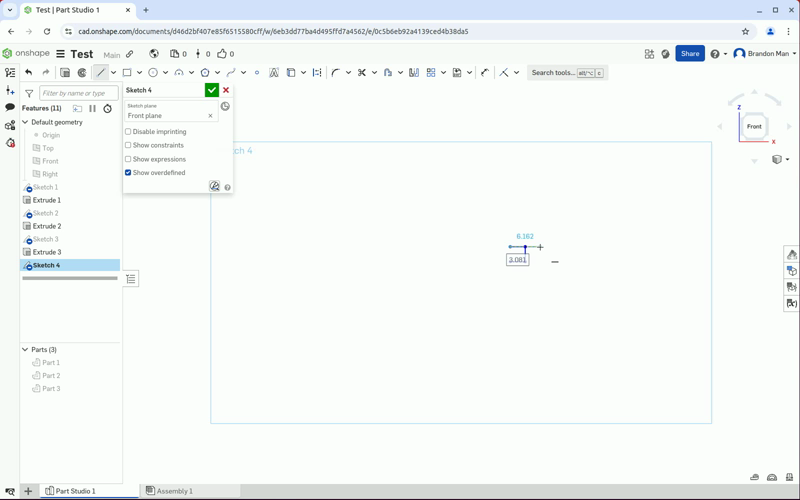
key_down(shift)
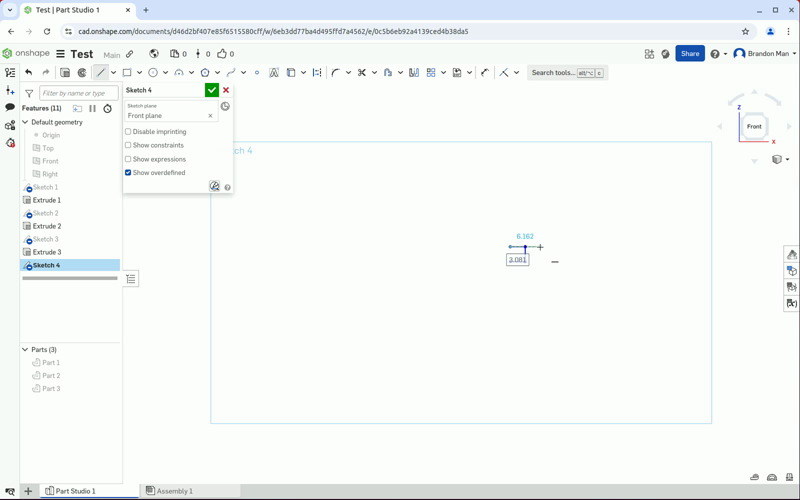
mouse_move(510, 261)
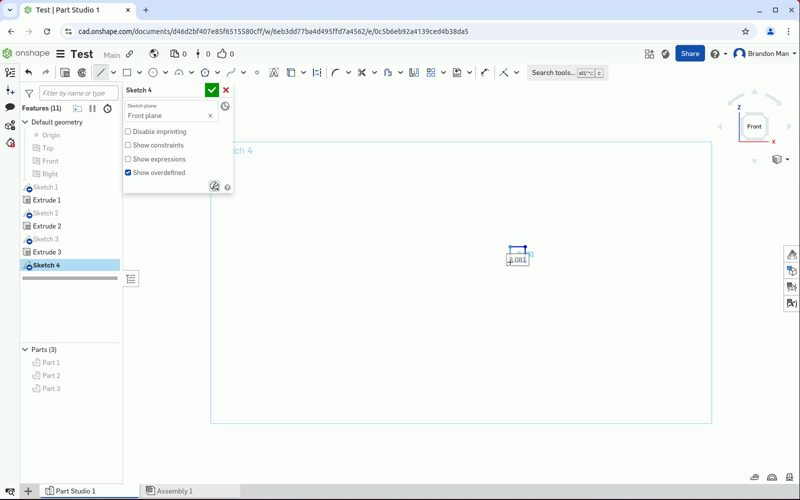
key_up(shift)
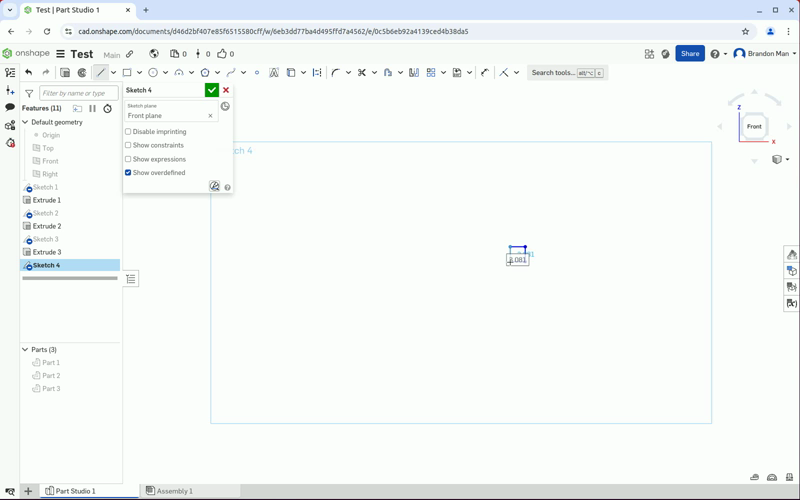
click(510, 261)
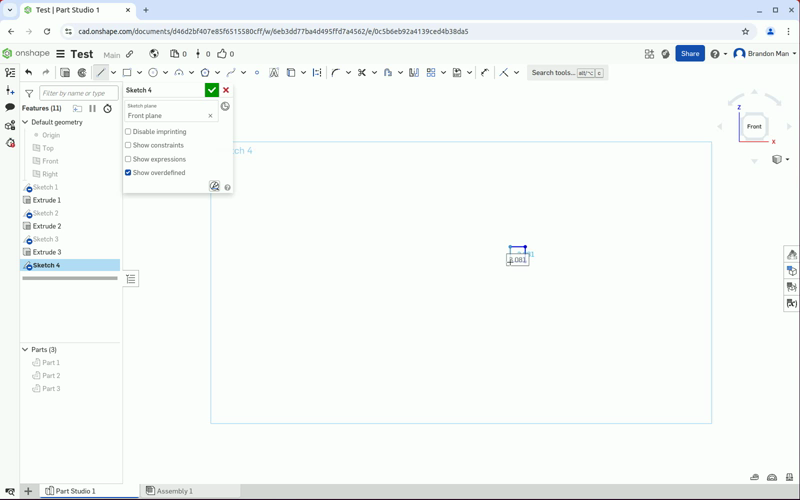
key(esc)
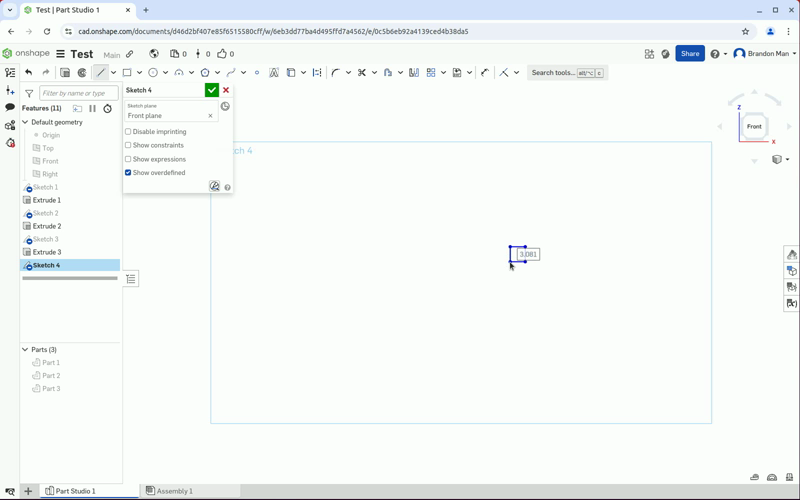
mouse_move(517, 260)
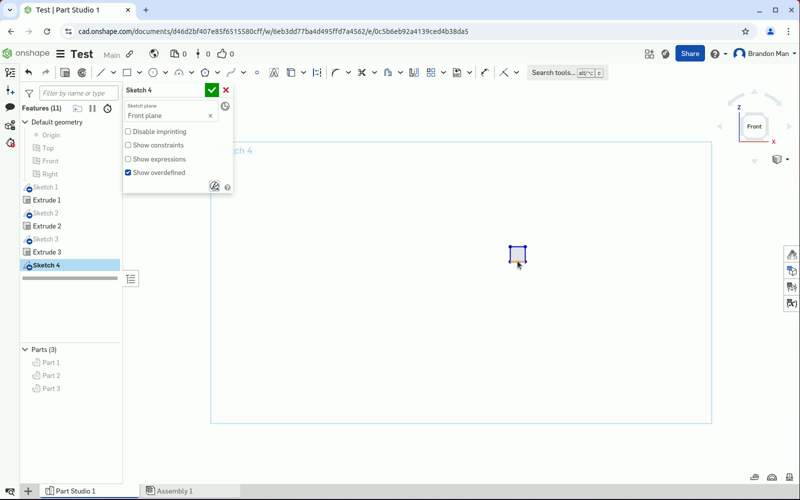
scroll(6)
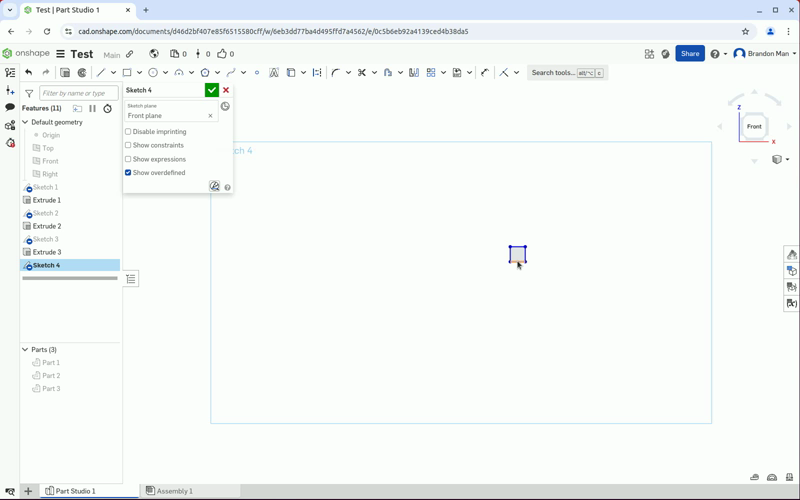
scroll(6)
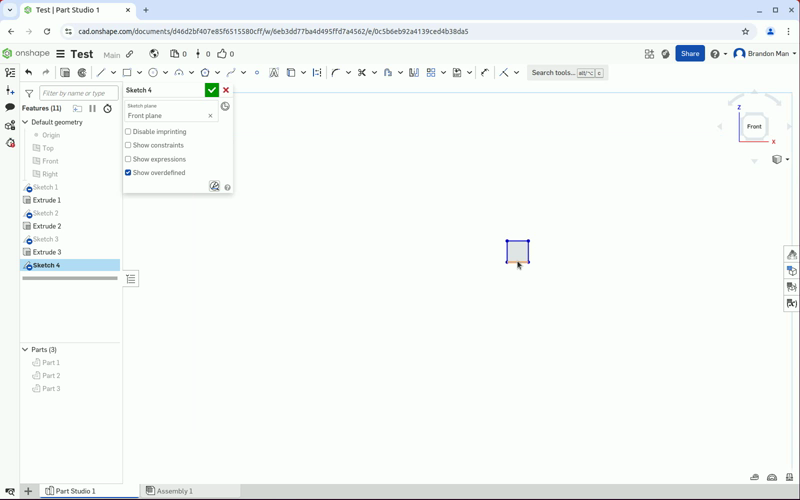
scroll(6)
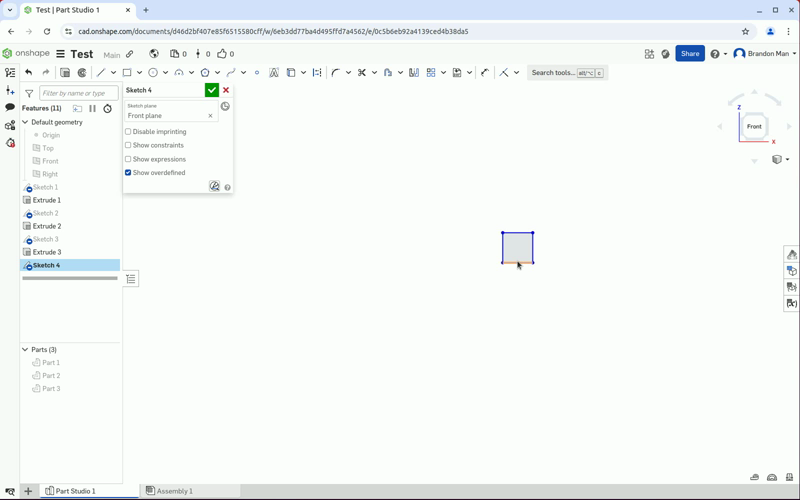
scroll(6)
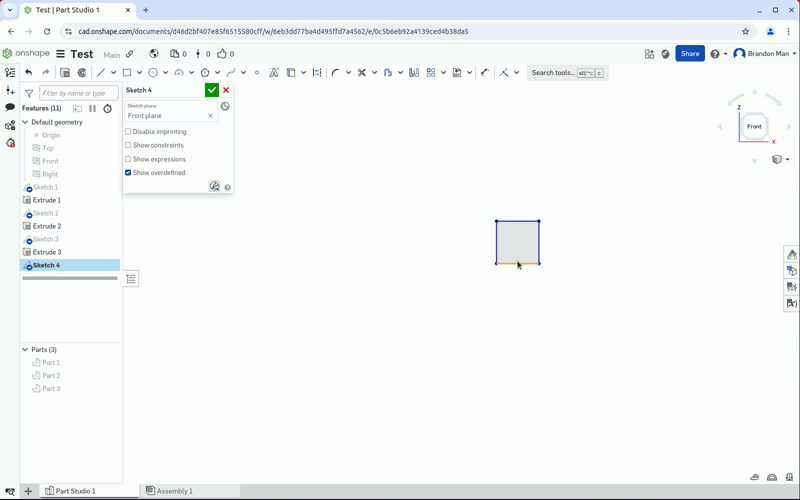
scroll(6)
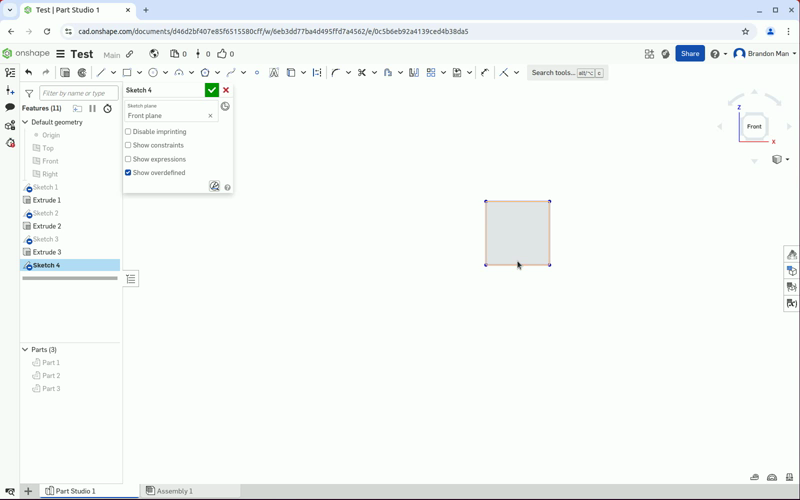
scroll(6)
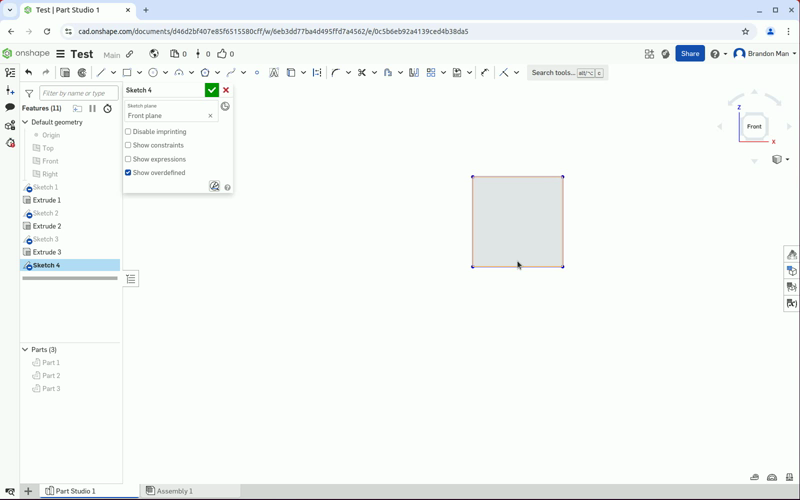
scroll(6)
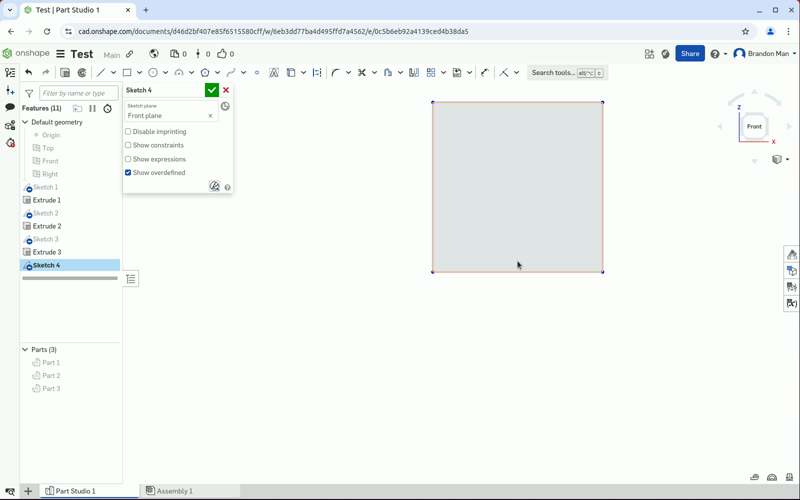
click(517, 260)
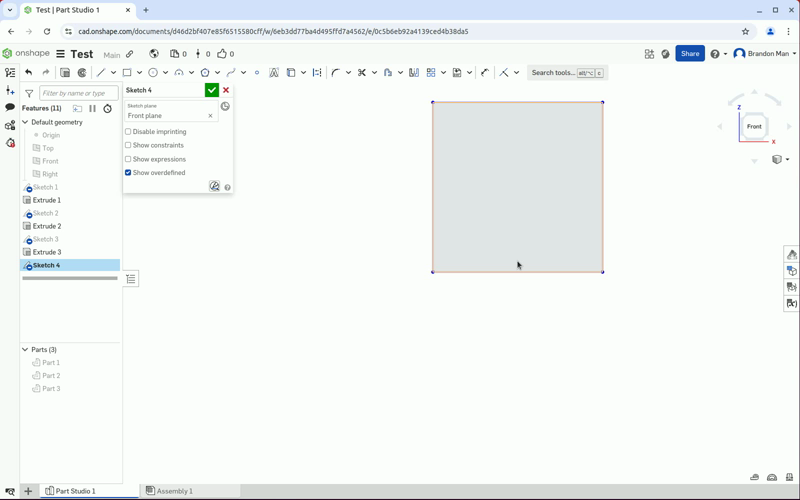
scroll(-6)
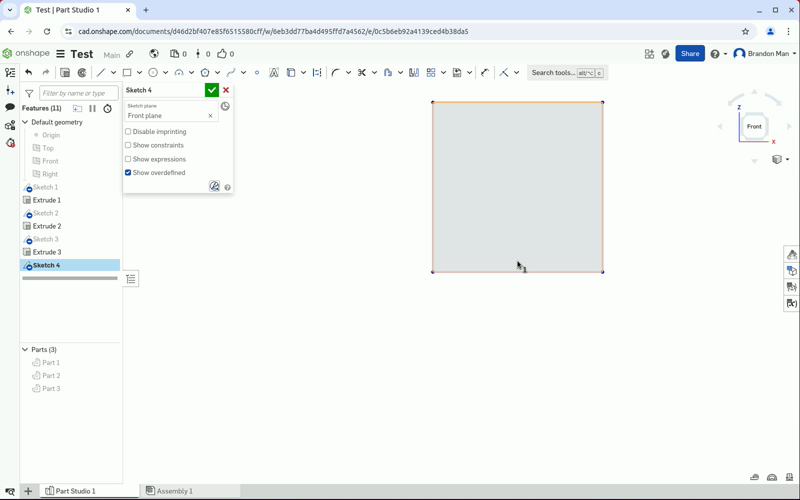
scroll(-6)
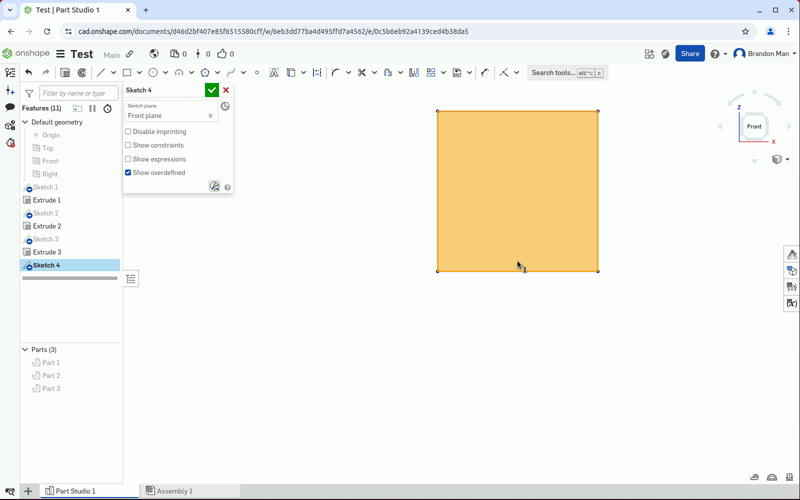
scroll(-6)
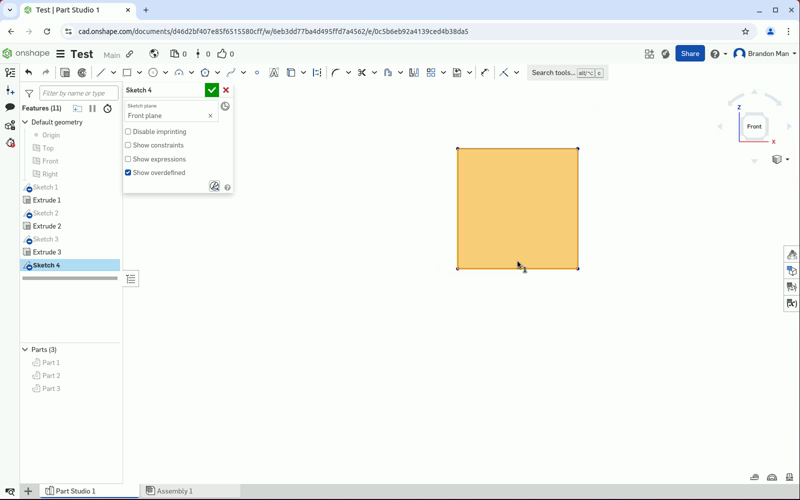
scroll(-6)
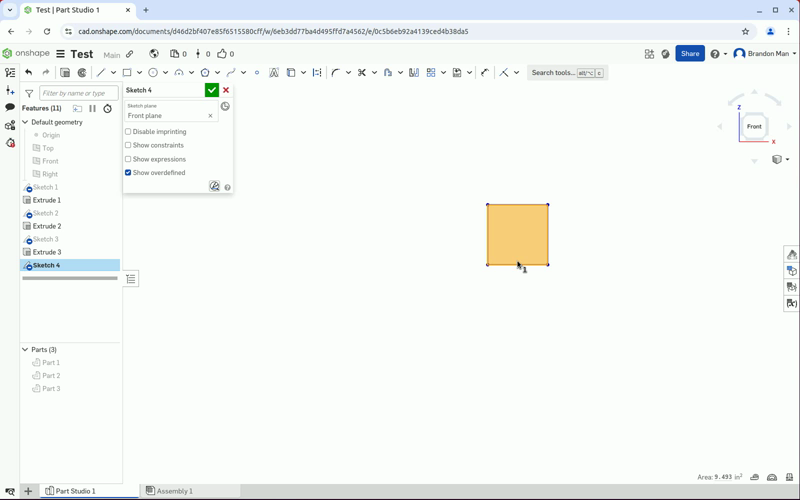
scroll(-6)
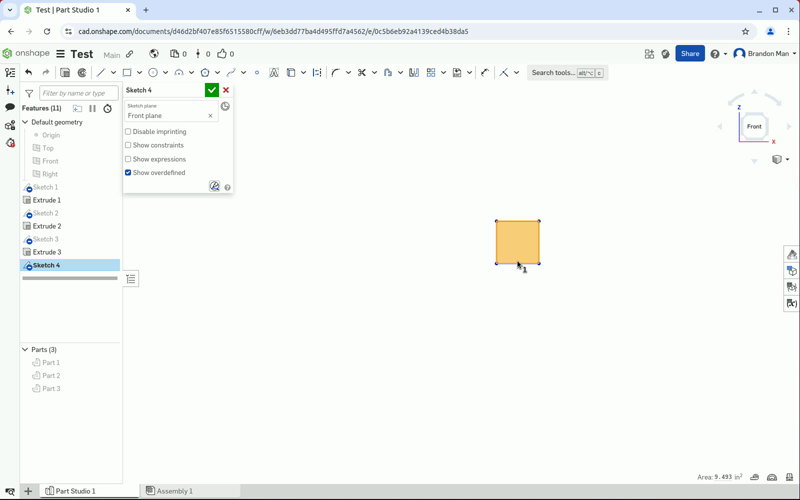
scroll(-6)
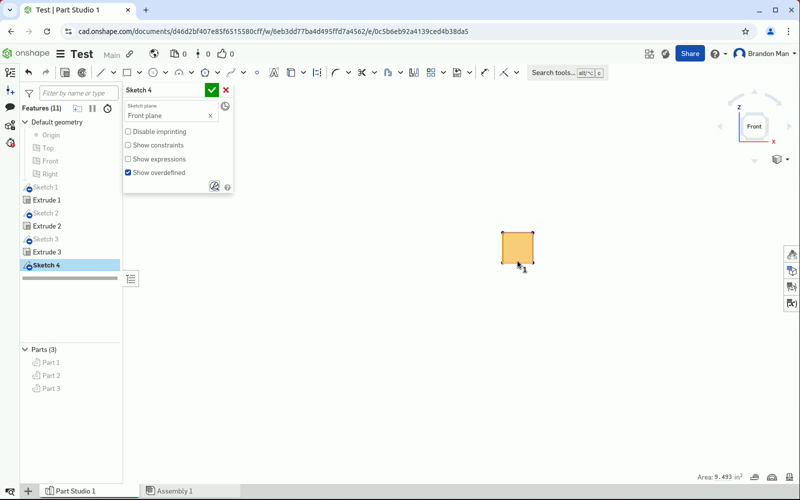
scroll(-6)
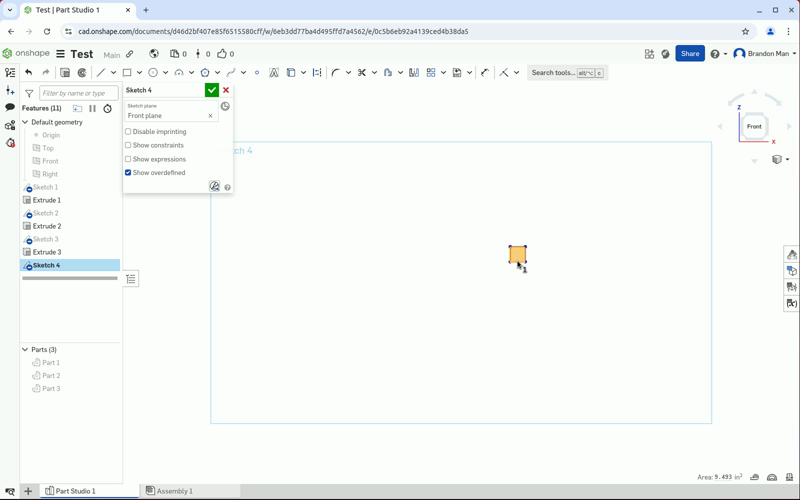
mouse_move(73, 352)
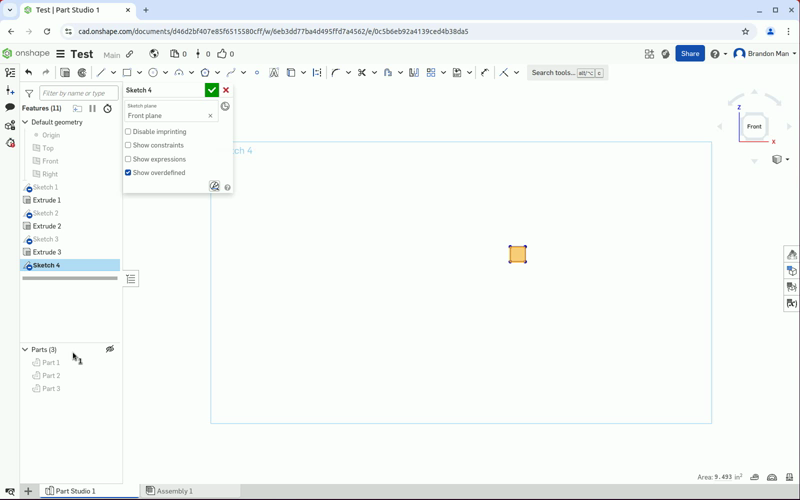
key(shift+y)
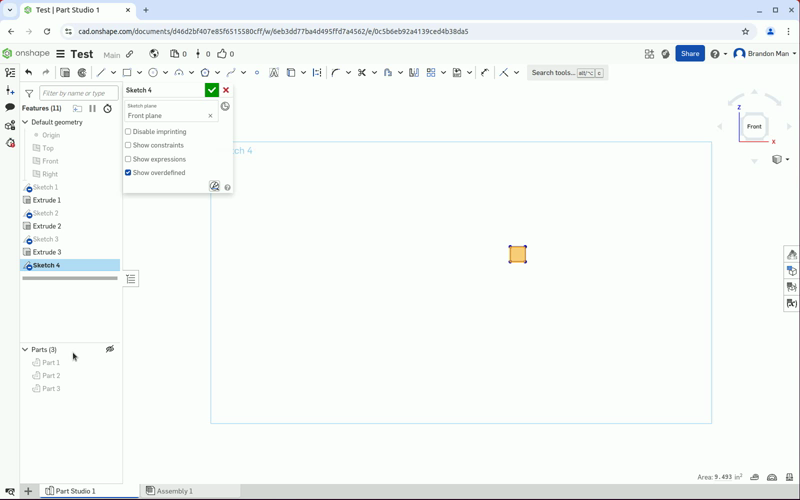
key(shift+e)
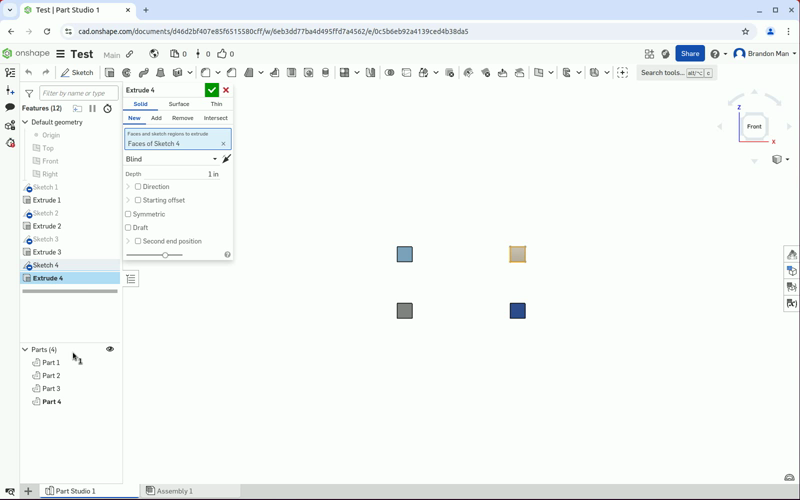
mouse_move(143, 106)
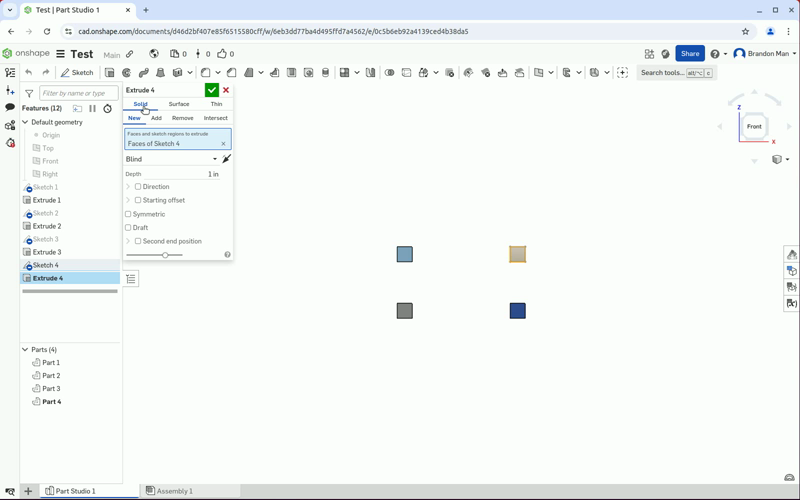
click(143, 106)
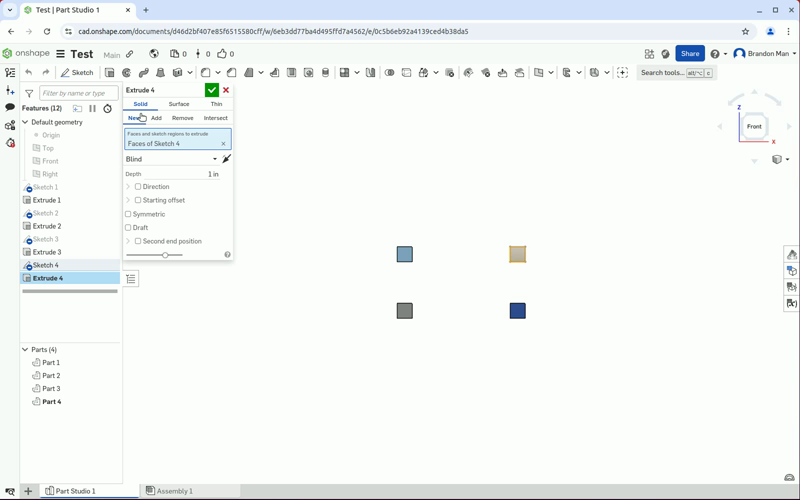
mouse_move(137, 120)
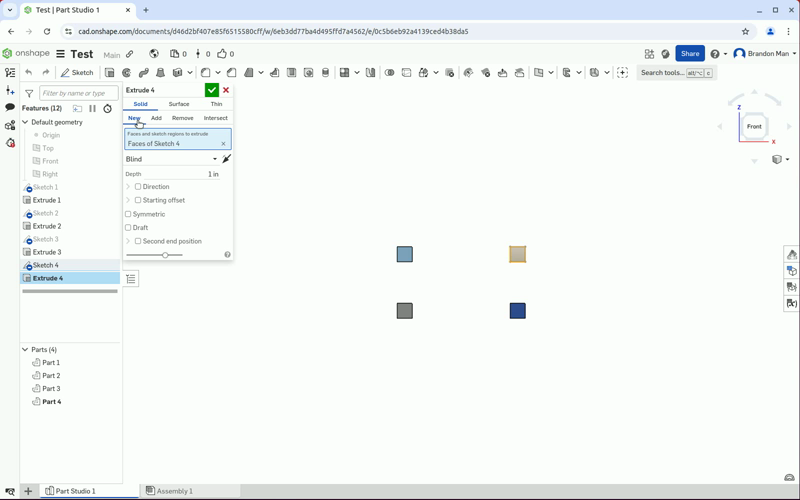
click(137, 120)
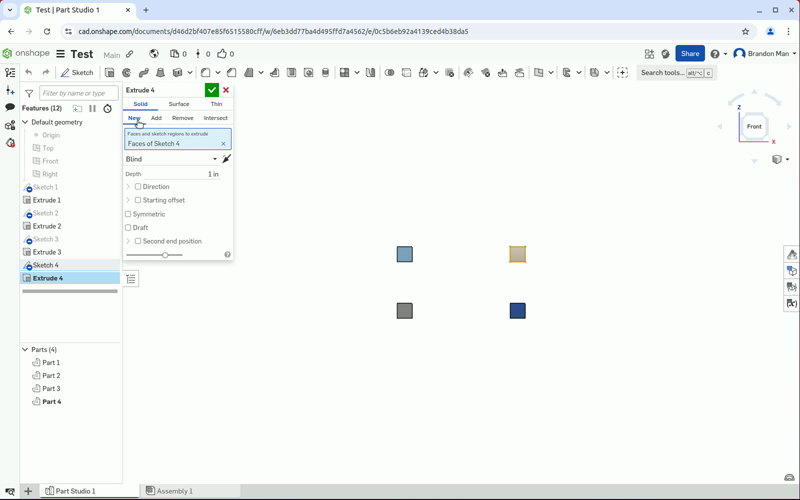
key(tab, 4)
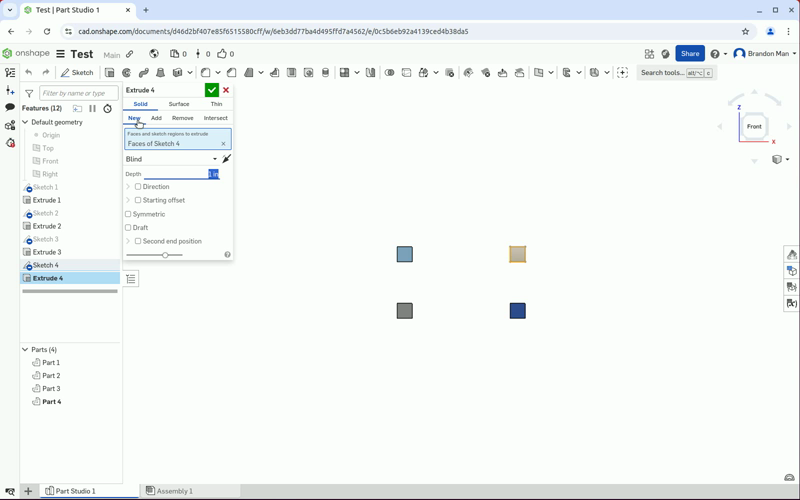
text(5.777)
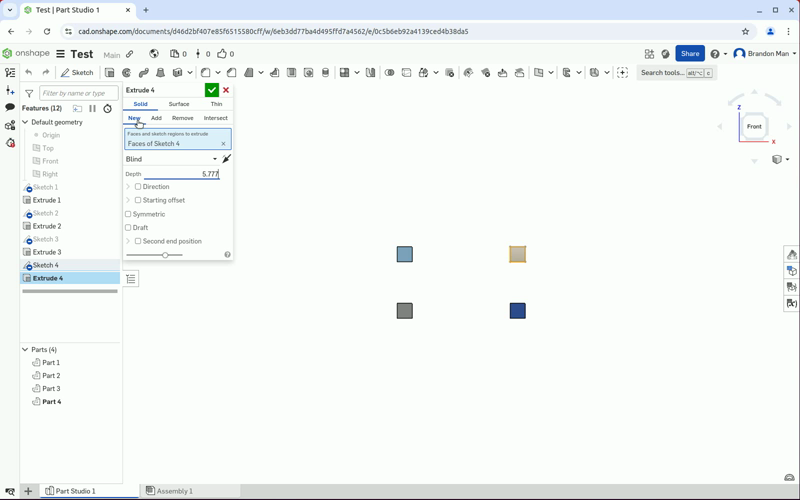
key(enter)
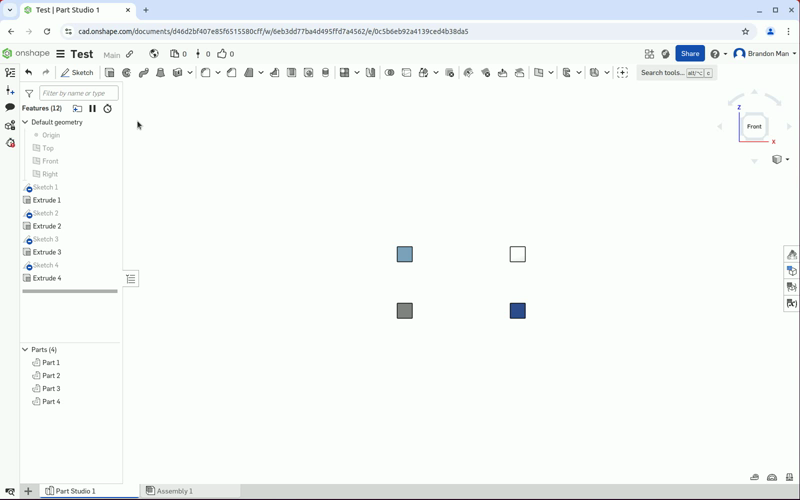
key(shift+h)
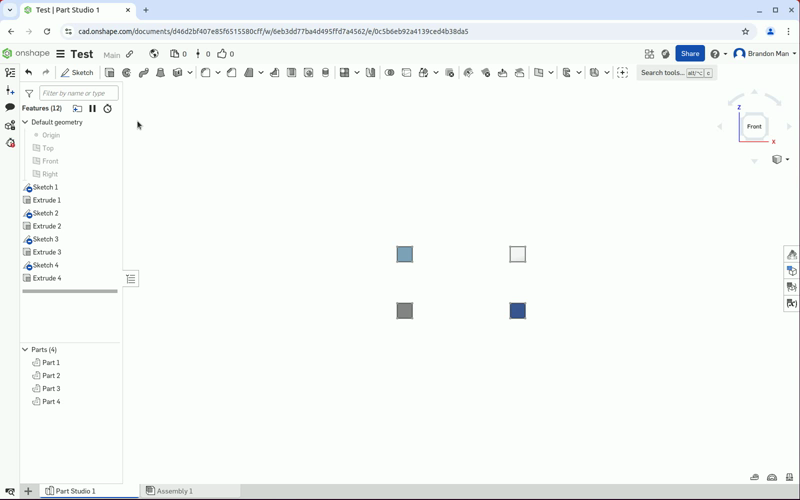
key(shift+h)
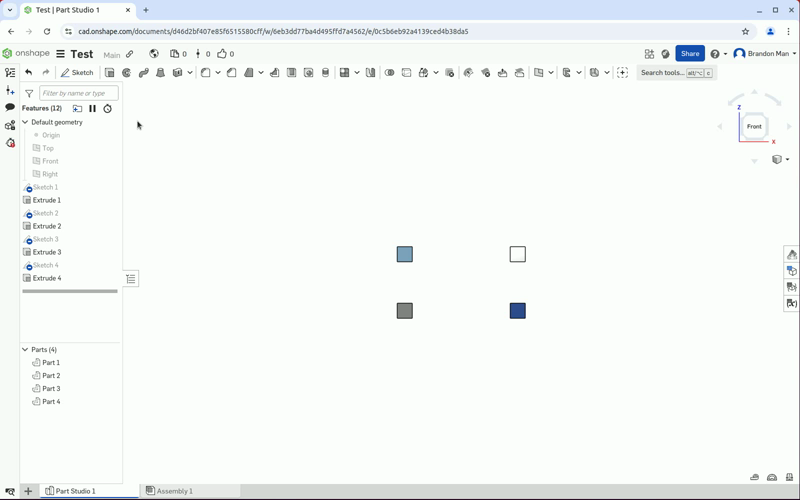
mouse_move(73, 189)
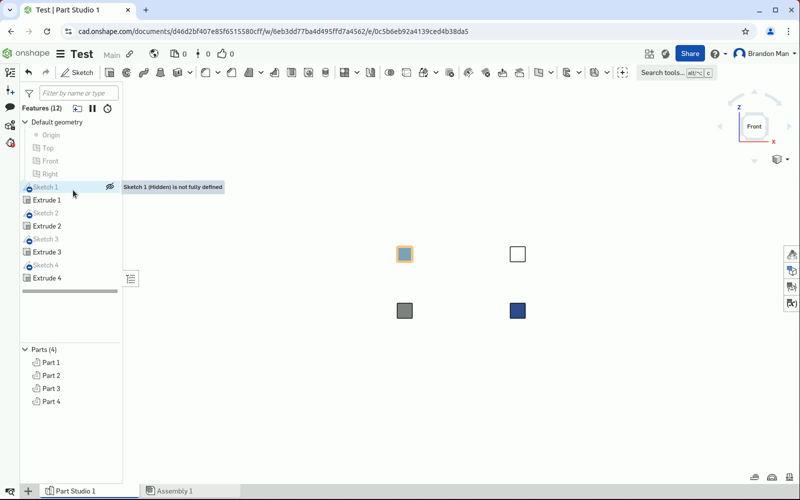
click(73, 189)
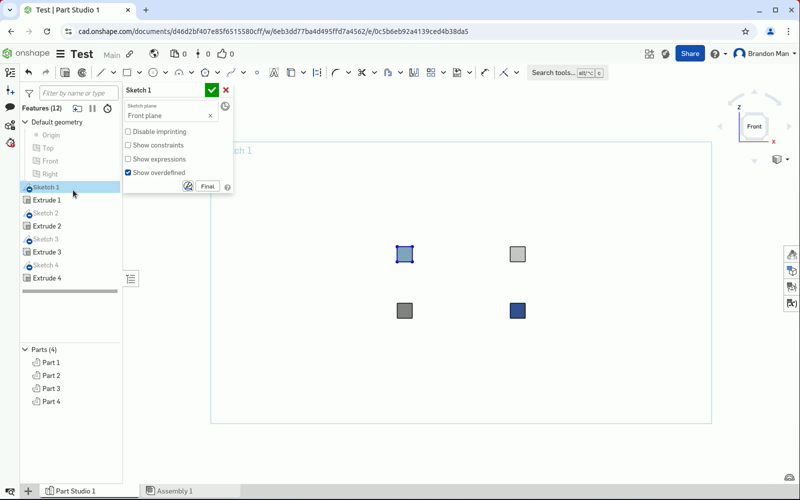
mouse_move(229, 92)
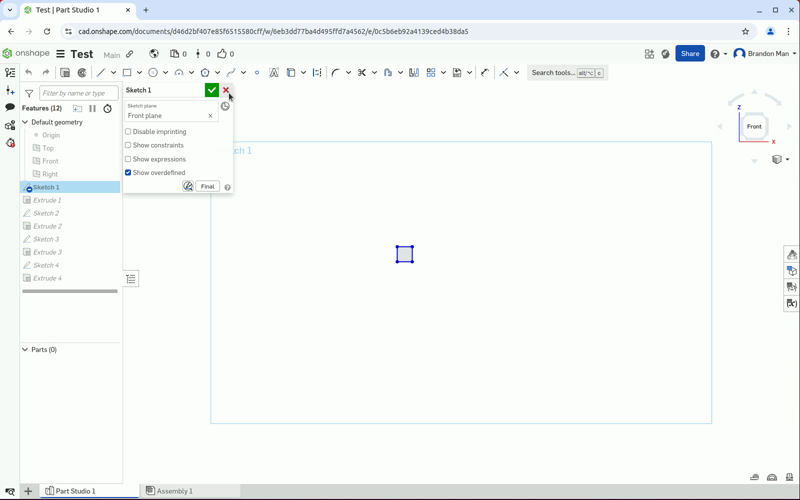
click(229, 92)
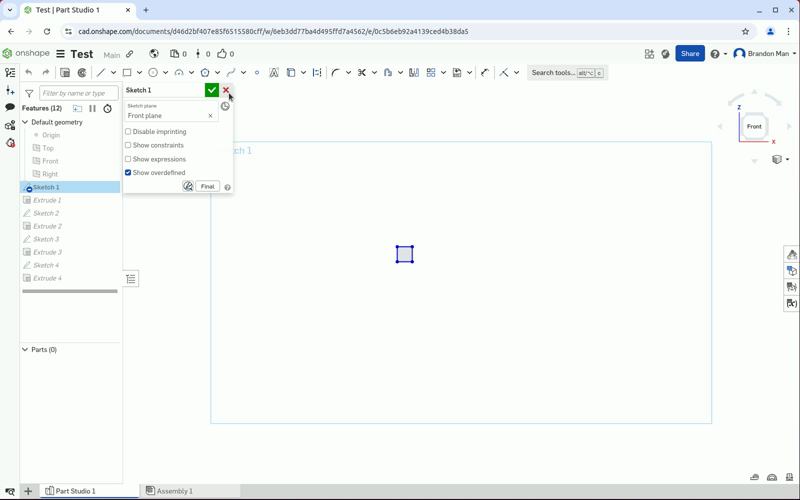
key(shift+s)
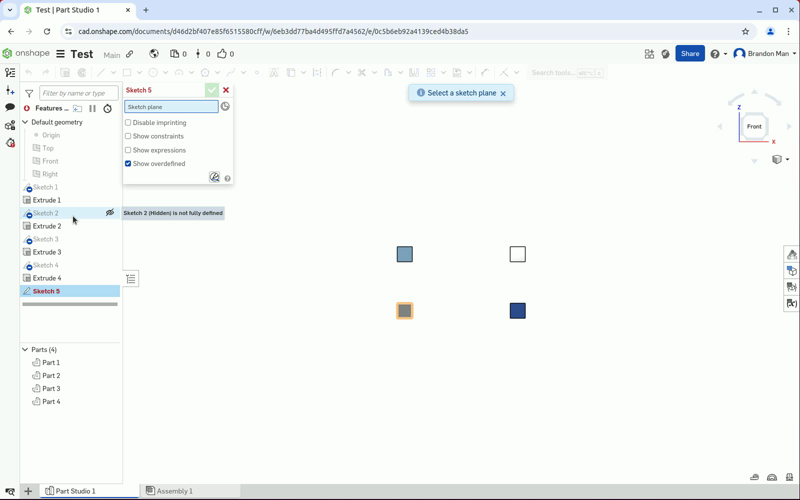
scroll(3)
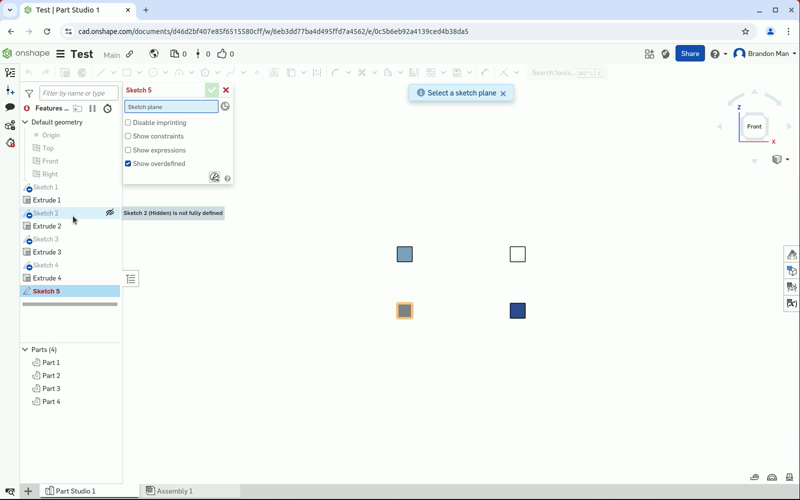
mouse_move(73, 163)
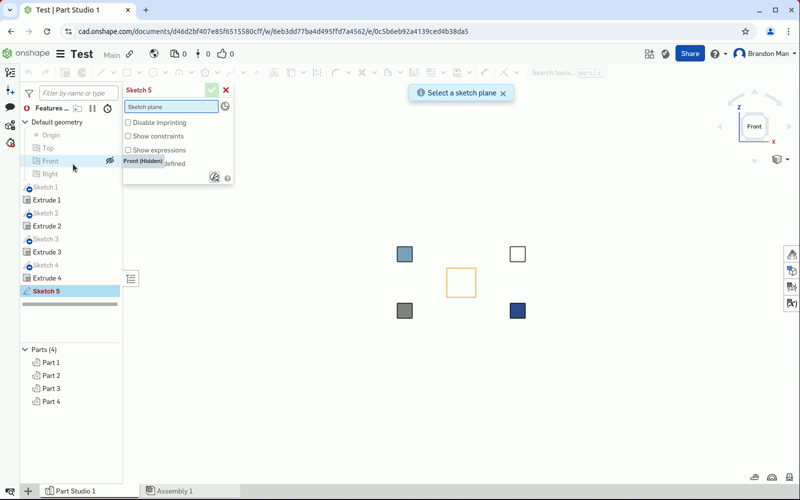
click(73, 163)
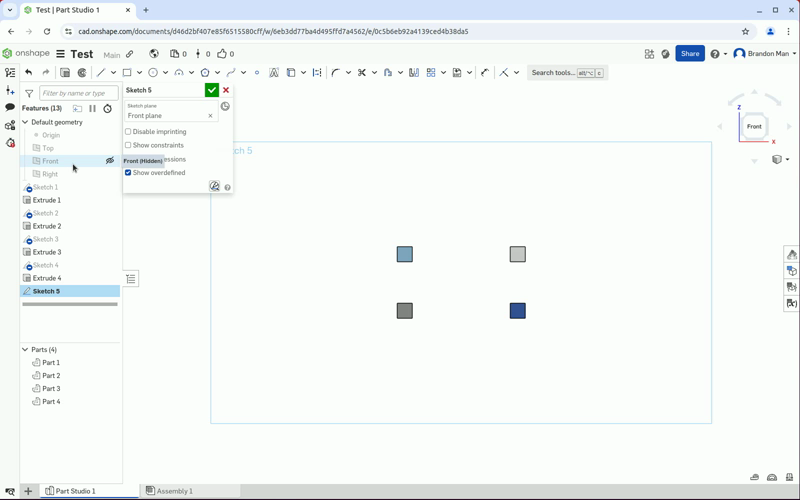
mouse_move(73, 352)
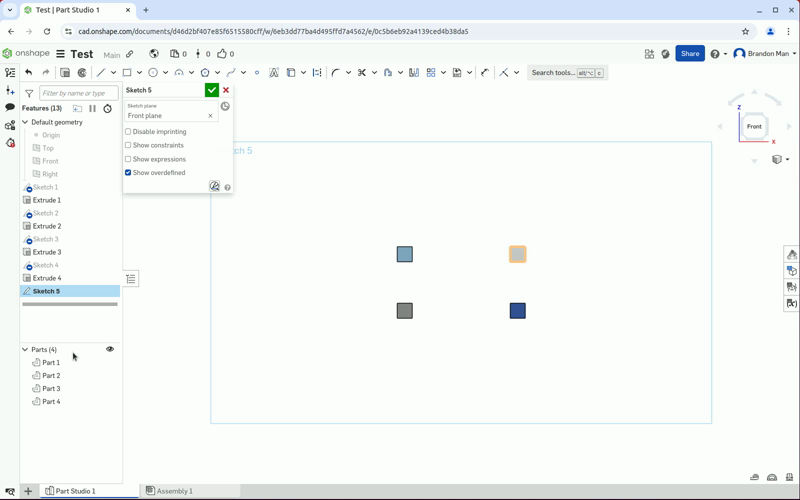
key(y)
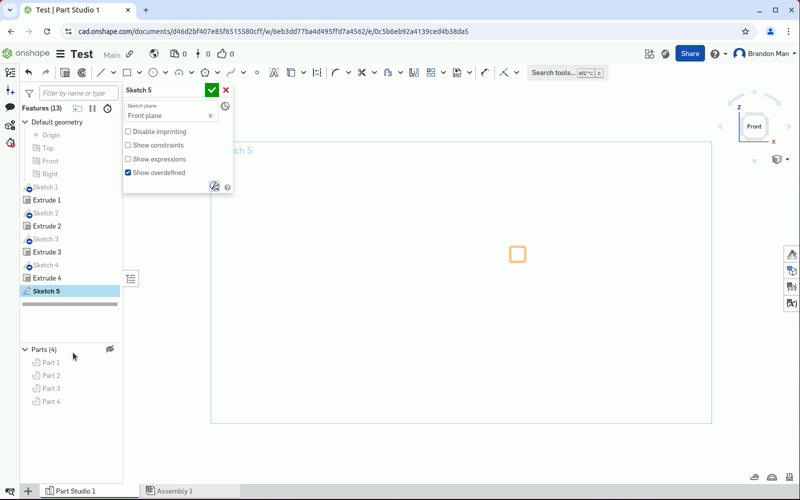
key(l)
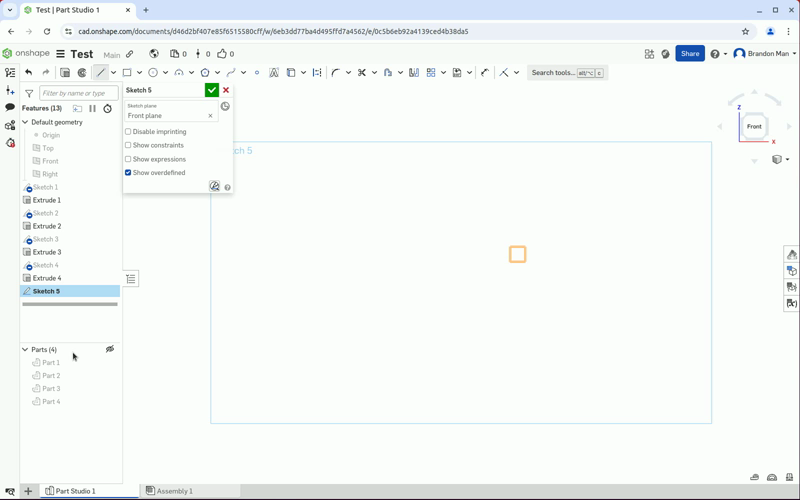
key_down(shift)
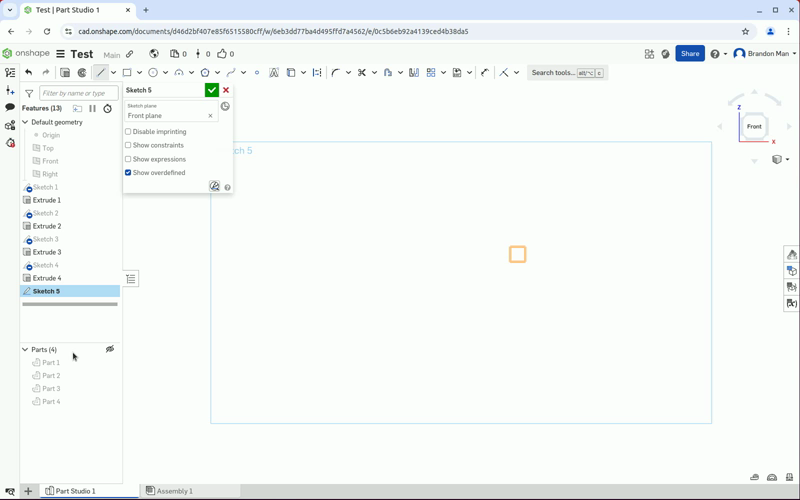
mouse_move(397, 304)
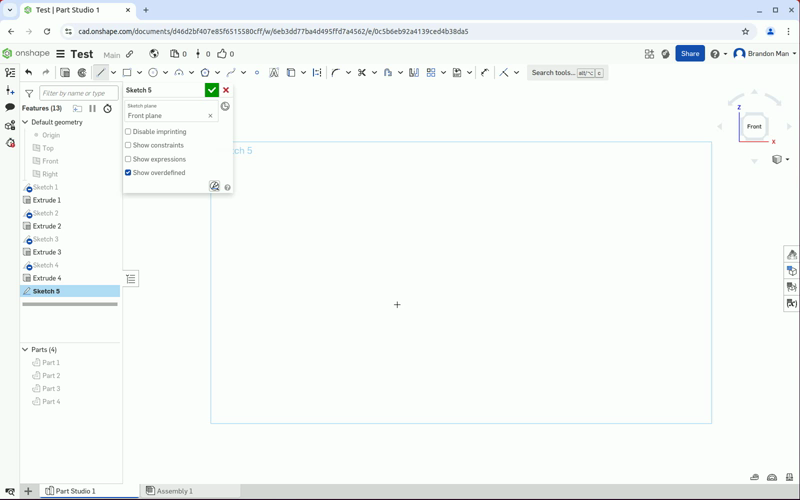
click(397, 304)
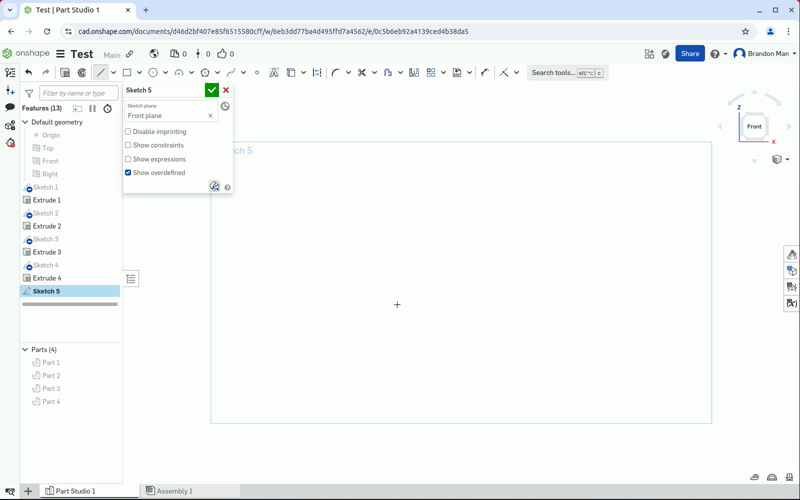
key_up(shift)
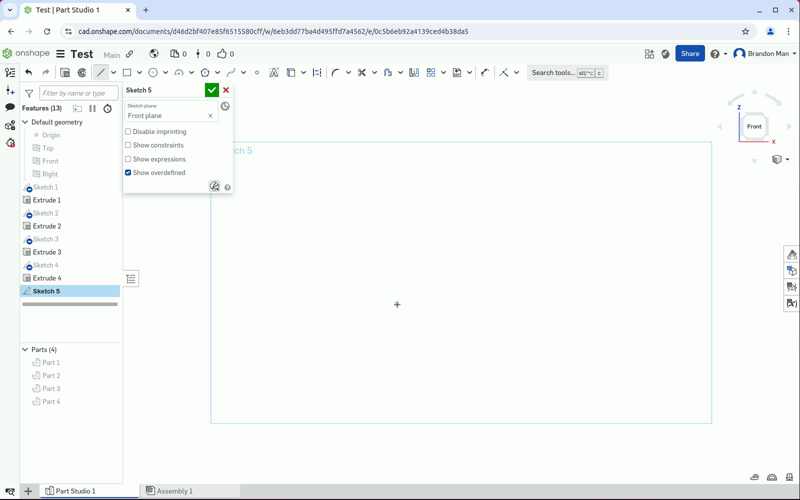
key_down(shift)
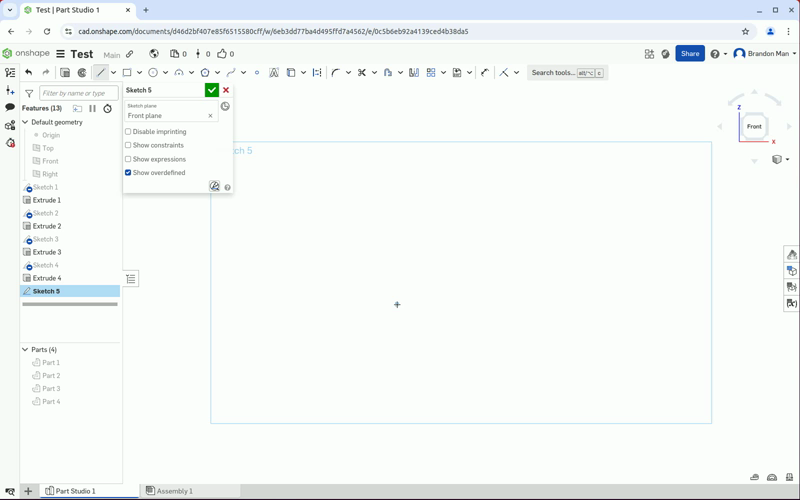
mouse_move(427, 304)
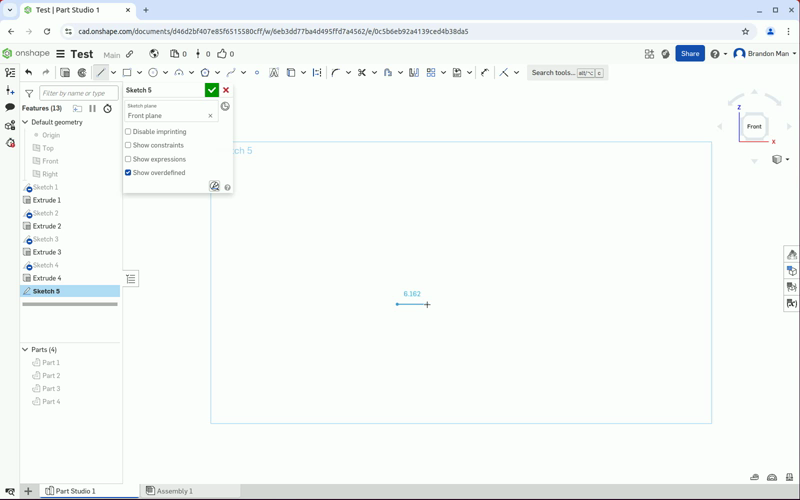
mouse_move(412, 304)
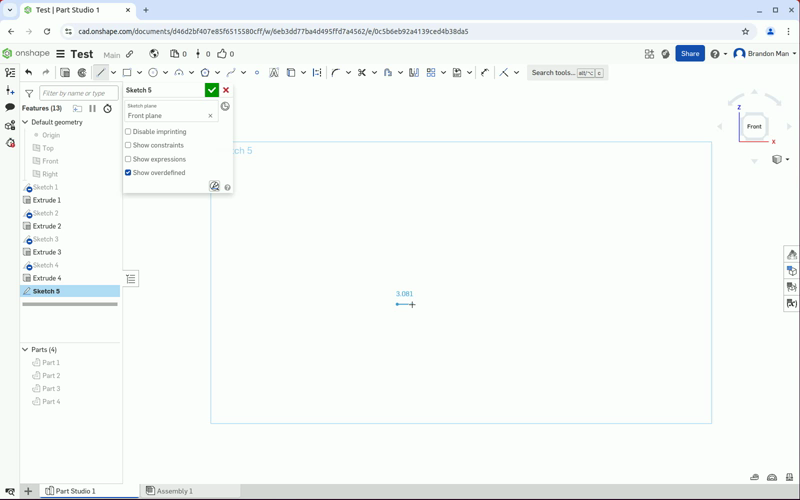
click(412, 304)
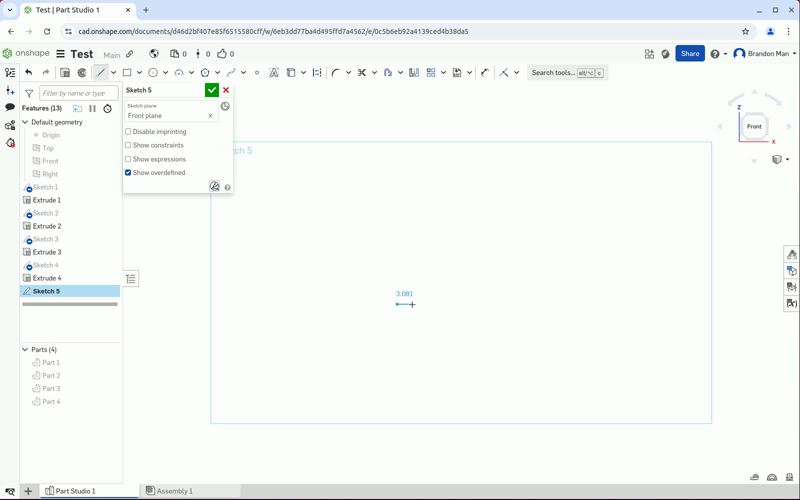
key_up(shift)
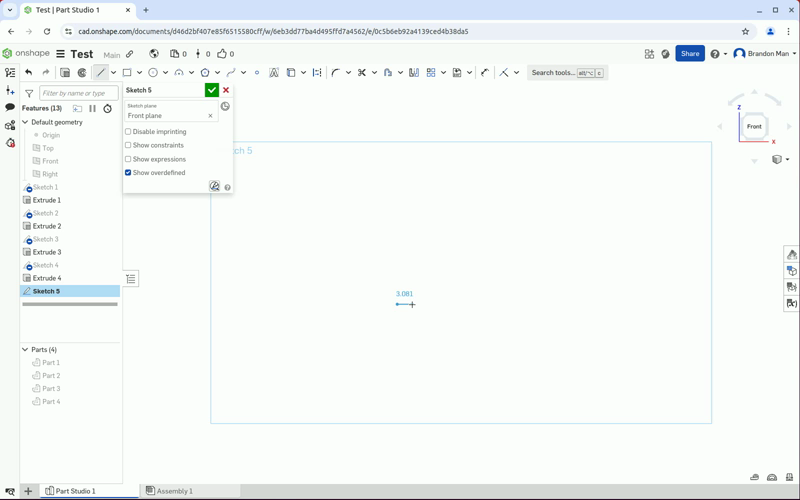
key_down(shift)
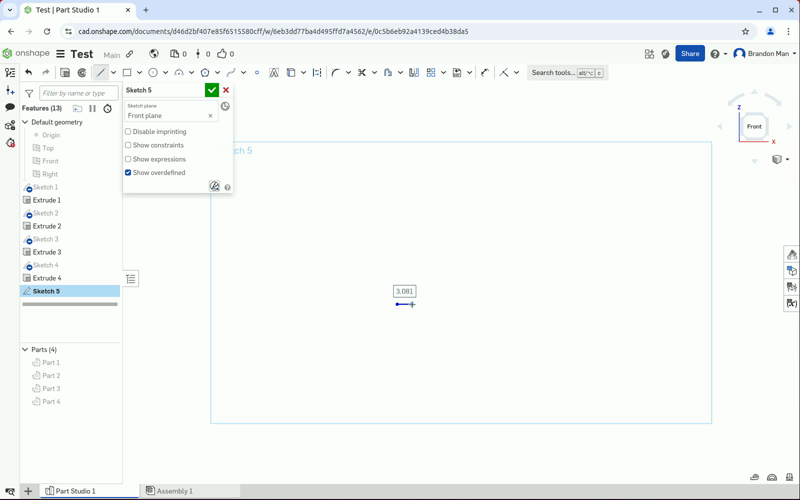
mouse_move(442, 304)
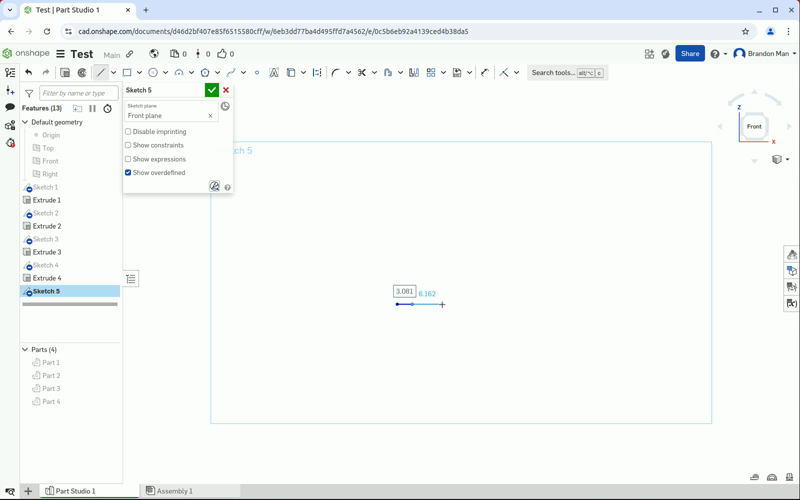
mouse_move(412, 318)
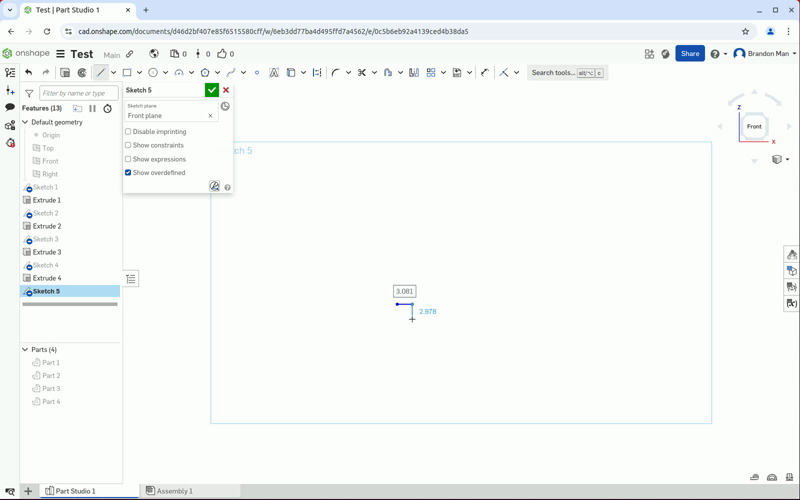
click(412, 318)
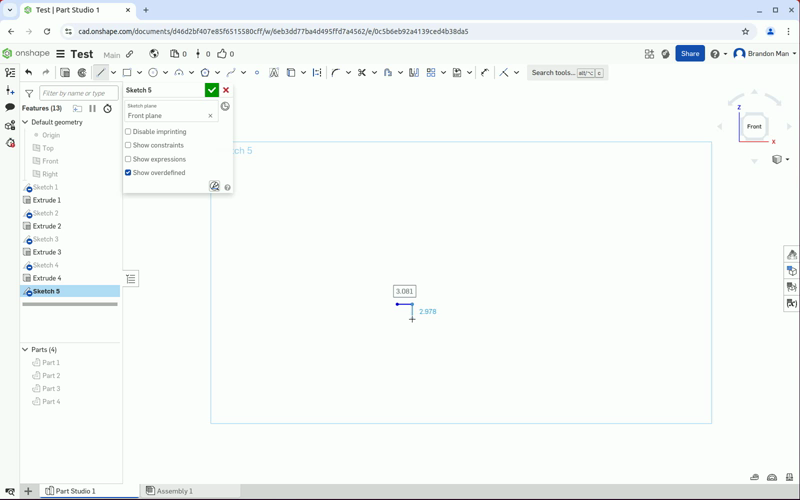
key_up(shift)
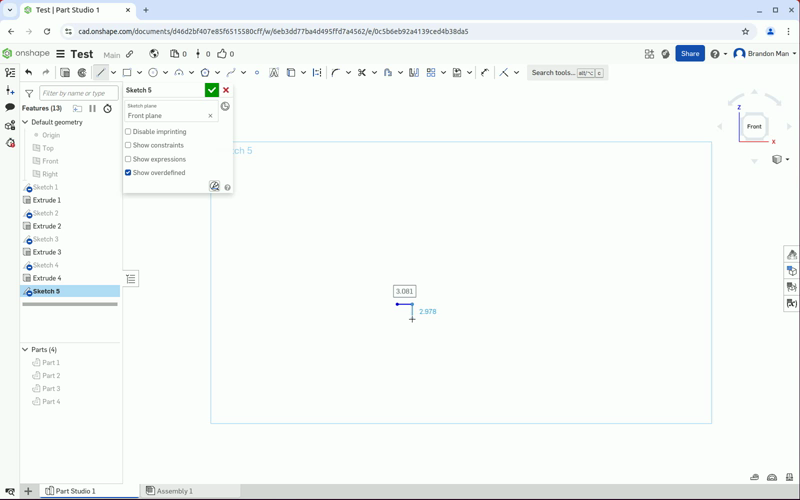
key_down(shift)
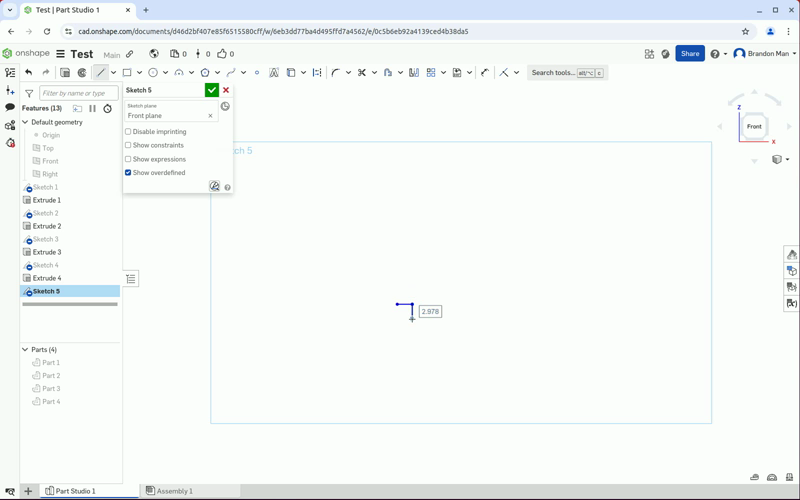
mouse_move(509, 318)
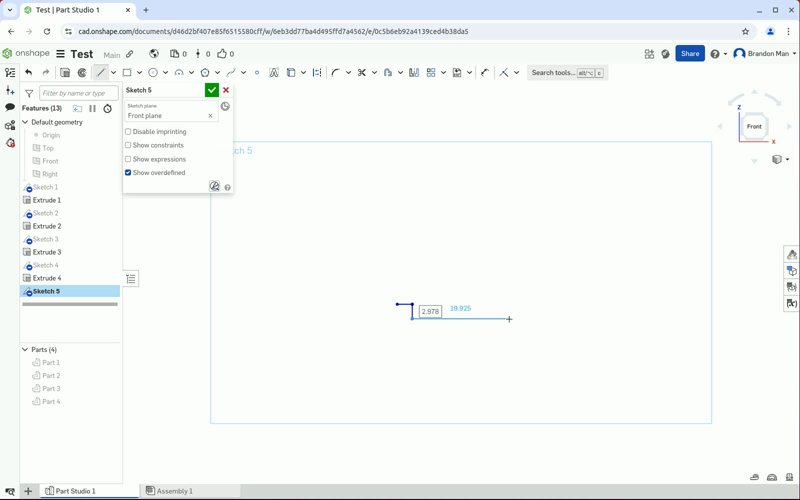
click(509, 318)
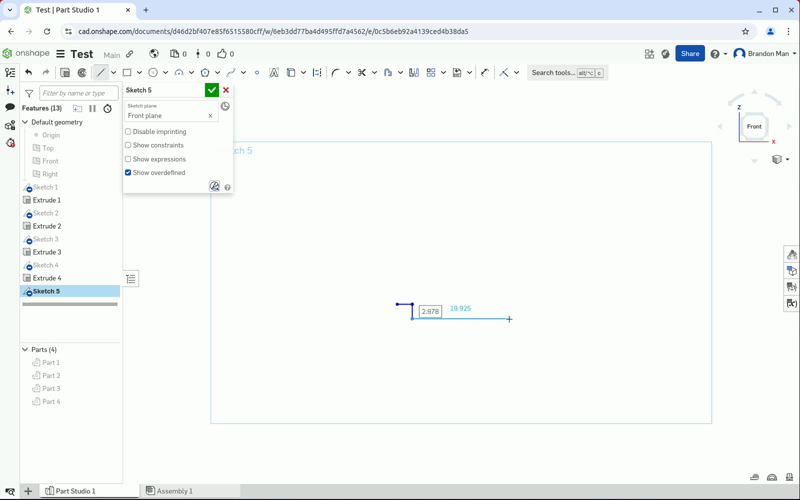
key_up(shift)
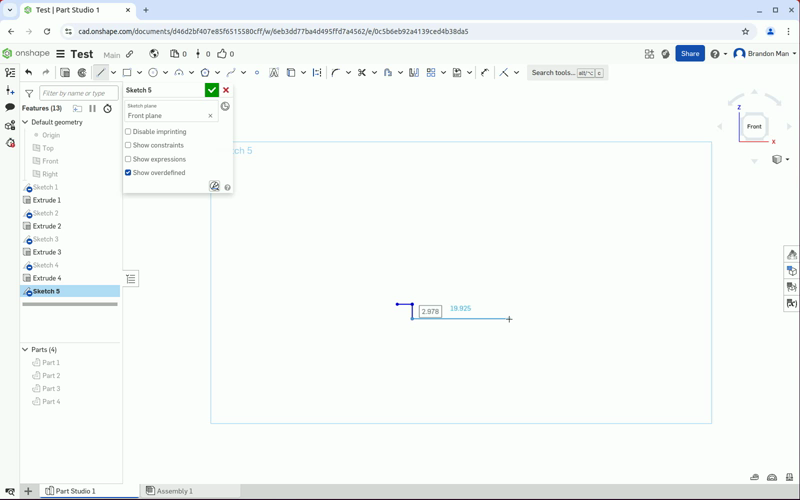
key_down(shift)
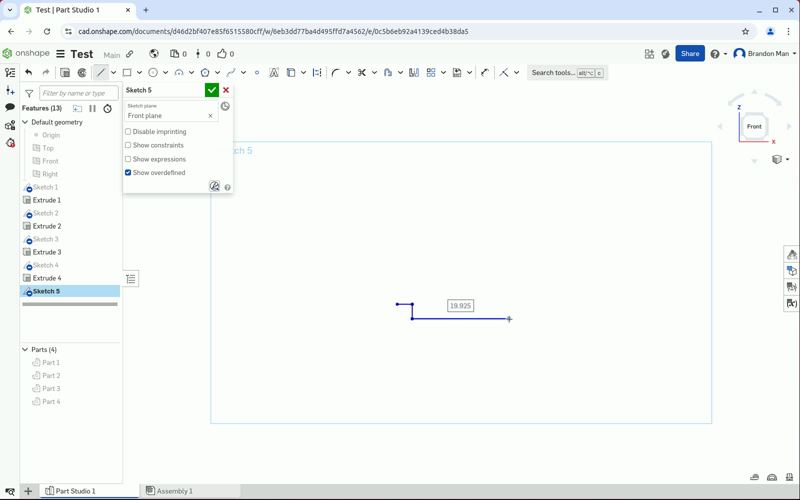
mouse_move(539, 318)
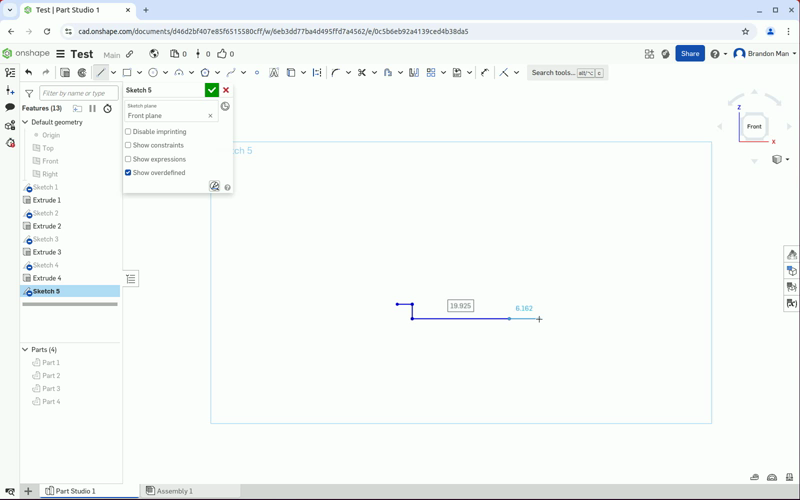
mouse_move(509, 304)
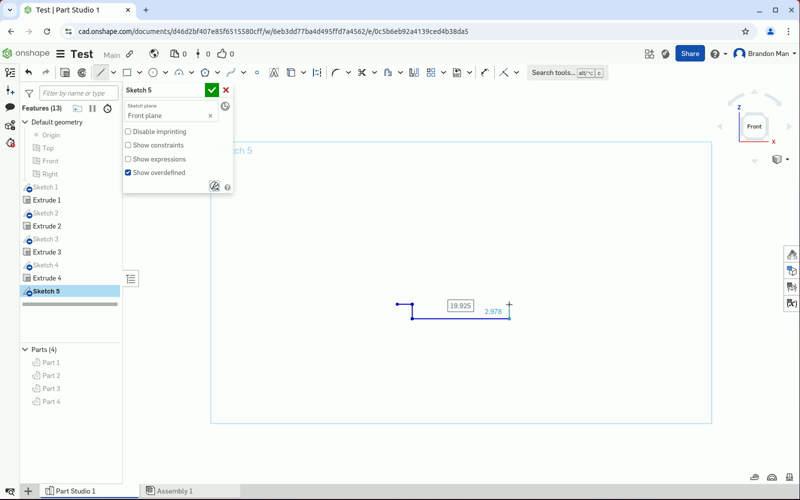
click(509, 304)
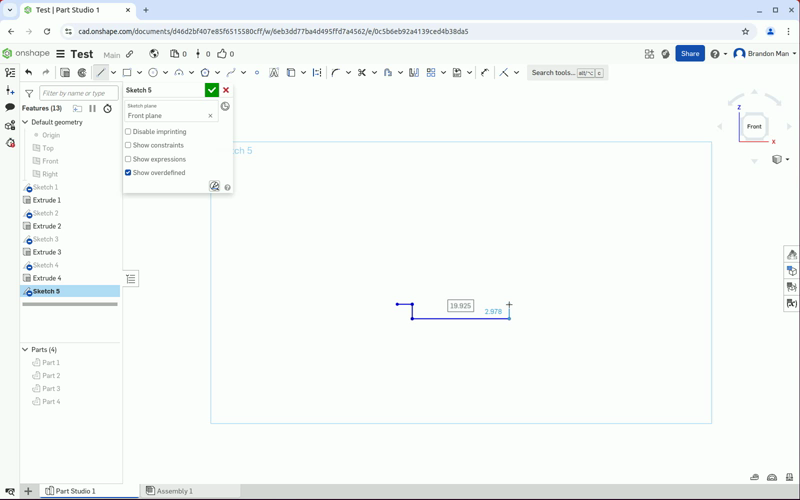
key_up(shift)
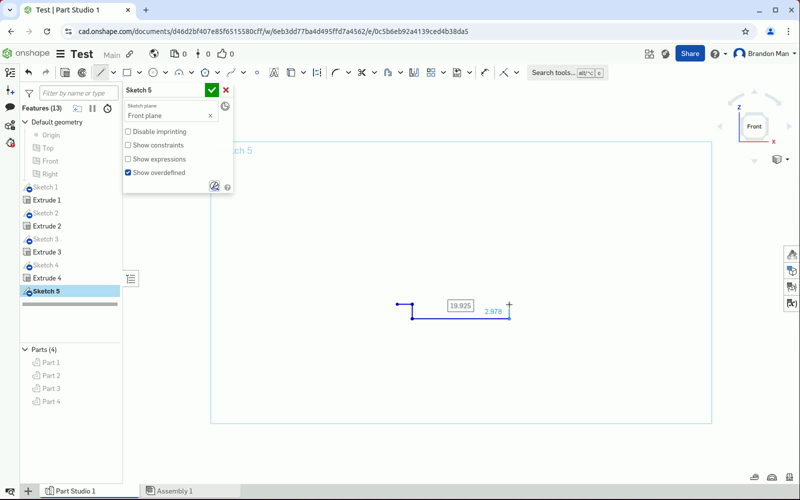
key_down(shift)
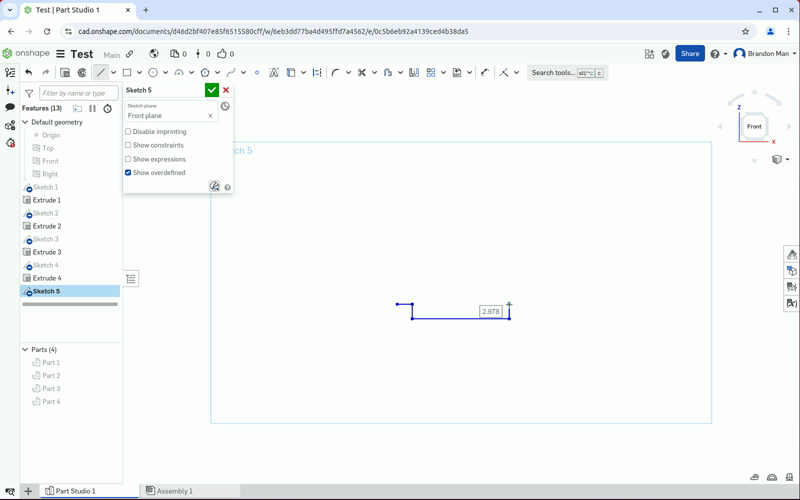
mouse_move(539, 304)
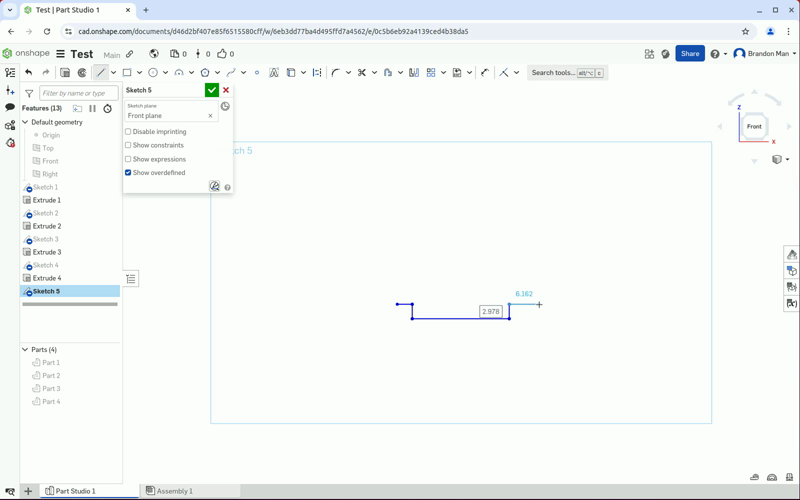
mouse_move(523, 304)
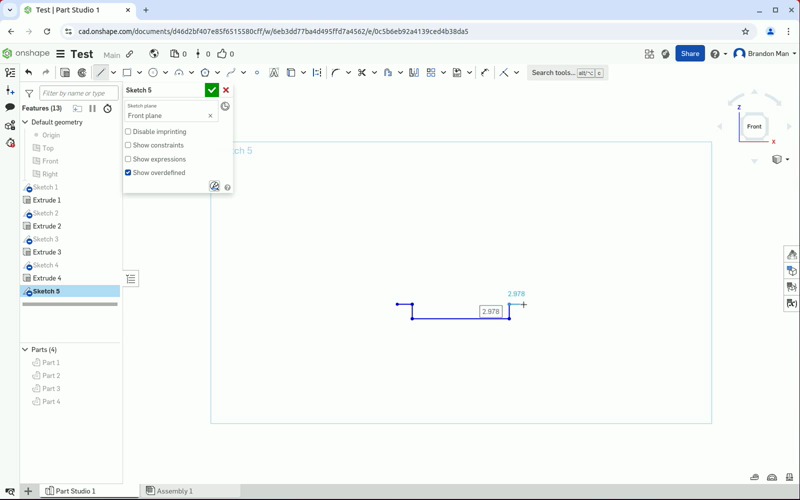
click(523, 304)
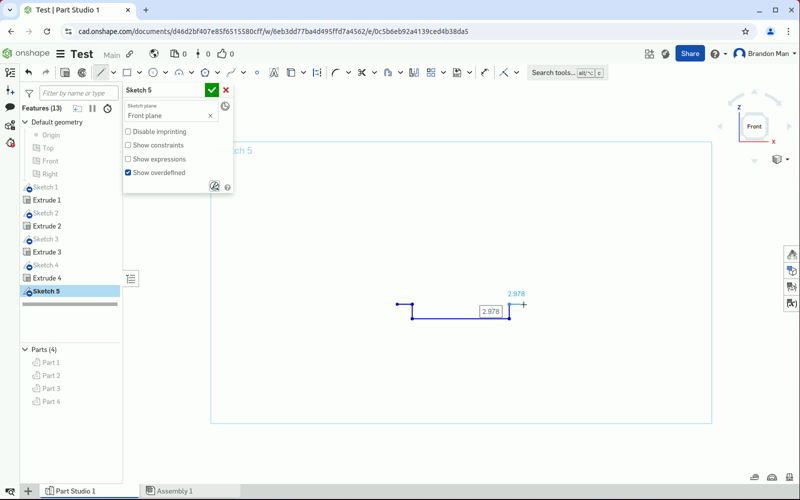
key_up(shift)
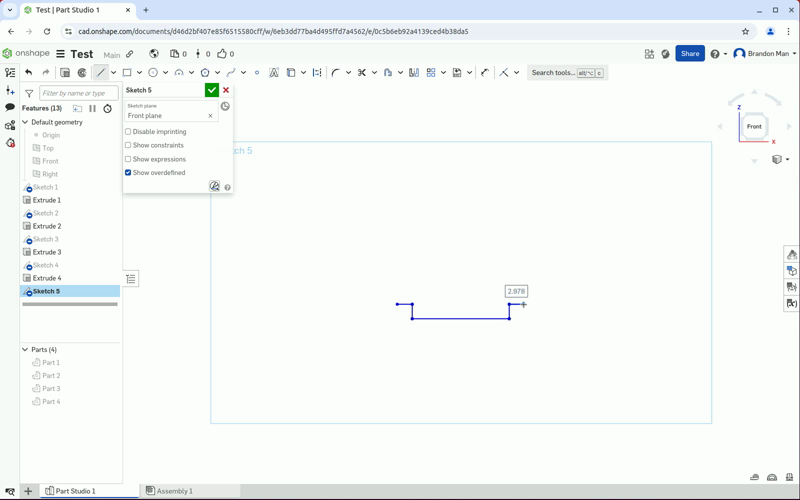
key_down(shift)
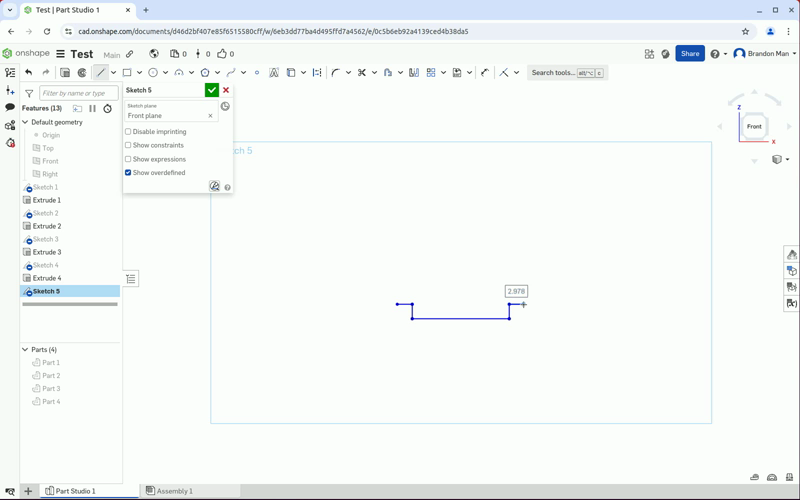
mouse_move(553, 304)
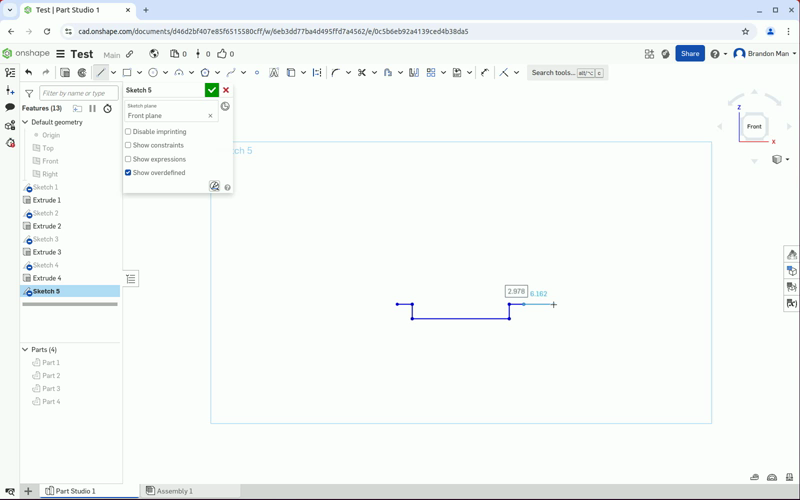
mouse_move(523, 261)
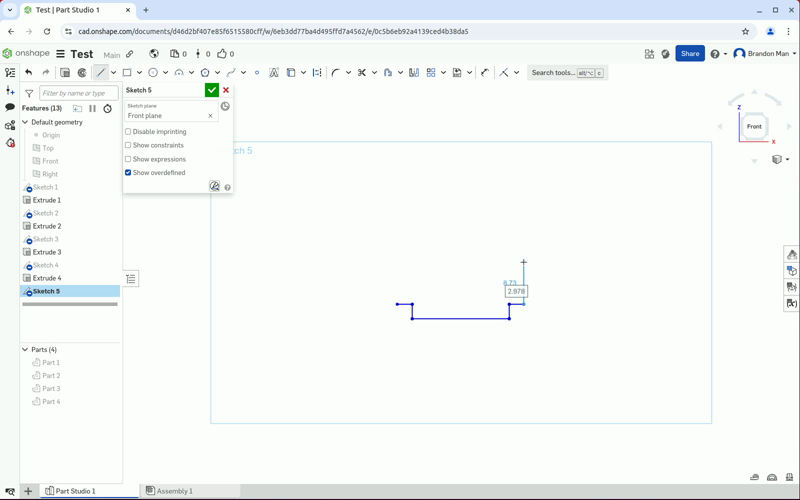
click(523, 261)
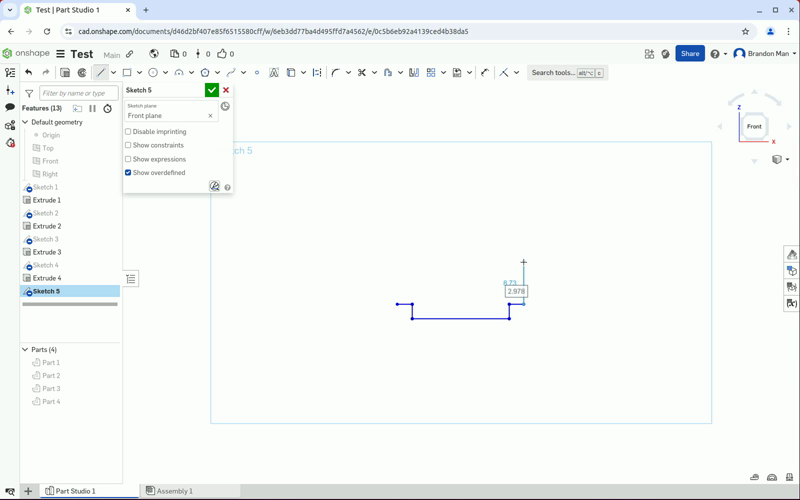
key_up(shift)
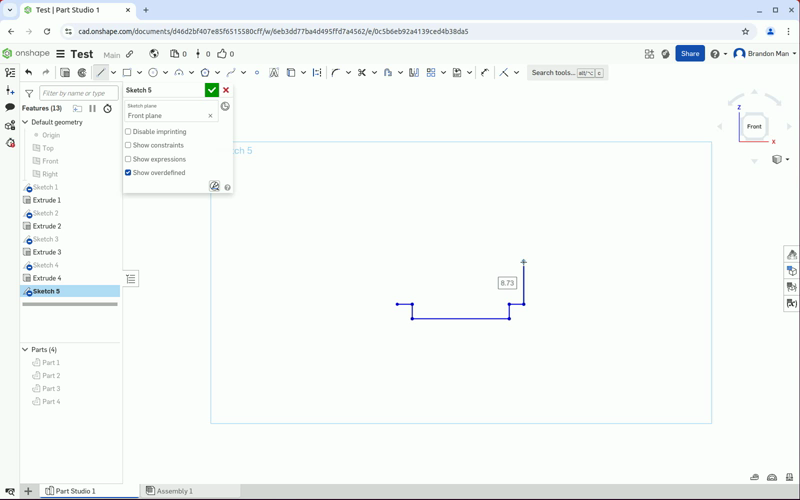
key_down(shift)
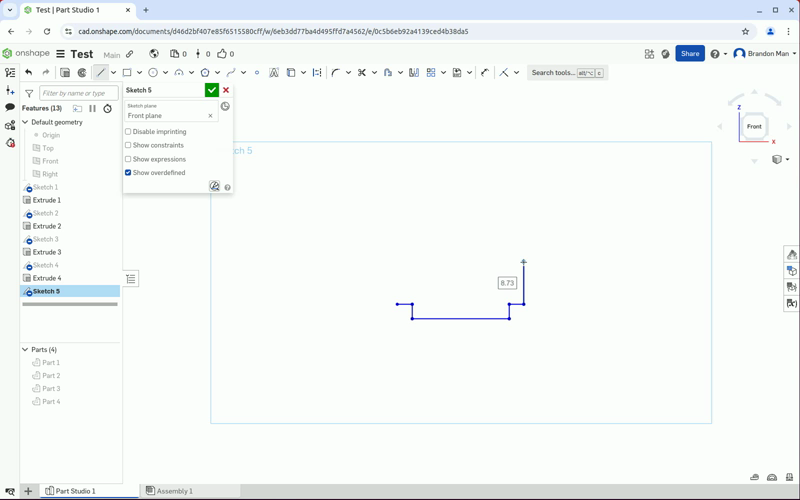
mouse_move(553, 261)
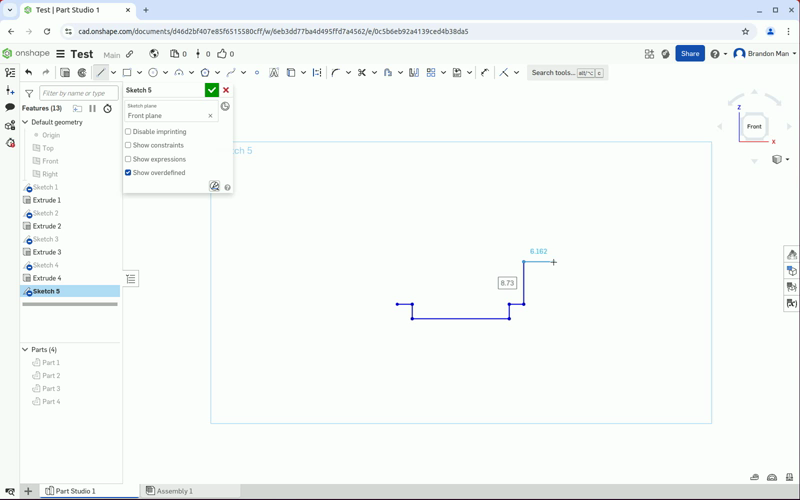
mouse_move(509, 261)
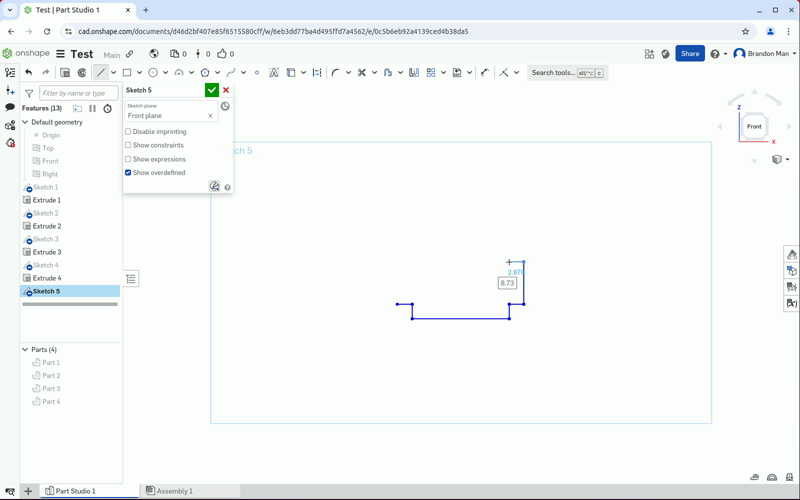
click(509, 261)
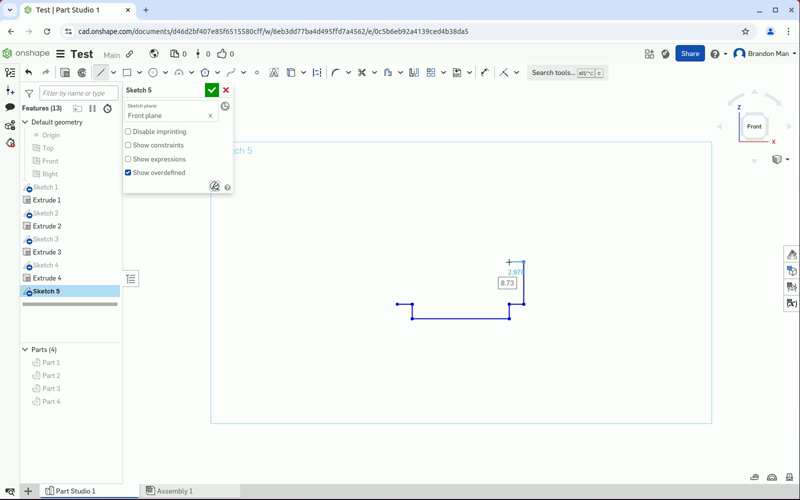
key_up(shift)
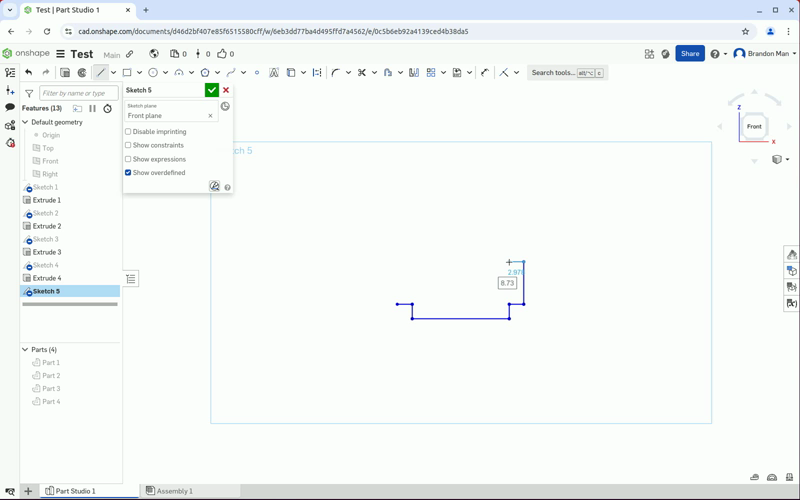
key_down(shift)
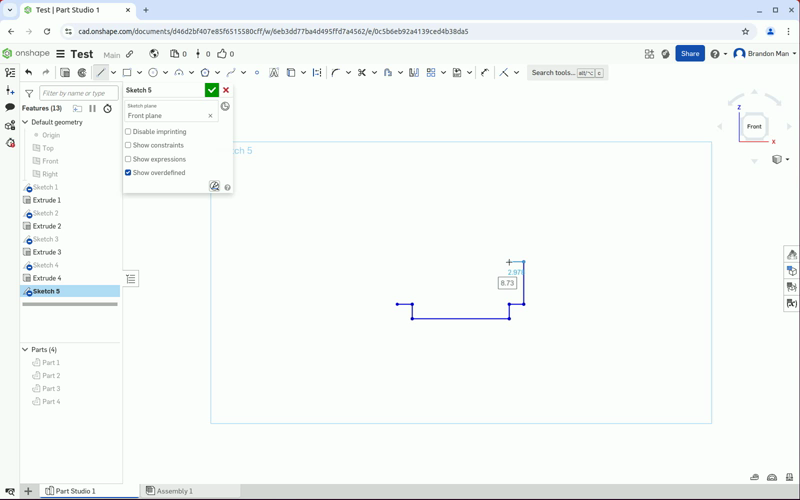
mouse_move(539, 261)
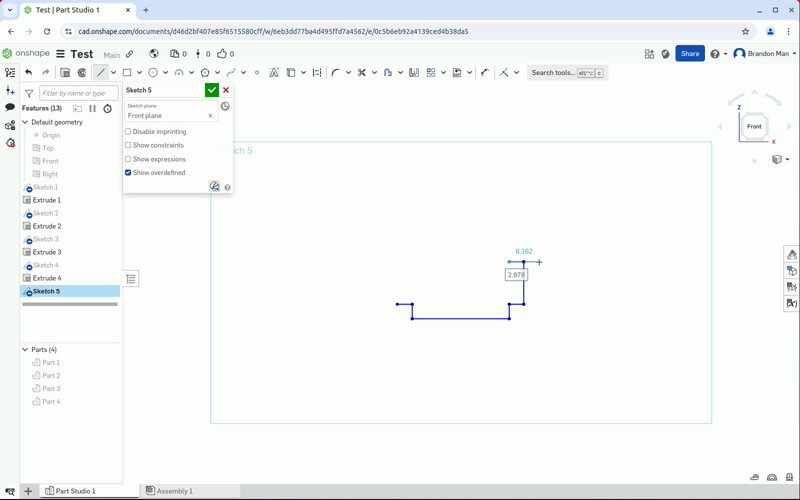
mouse_move(509, 248)
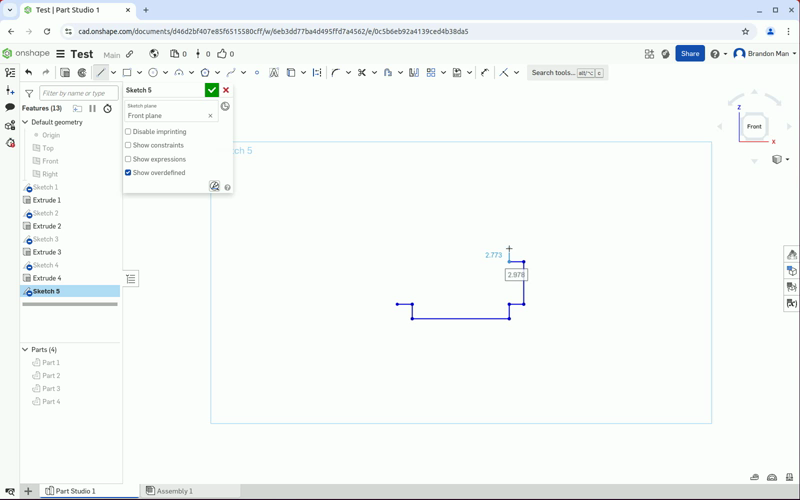
click(509, 248)
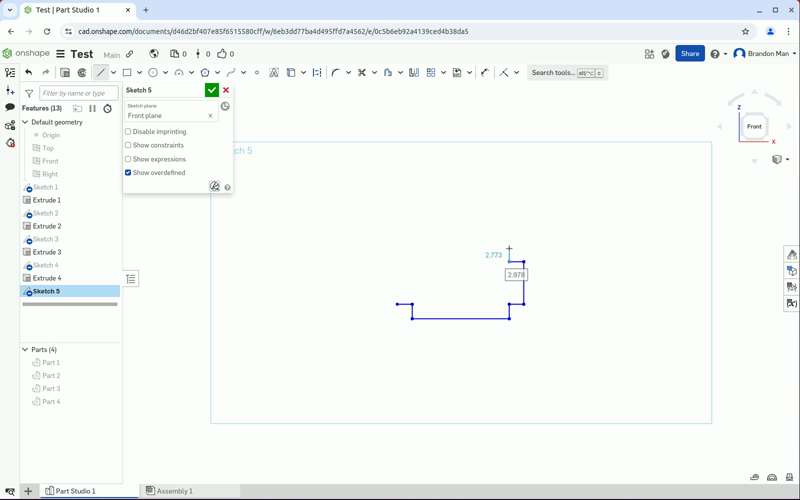
key_up(shift)
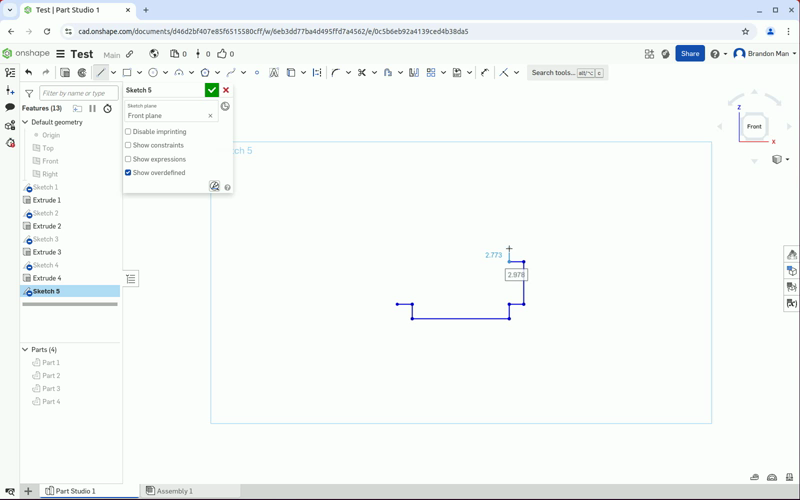
key_down(shift)
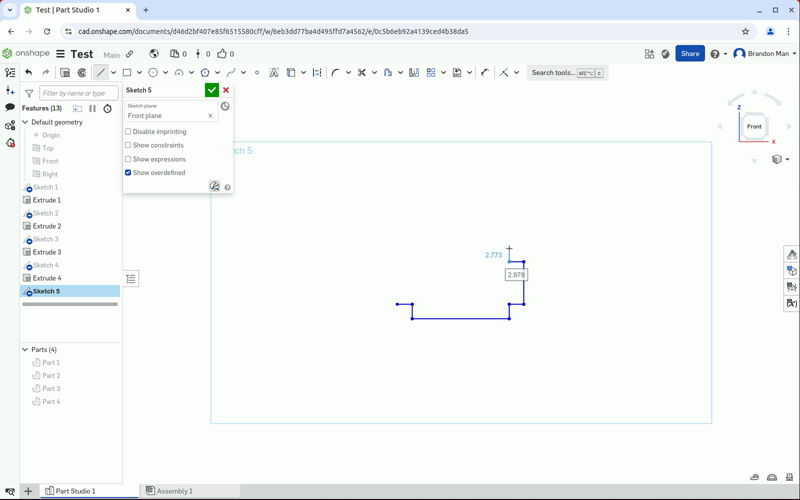
mouse_move(412, 248)
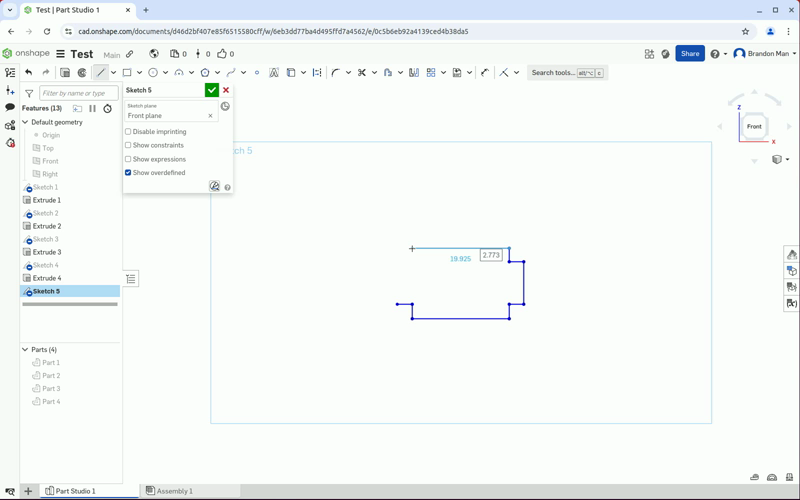
click(412, 248)
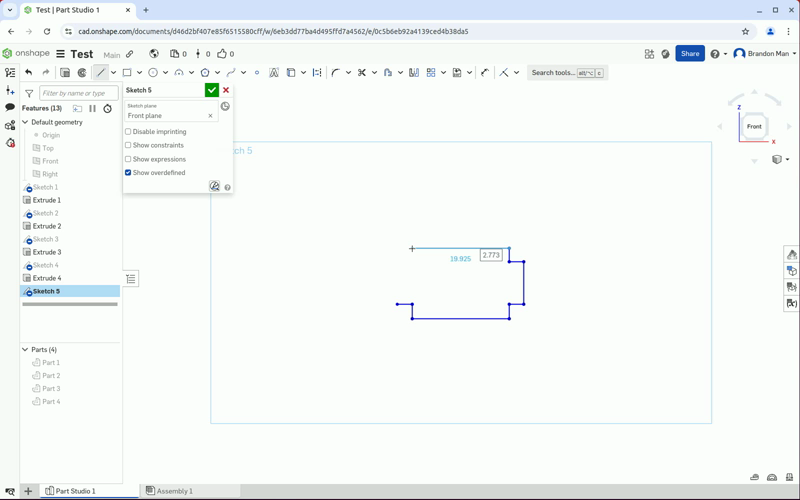
key_up(shift)
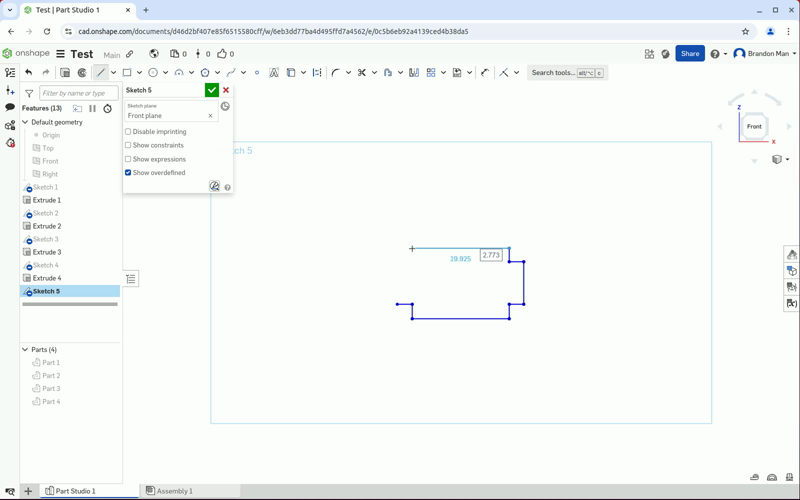
key_down(shift)
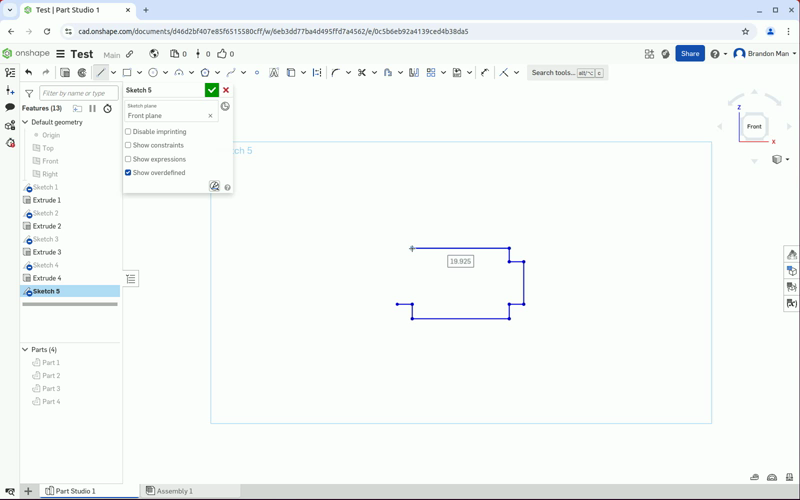
mouse_move(442, 248)
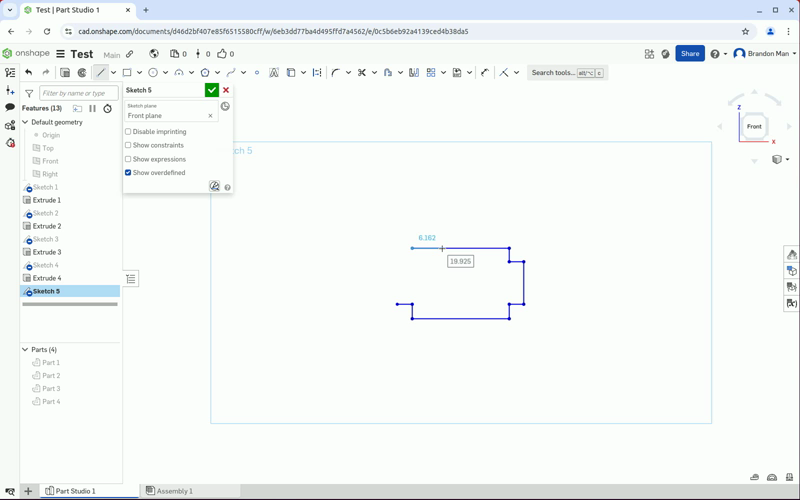
mouse_move(412, 261)
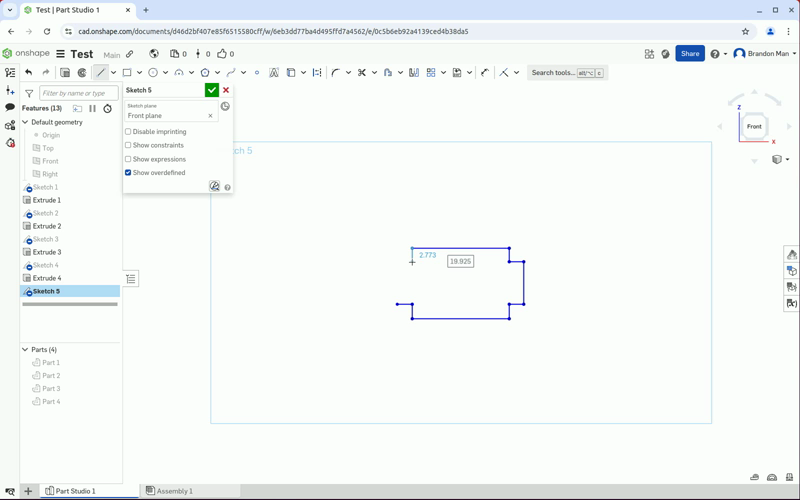
click(412, 261)
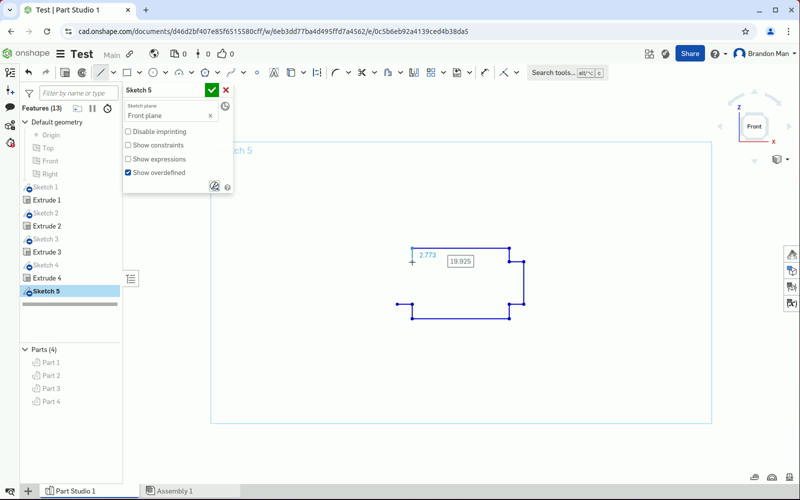
key_up(shift)
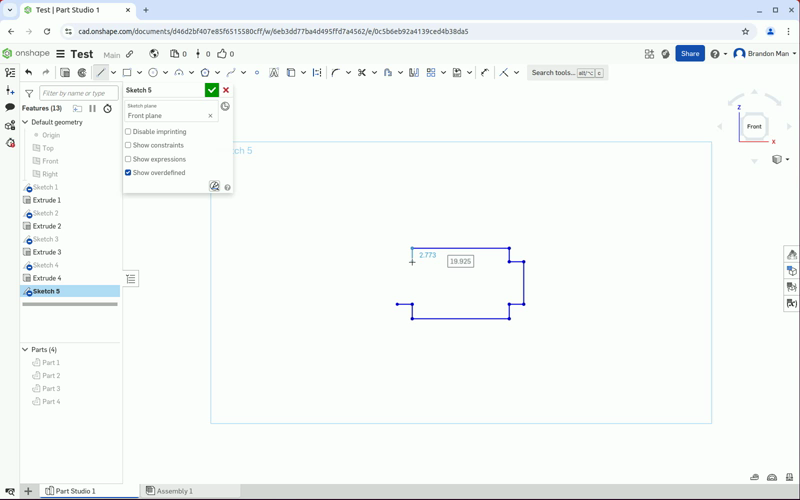
key_down(shift)
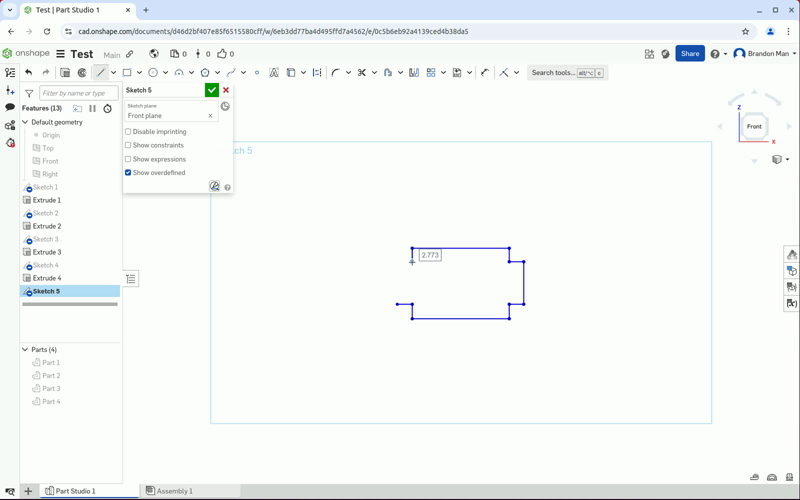
mouse_move(442, 261)
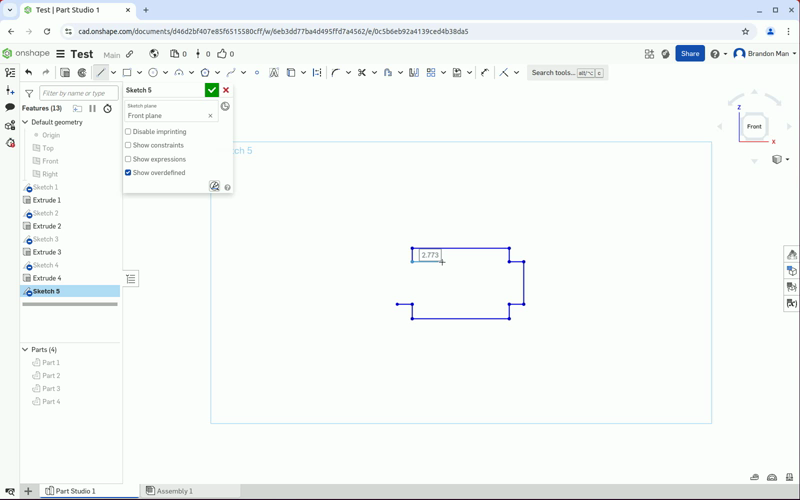
mouse_move(397, 261)
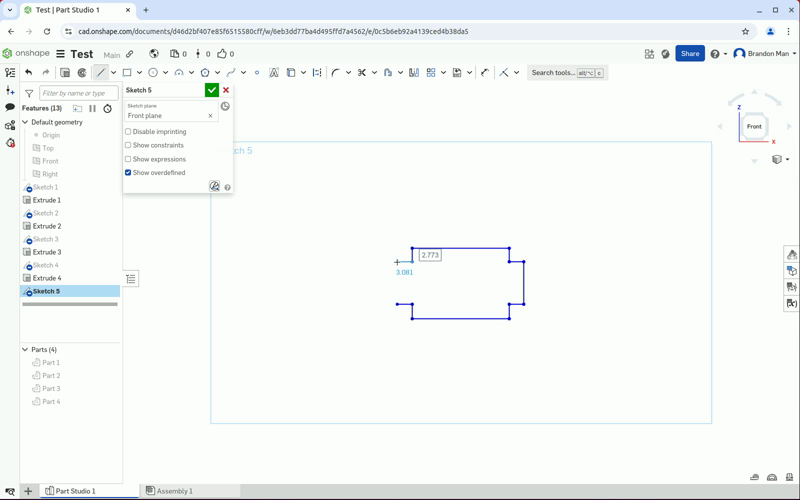
click(397, 261)
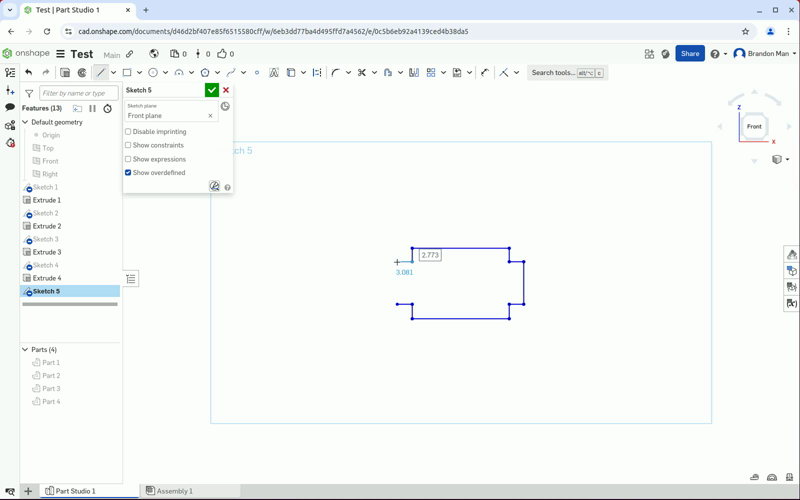
key_up(shift)
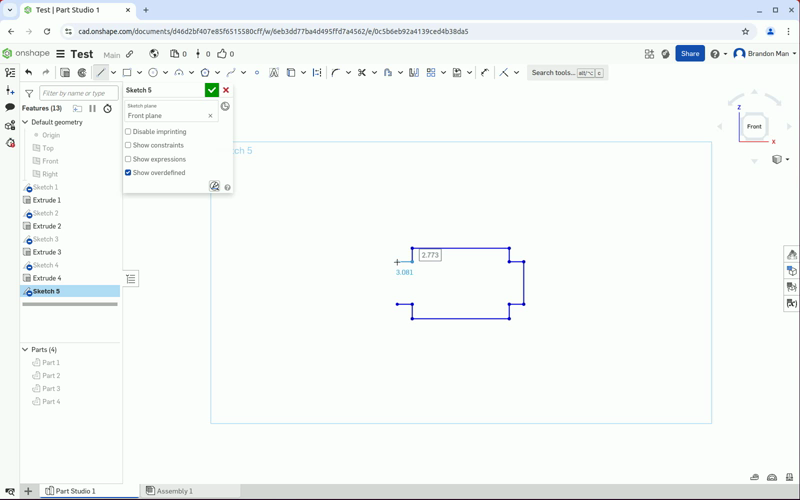
mouse_move(427, 261)
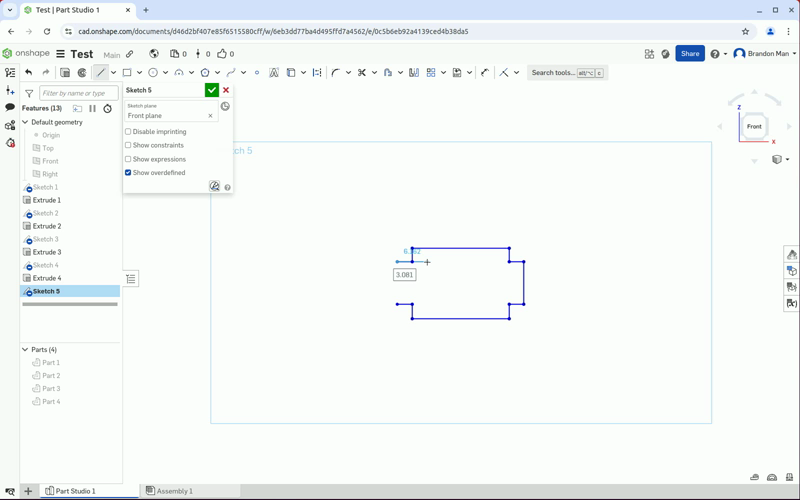
key_down(shift)
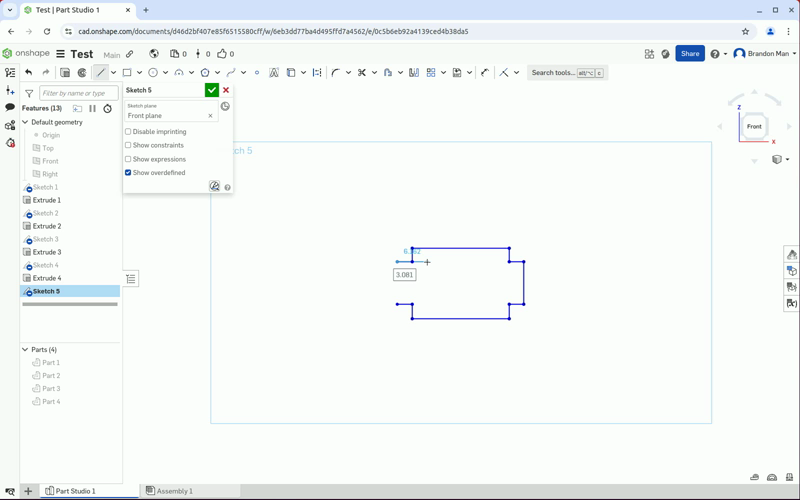
mouse_move(397, 304)
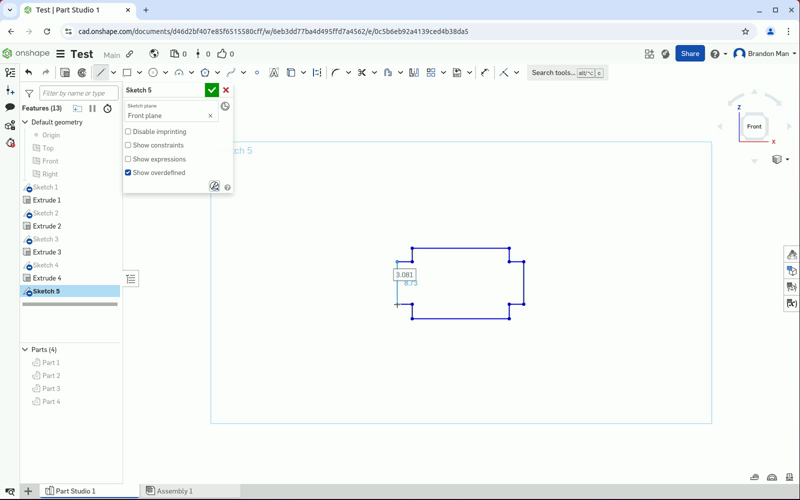
key_up(shift)
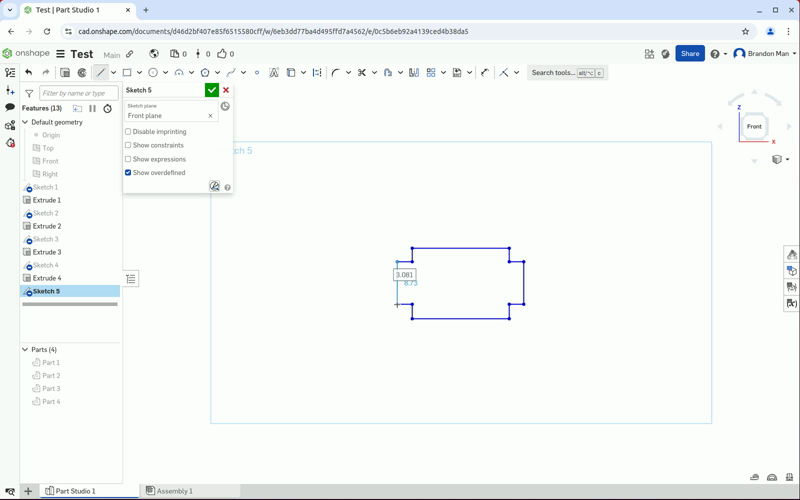
click(397, 304)
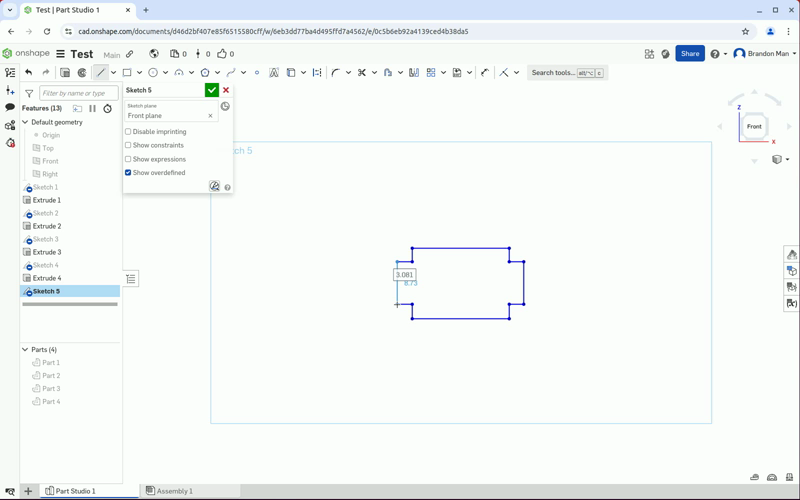
key(esc)
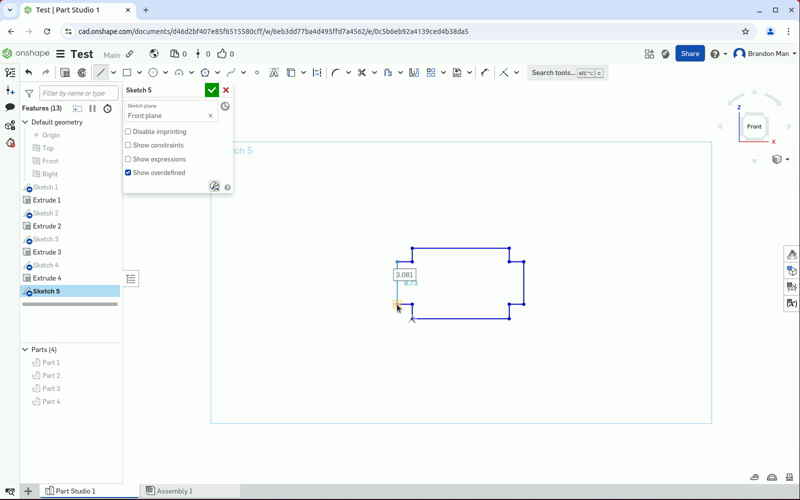
mouse_move(442, 265)
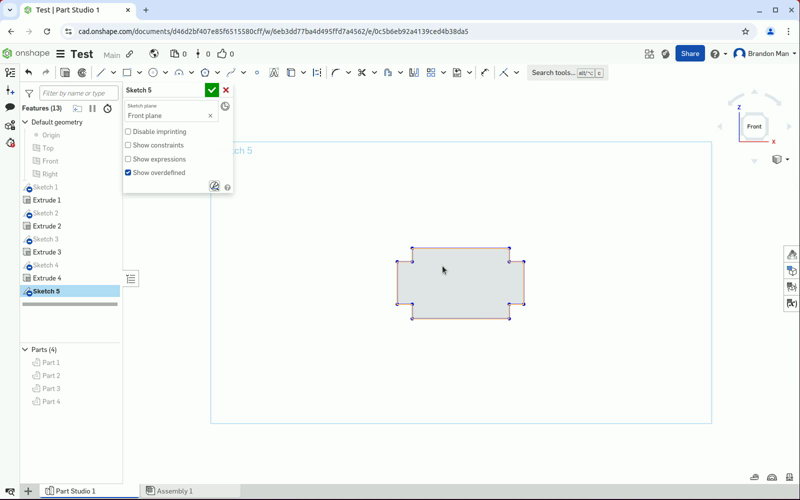
click(442, 265)
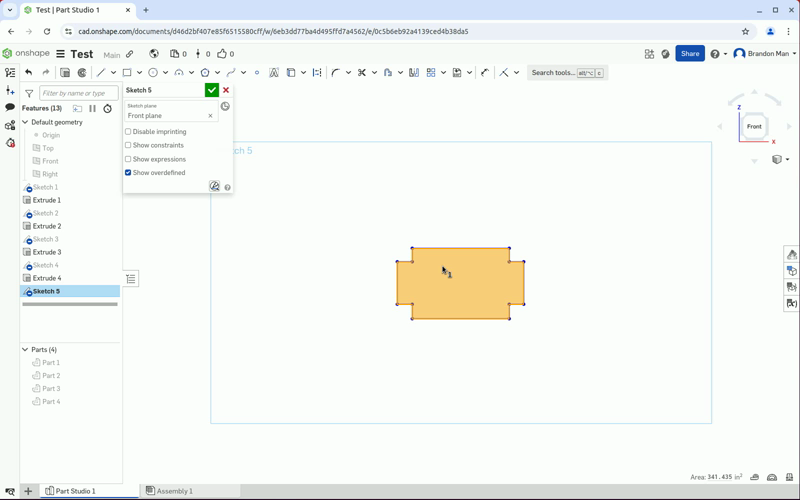
mouse_move(73, 352)
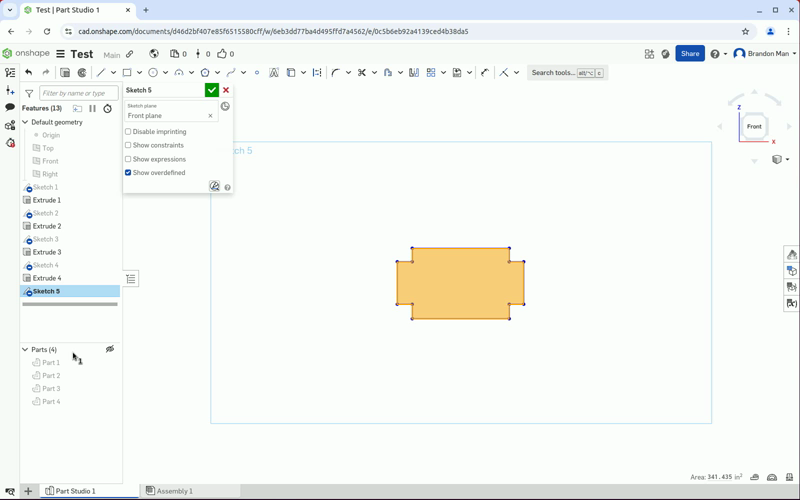
key(shift+y)
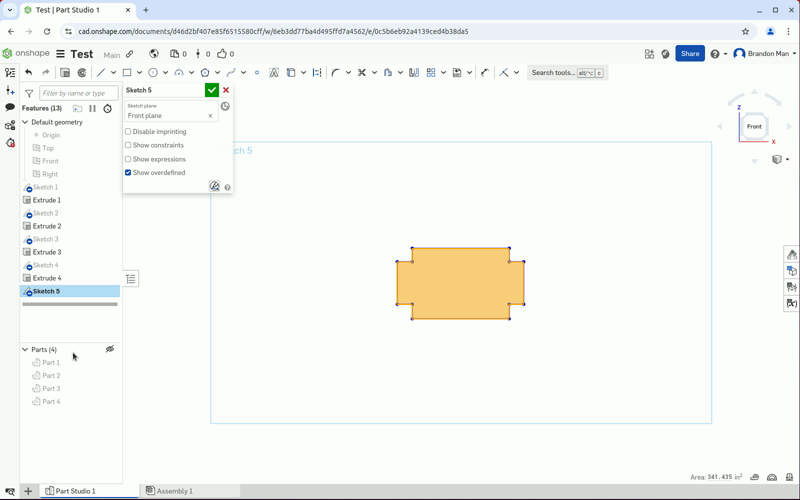
key(shift+e)
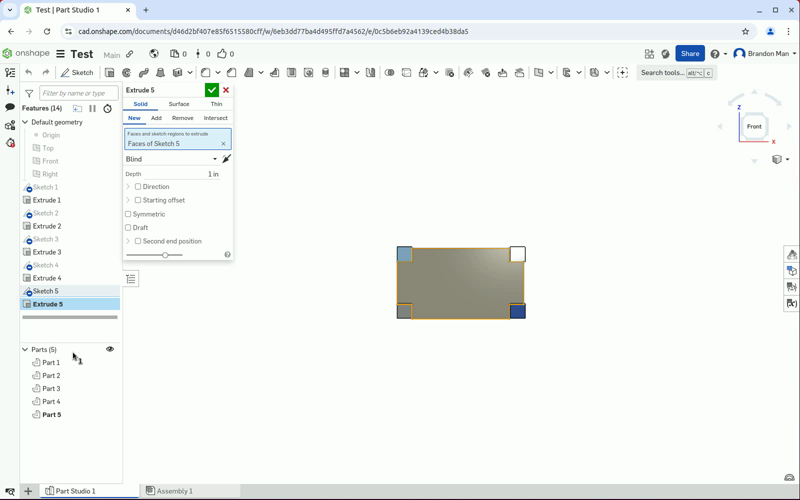
mouse_move(143, 106)
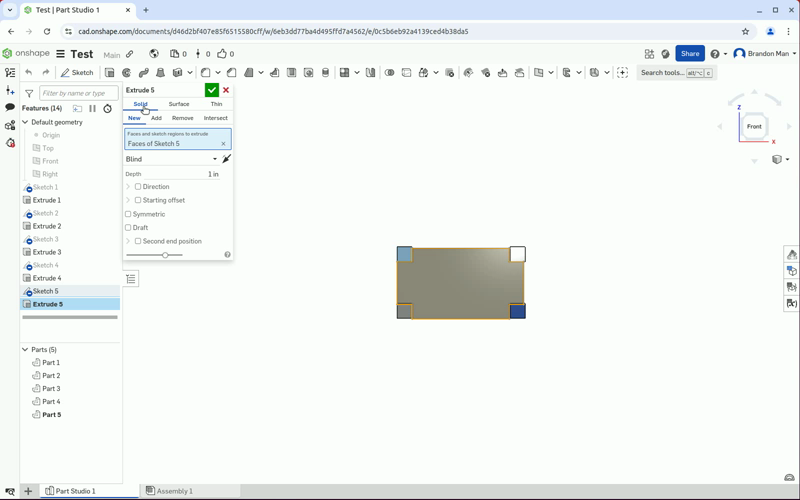
click(143, 106)
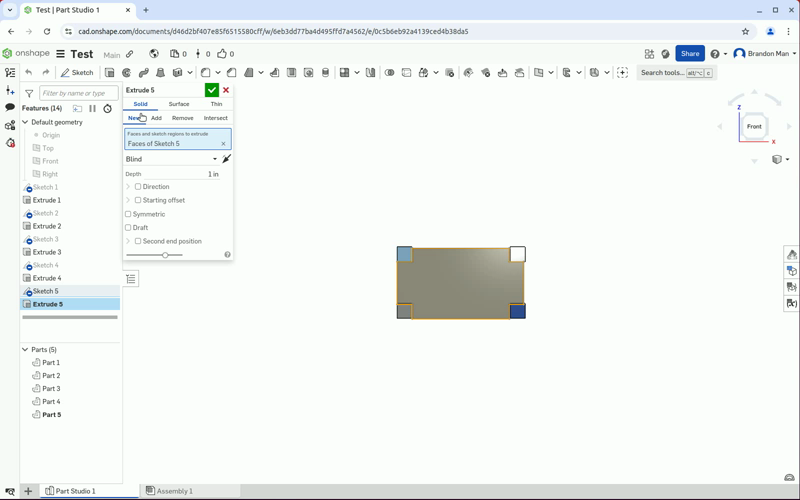
mouse_move(137, 120)
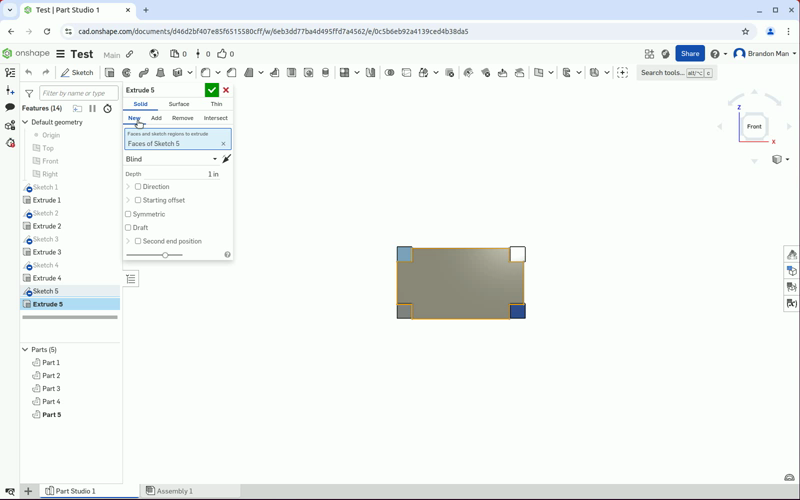
click(137, 120)
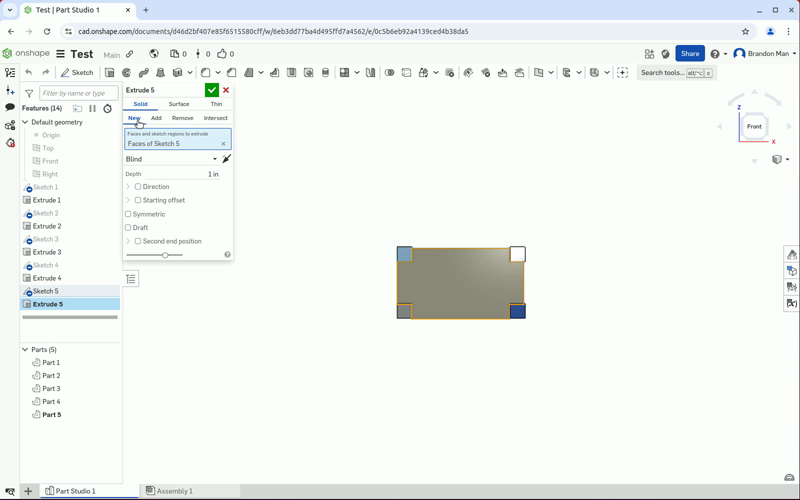
key(tab, 4)
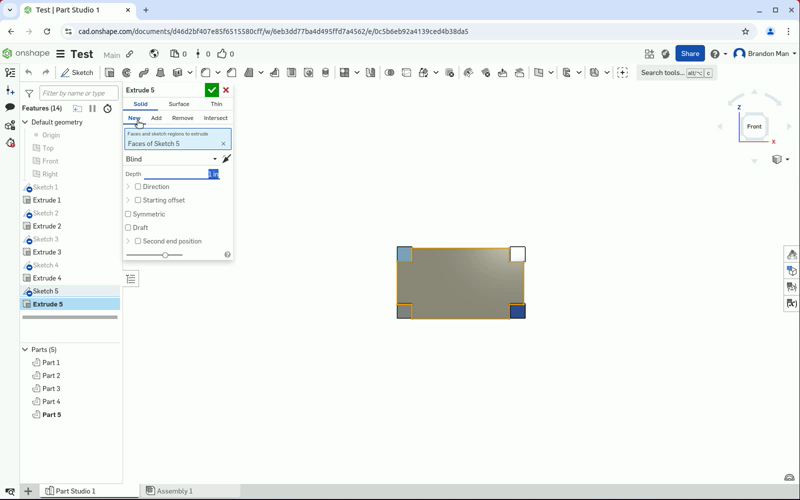
text(5.777)
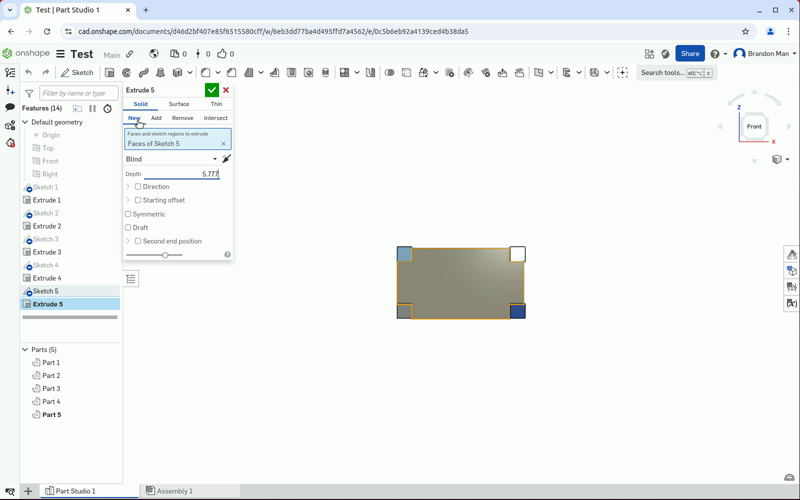
key(enter)
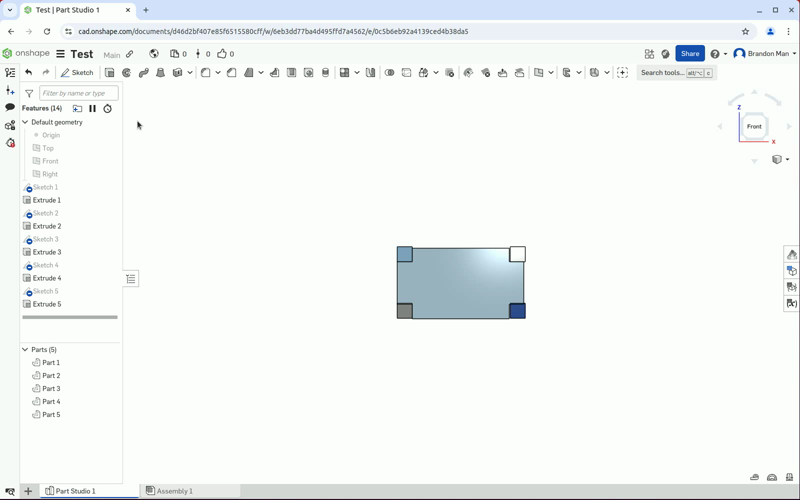
key(shift+h)
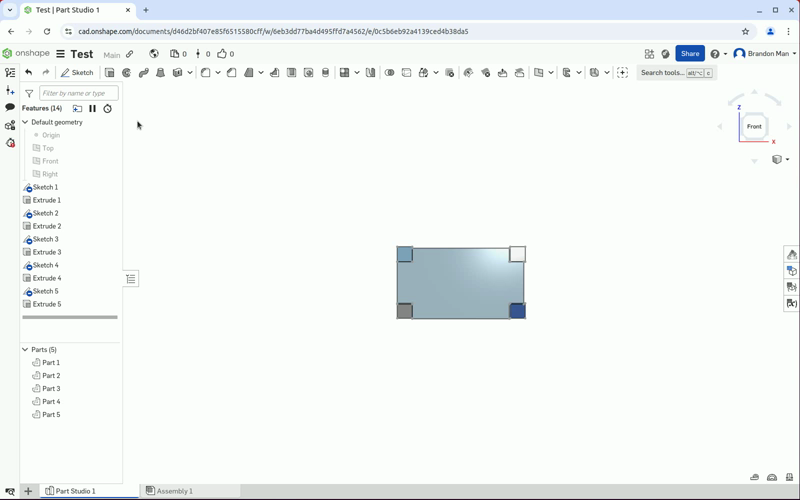
key(shift+h)
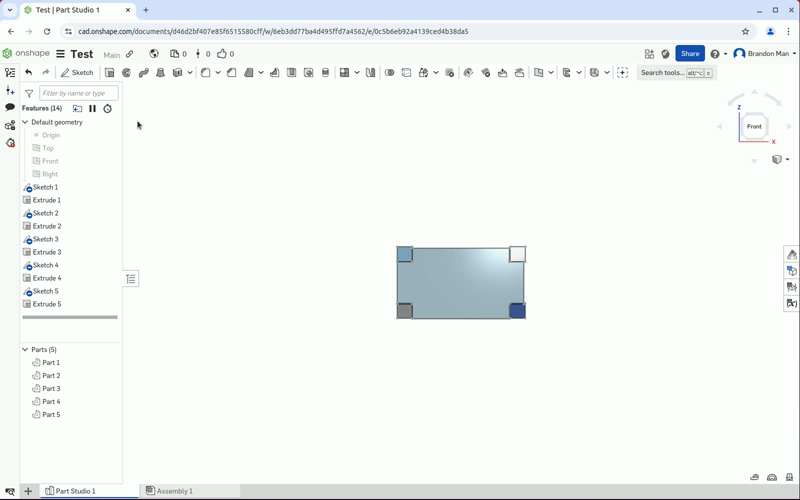
key(shift+7)
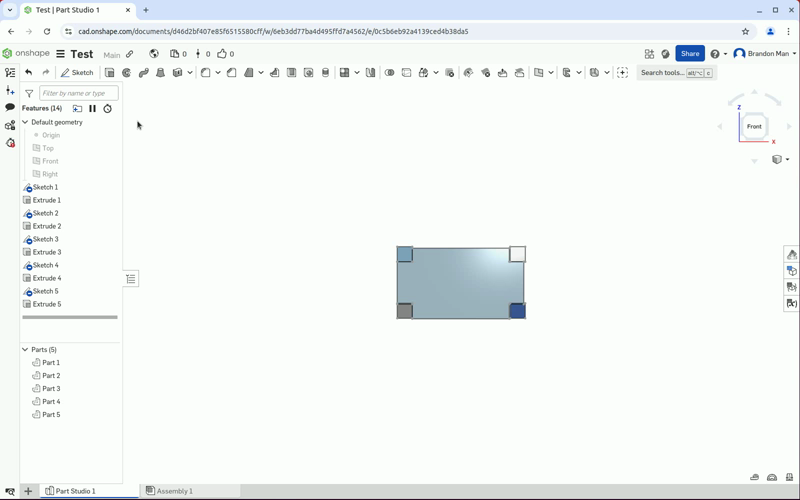
key(left, 2)
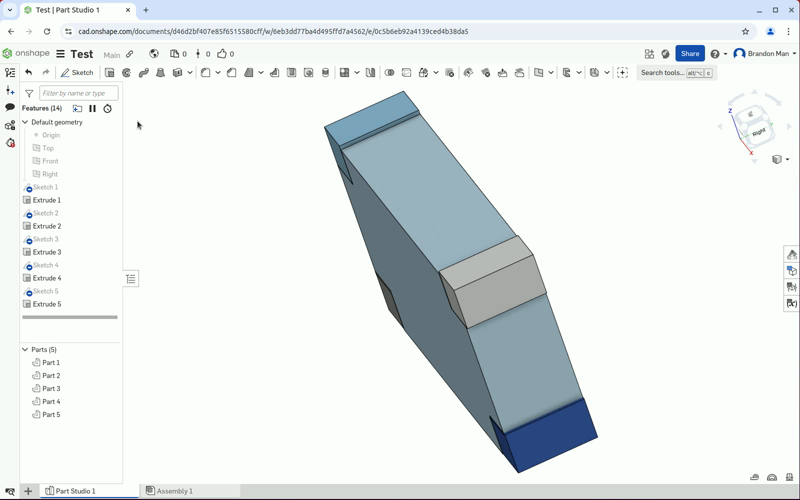
key(down, 2)
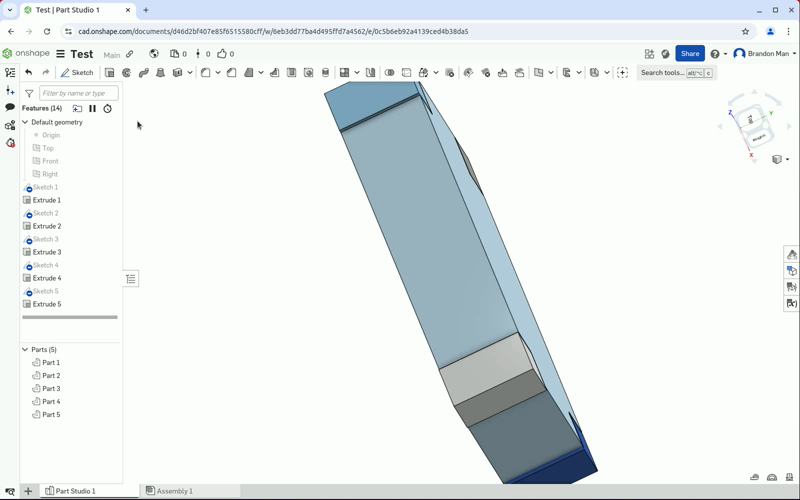
key(up, 2)
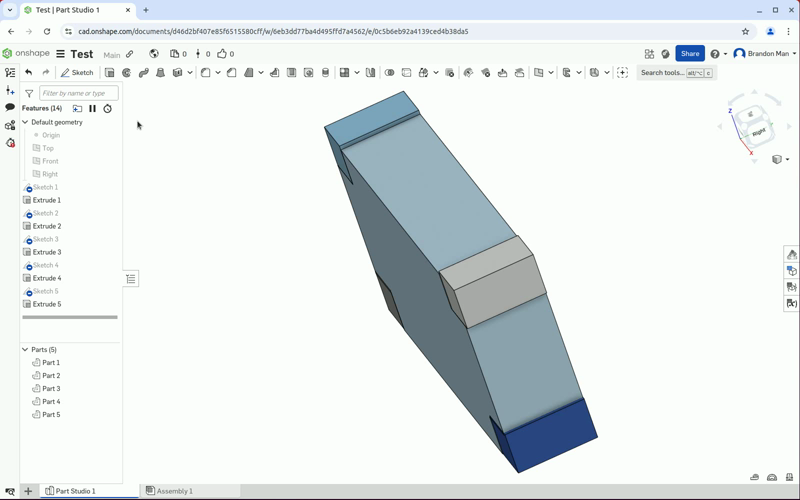
key(right, 2)
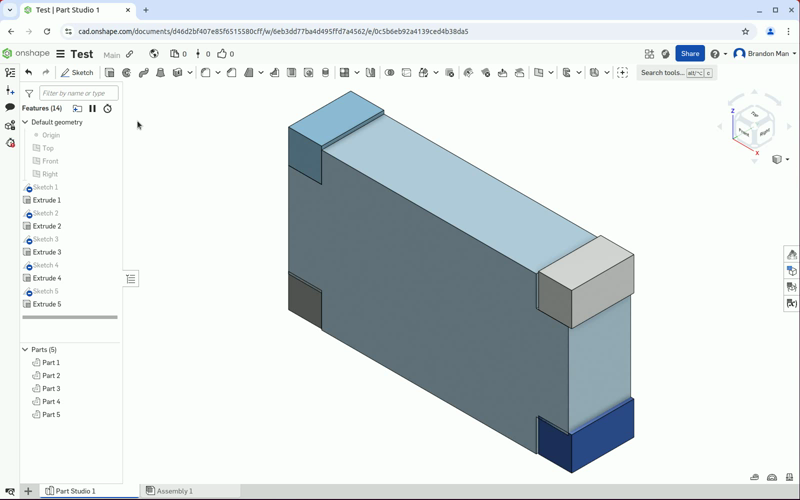
mouse_move(73, 189)
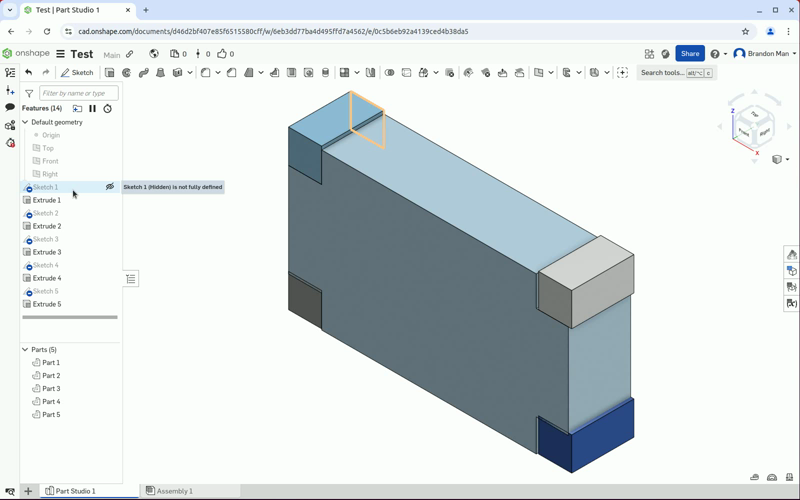
click(73, 189)